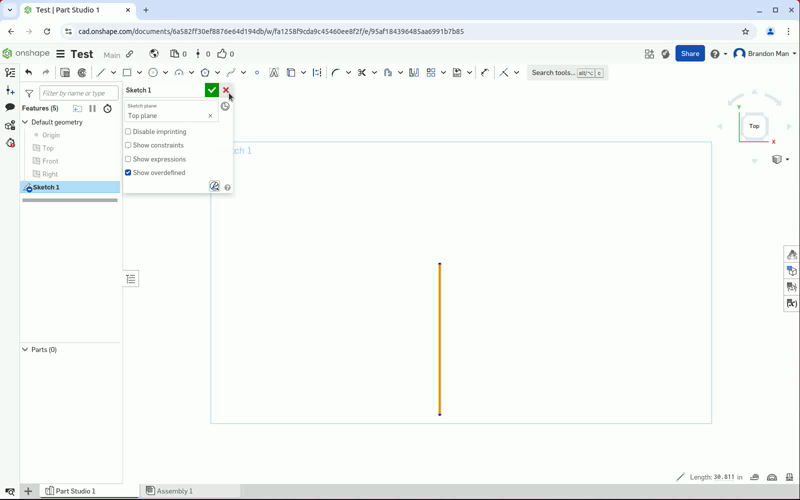
key(shift+h)
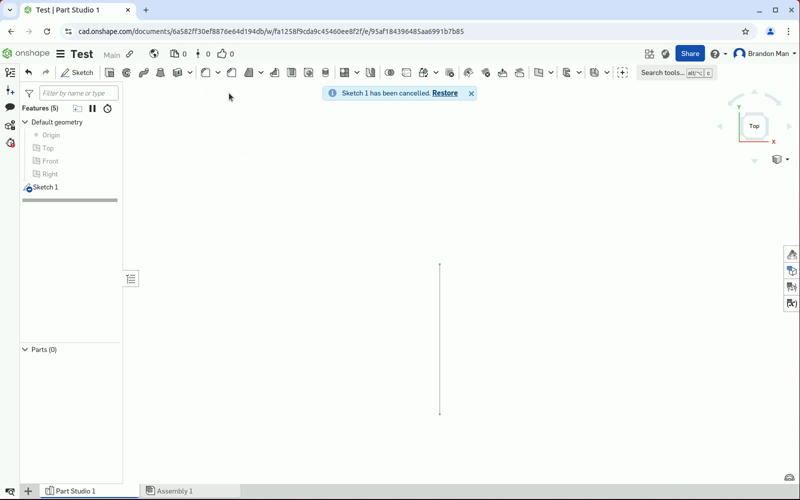
key(shift+s)
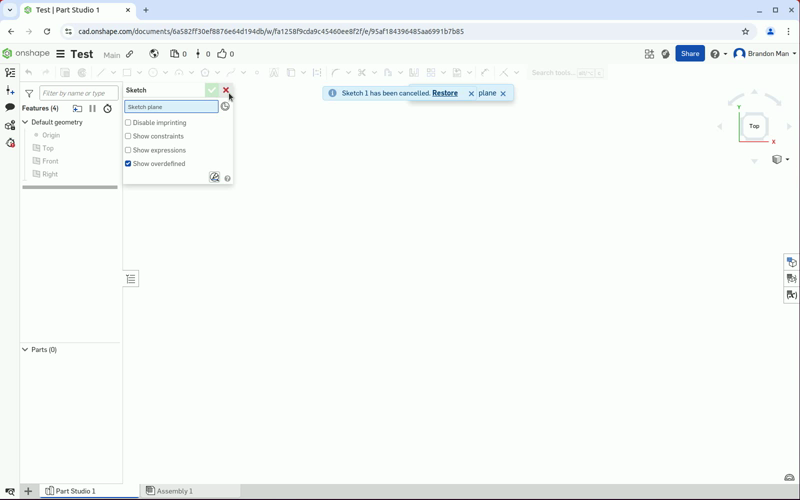
mouse_move(73, 150)
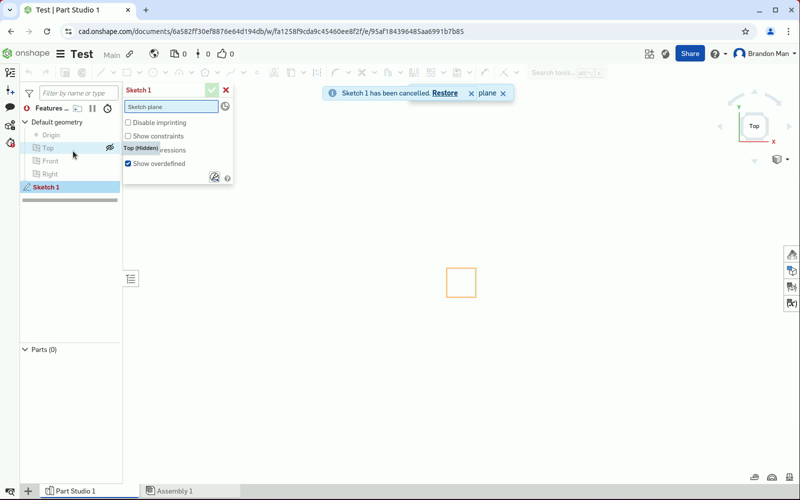
click(73, 150)
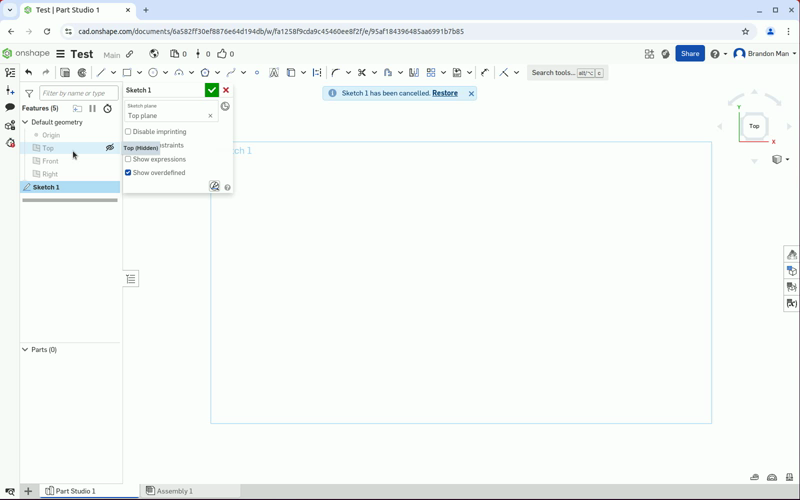
mouse_move(73, 352)
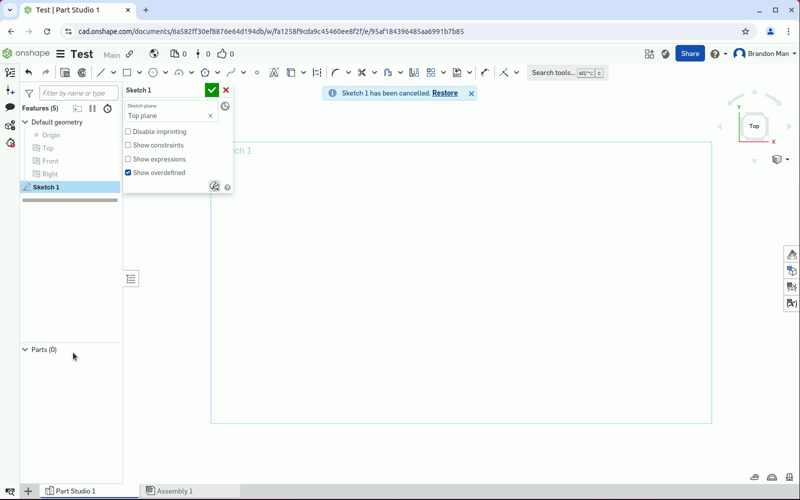
key(y)
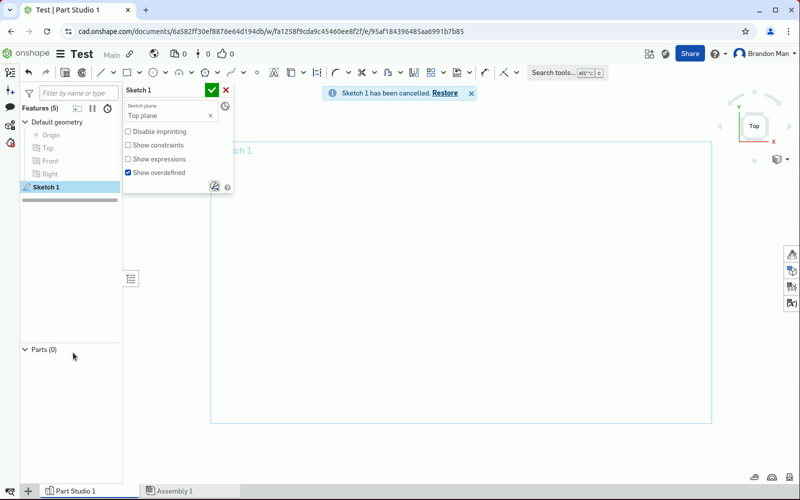
key(l)
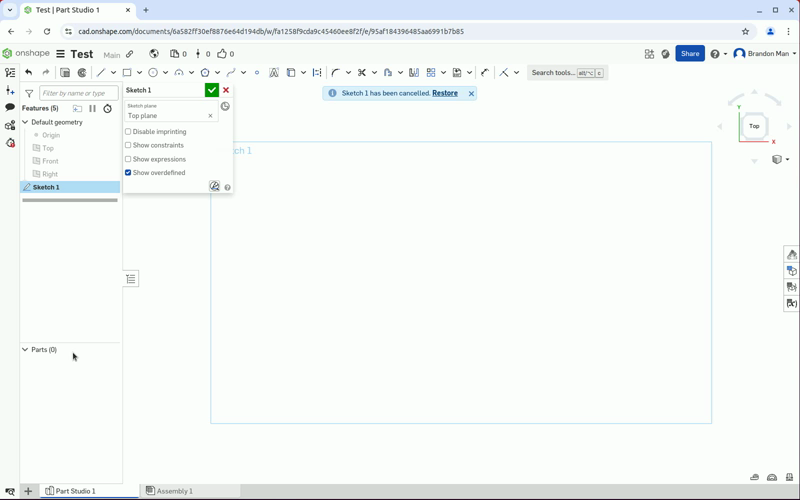
key_down(shift)
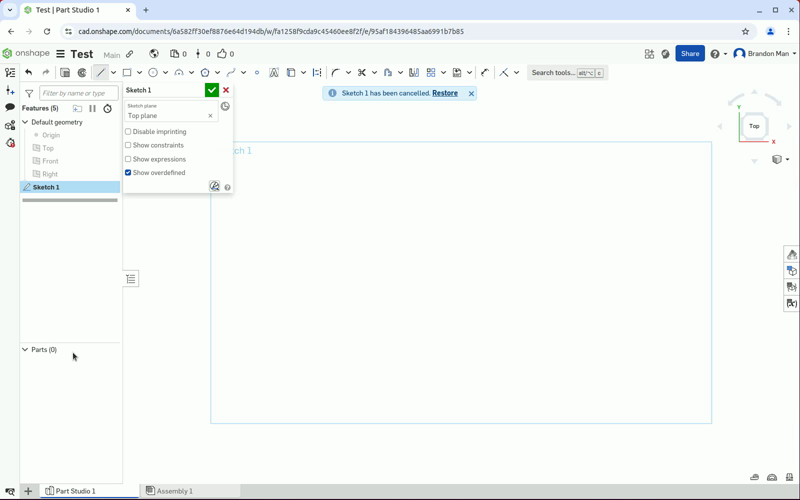
mouse_move(403, 300)
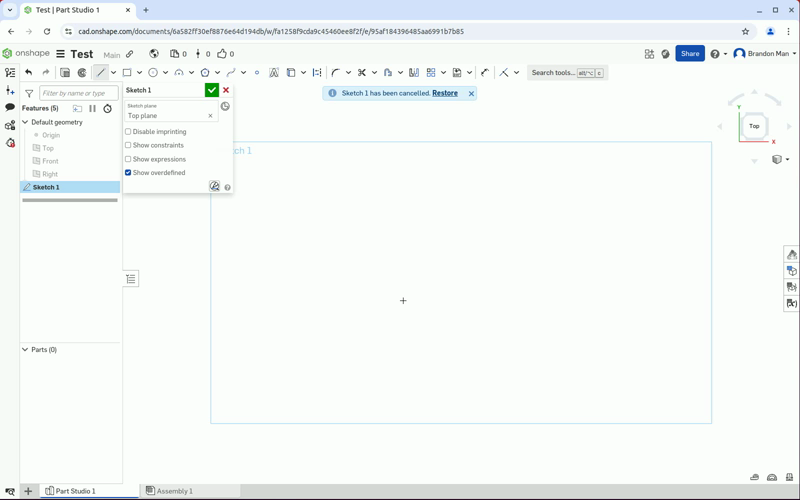
click(403, 300)
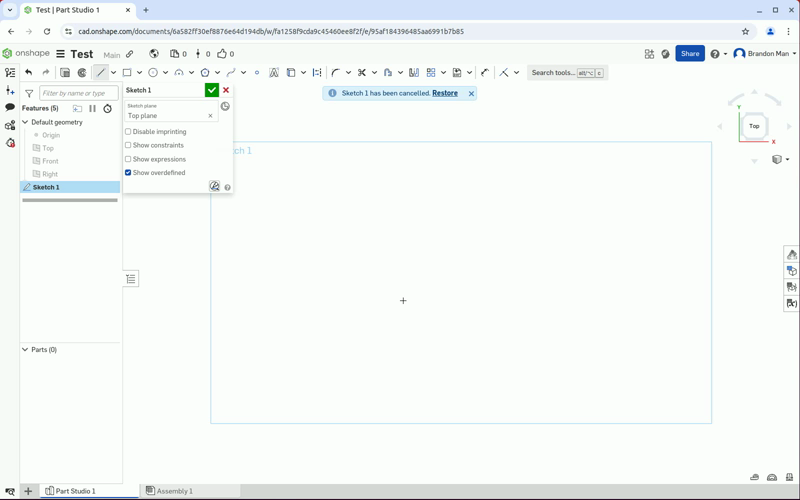
key_up(shift)
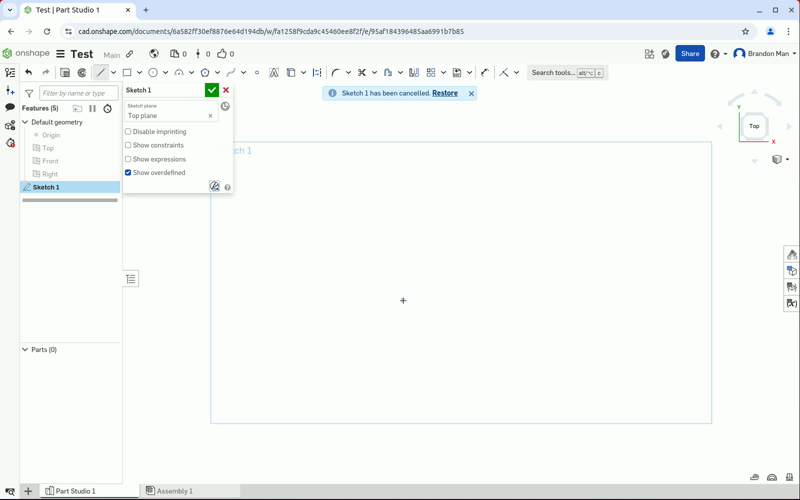
key_down(shift)
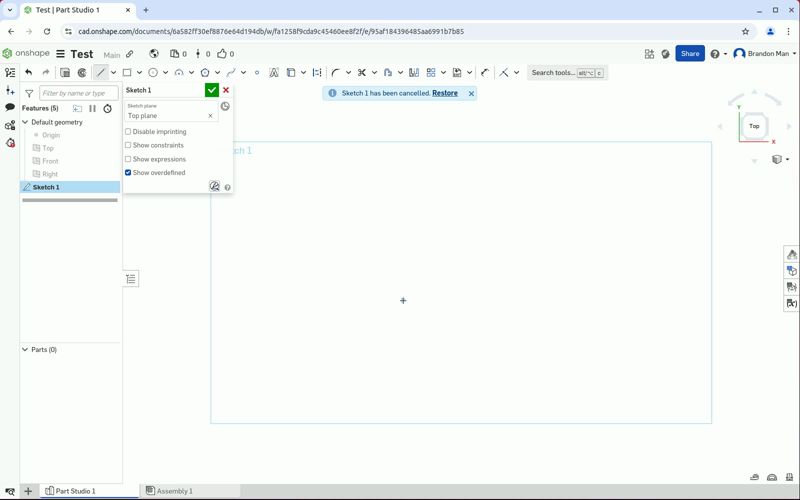
mouse_move(519, 300)
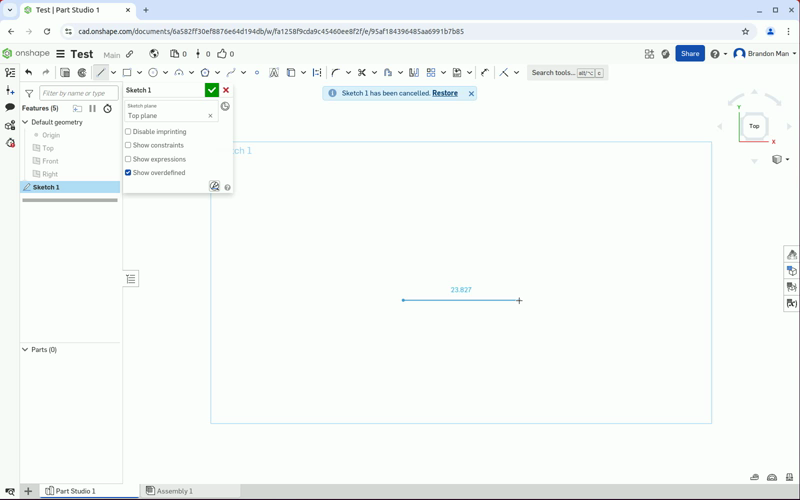
click(519, 300)
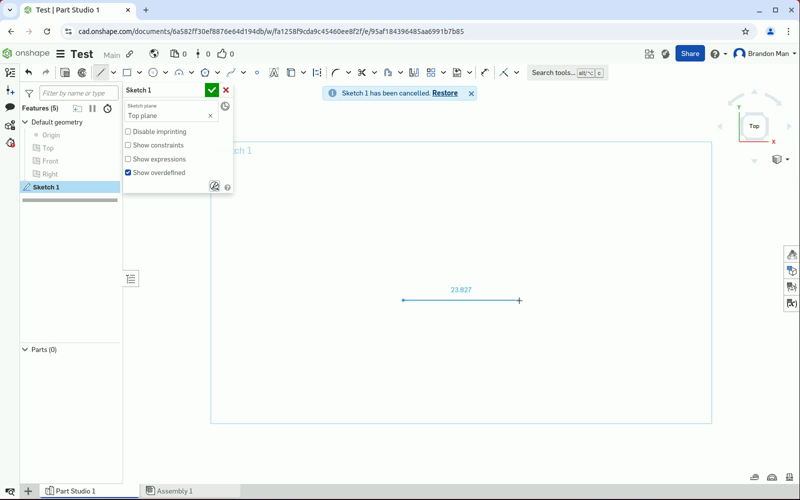
key_up(shift)
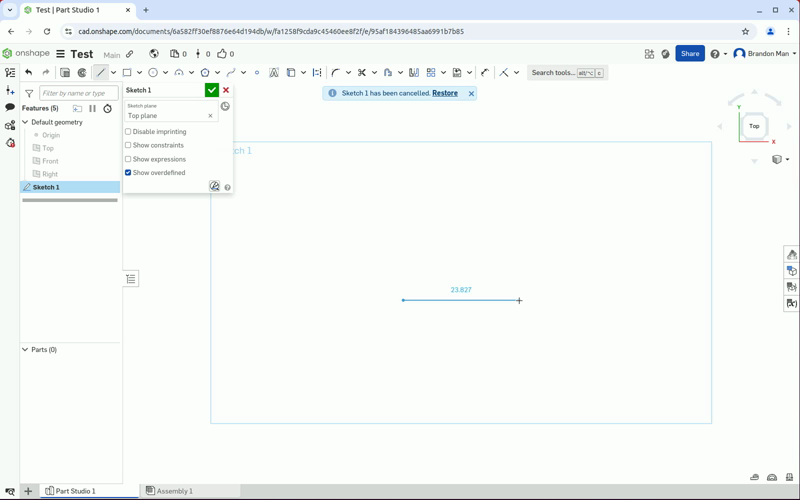
key(esc)
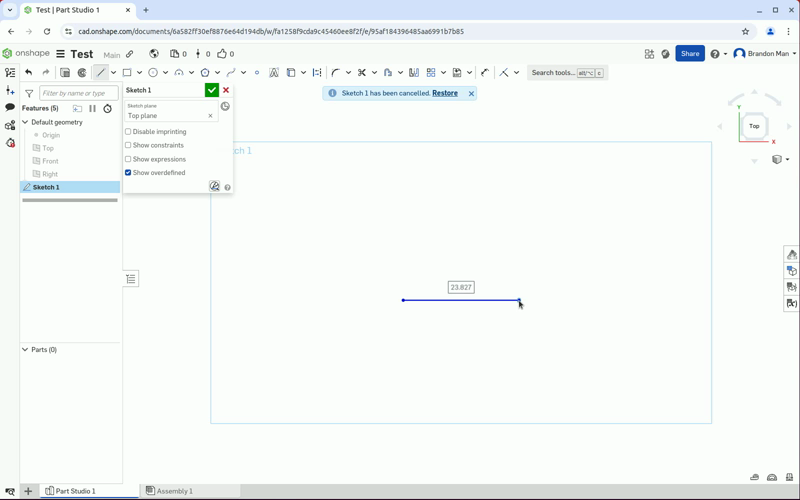
key(a)
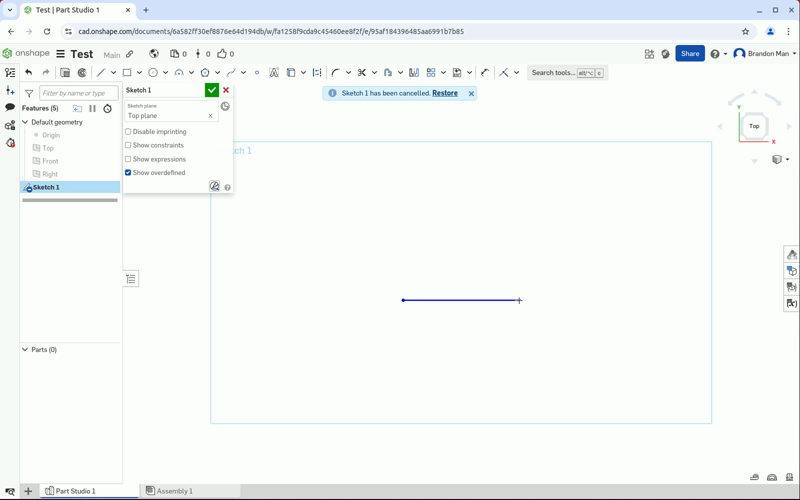
mouse_move(519, 300)
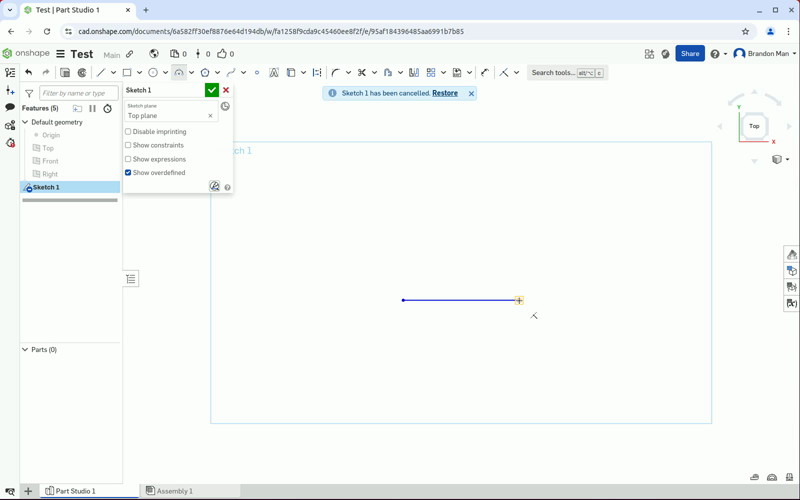
click(519, 300)
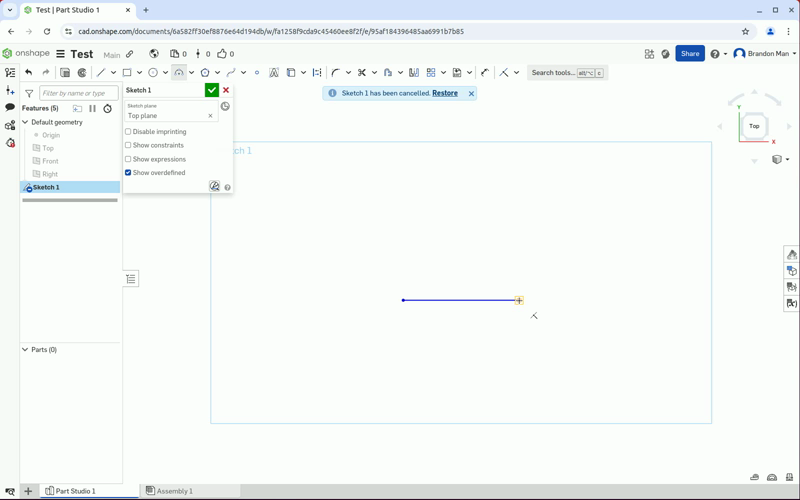
key_down(shift)
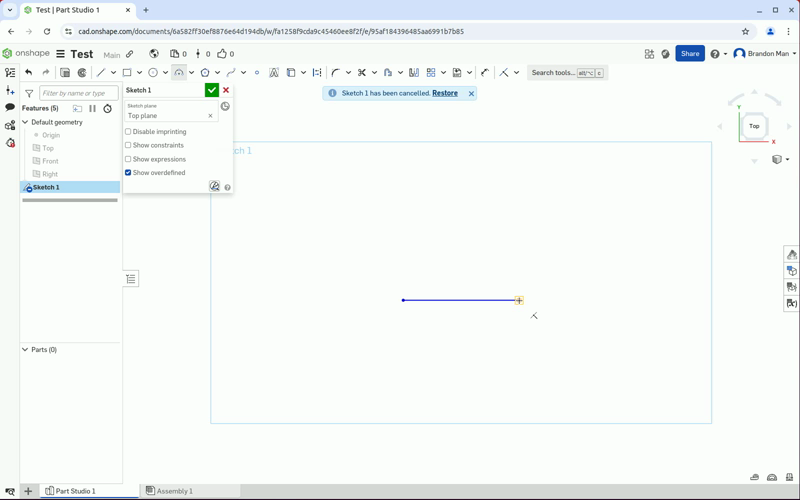
mouse_move(519, 242)
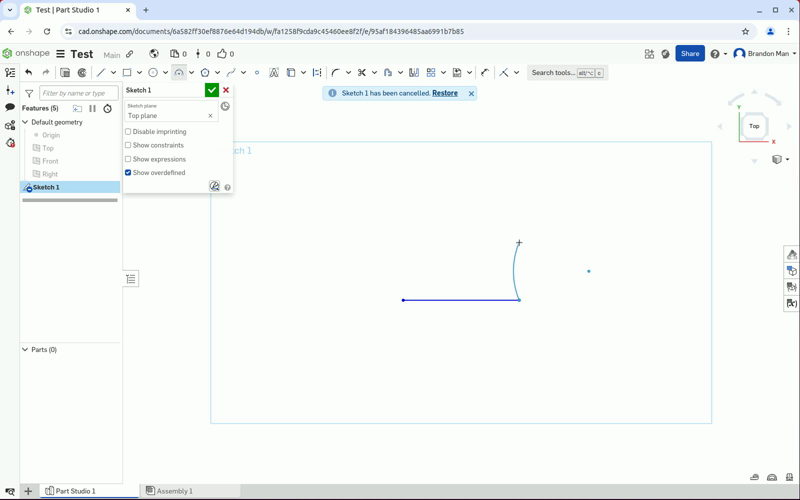
click(519, 242)
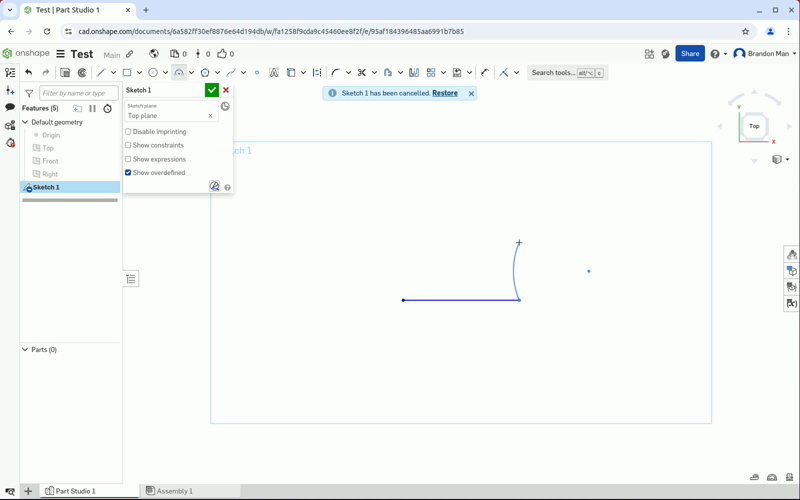
mouse_move(548, 271)
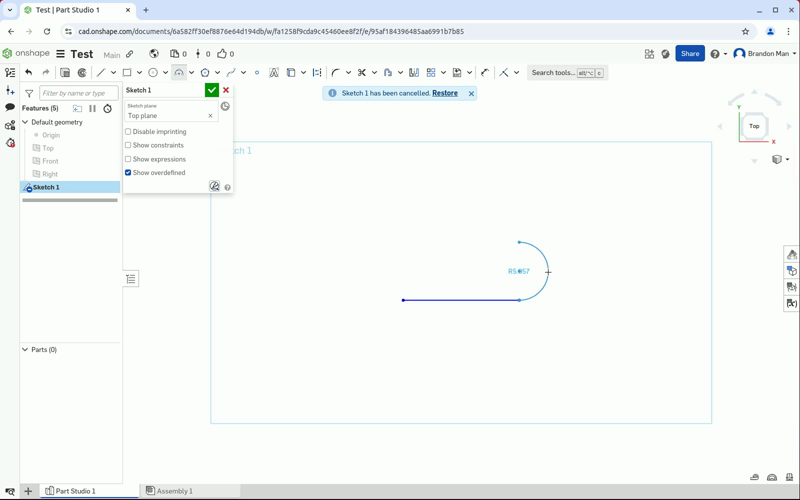
click(548, 271)
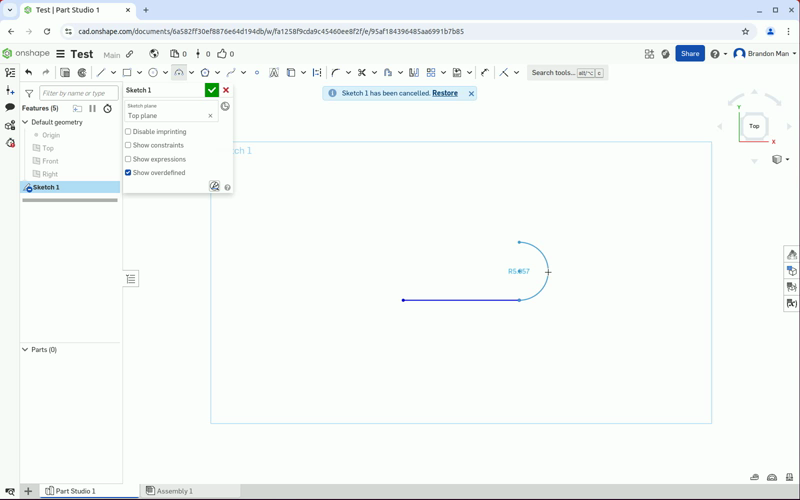
key_up(shift)
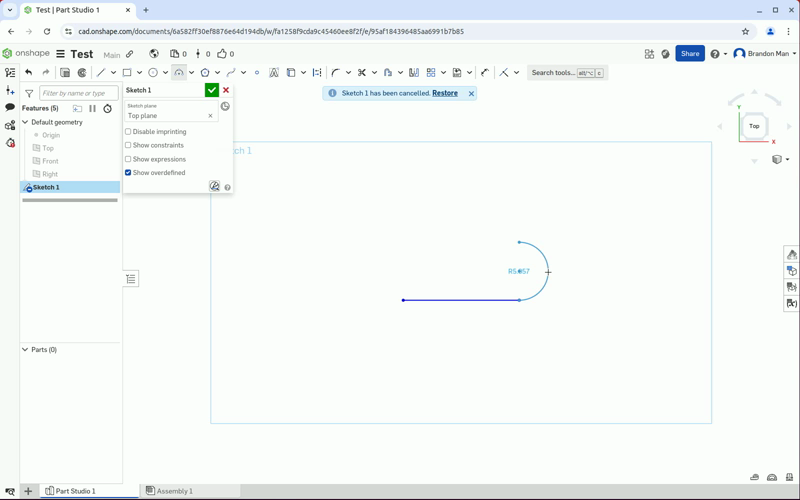
key(esc)
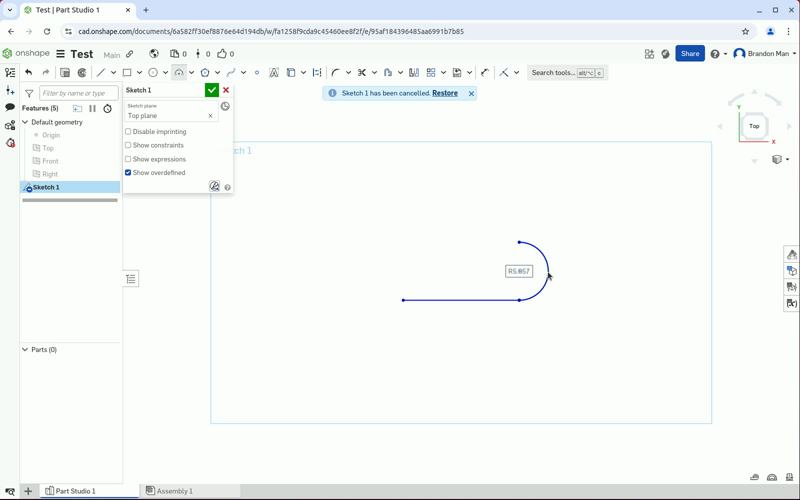
key(l)
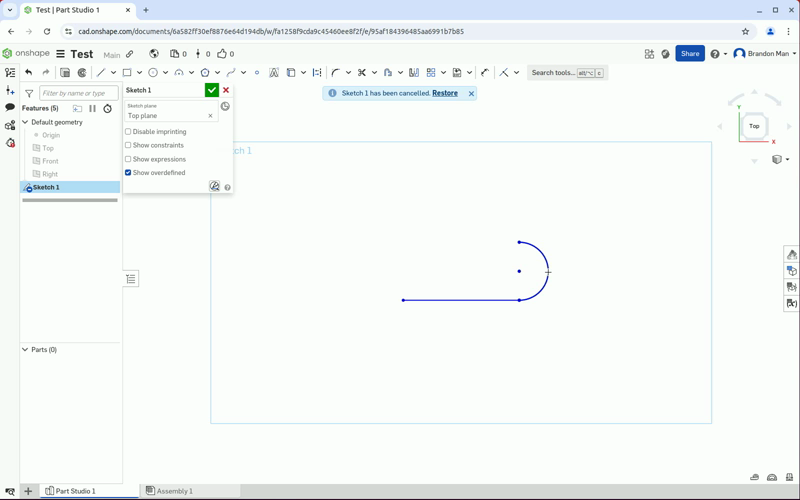
mouse_move(519, 242)
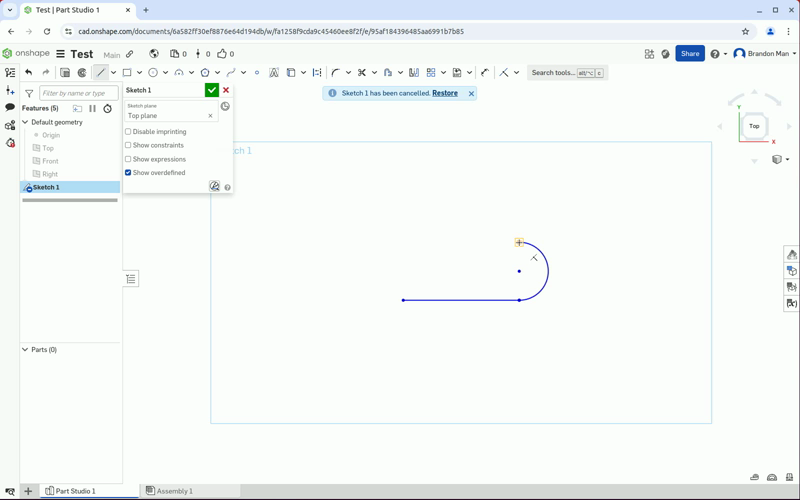
click(519, 242)
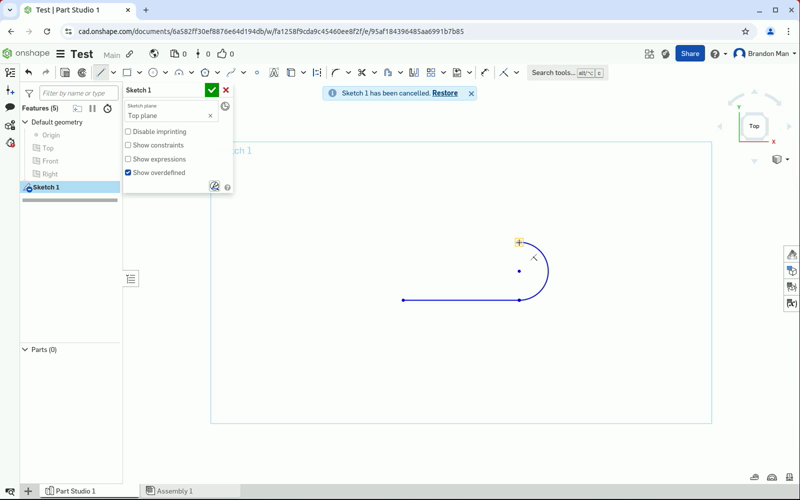
key_down(shift)
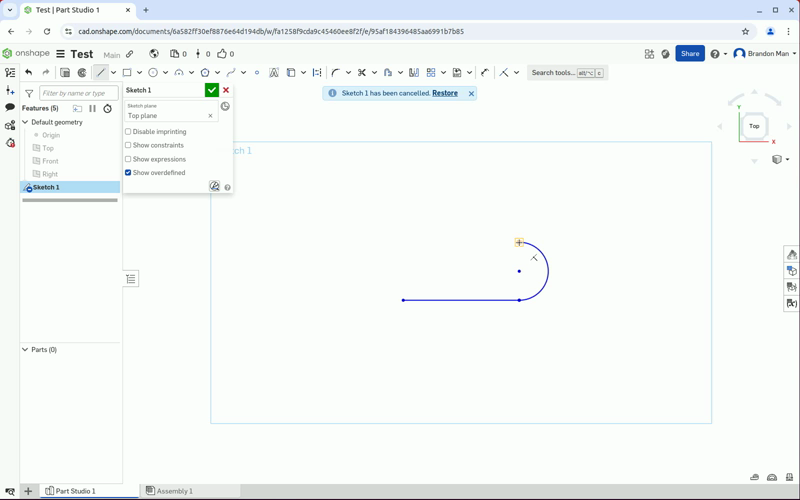
mouse_move(403, 242)
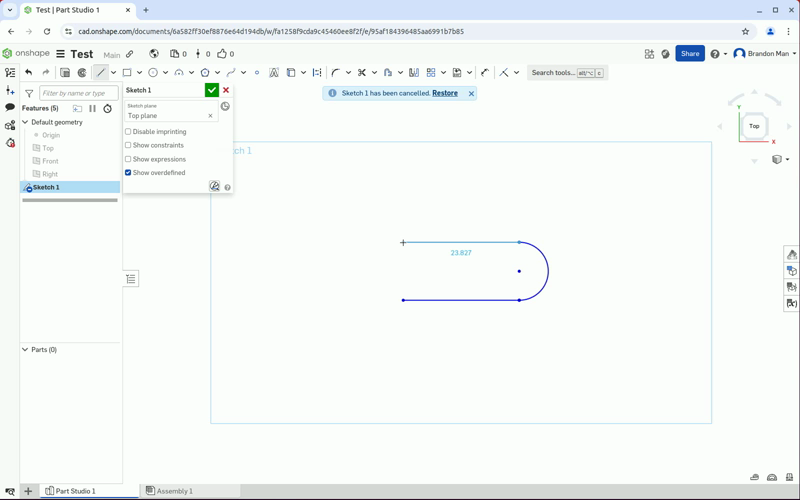
click(403, 242)
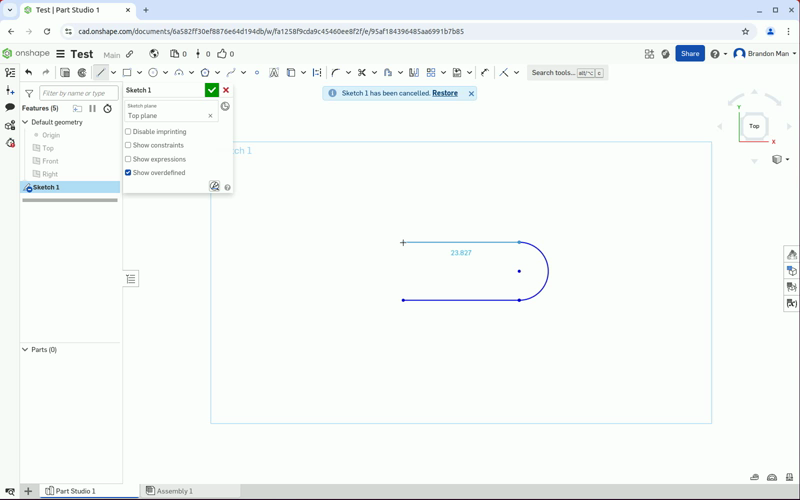
key_up(shift)
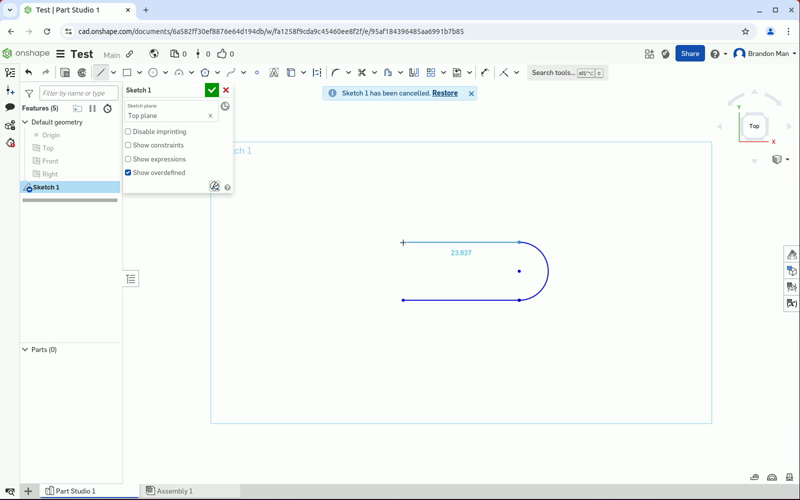
mouse_move(433, 242)
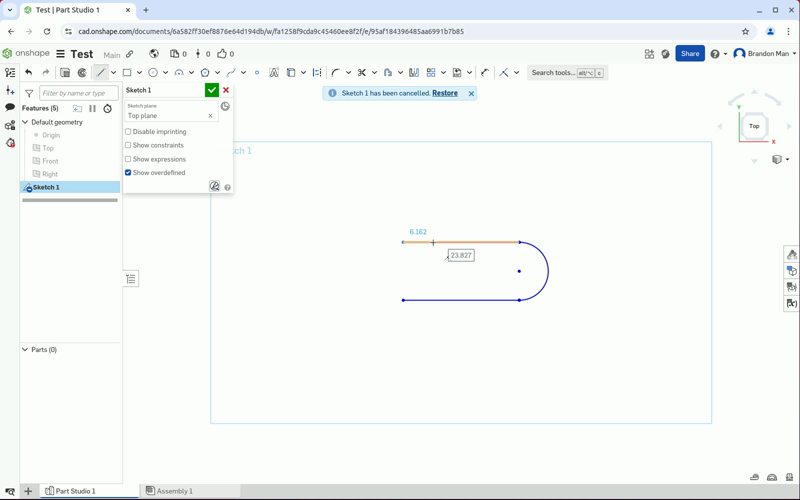
key_down(shift)
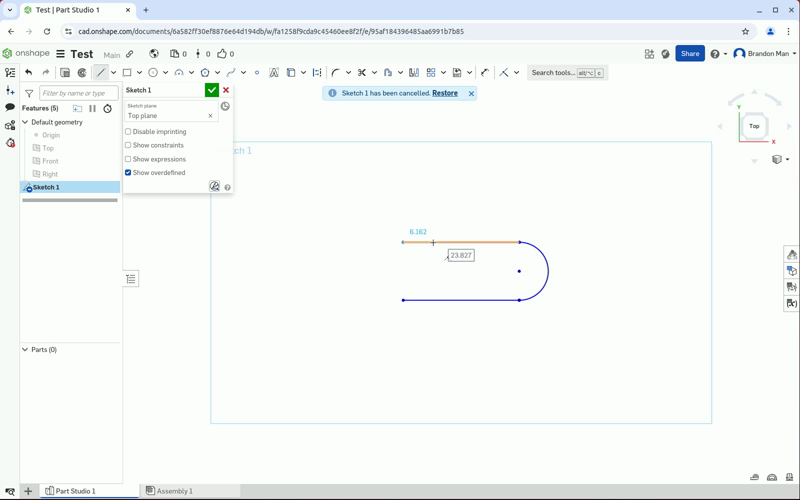
mouse_move(403, 300)
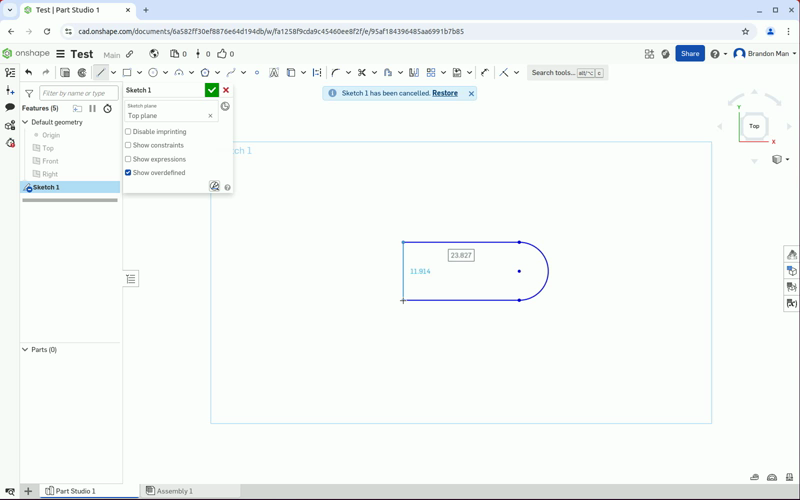
key_up(shift)
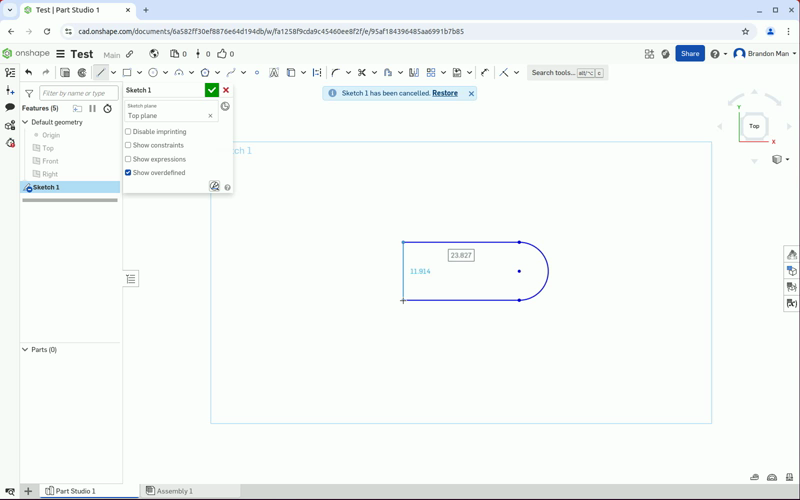
click(403, 300)
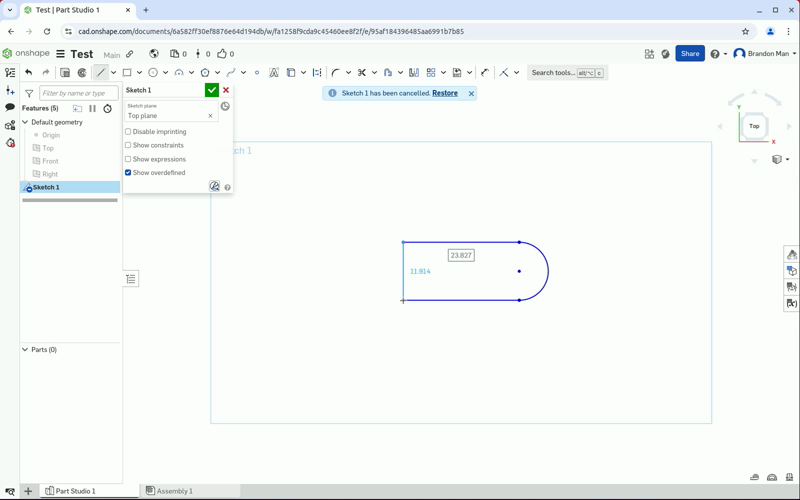
key(esc)
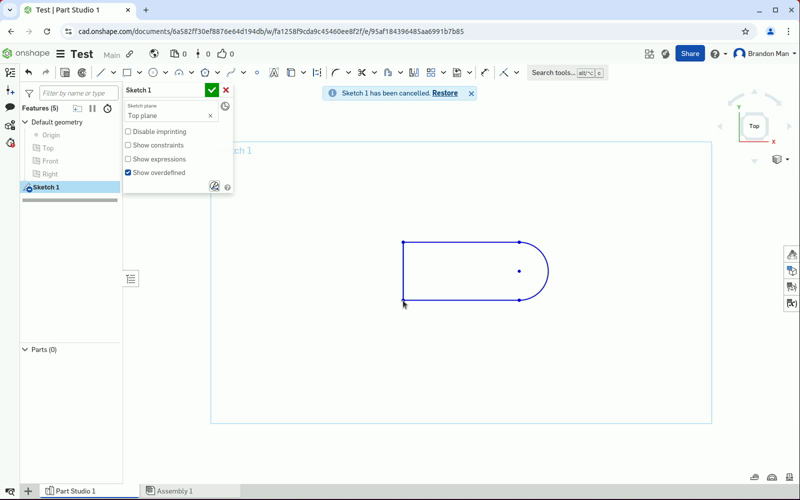
mouse_move(467, 254)
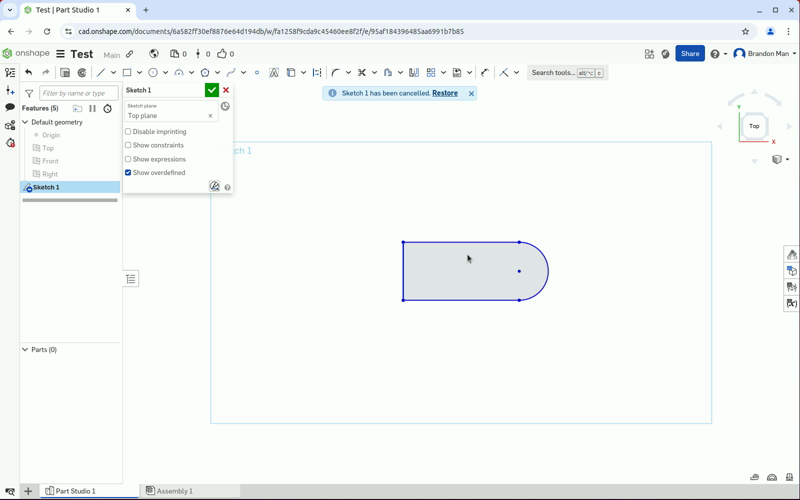
click(467, 254)
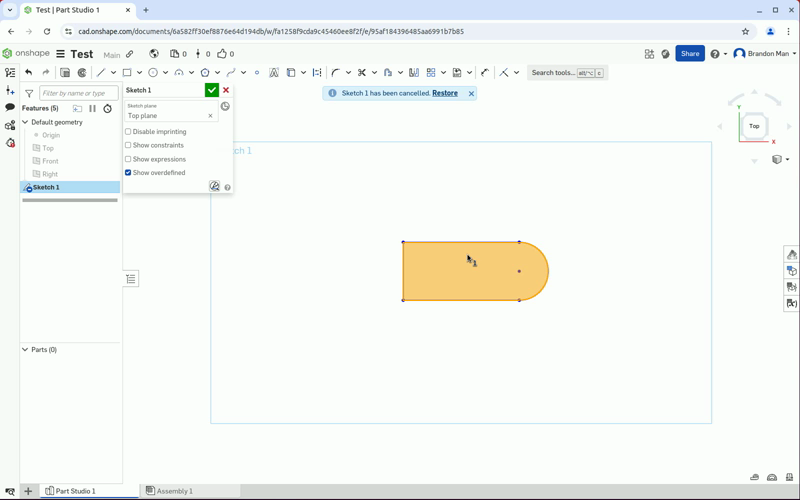
mouse_move(73, 352)
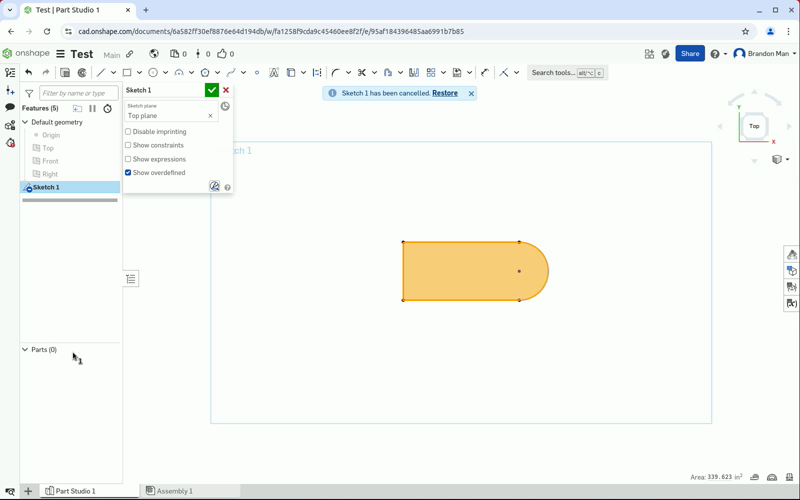
key(shift+y)
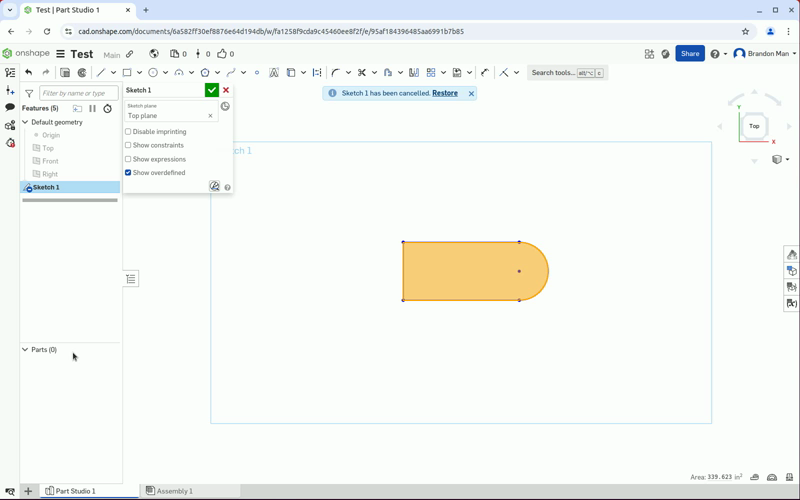
key(shift+e)
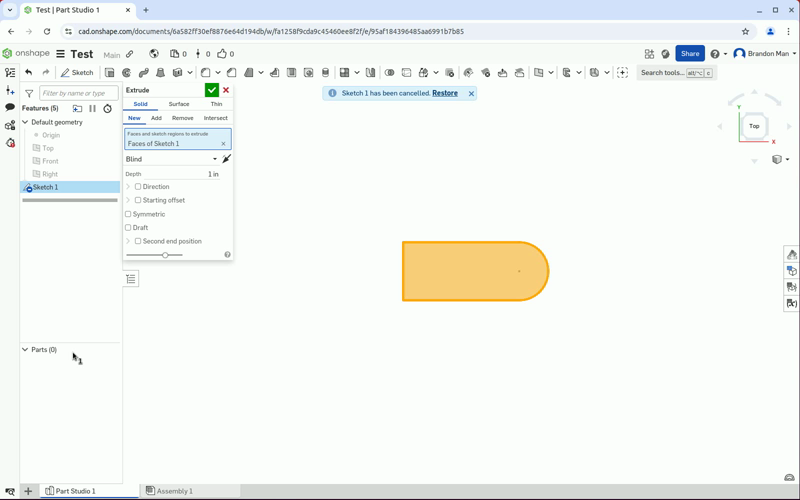
mouse_move(143, 106)
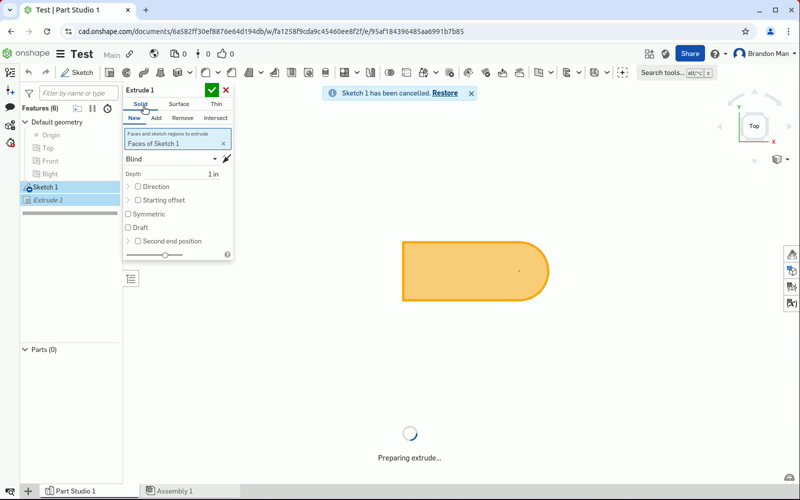
click(143, 106)
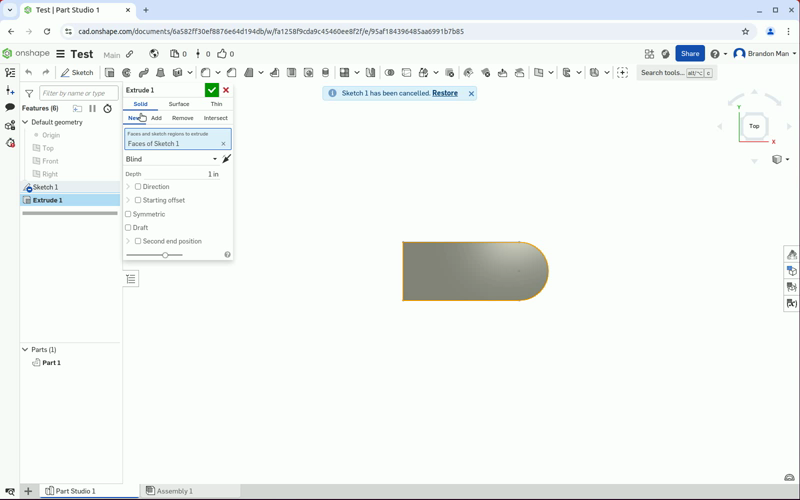
mouse_move(137, 120)
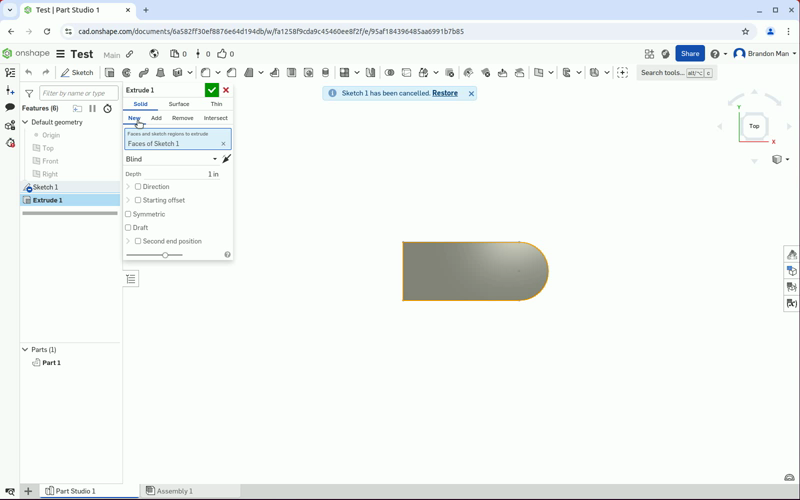
click(137, 120)
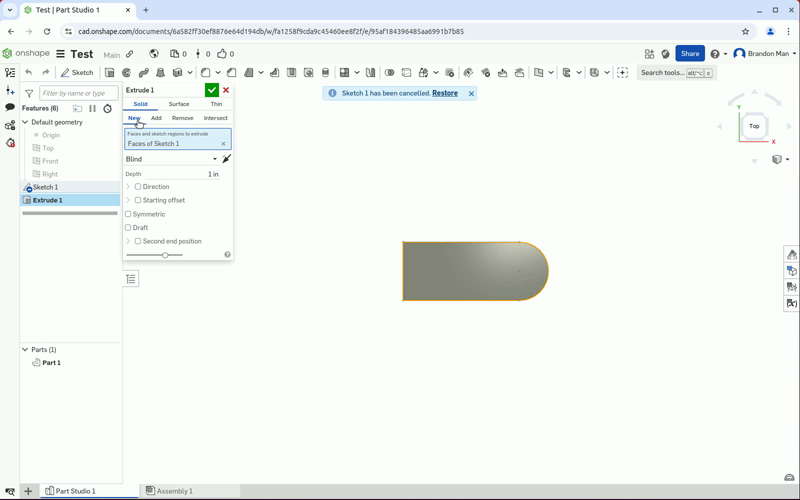
key(tab, 4)
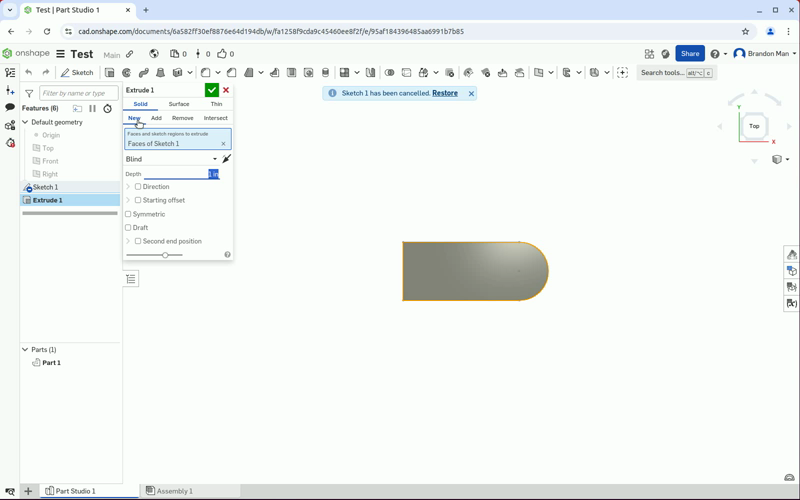
text(6.018)
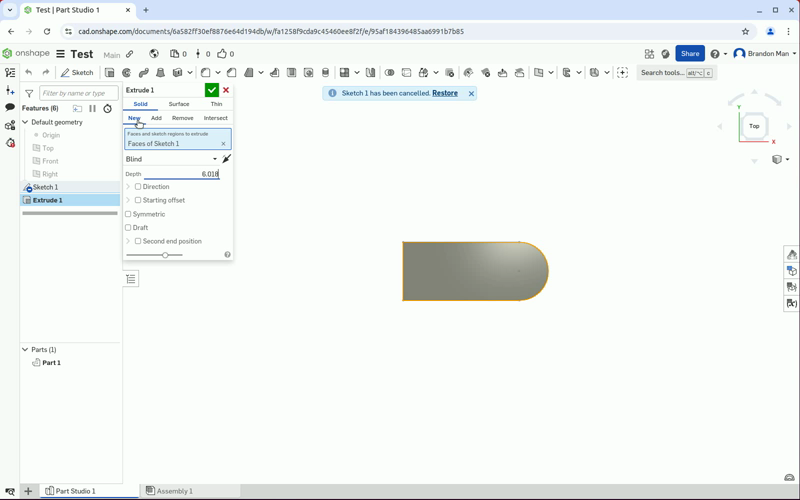
key(enter)
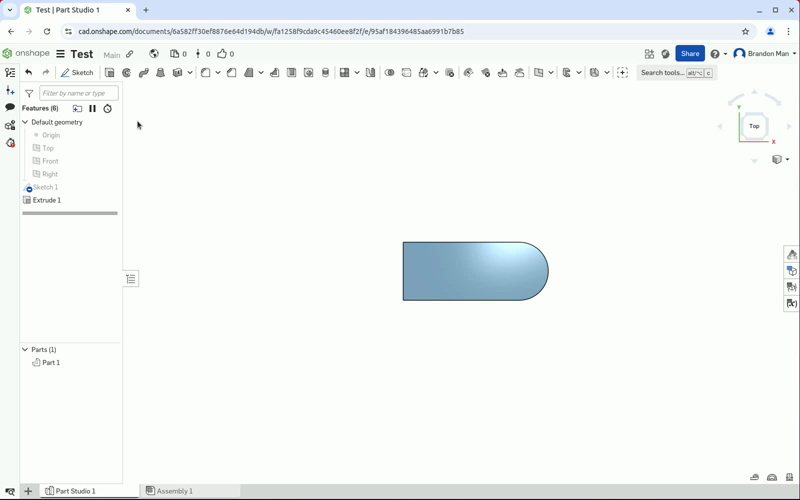
key(shift+h)
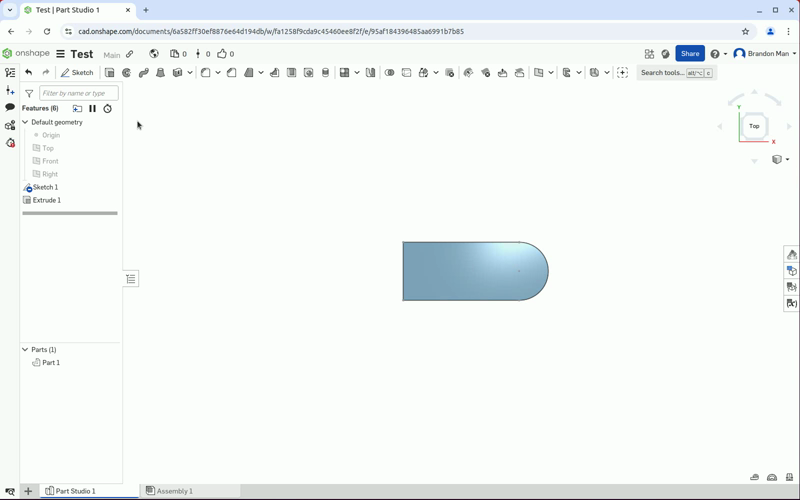
key(shift+h)
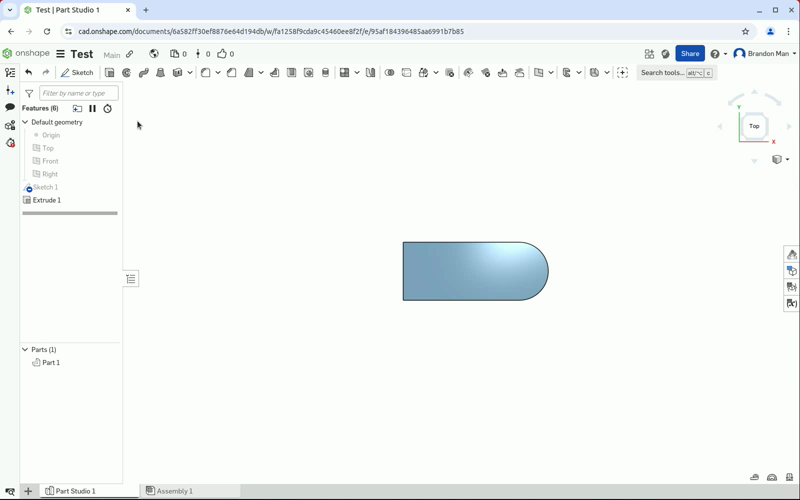
mouse_move(73, 189)
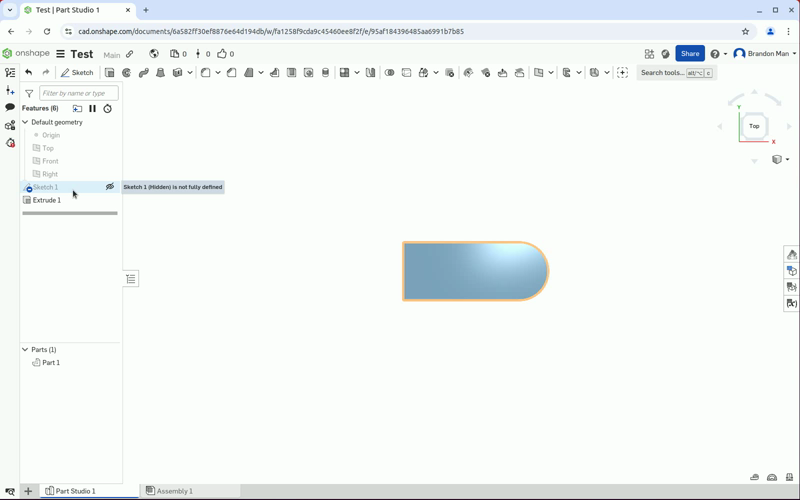
click(73, 189)
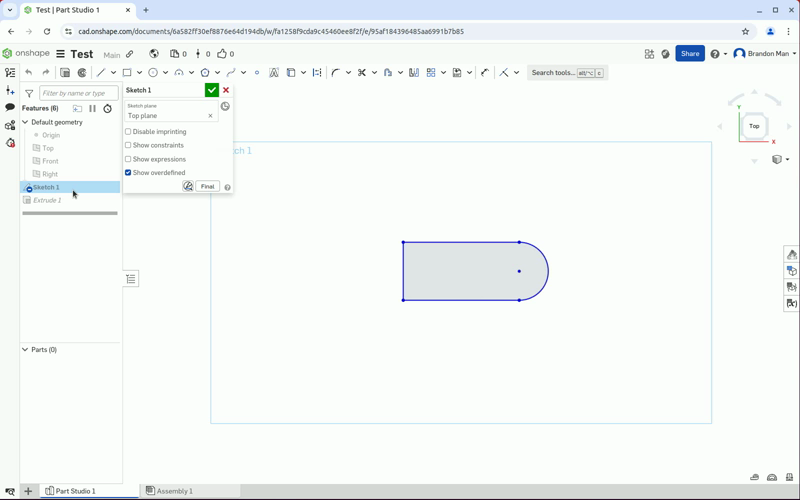
mouse_move(229, 92)
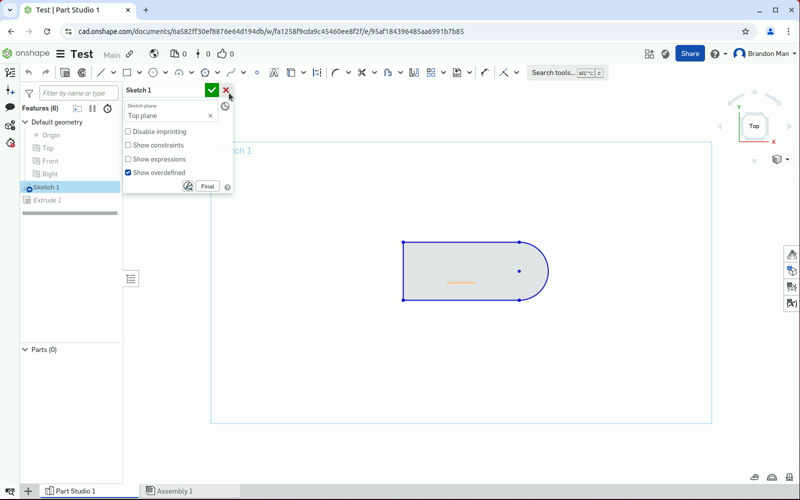
click(229, 92)
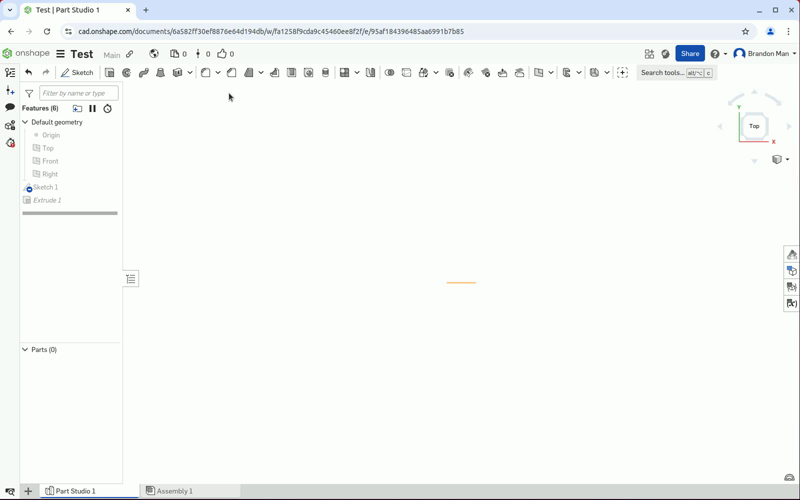
mouse_move(541, 75)
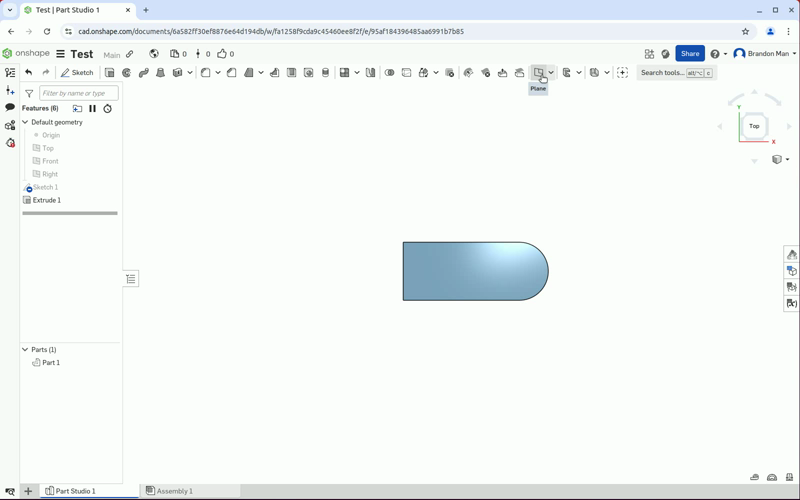
click(541, 75)
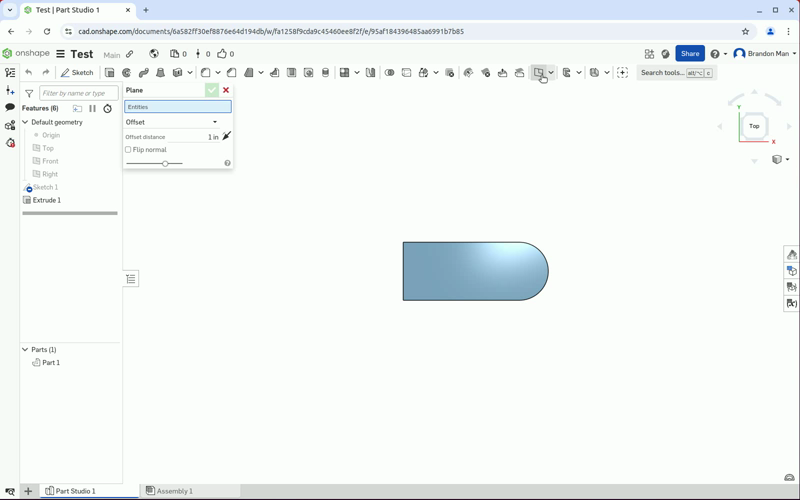
mouse_move(73, 150)
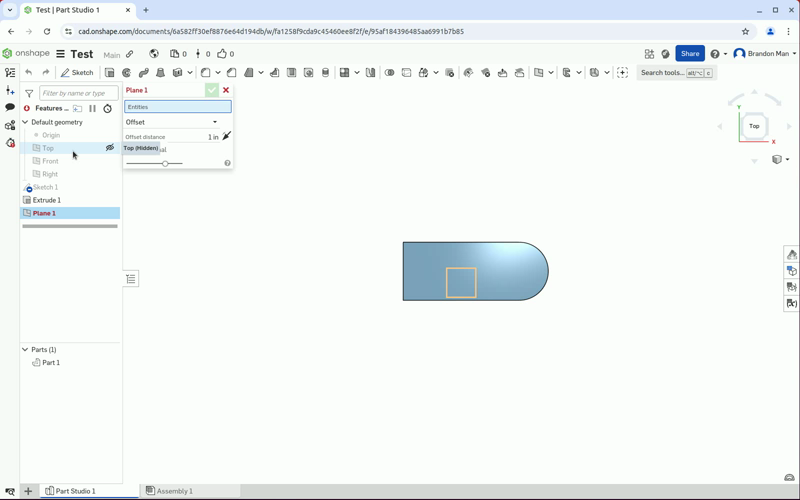
click(73, 150)
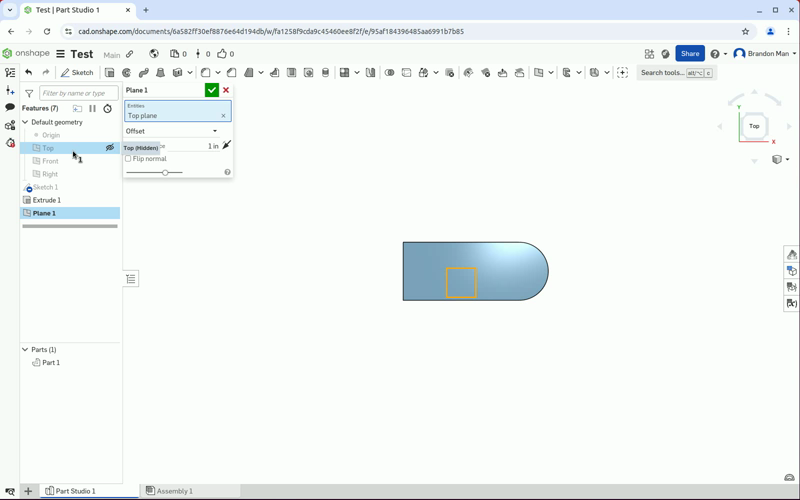
key(tab, 2)
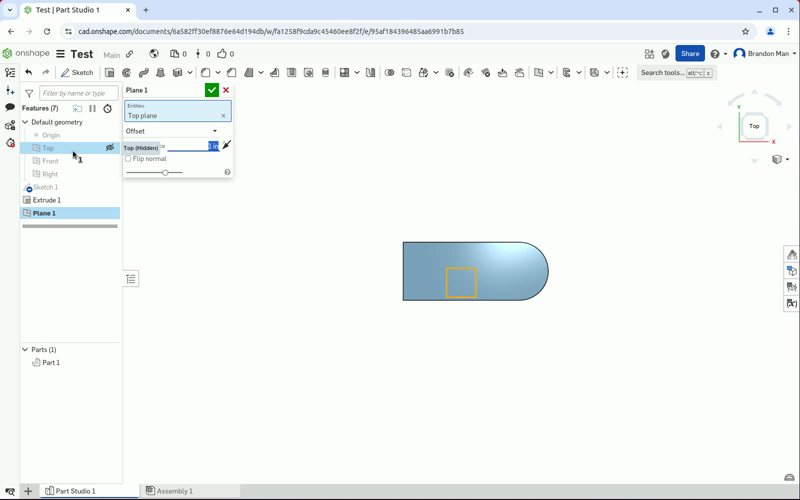
text(6.008)
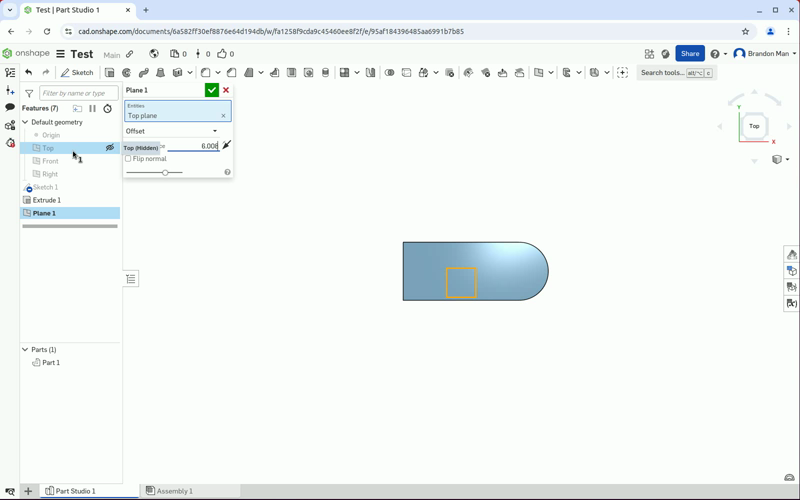
key(enter, 2)
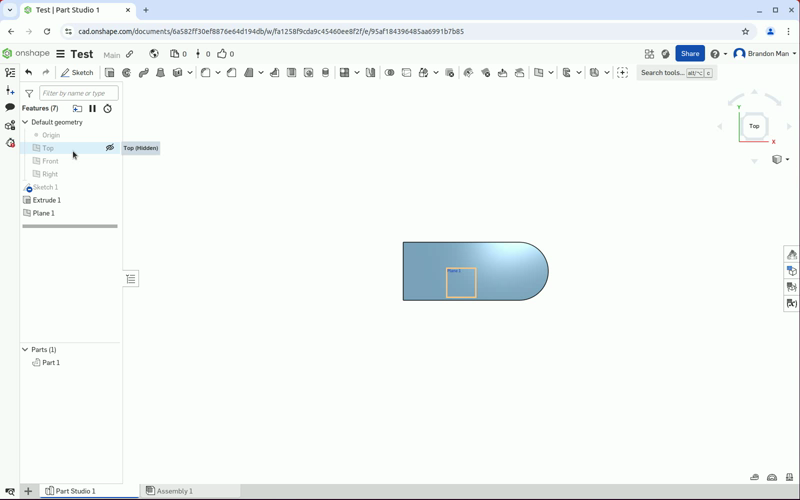
key(shift+s)
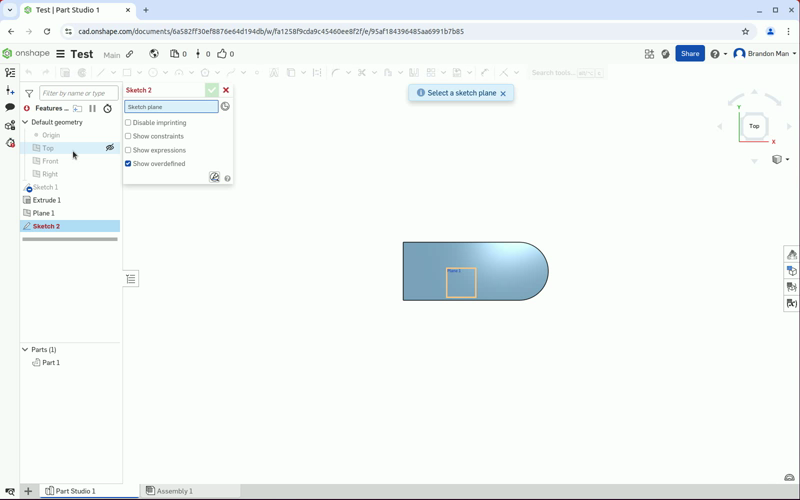
mouse_move(73, 215)
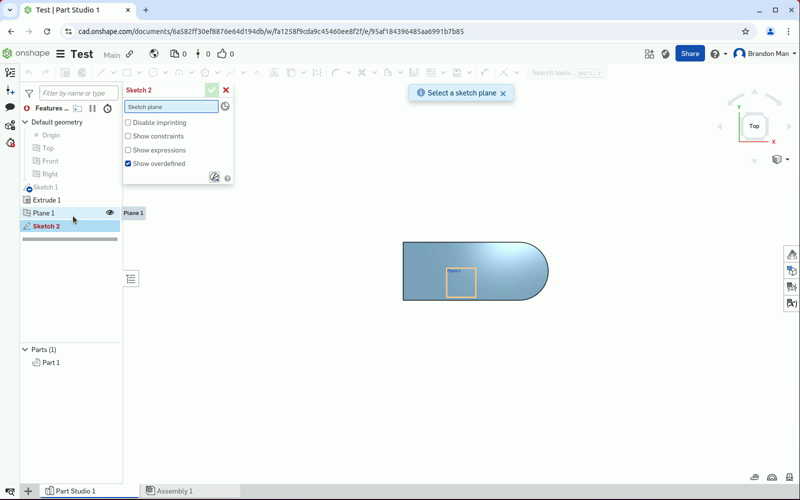
click(73, 215)
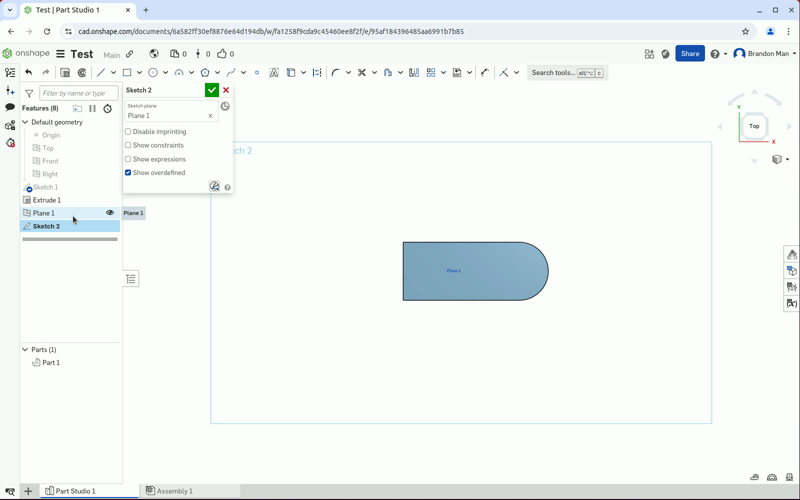
mouse_move(73, 352)
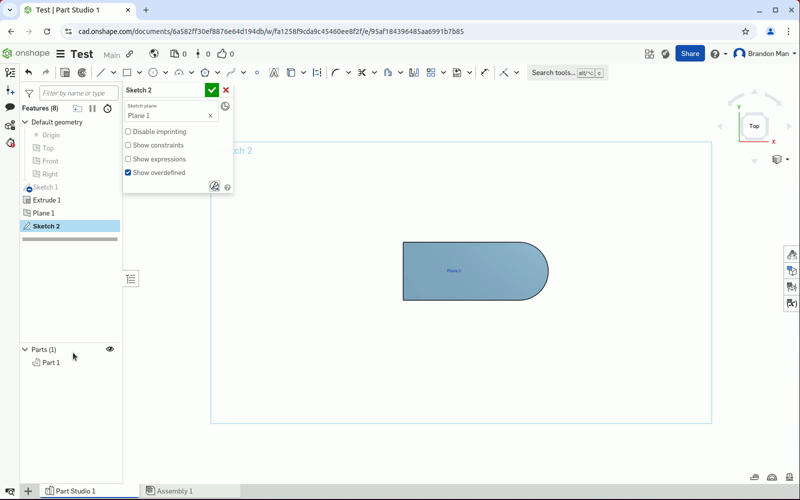
key(y)
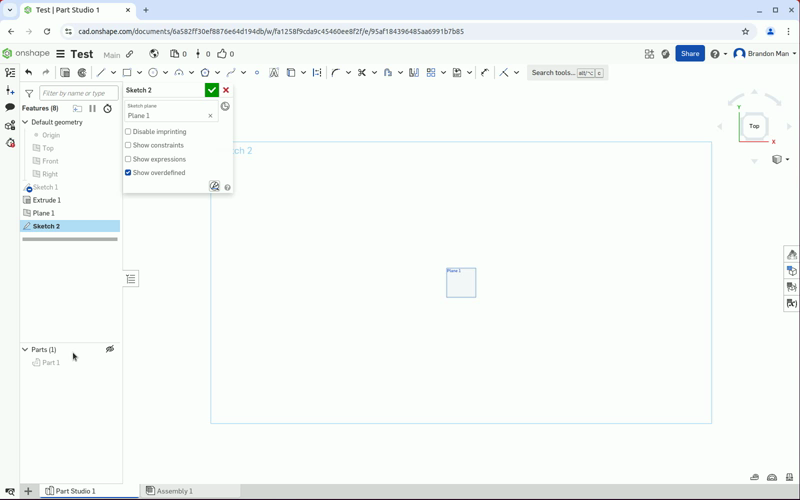
key(c)
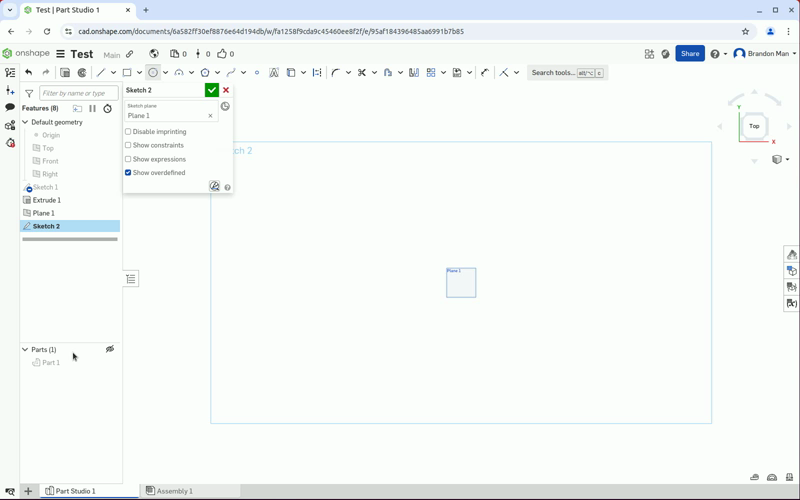
key_down(shift)
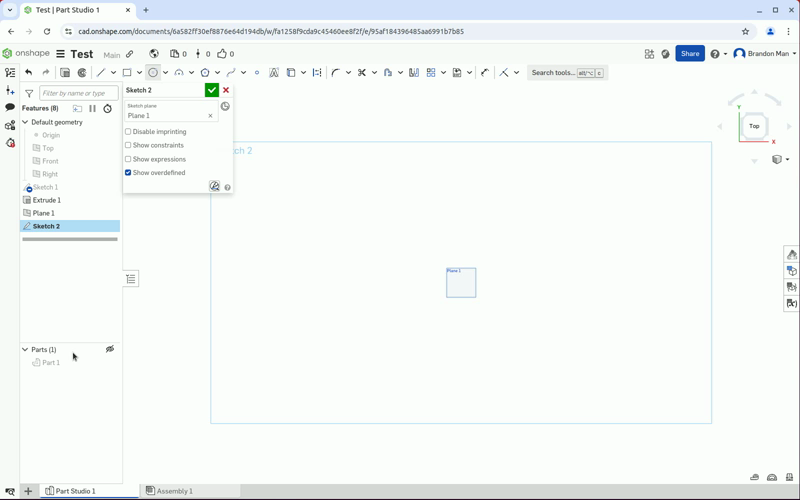
mouse_move(461, 272)
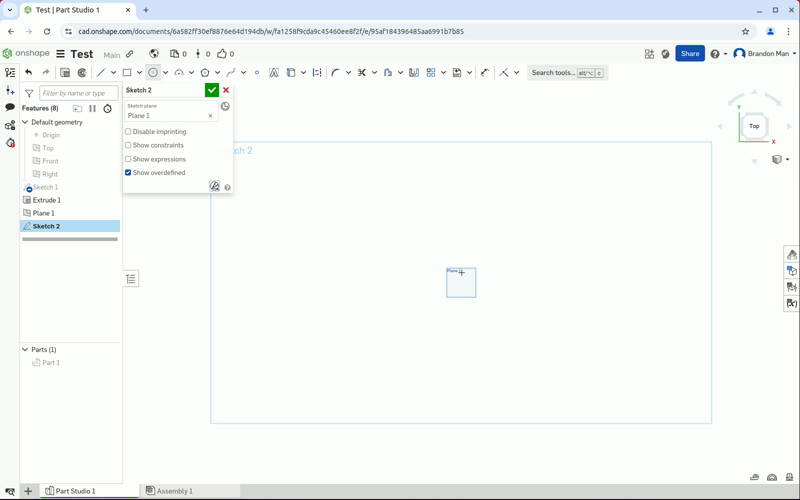
click(461, 272)
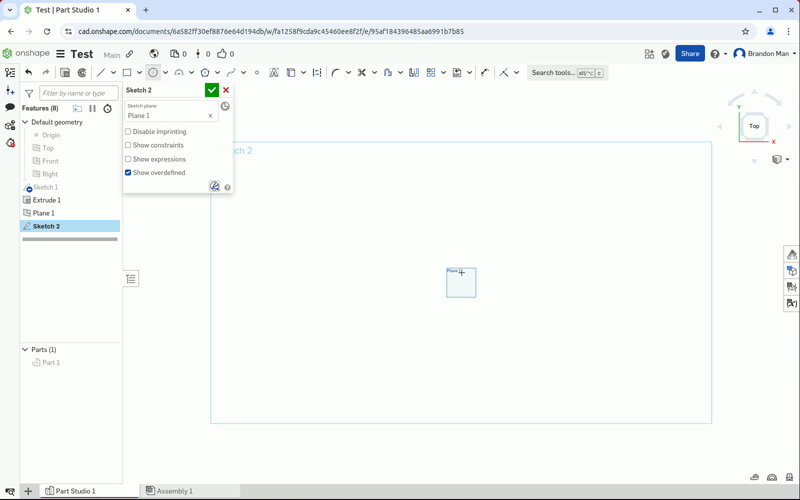
key_up(shift)
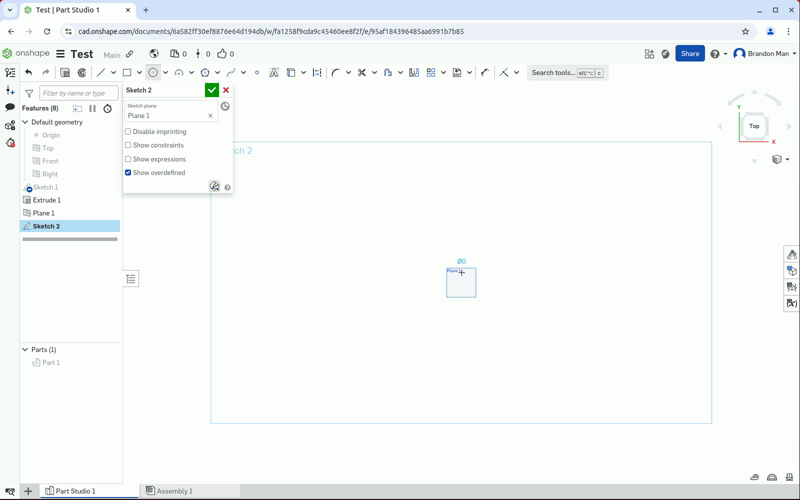
mouse_move(477, 272)
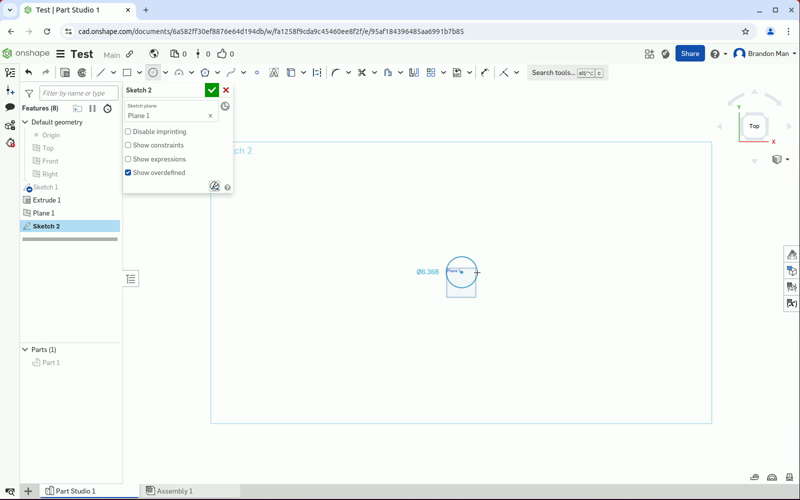
click(477, 272)
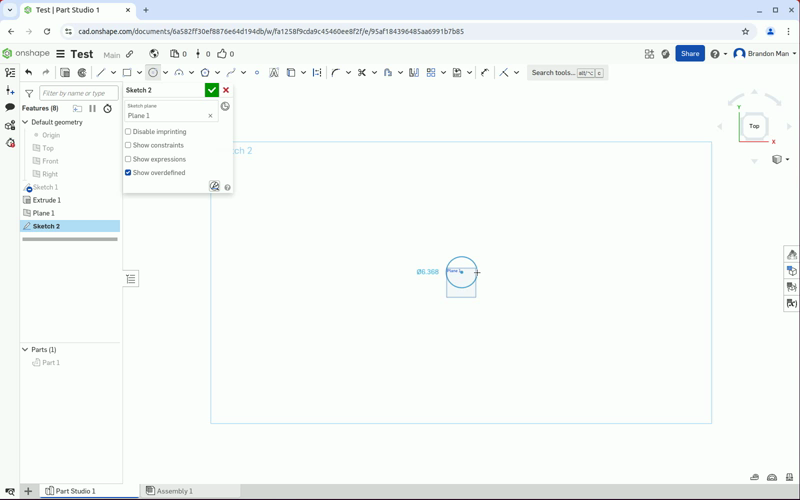
key(esc)
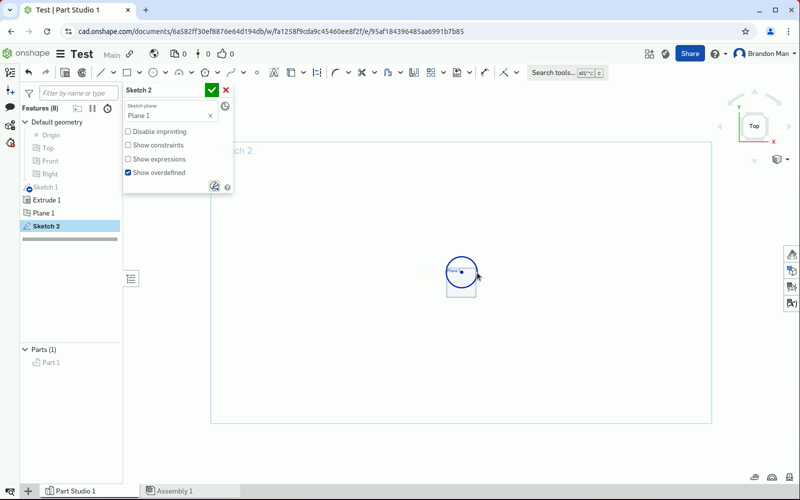
mouse_move(459, 274)
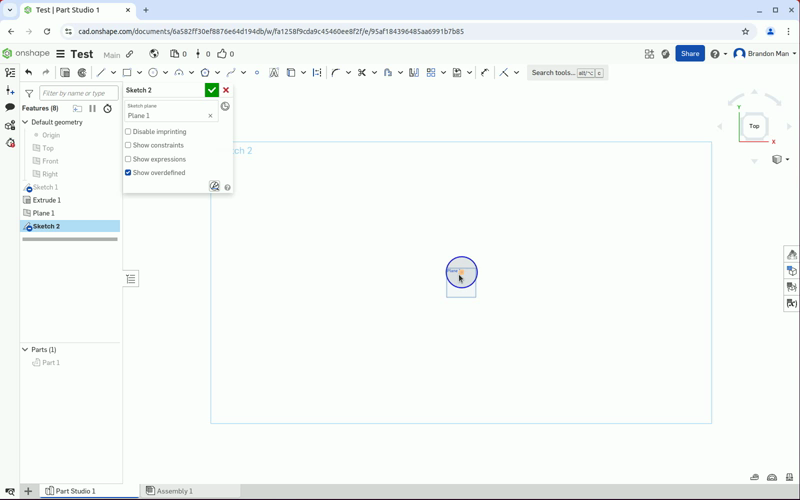
scroll(6)
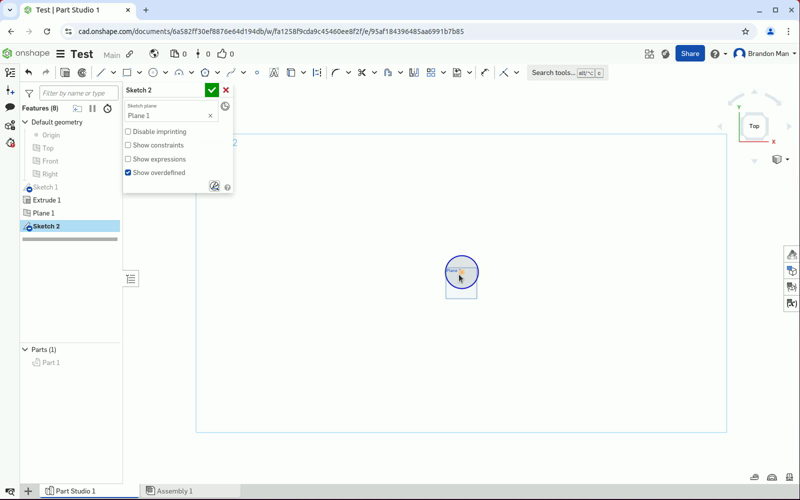
scroll(6)
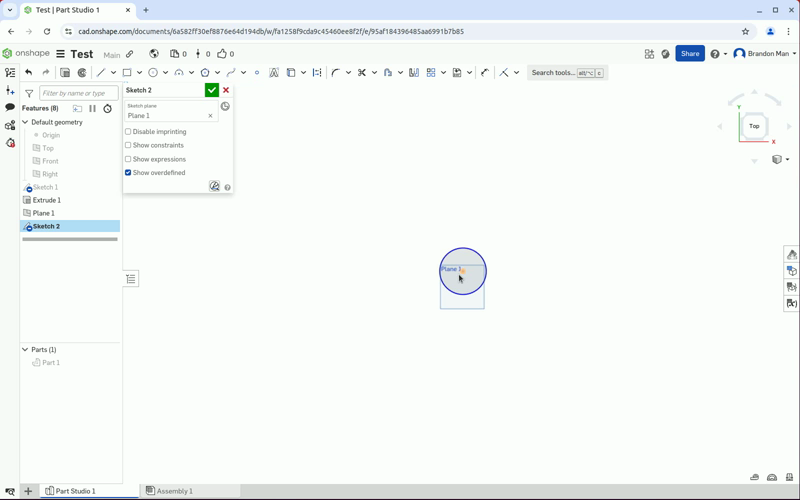
scroll(6)
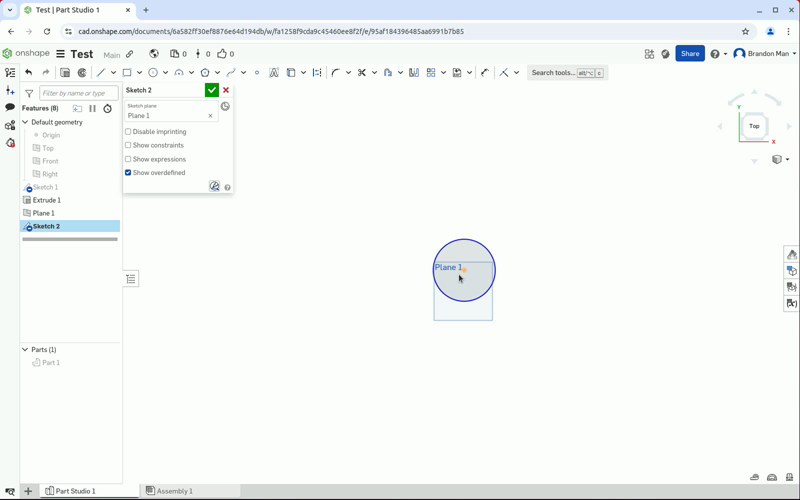
scroll(6)
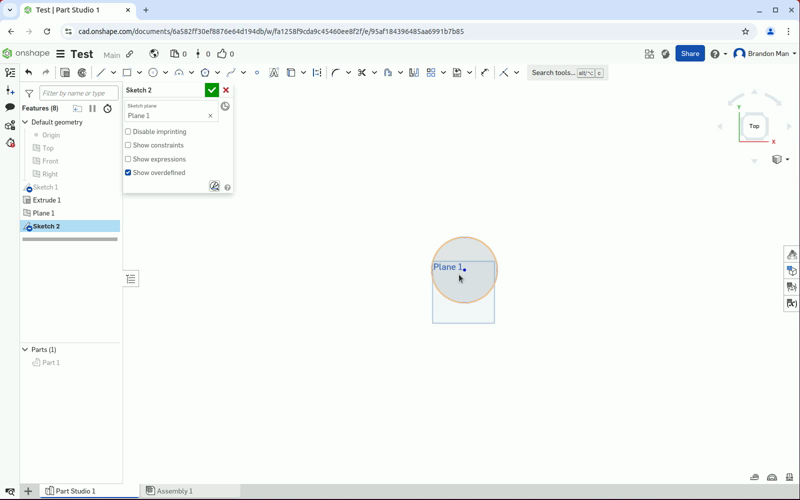
scroll(6)
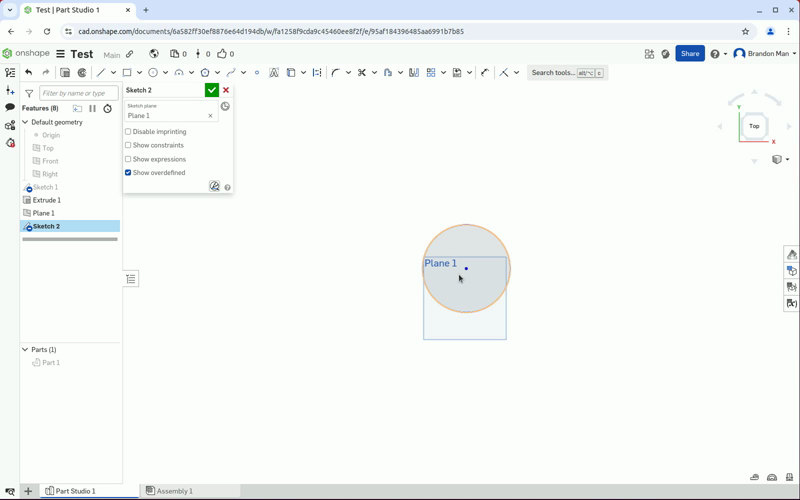
scroll(6)
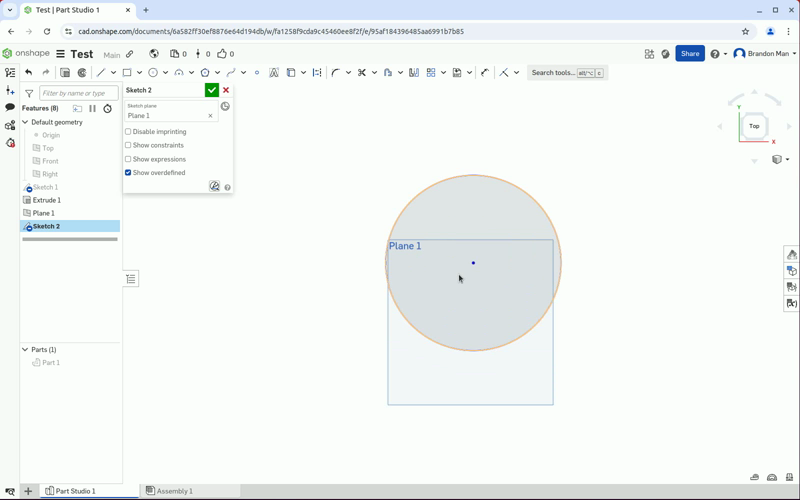
scroll(6)
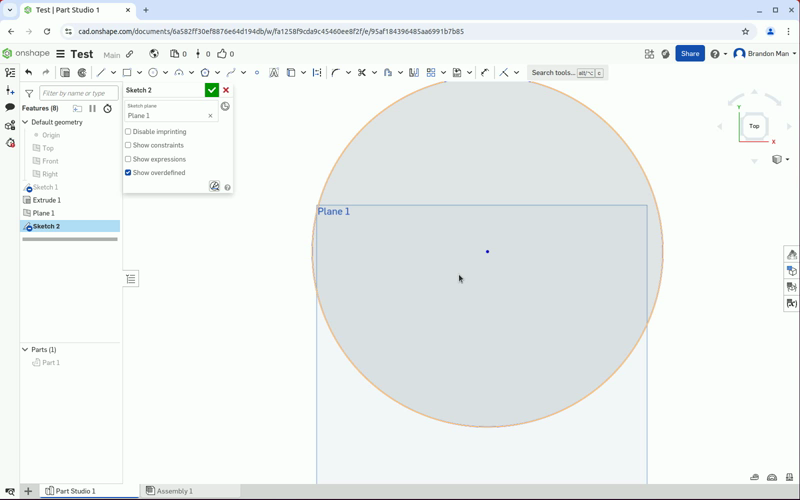
click(459, 274)
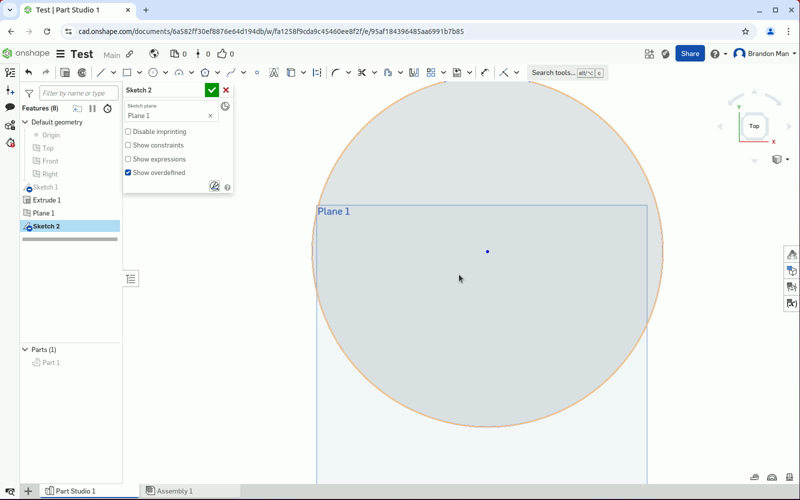
scroll(-6)
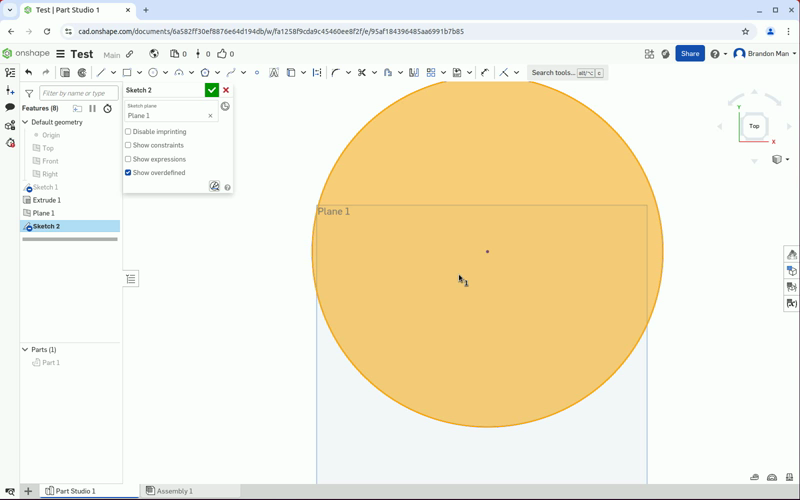
scroll(-6)
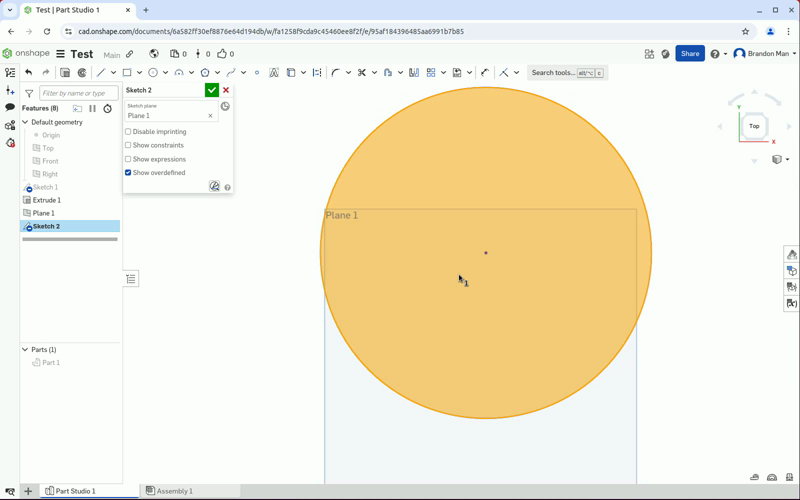
scroll(-6)
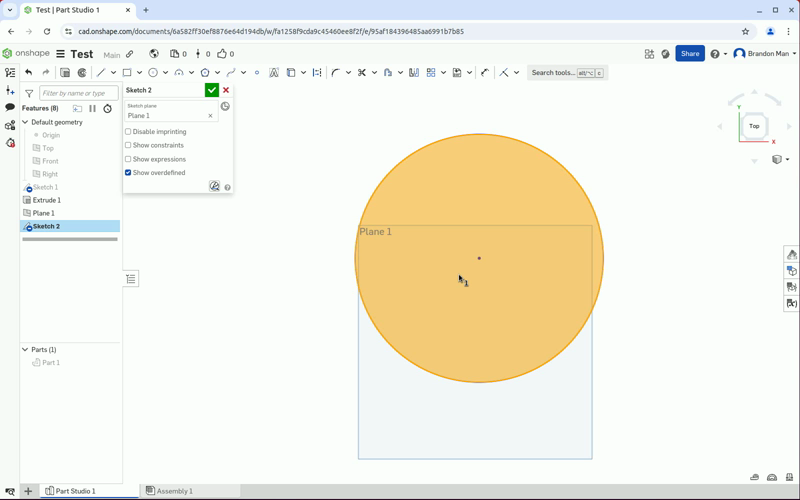
scroll(-6)
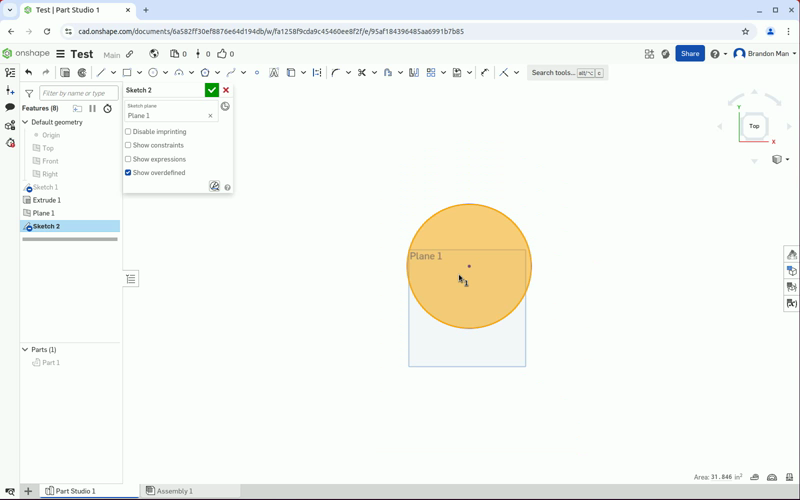
scroll(-6)
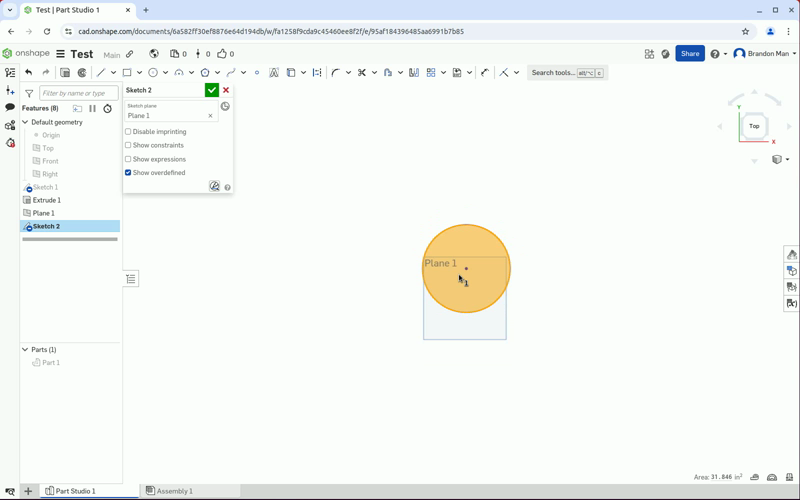
scroll(-6)
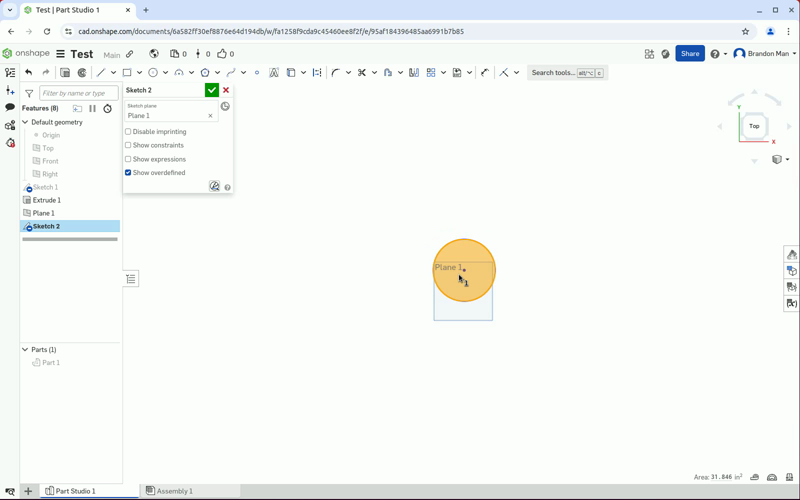
scroll(-6)
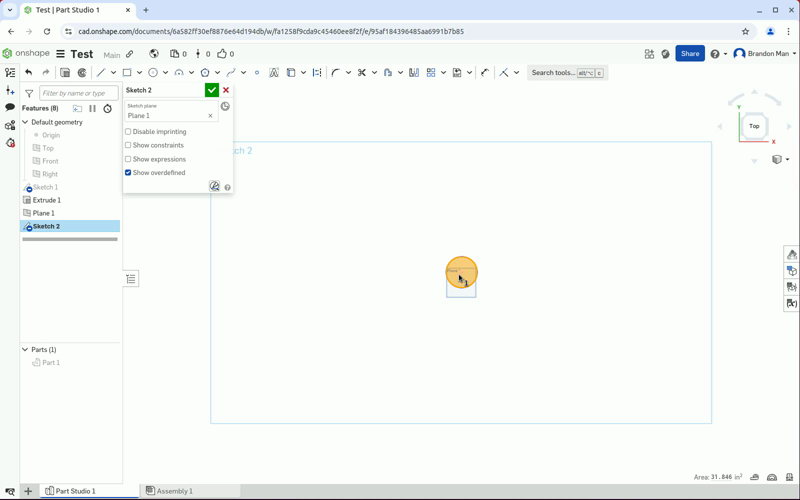
mouse_move(73, 352)
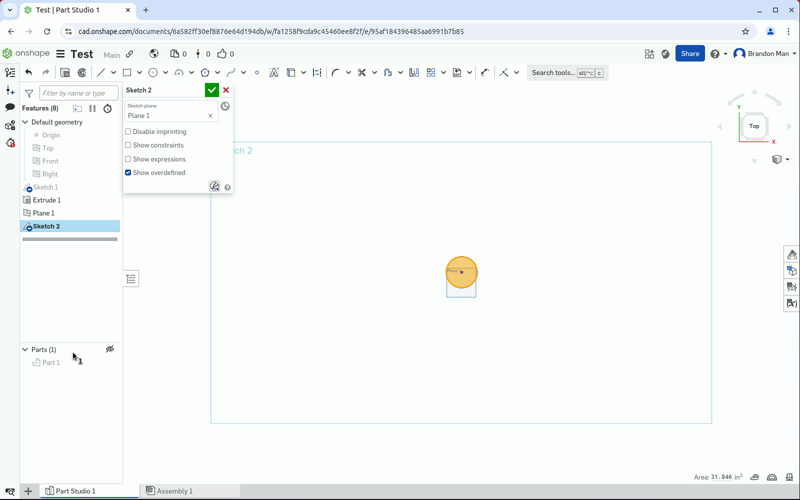
key(shift+y)
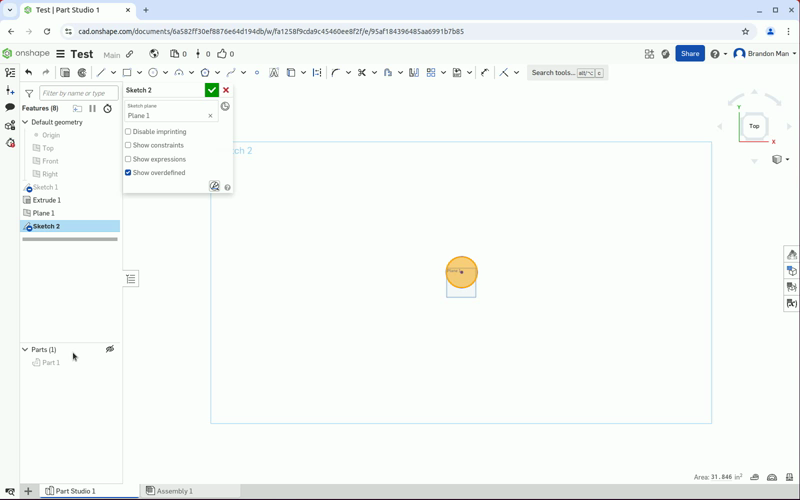
key(shift+e)
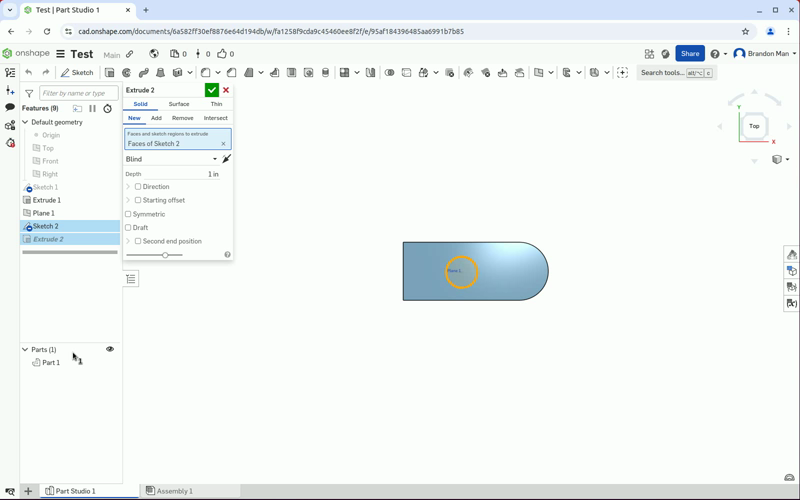
mouse_move(143, 106)
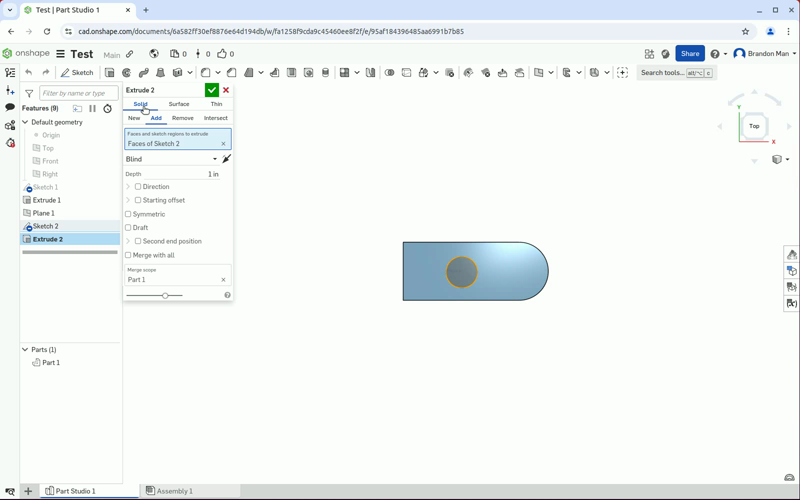
click(143, 106)
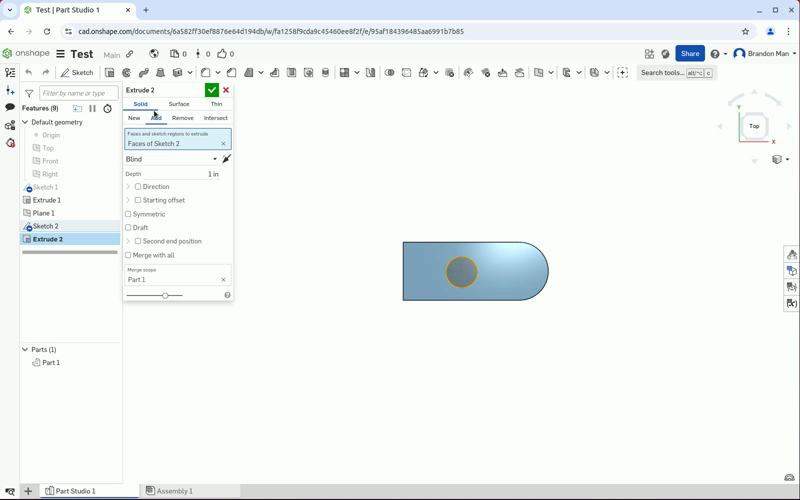
mouse_move(186, 120)
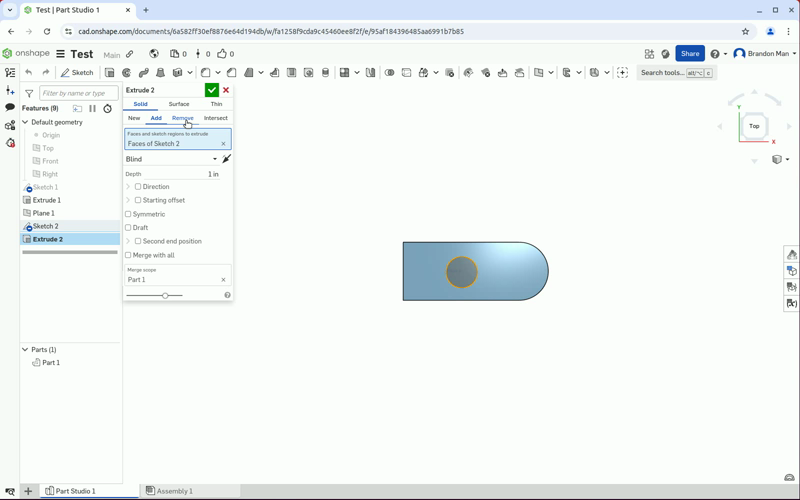
click(186, 120)
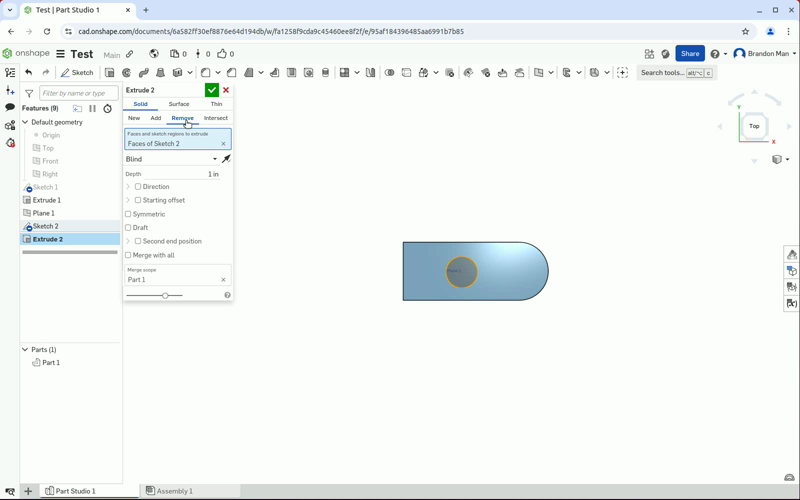
key(tab, 4)
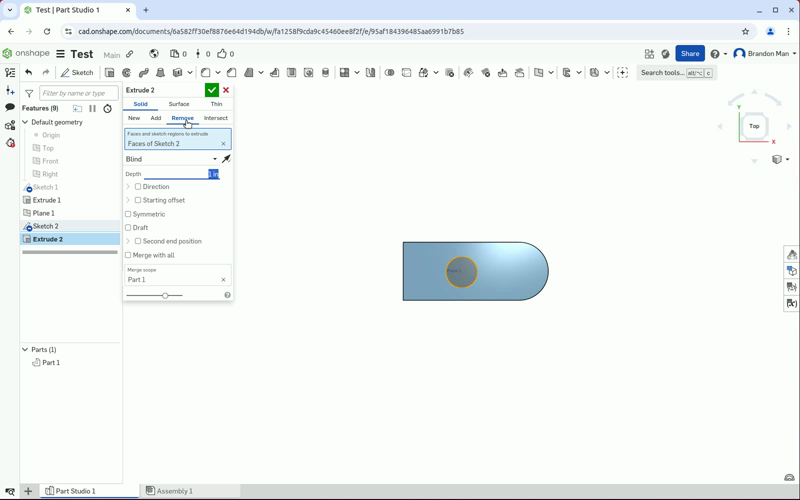
text(6.018)
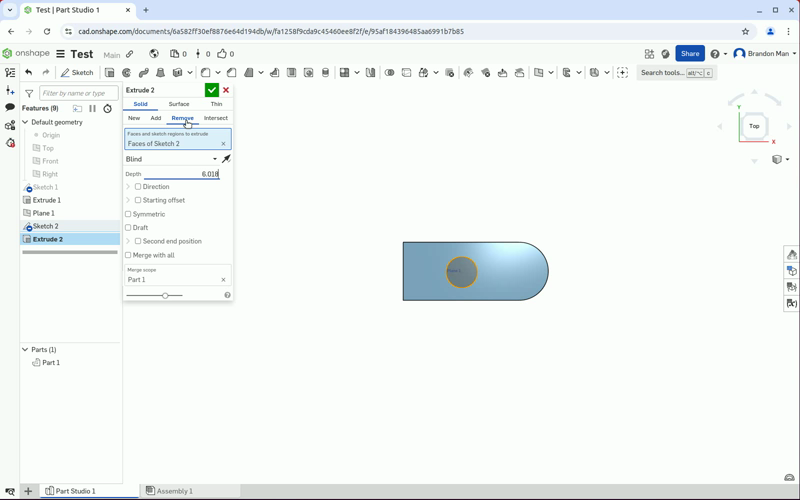
key(tab, 6)
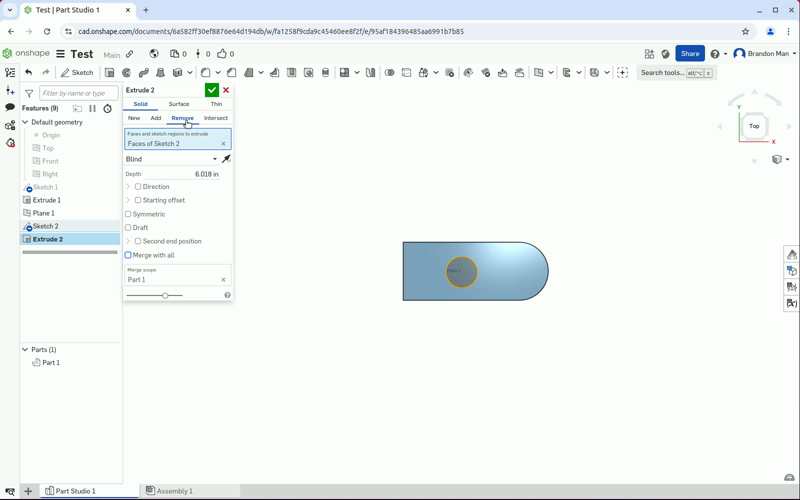
key(space)
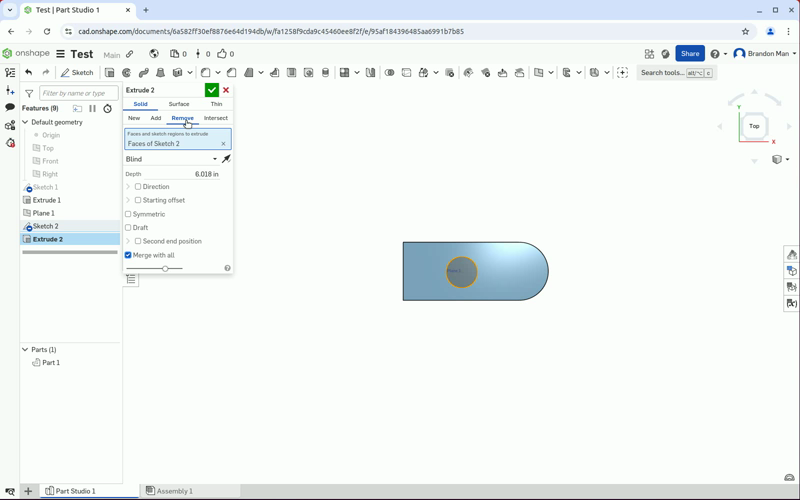
key(enter)
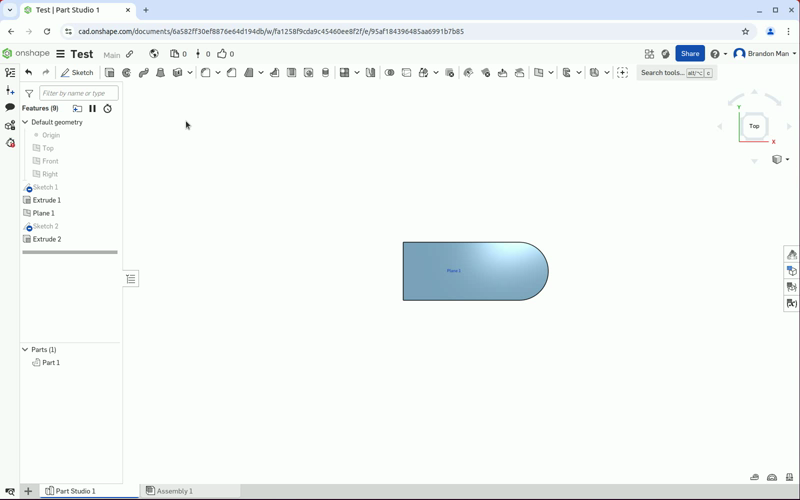
key(shift+h)
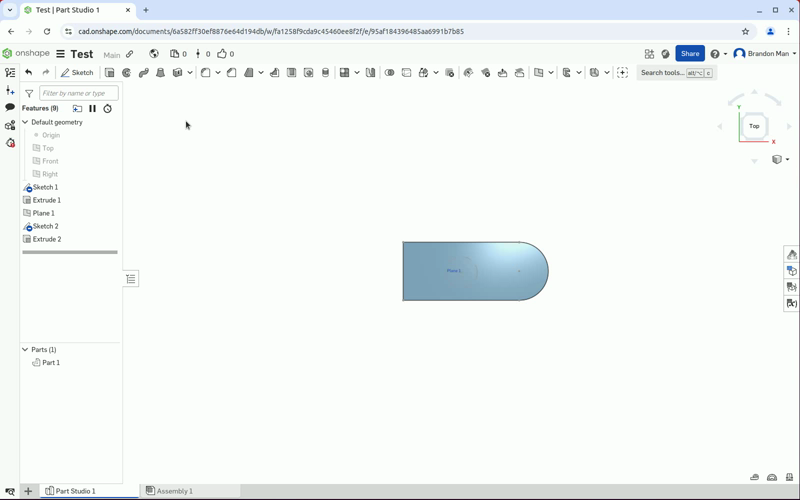
key(shift+h)
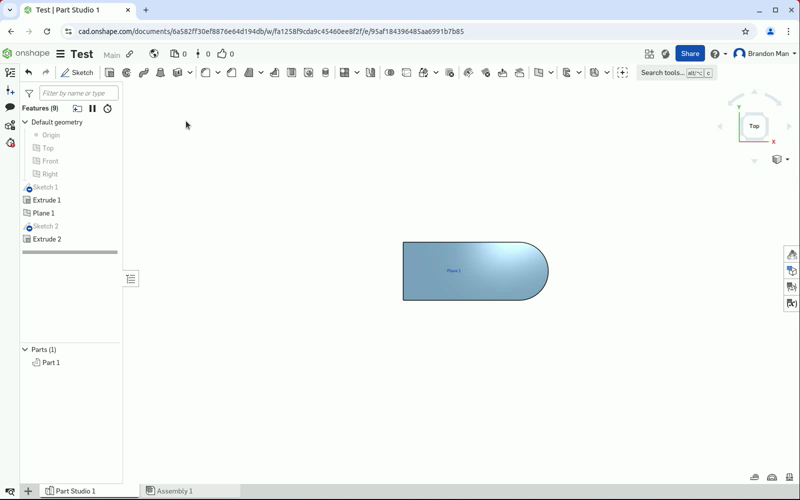
mouse_move(73, 189)
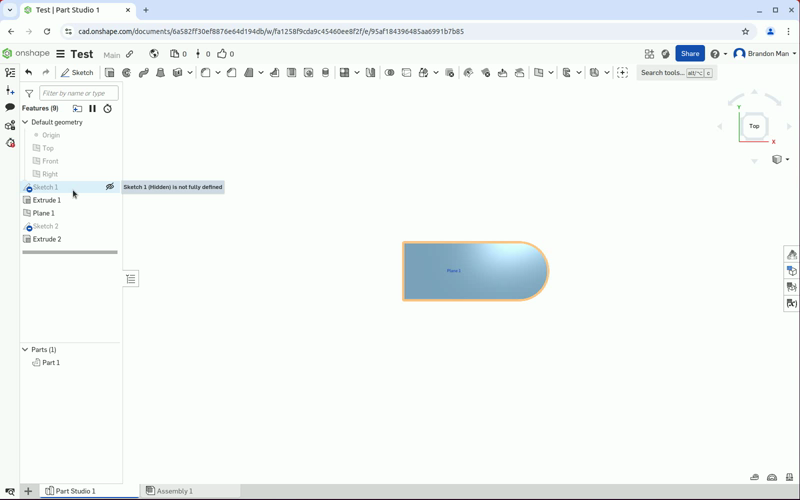
click(73, 189)
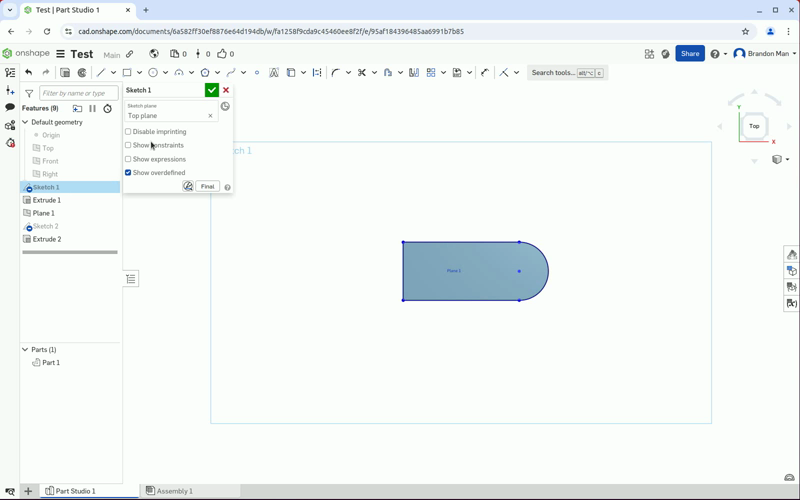
mouse_move(229, 92)
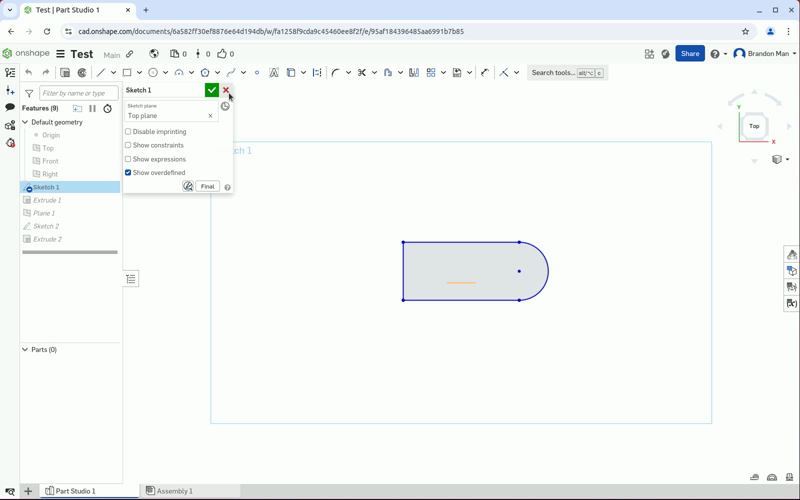
click(229, 92)
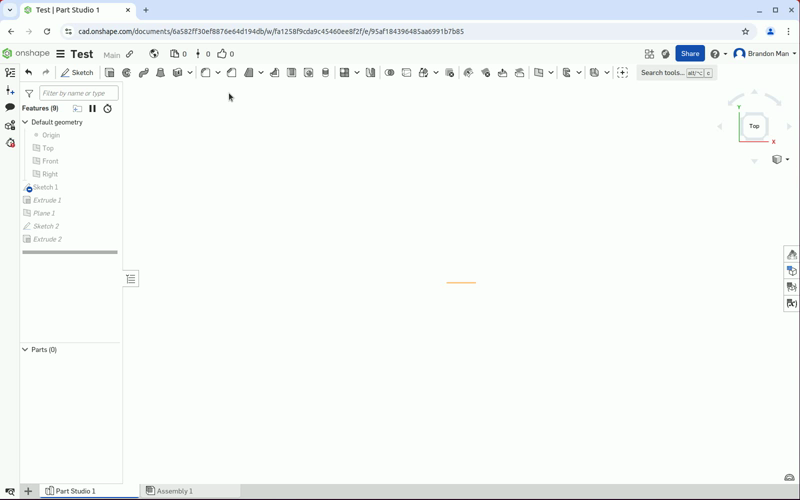
key(shift+s)
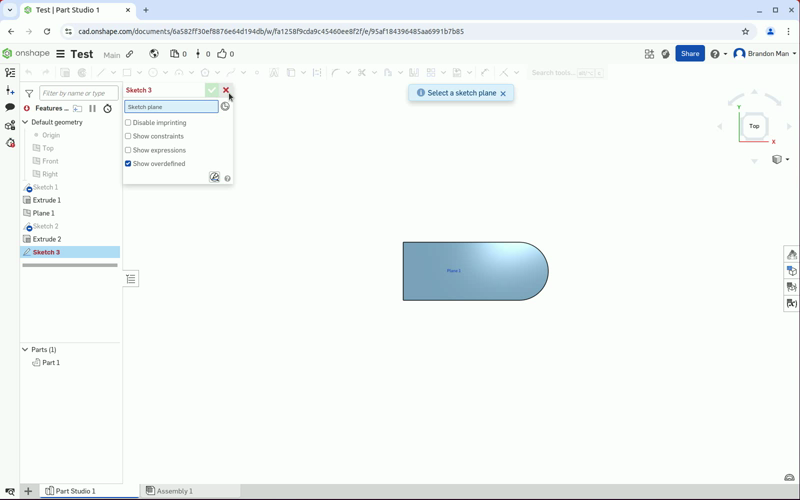
mouse_move(73, 215)
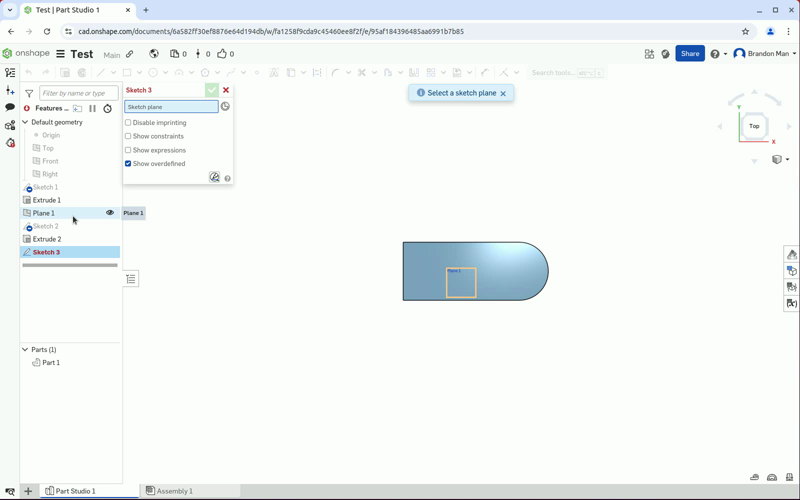
click(73, 215)
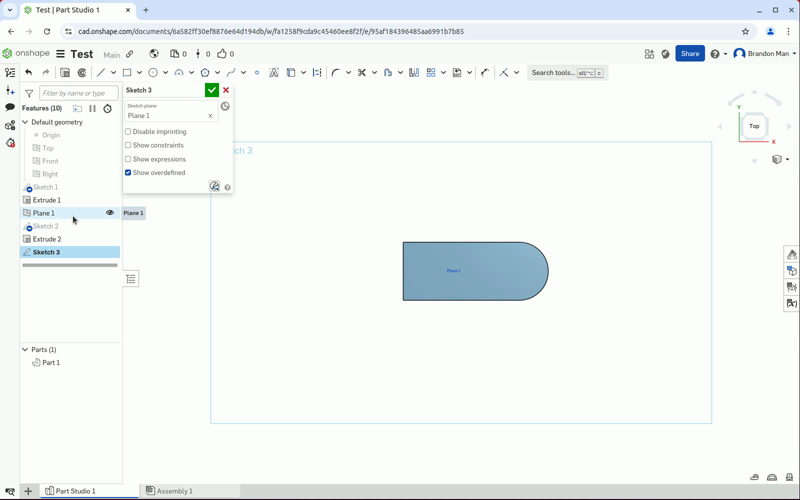
mouse_move(73, 352)
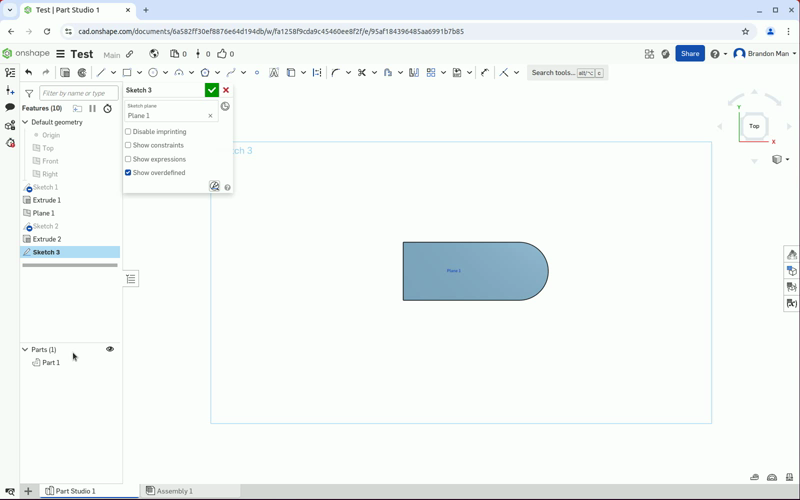
key(y)
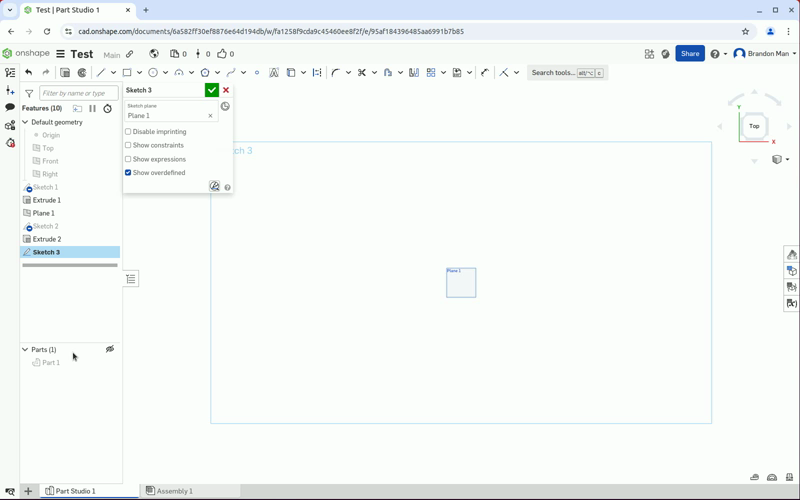
key(c)
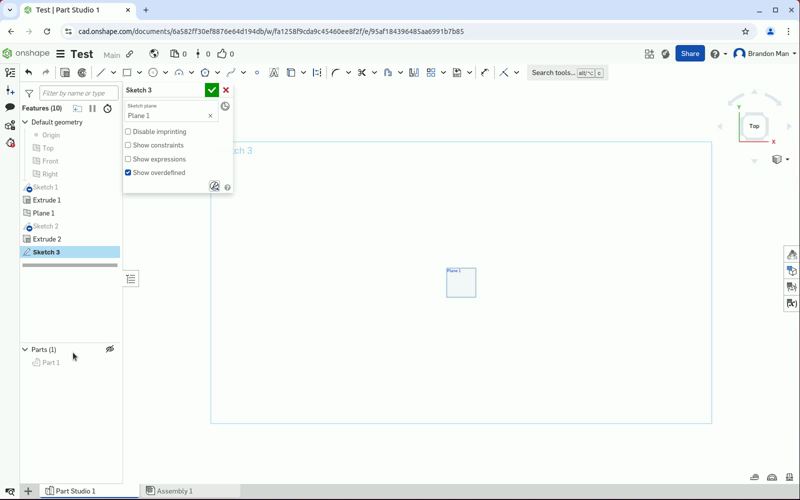
key_down(shift)
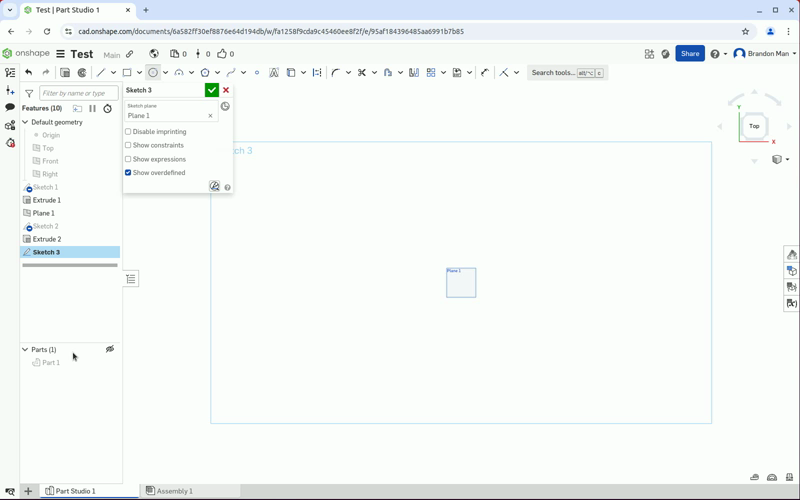
mouse_move(505, 272)
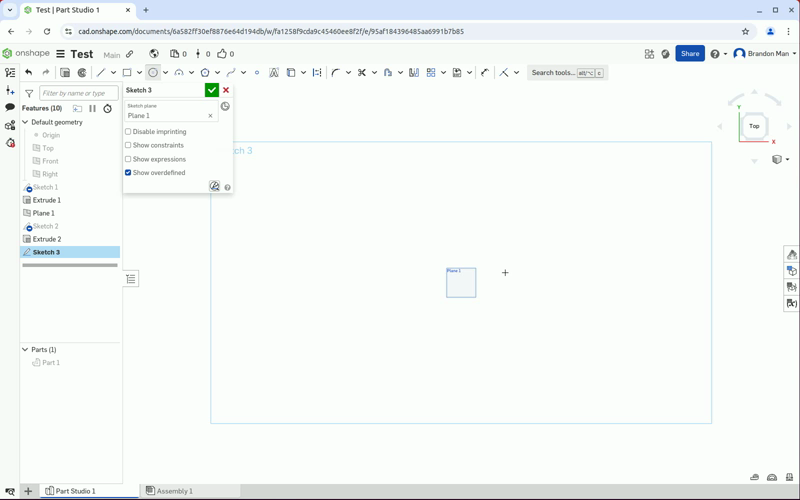
click(505, 272)
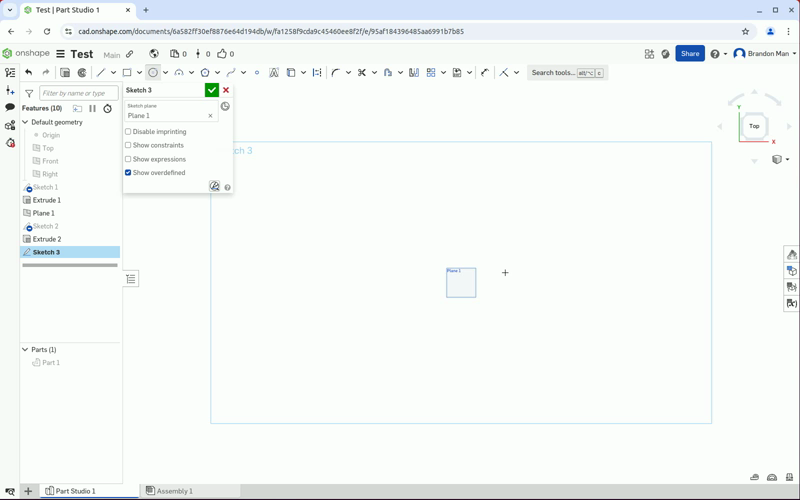
key_up(shift)
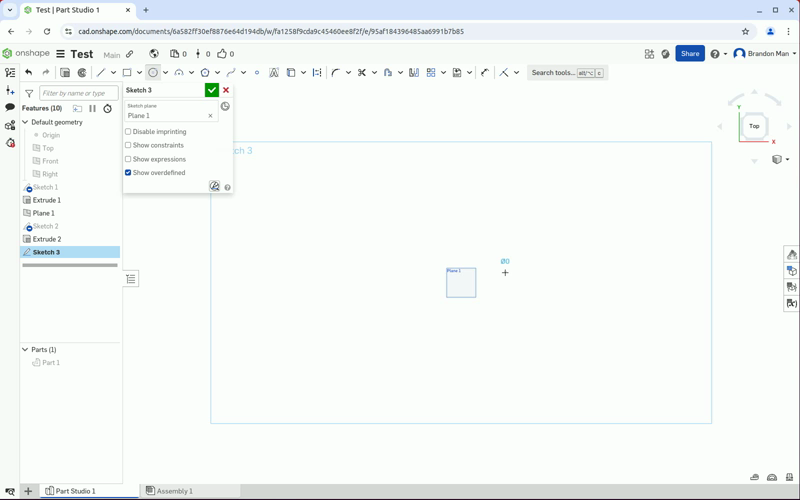
mouse_move(520, 272)
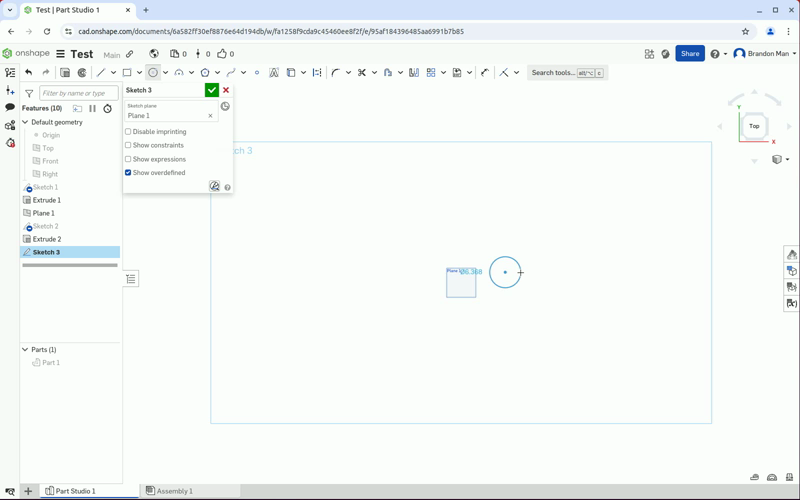
click(520, 272)
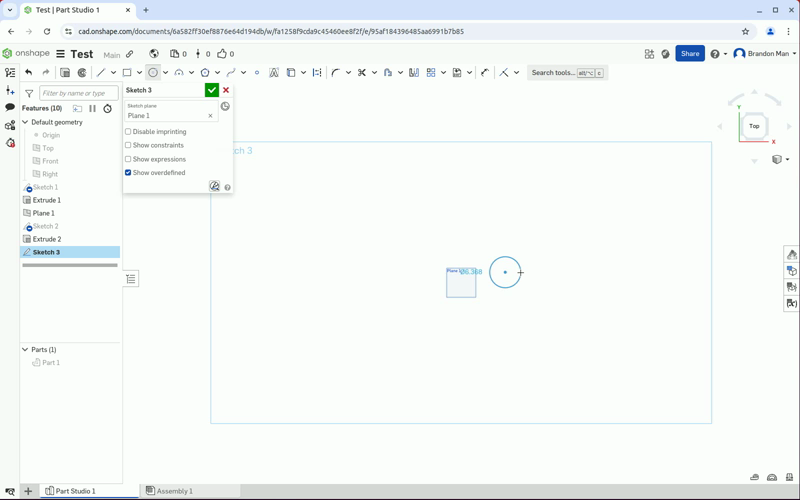
key(esc)
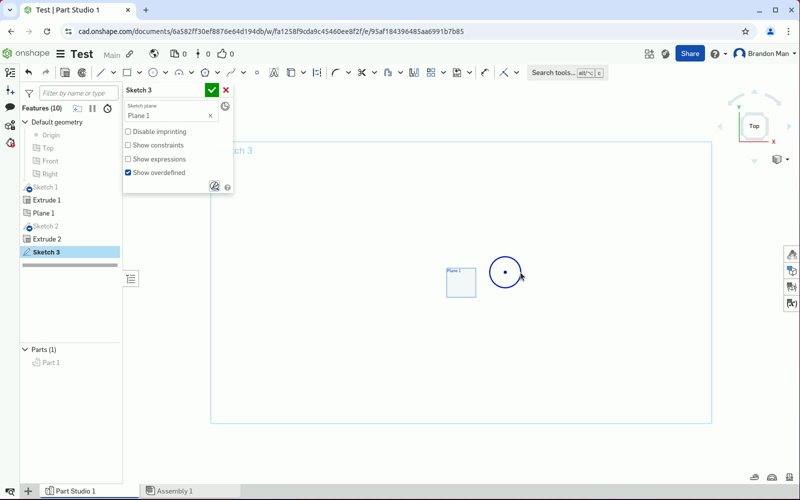
mouse_move(509, 263)
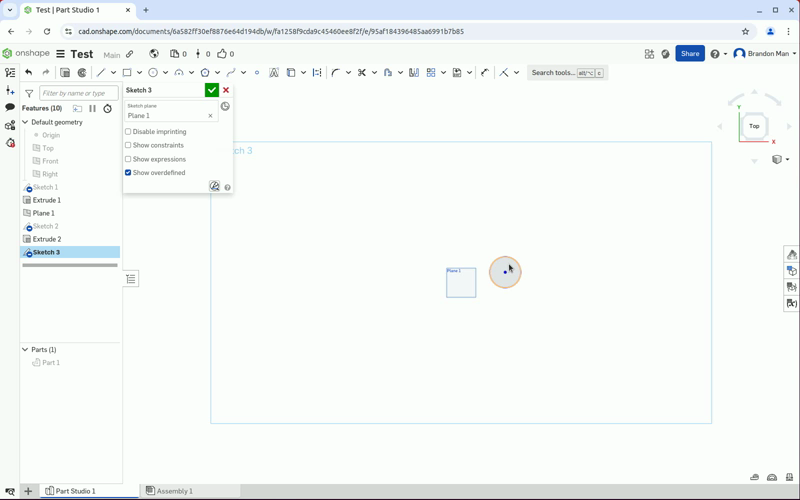
scroll(6)
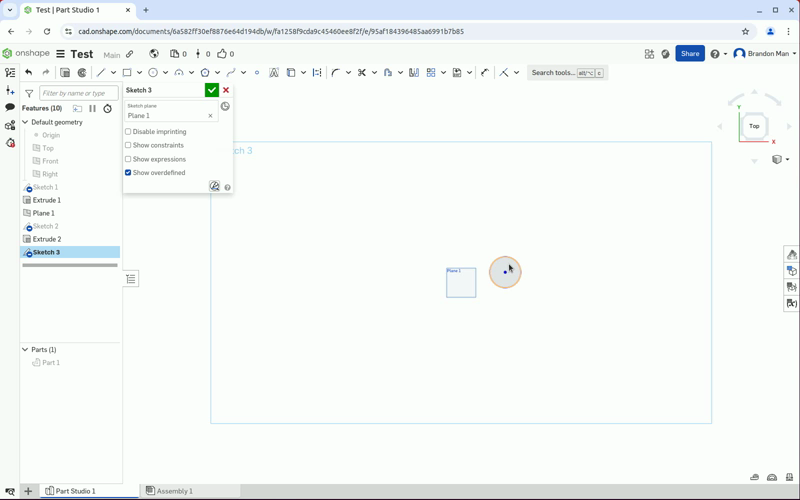
scroll(6)
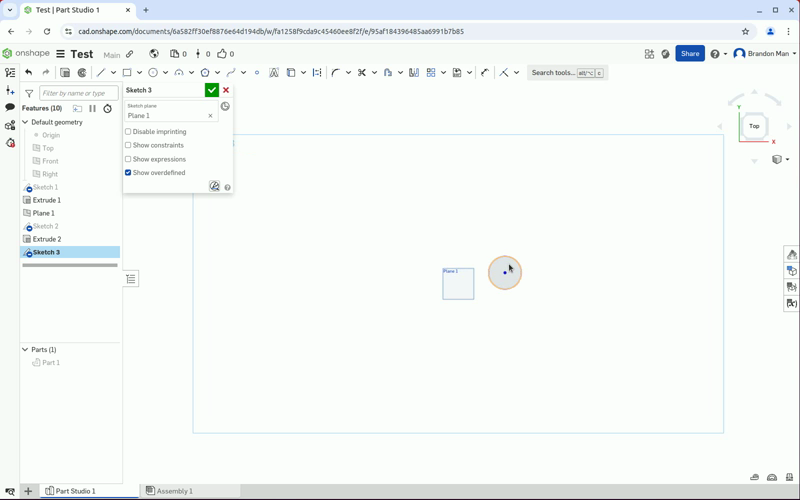
scroll(6)
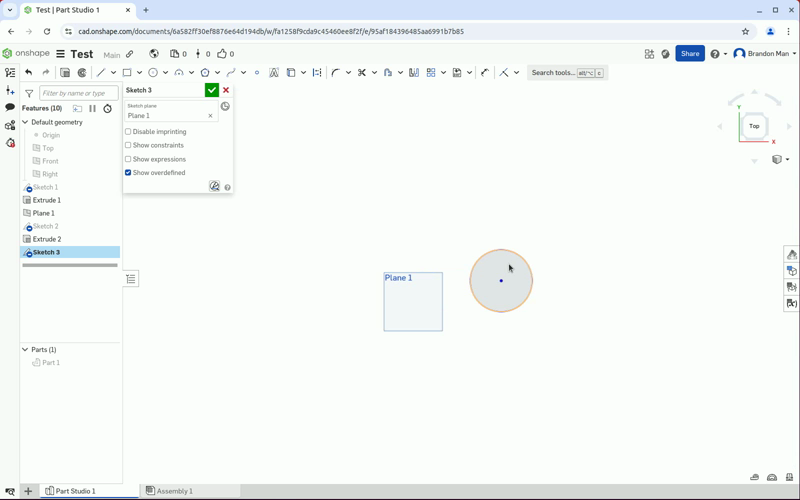
scroll(6)
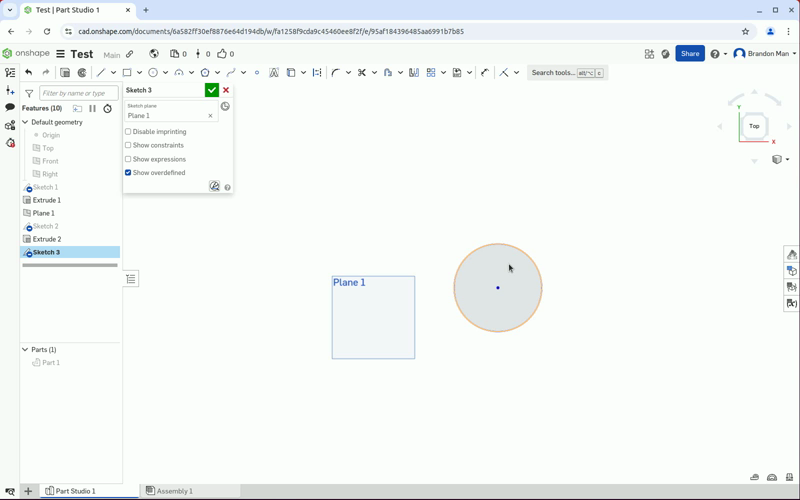
scroll(6)
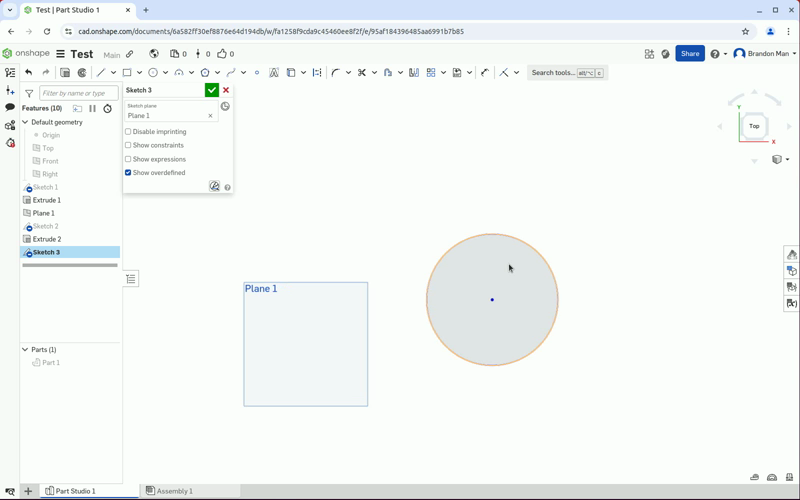
scroll(6)
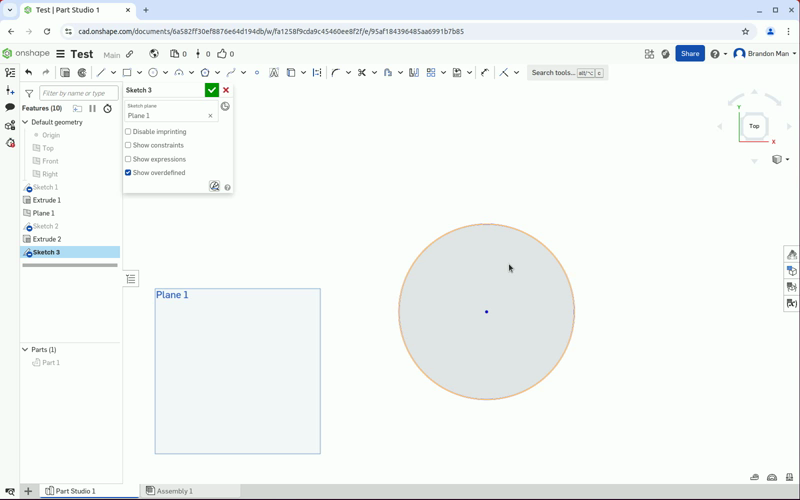
scroll(6)
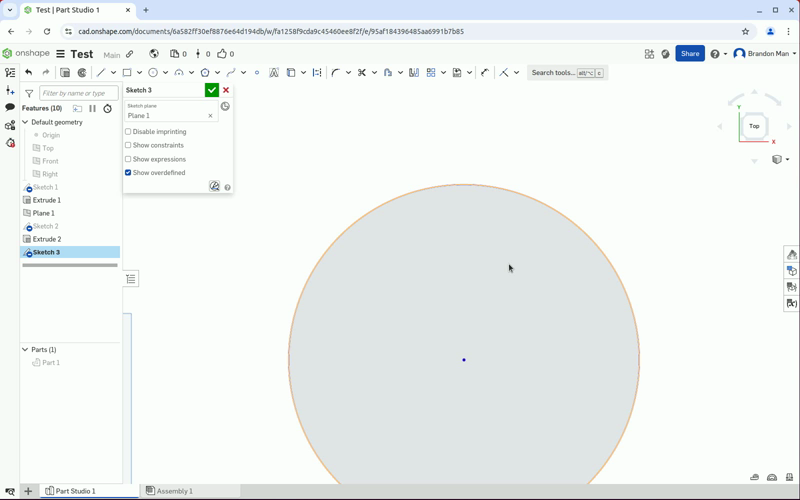
click(509, 263)
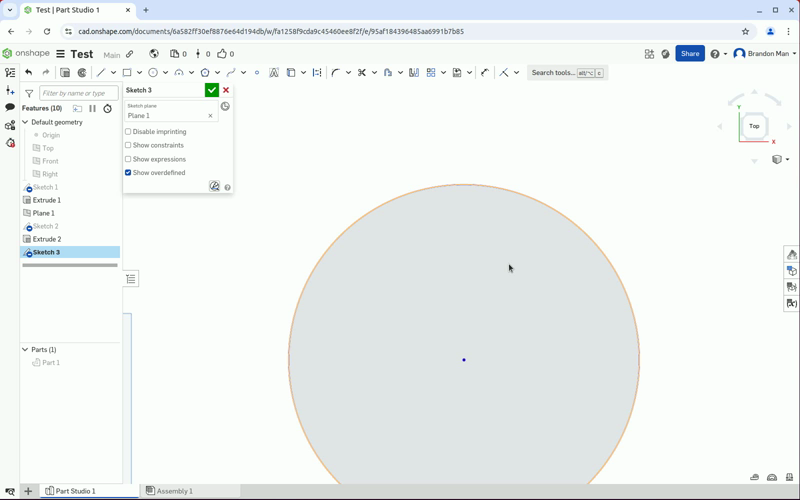
scroll(-6)
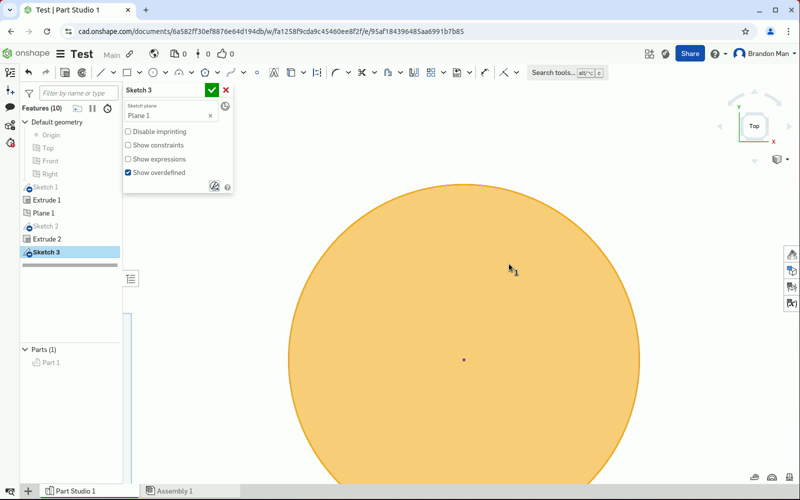
scroll(-6)
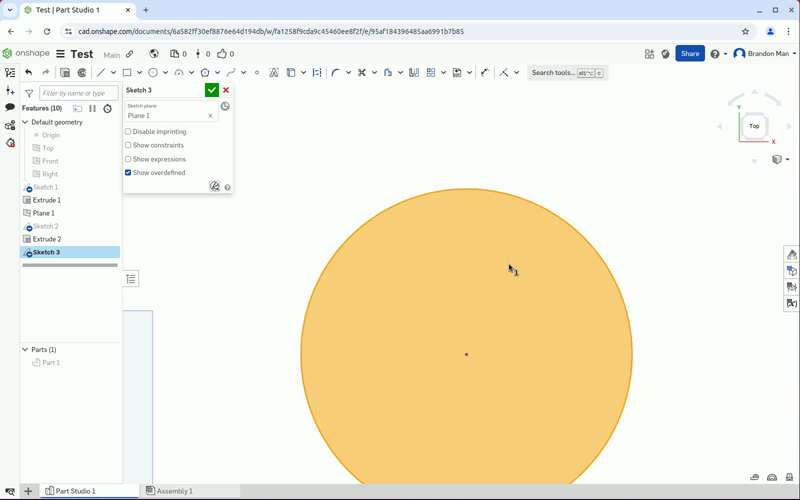
scroll(-6)
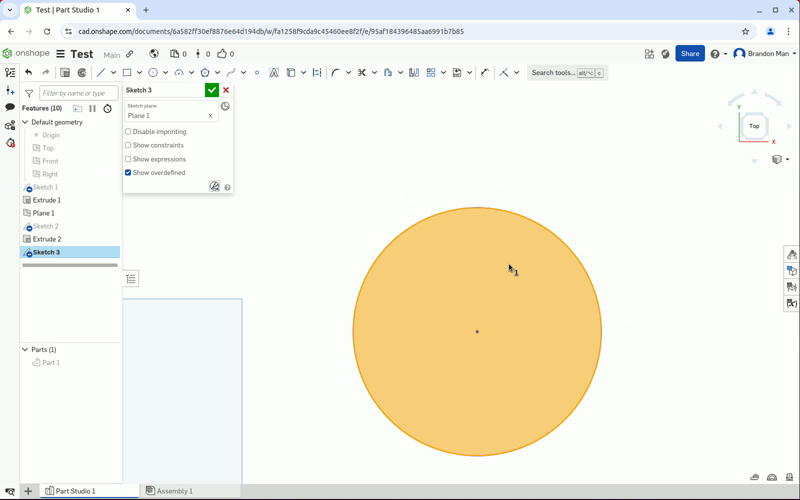
scroll(-6)
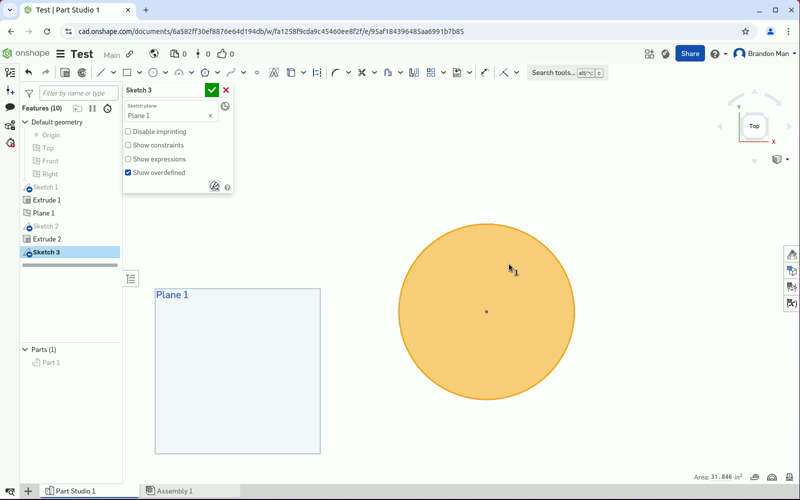
scroll(-6)
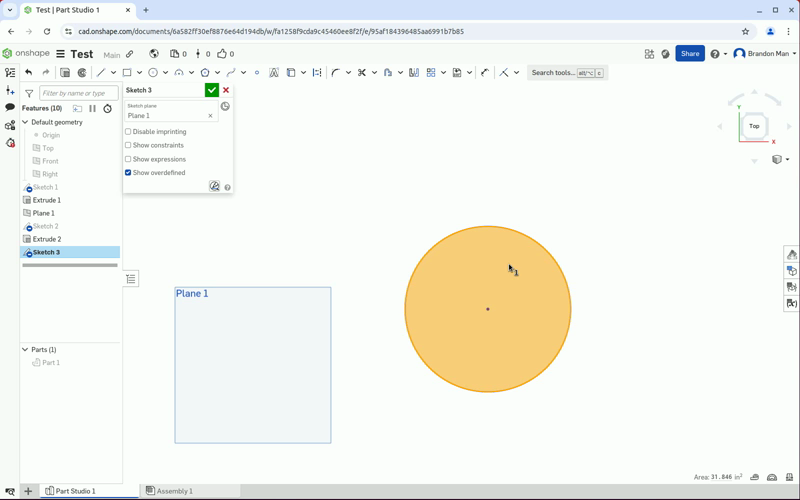
scroll(-6)
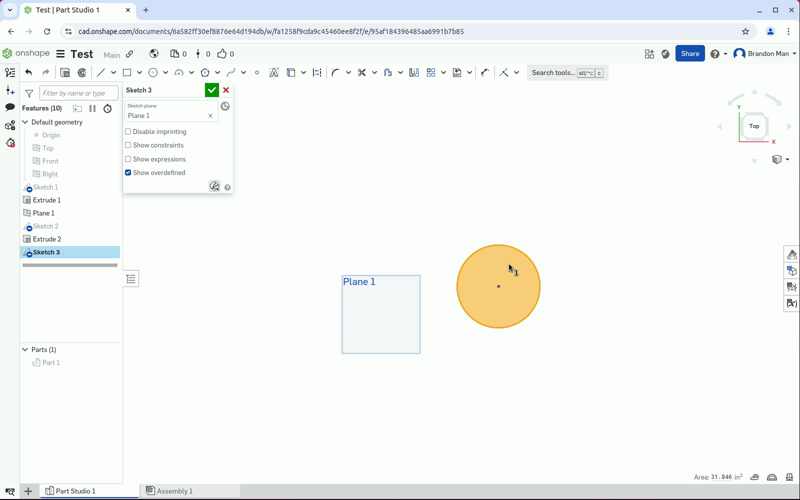
scroll(-6)
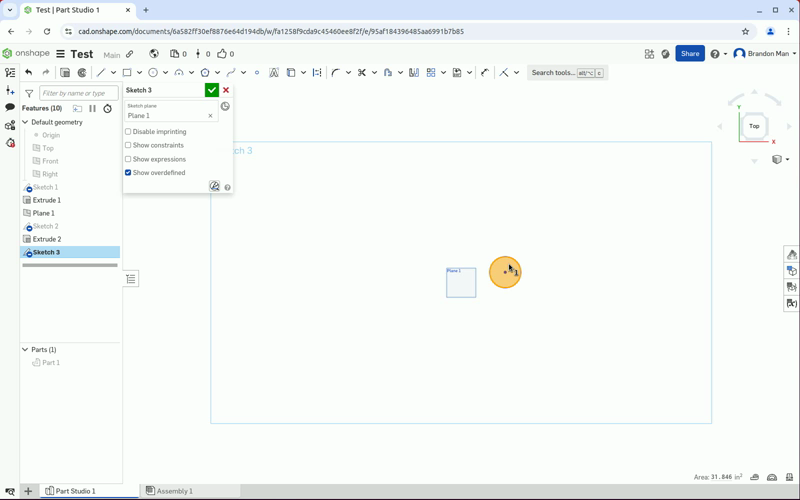
mouse_move(73, 352)
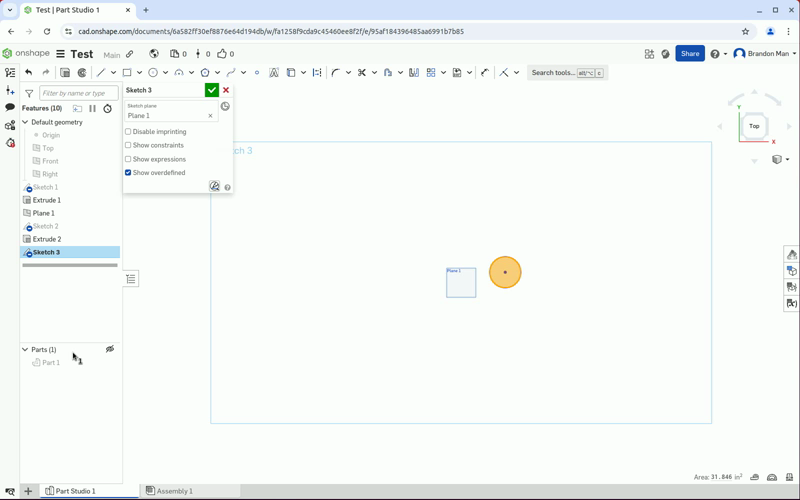
key(shift+y)
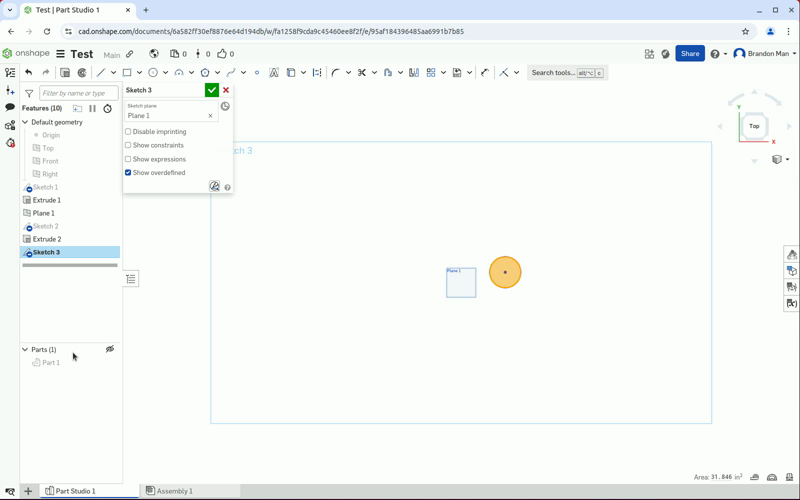
key(shift+e)
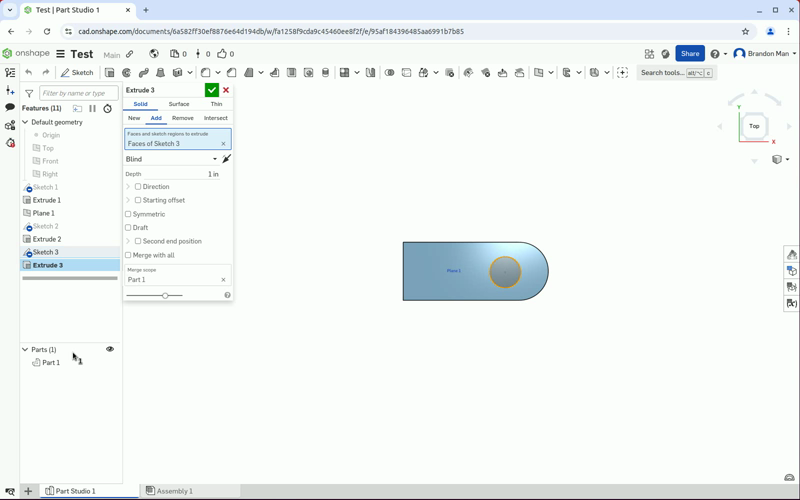
mouse_move(143, 106)
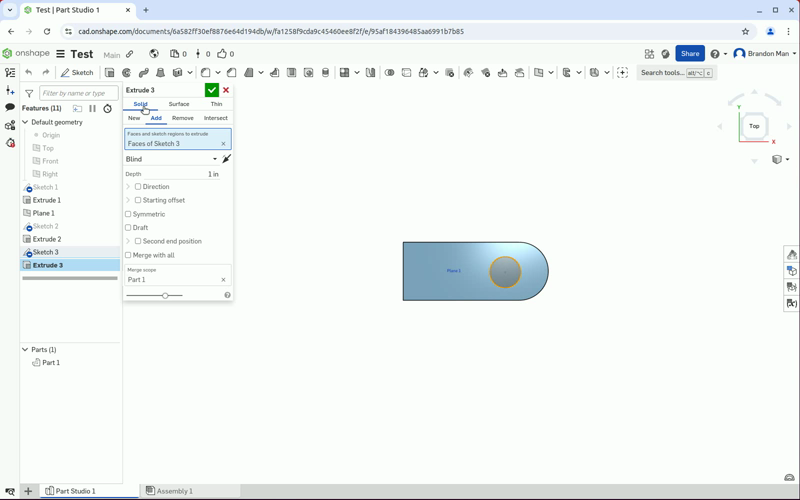
click(143, 106)
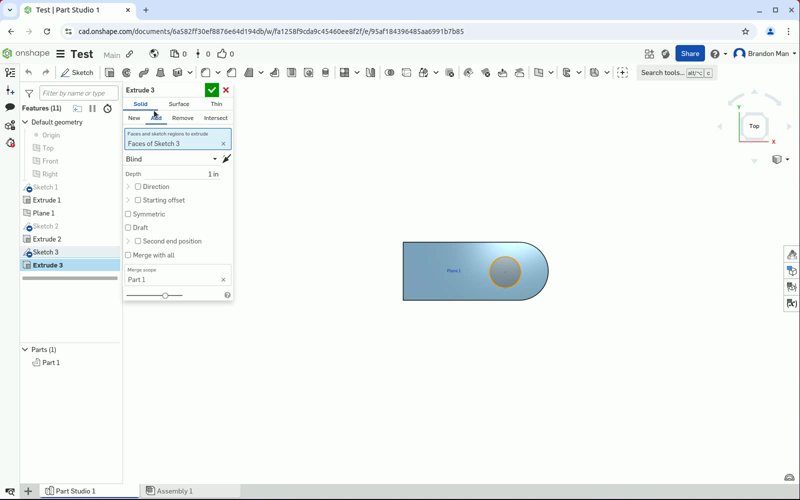
mouse_move(186, 120)
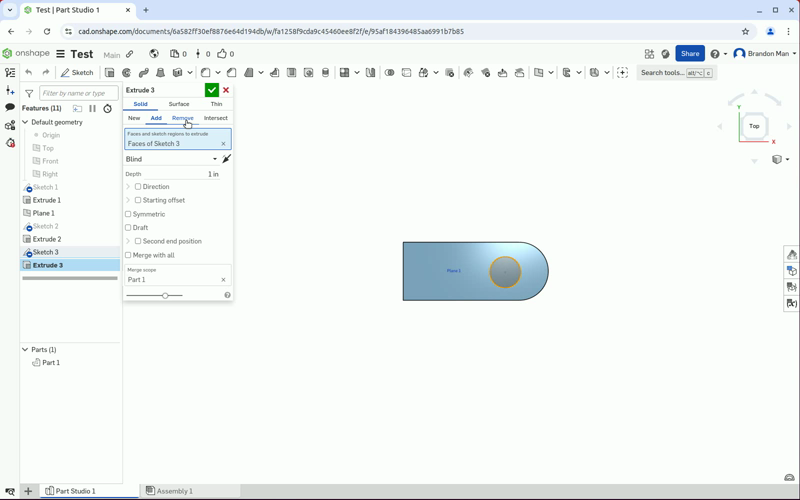
click(186, 120)
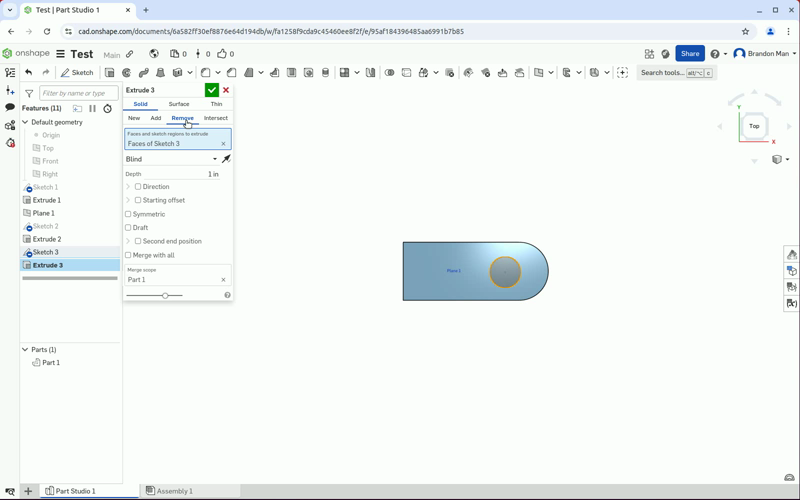
key(tab, 4)
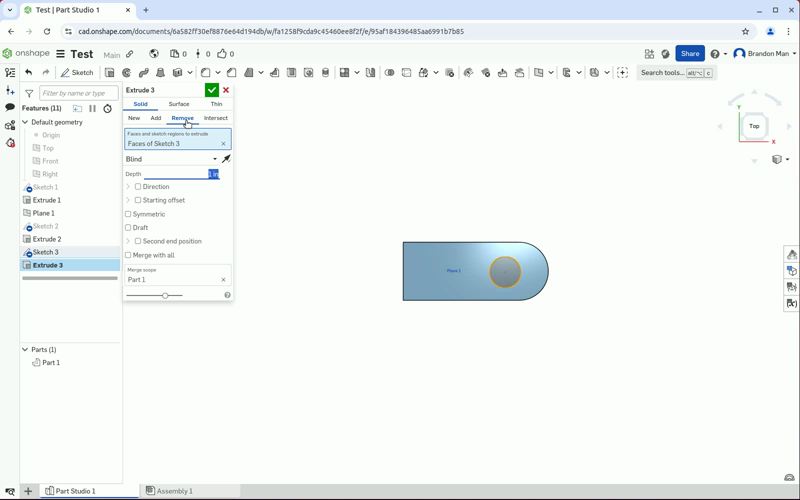
text(6.018)
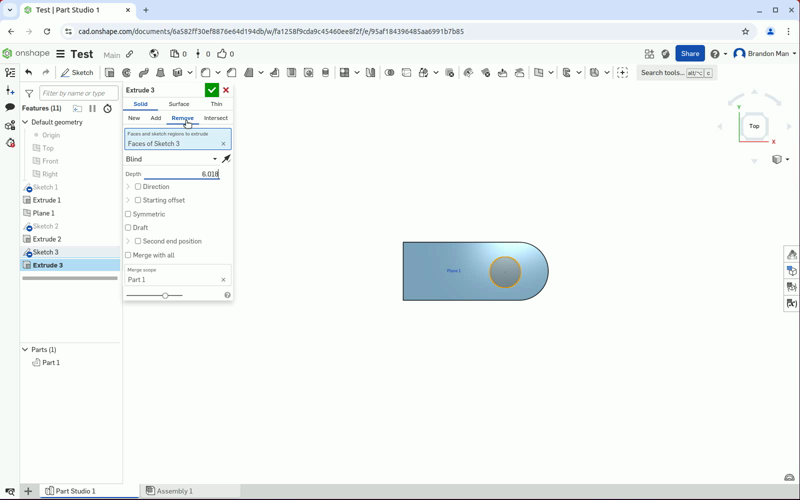
key(tab, 6)
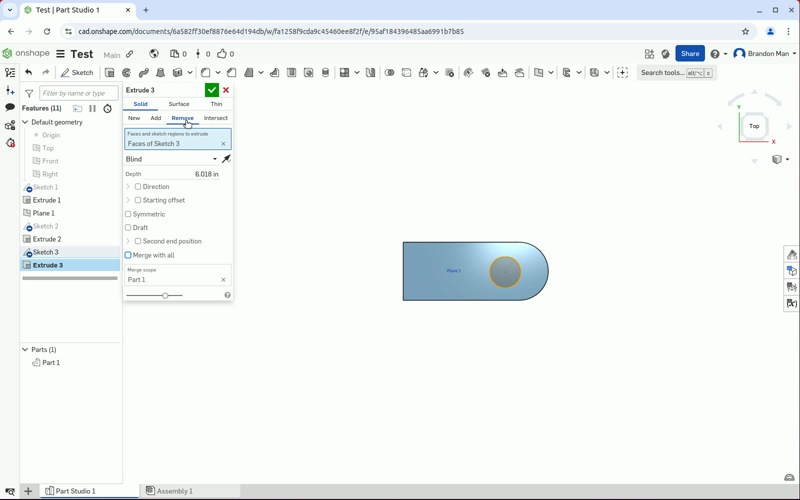
key(space)
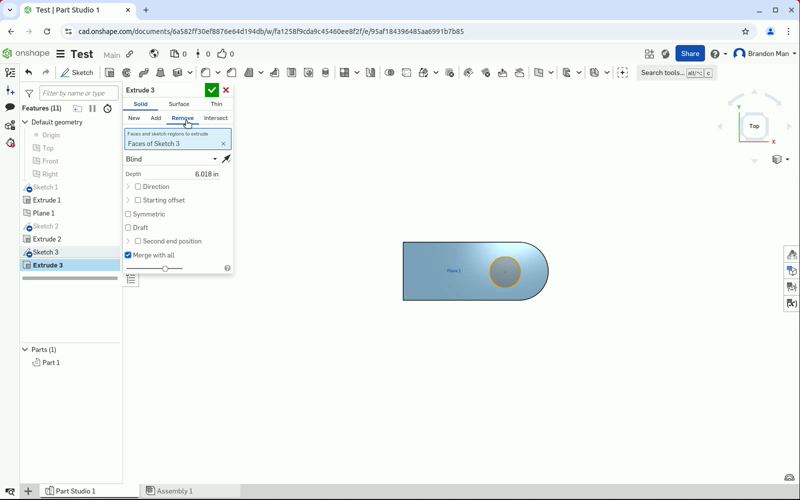
key(enter)
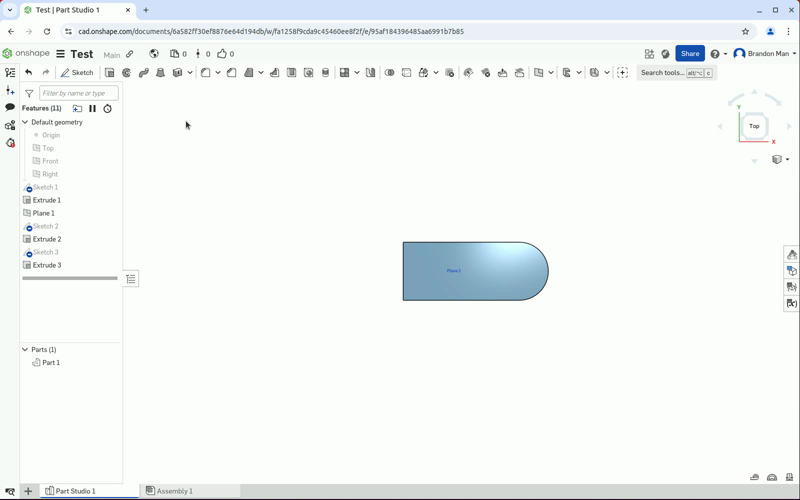
key(shift+h)
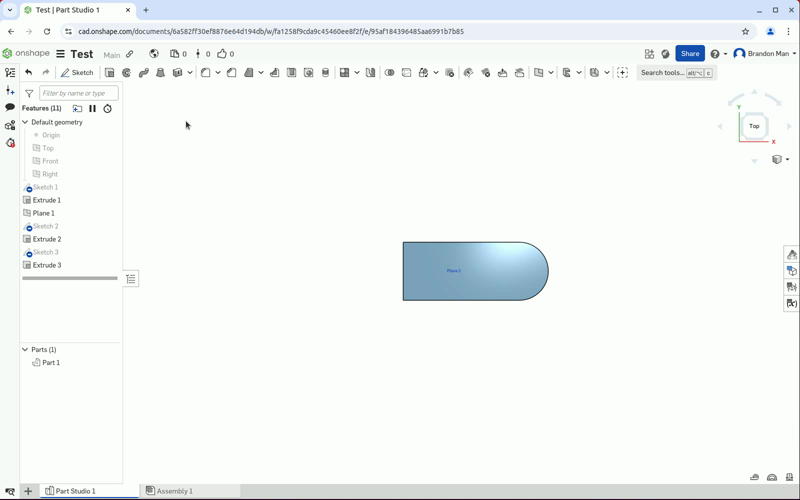
key(shift+h)
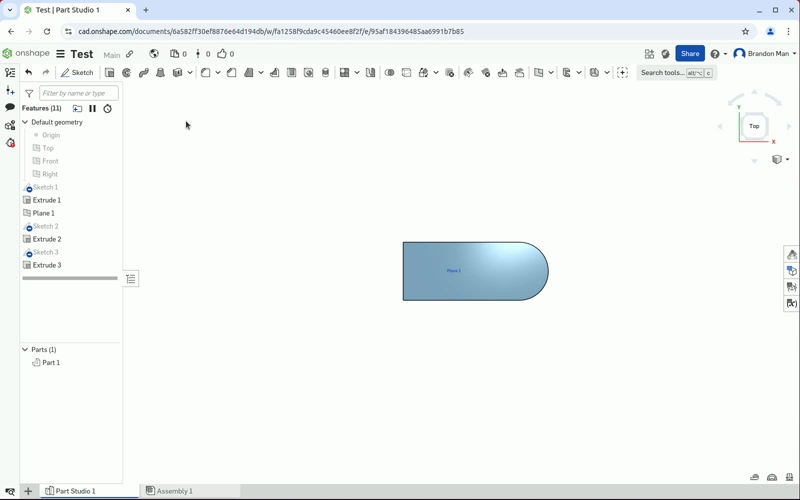
mouse_move(73, 189)
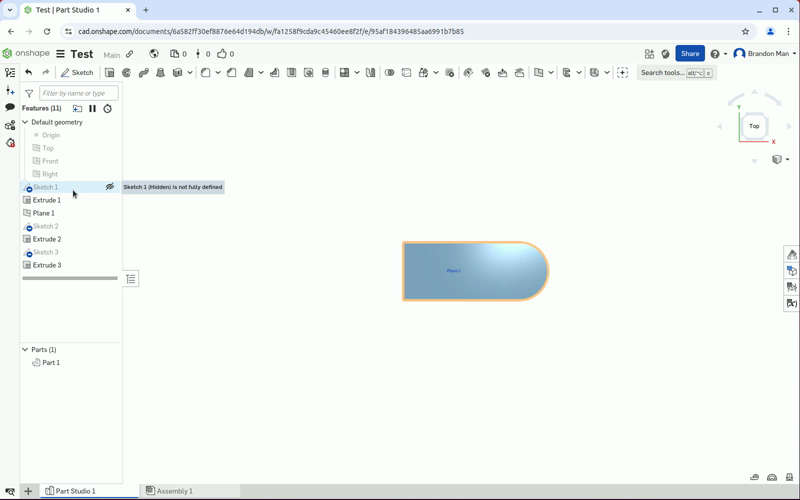
click(73, 189)
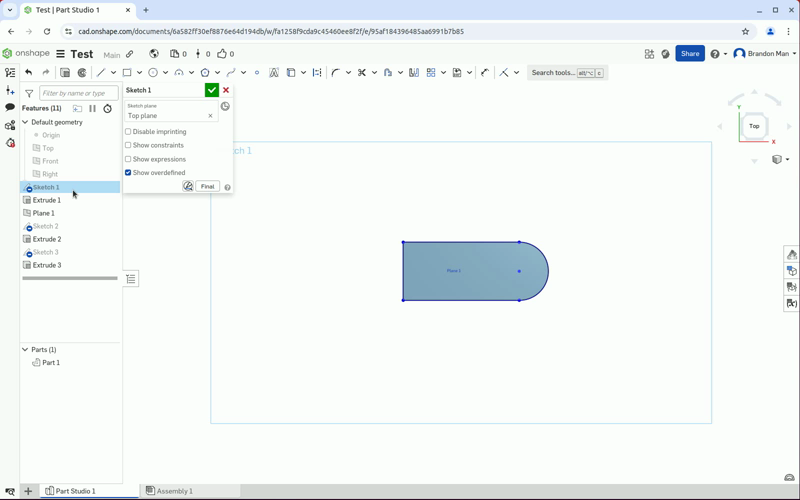
mouse_move(229, 92)
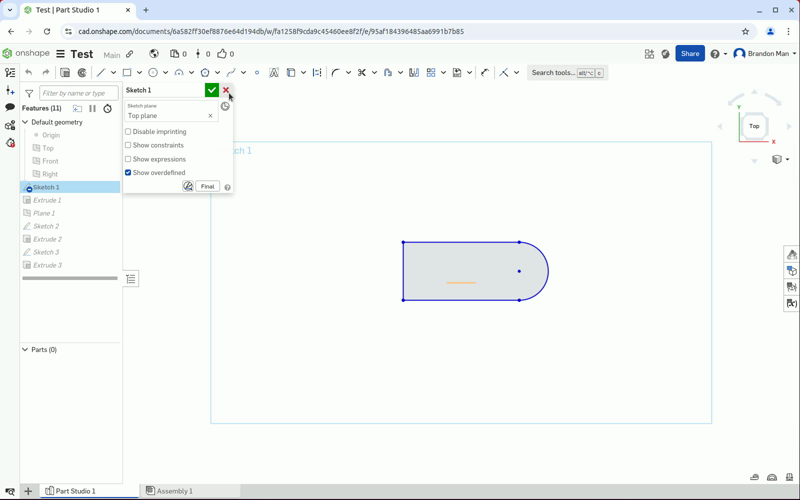
click(229, 92)
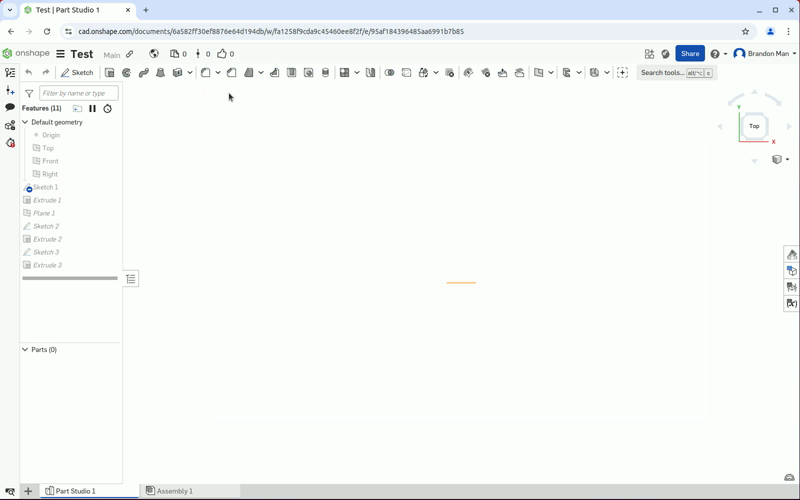
key(shift+s)
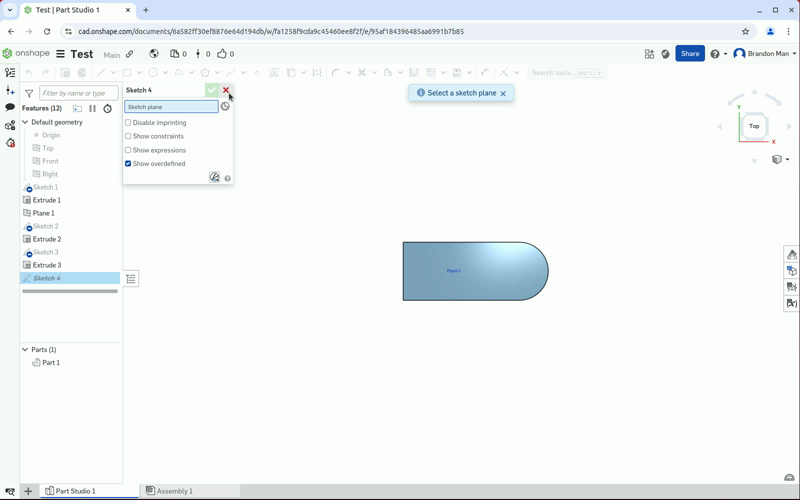
mouse_move(73, 215)
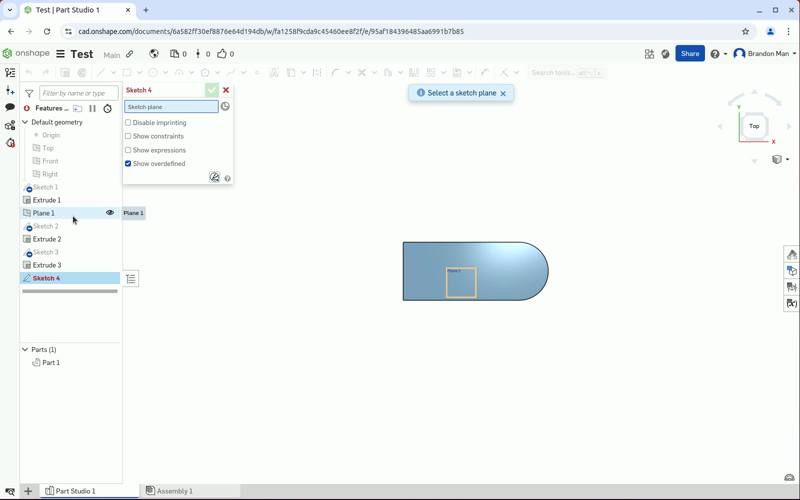
click(73, 215)
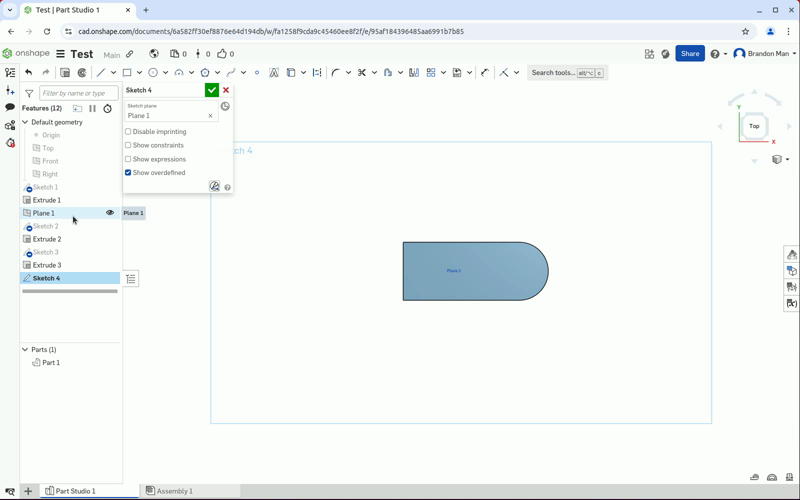
mouse_move(73, 352)
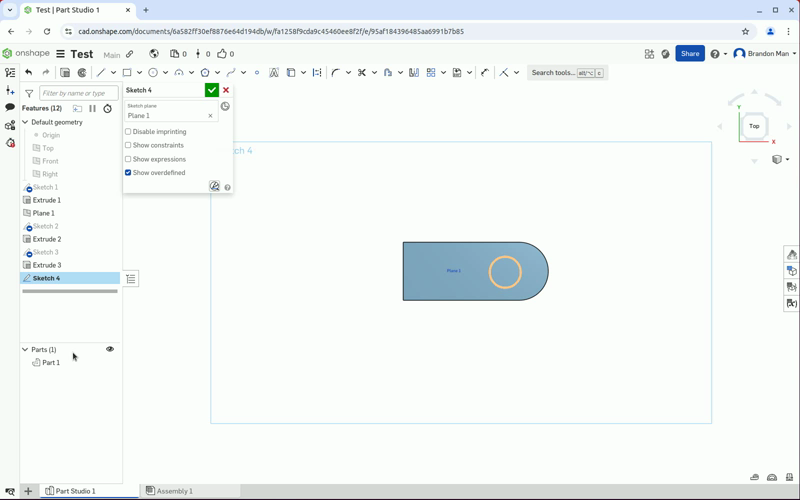
key(y)
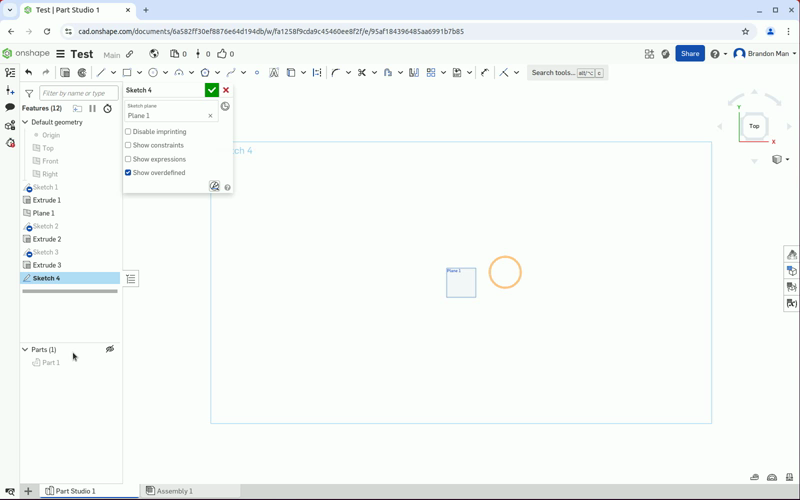
key(l)
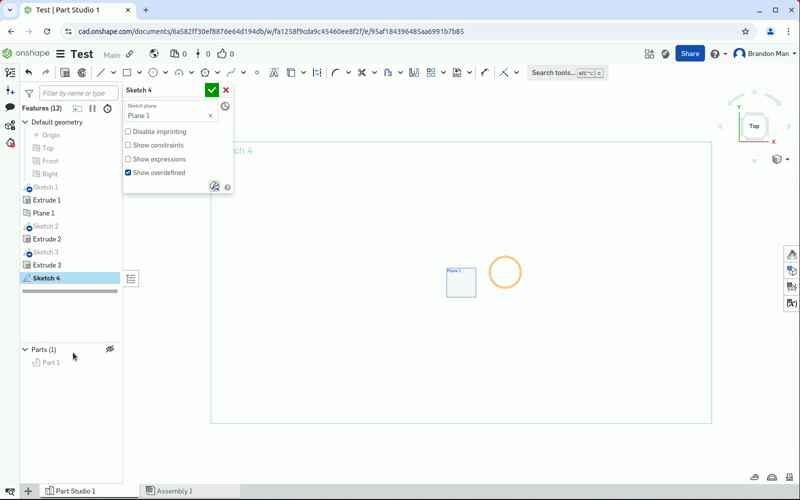
key_down(shift)
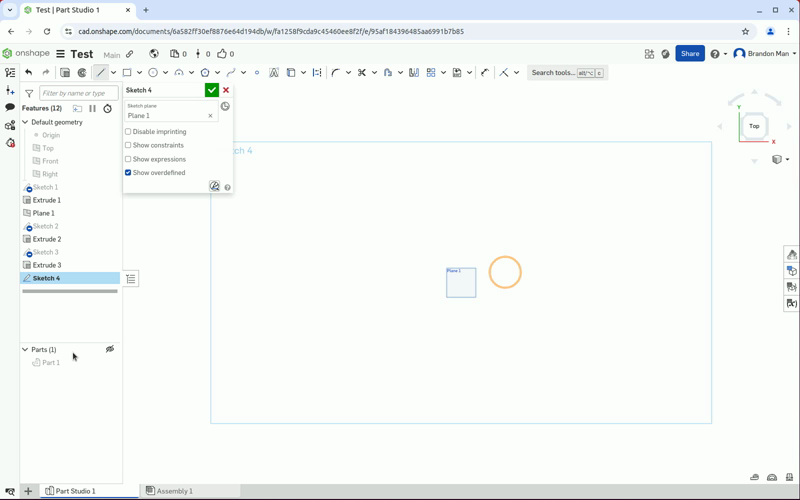
mouse_move(403, 300)
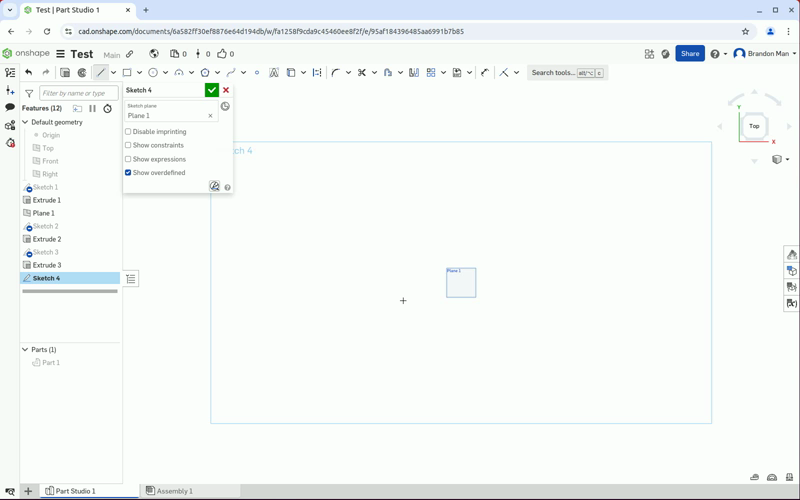
click(403, 300)
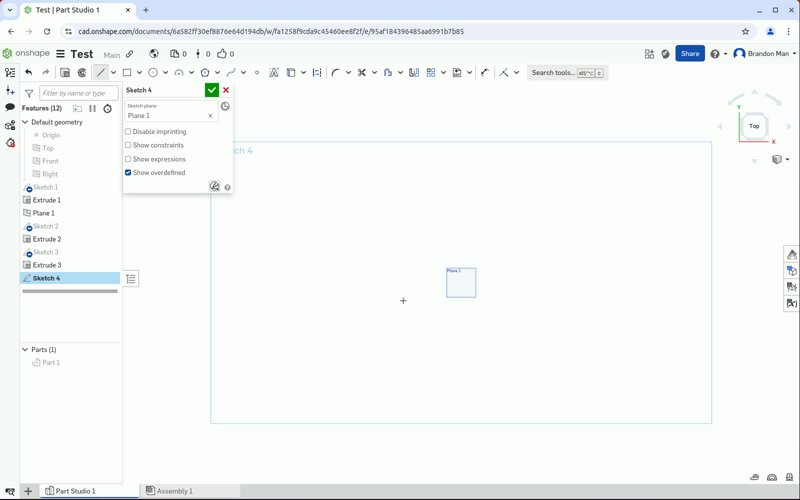
key_up(shift)
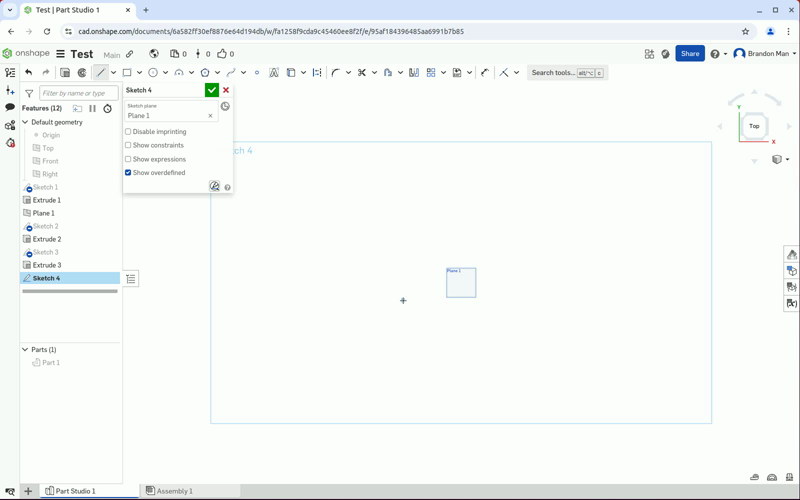
key_down(shift)
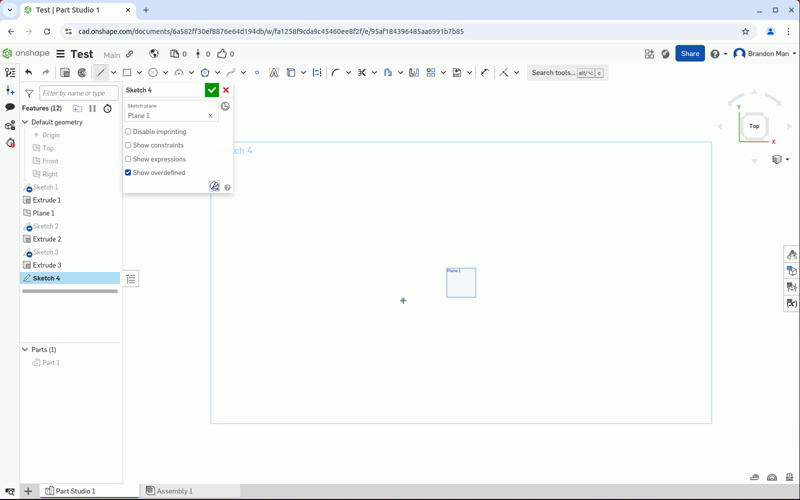
mouse_move(433, 300)
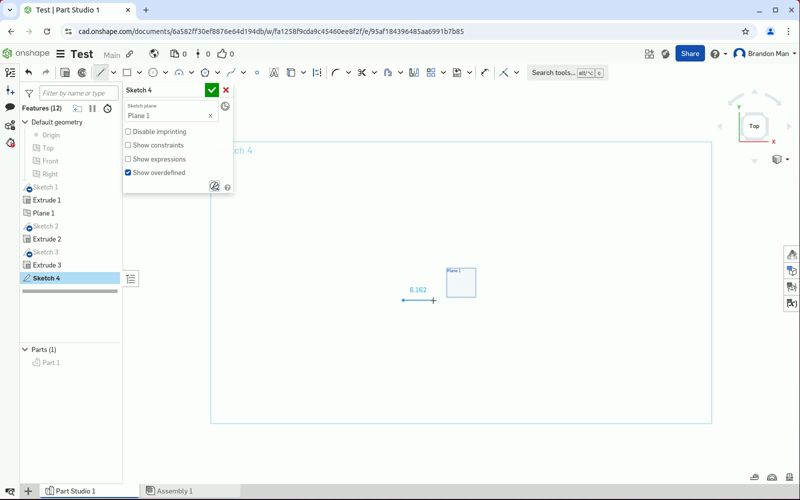
mouse_move(433, 300)
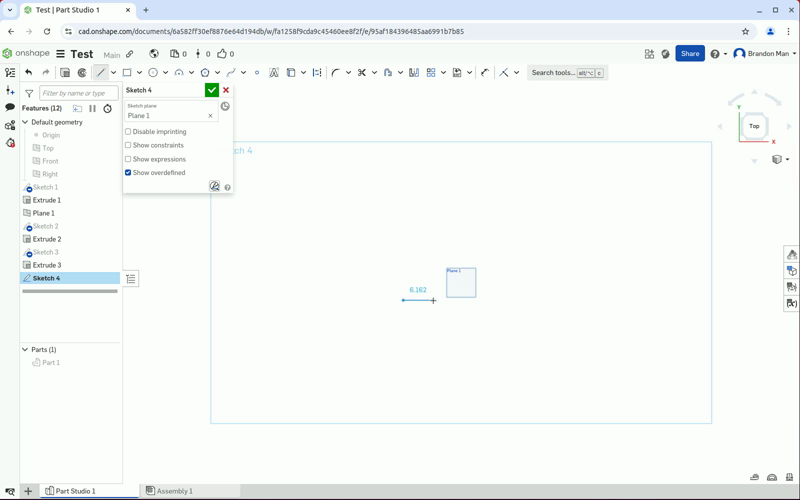
click(433, 300)
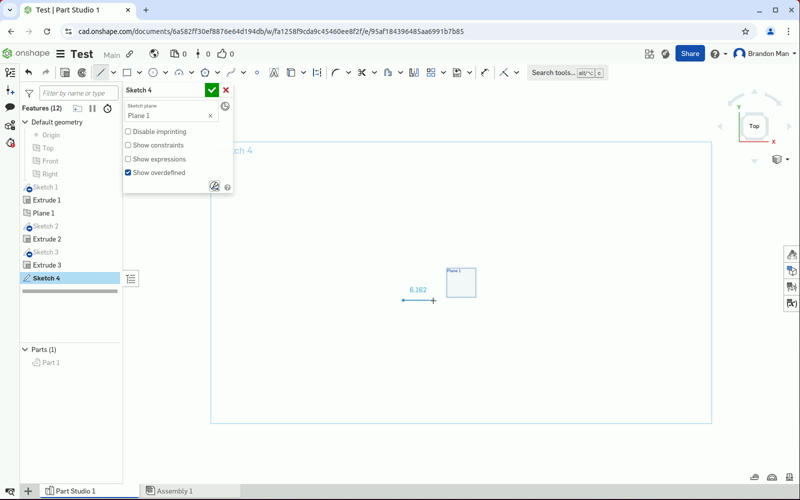
key_up(shift)
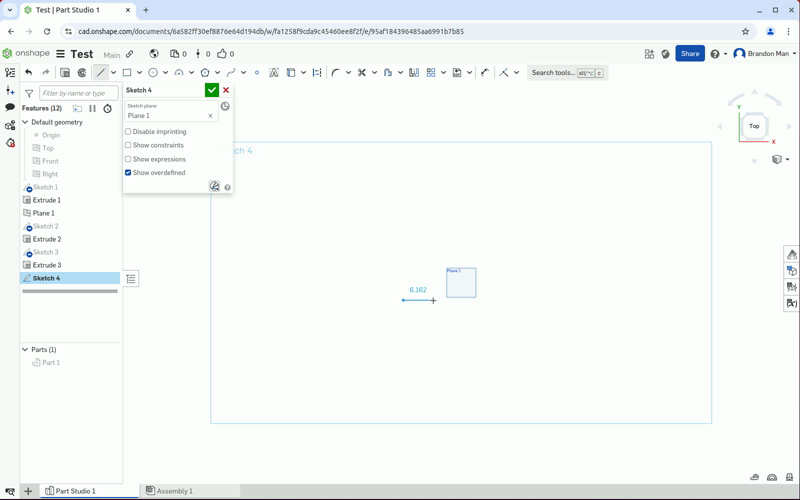
key_down(shift)
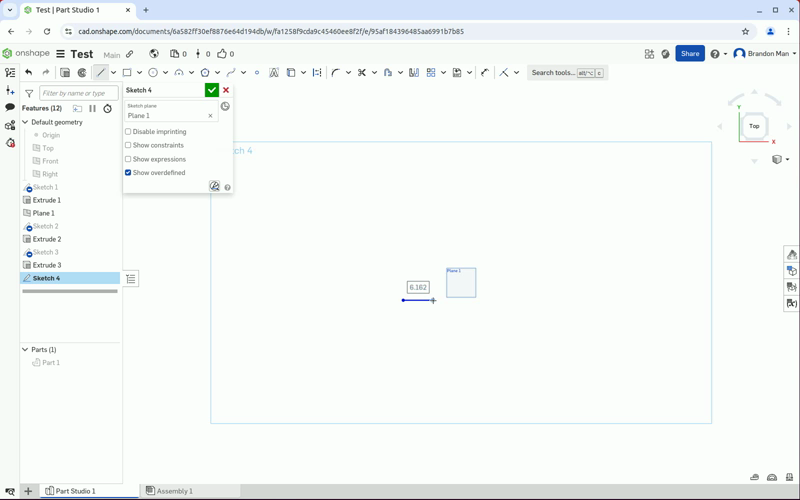
mouse_move(463, 300)
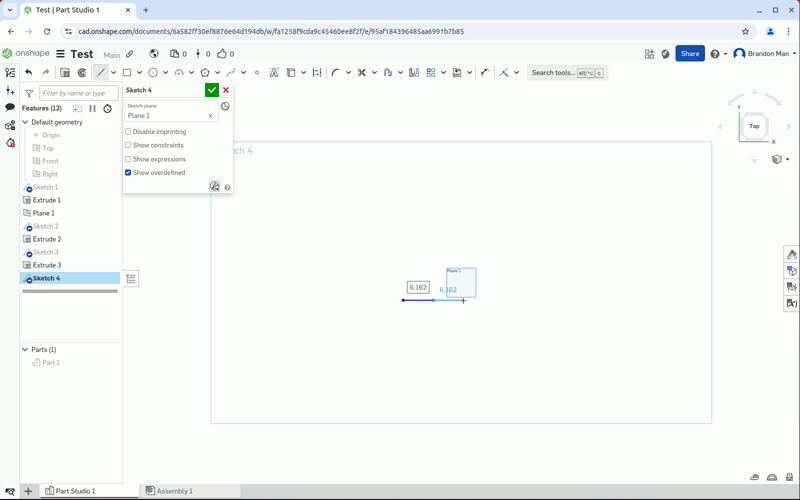
mouse_move(433, 241)
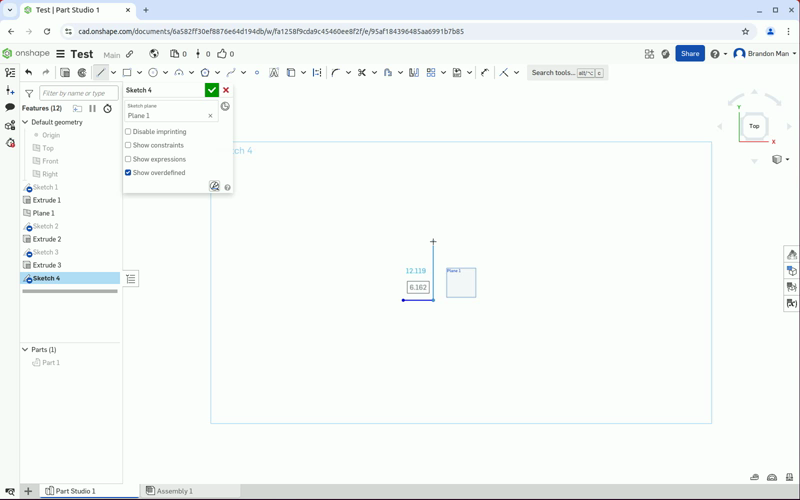
click(433, 241)
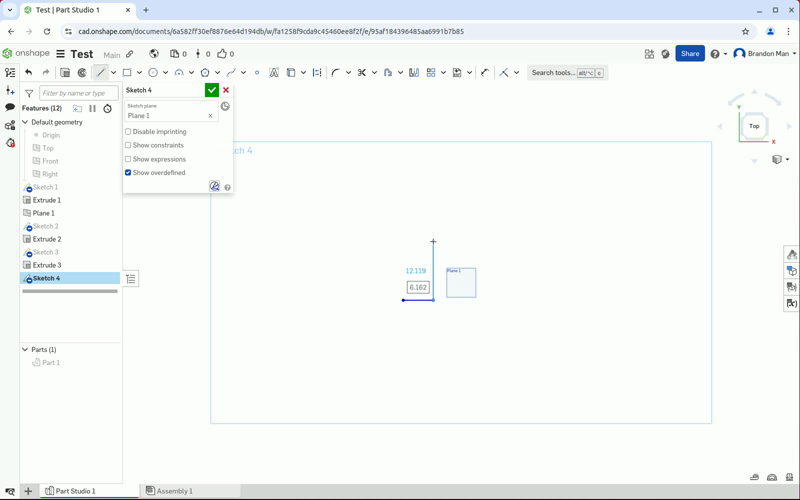
key_up(shift)
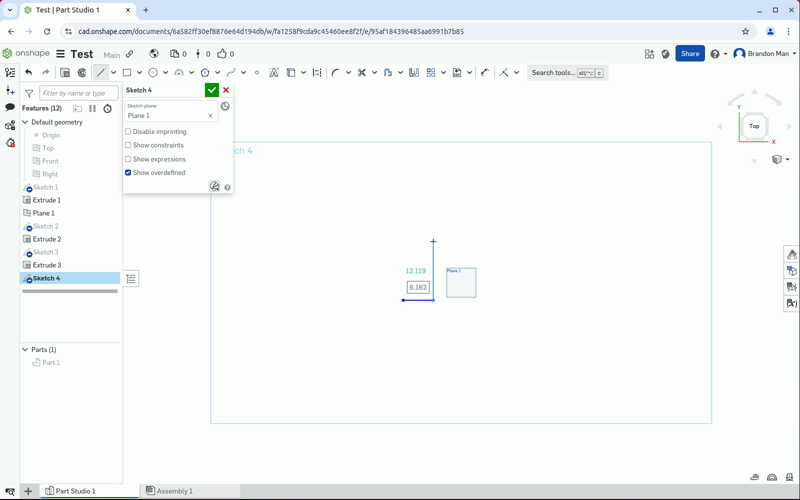
key_down(shift)
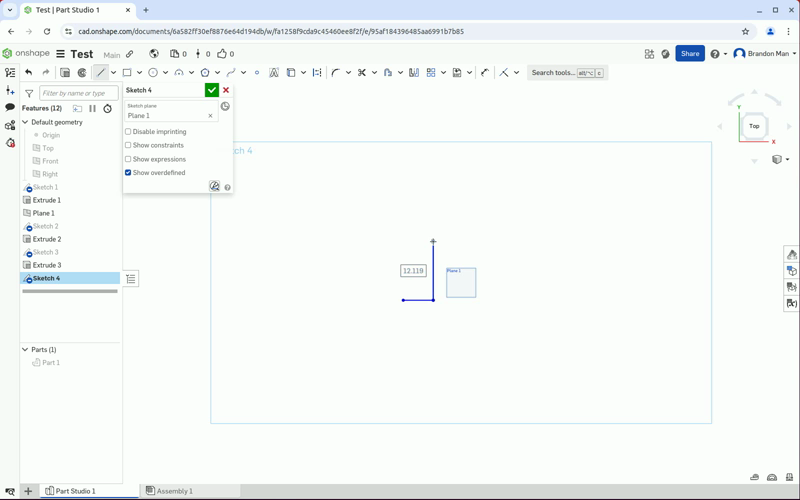
mouse_move(463, 241)
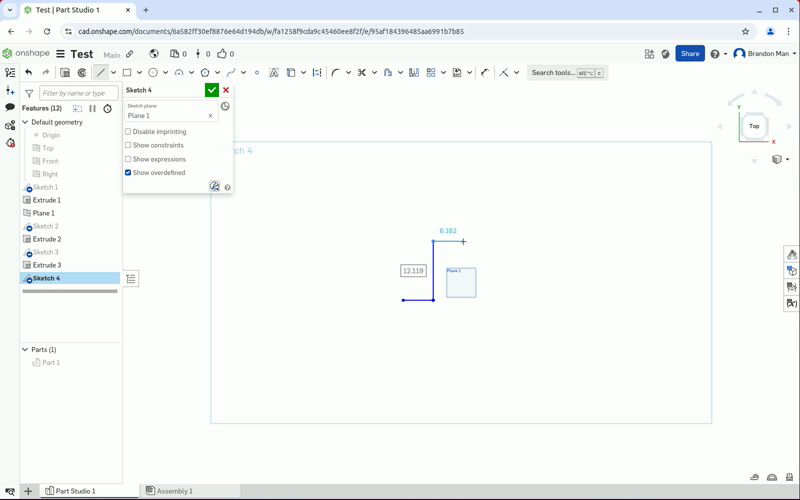
mouse_move(403, 241)
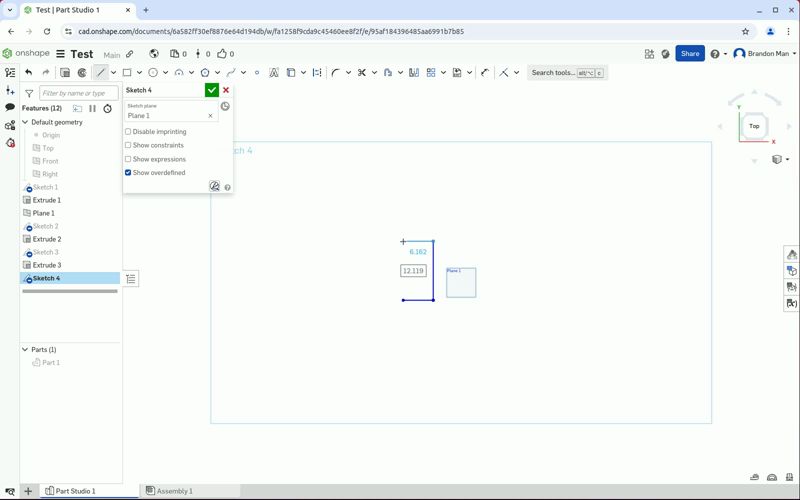
click(403, 241)
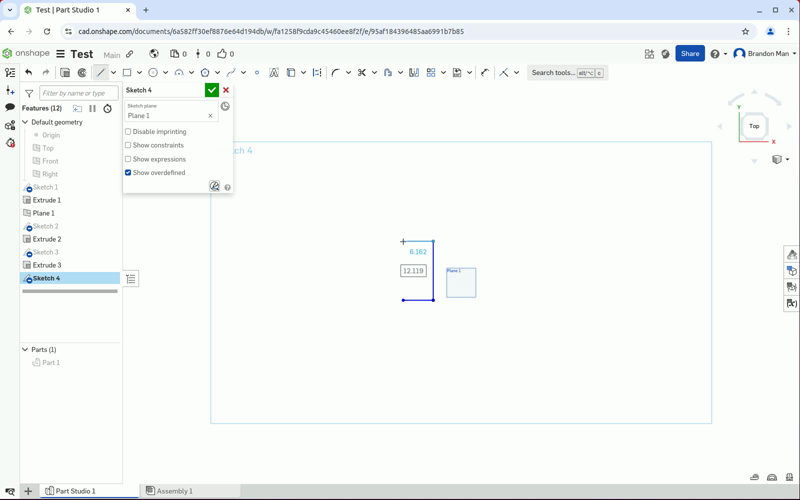
key_up(shift)
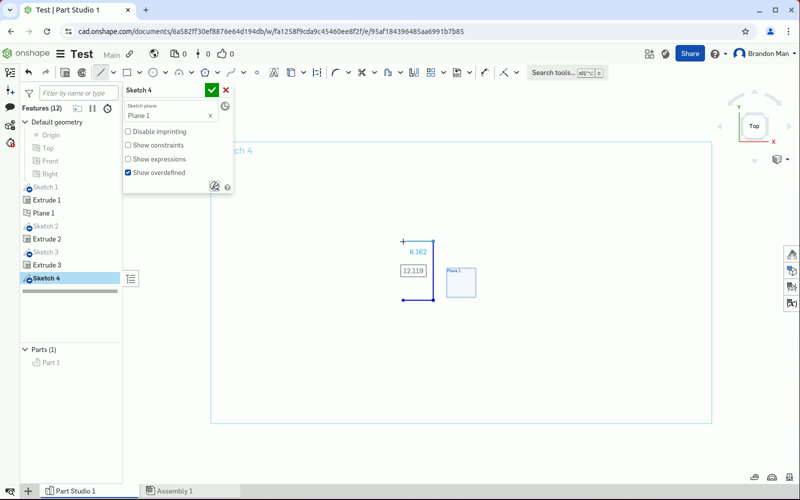
mouse_move(433, 241)
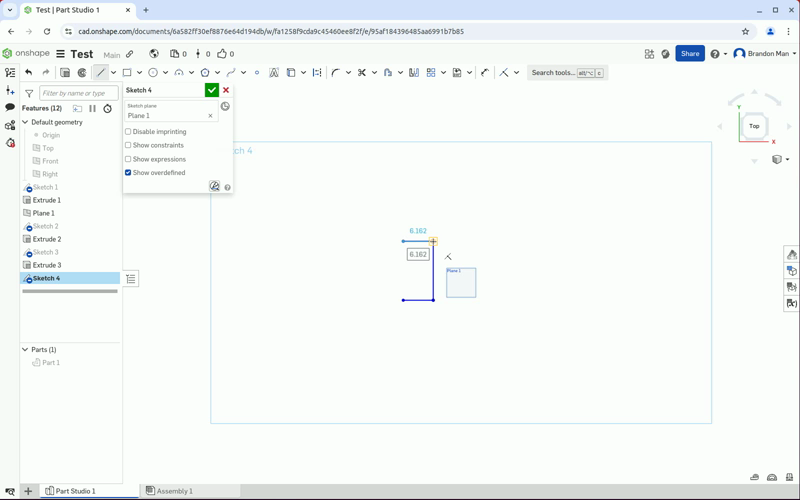
key_down(shift)
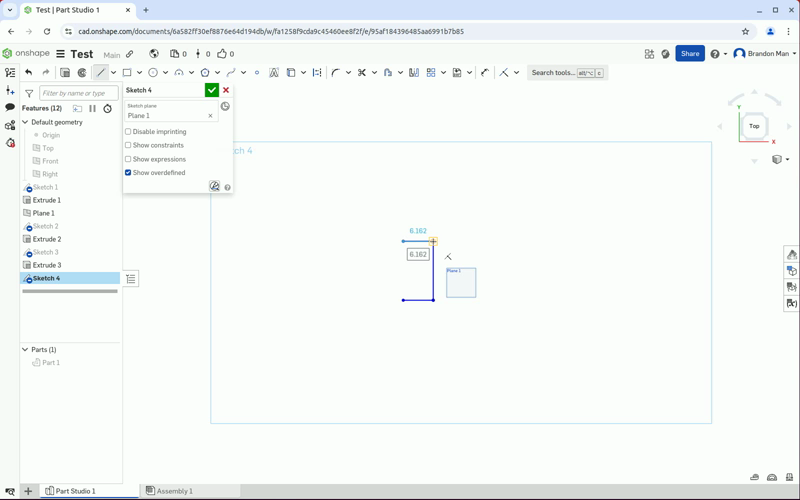
mouse_move(403, 300)
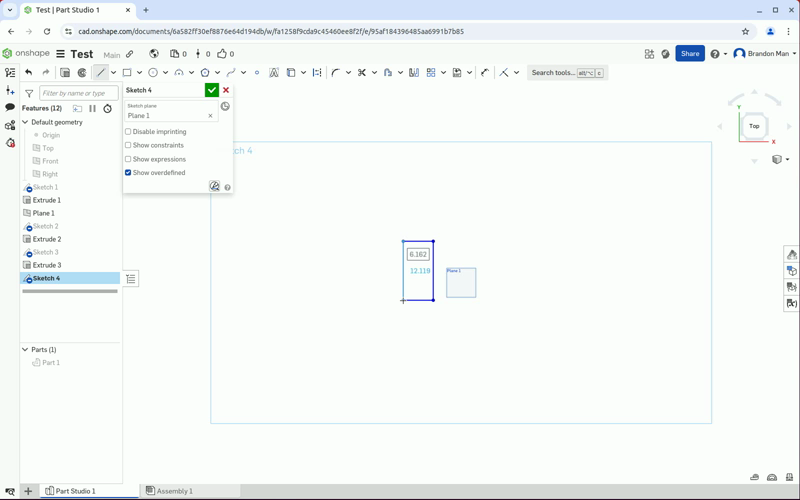
key_up(shift)
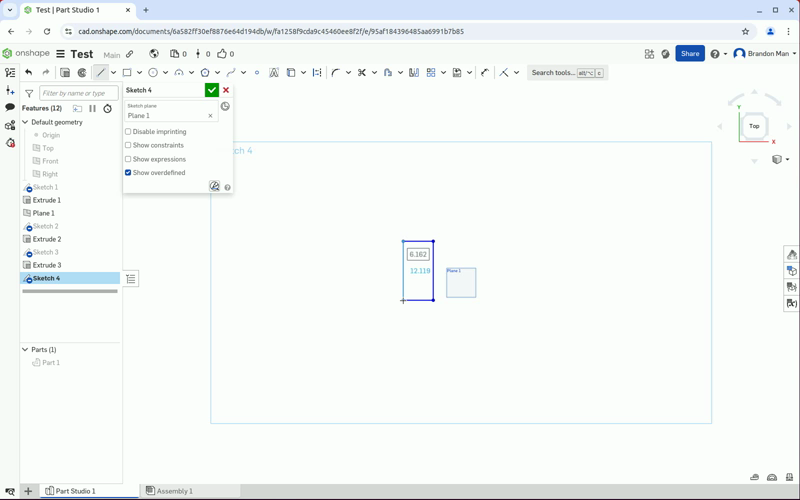
click(403, 300)
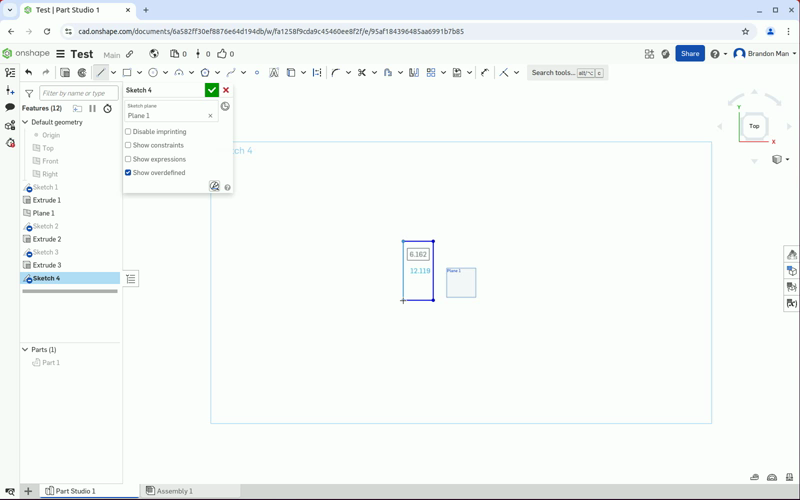
key(esc)
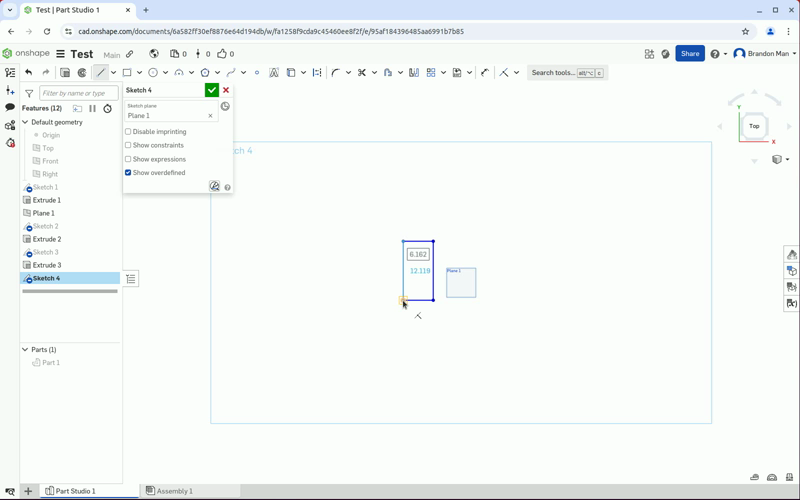
mouse_move(411, 260)
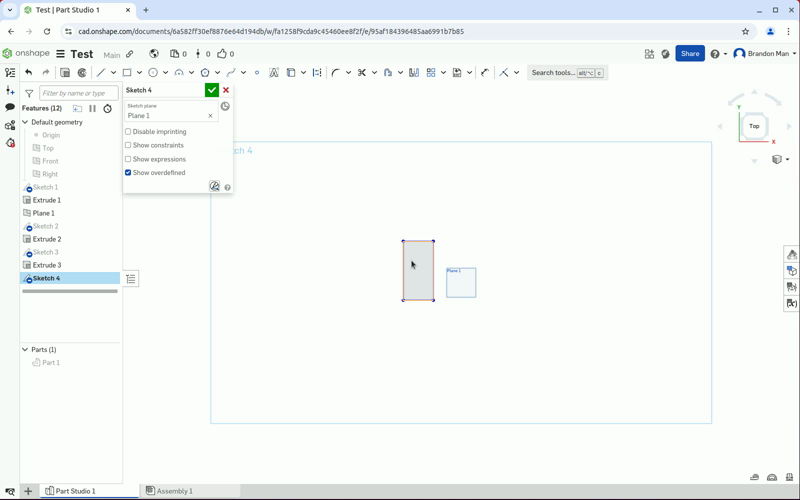
scroll(6)
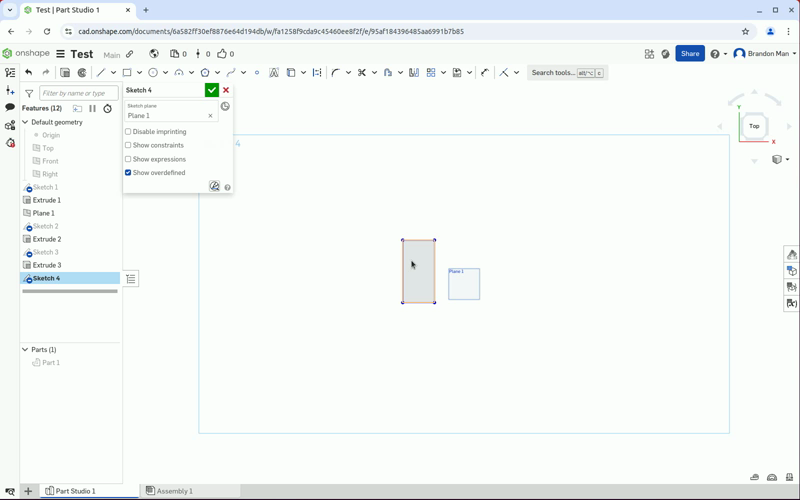
scroll(6)
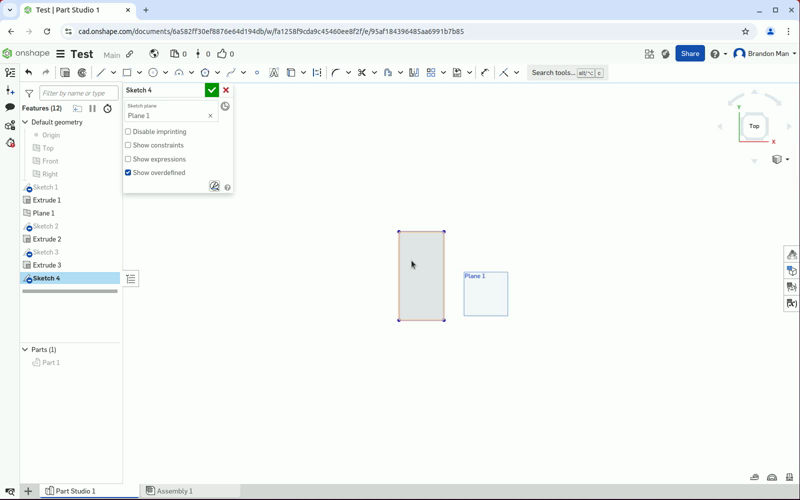
scroll(6)
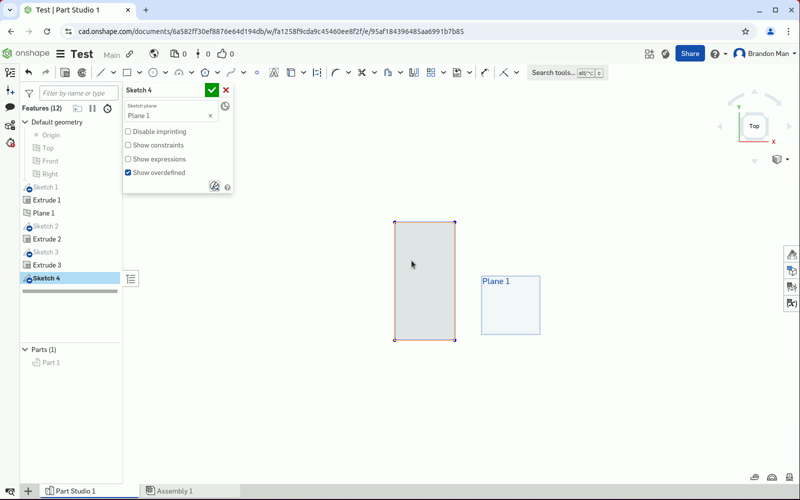
scroll(6)
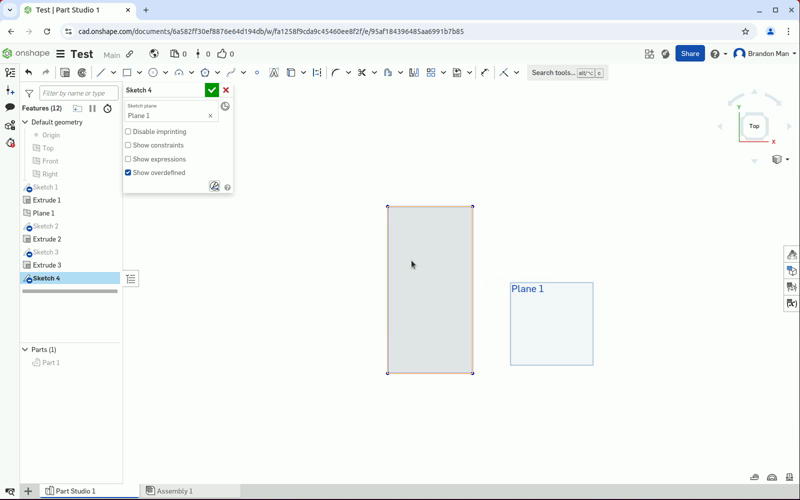
scroll(6)
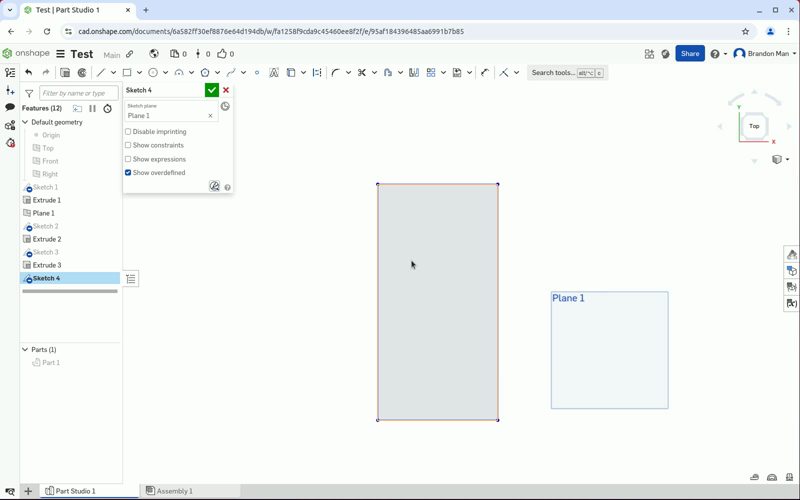
scroll(6)
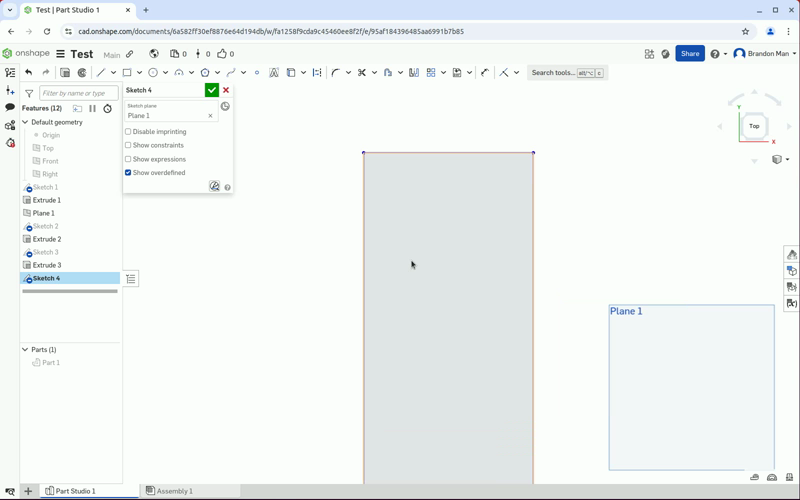
scroll(6)
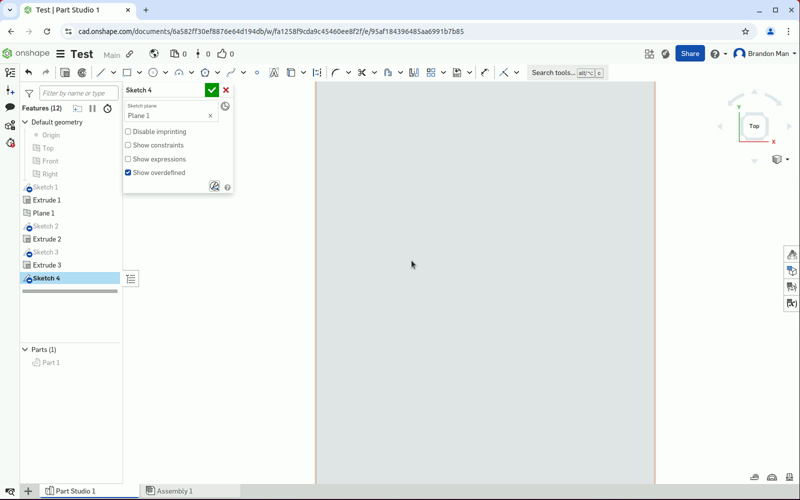
click(411, 260)
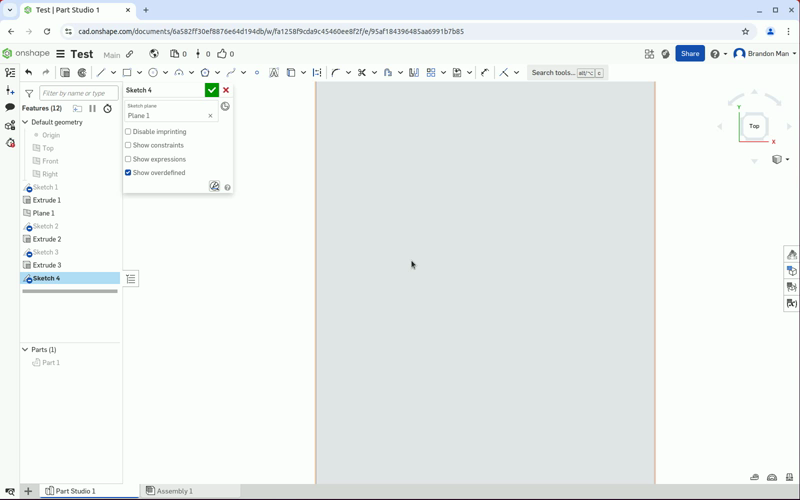
scroll(-6)
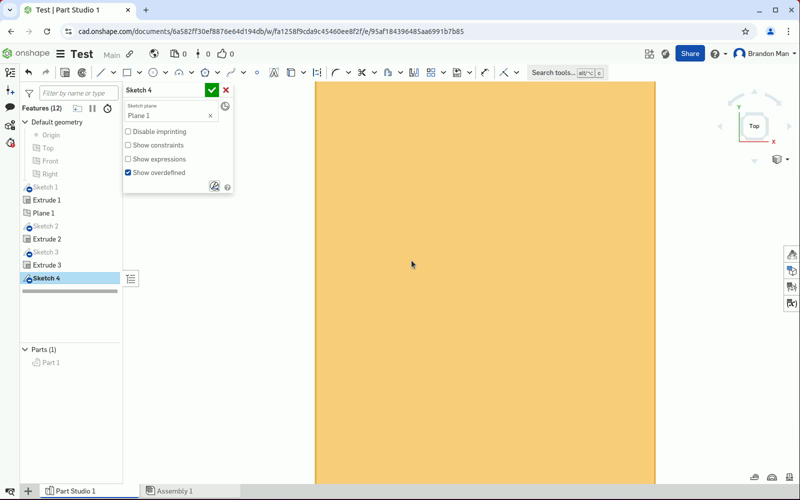
scroll(-6)
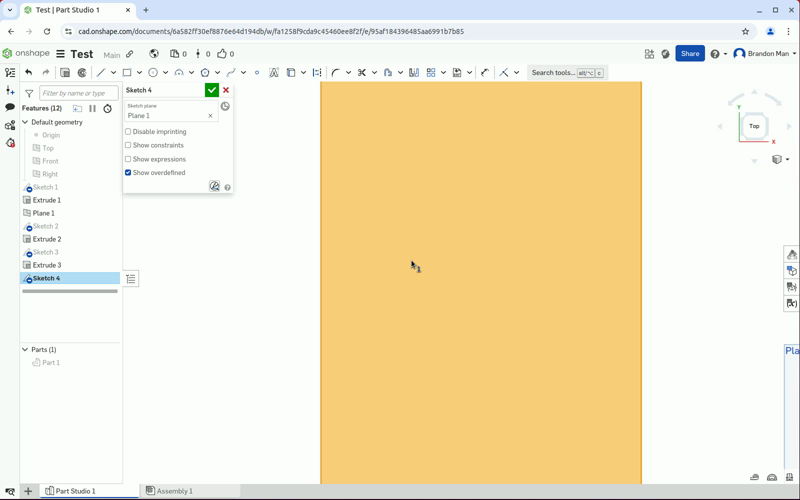
scroll(-6)
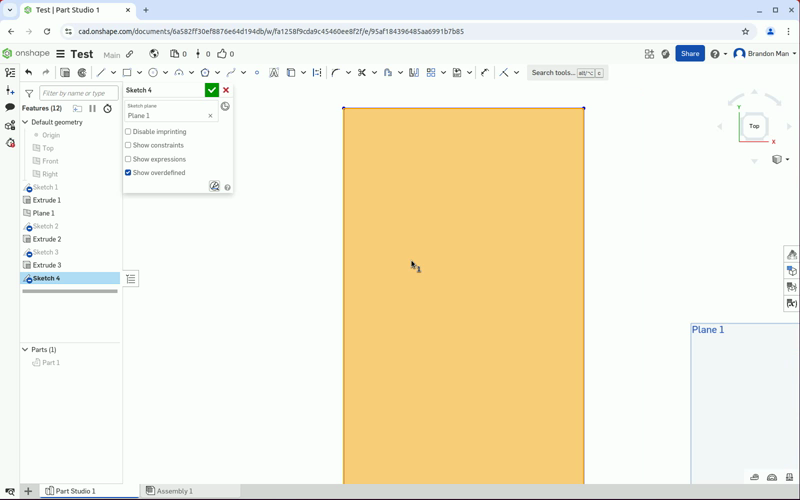
scroll(-6)
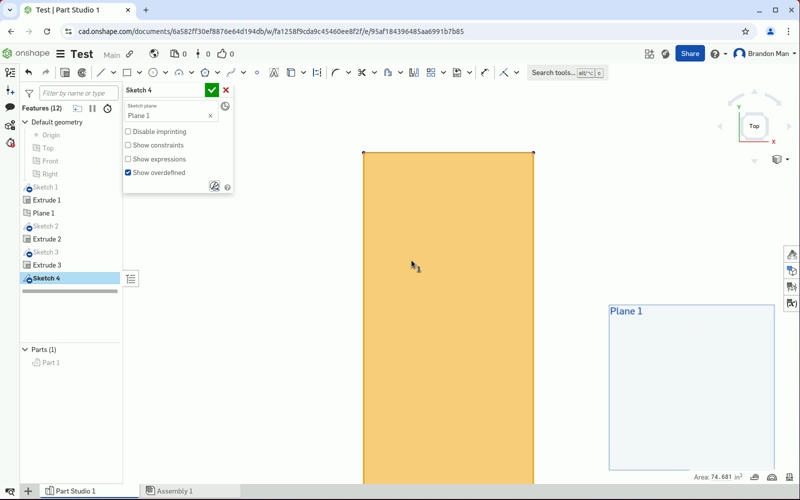
scroll(-6)
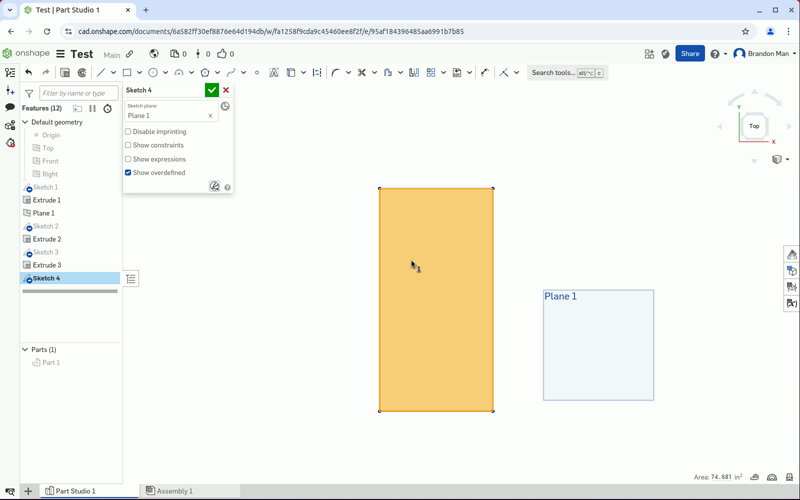
scroll(-6)
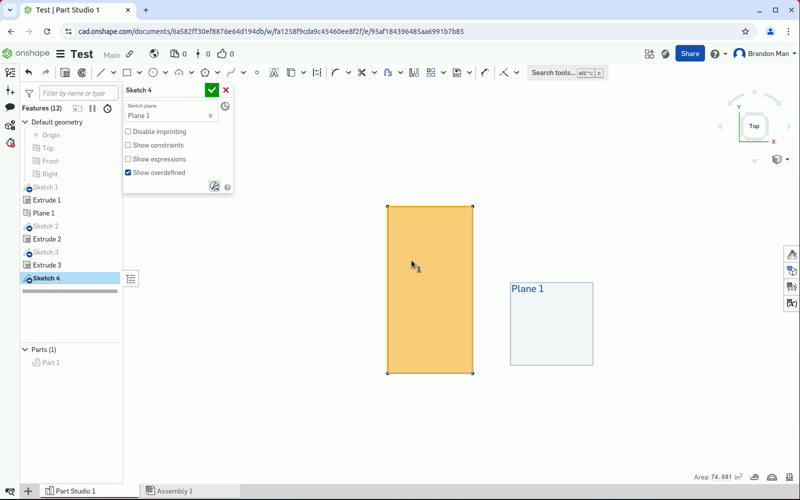
scroll(-6)
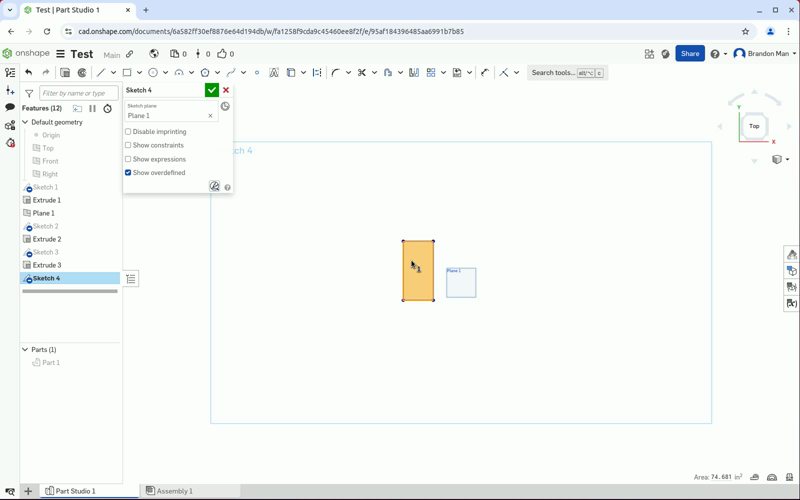
mouse_move(73, 352)
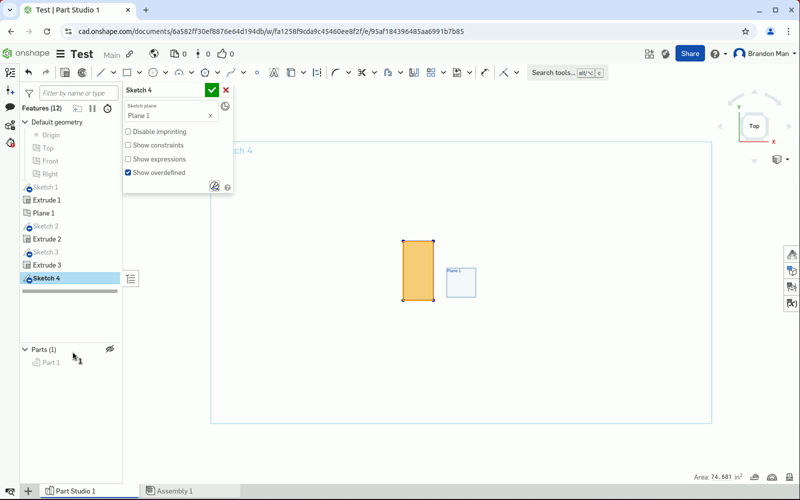
key(shift+y)
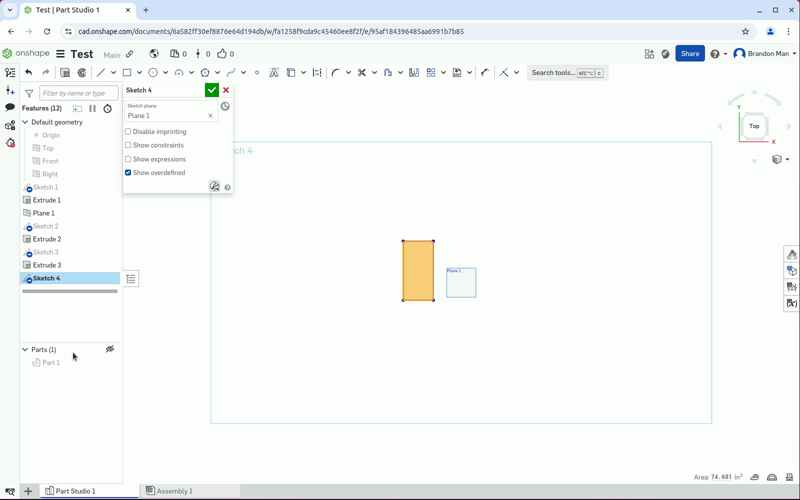
key(shift+e)
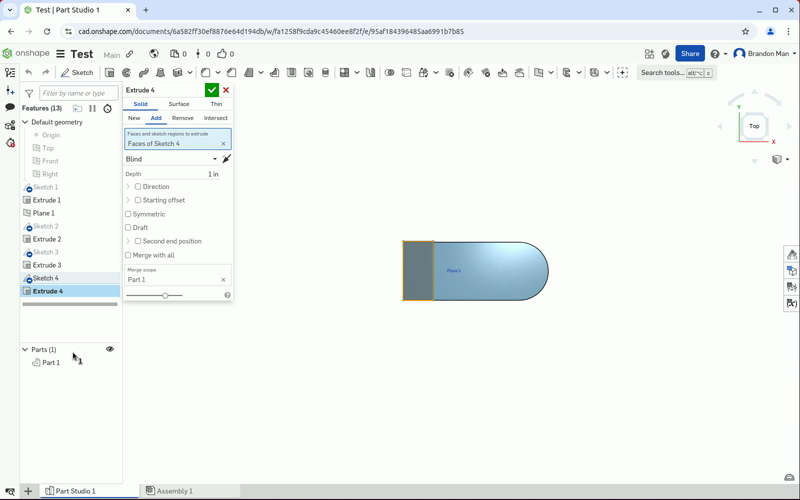
mouse_move(143, 106)
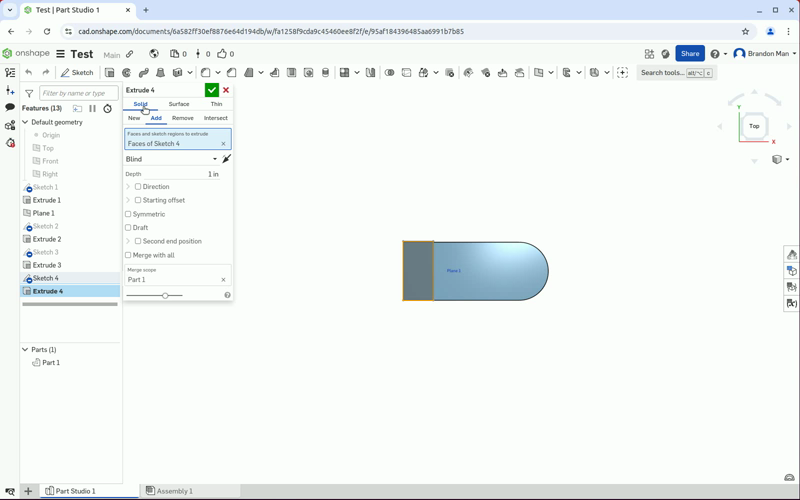
click(143, 106)
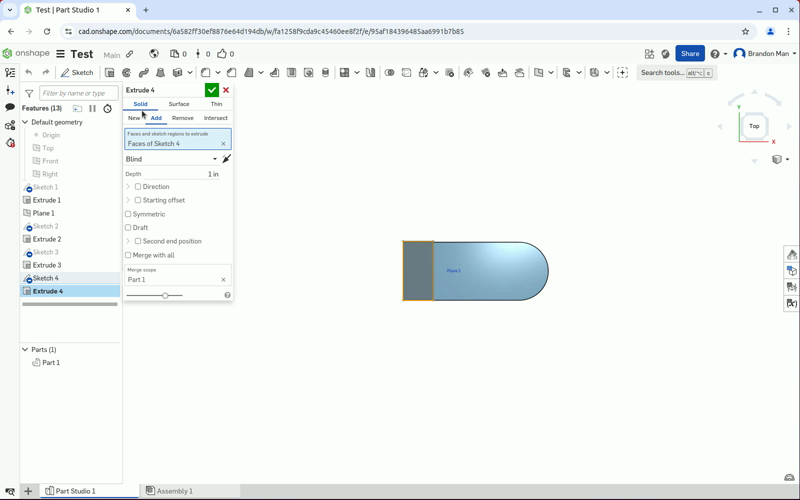
mouse_move(137, 120)
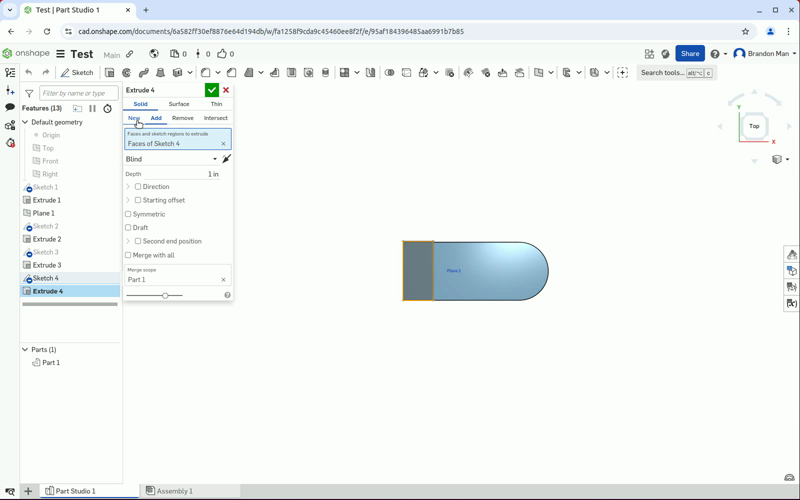
click(137, 120)
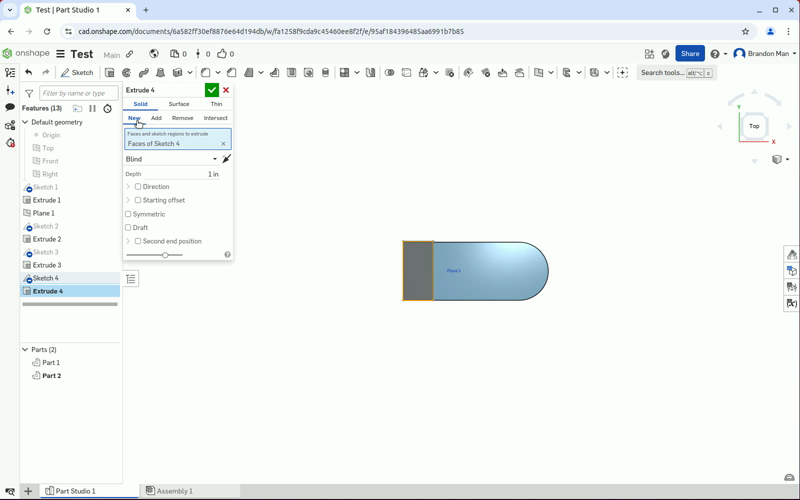
key(tab, 4)
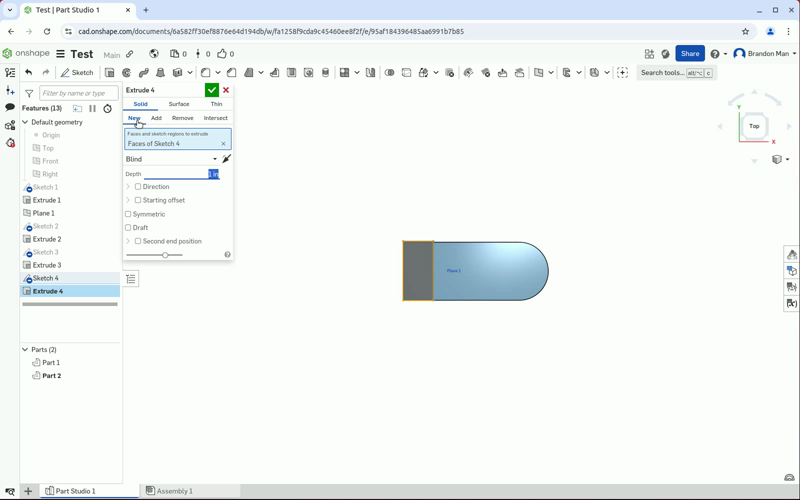
text(17.813)
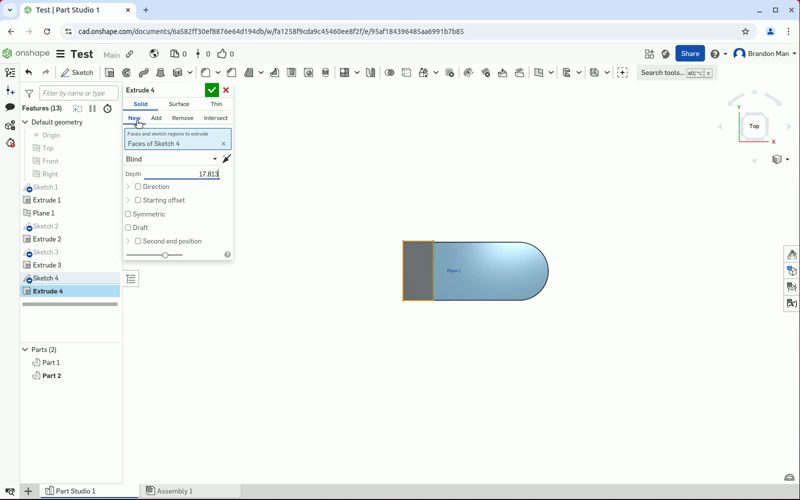
key(enter)
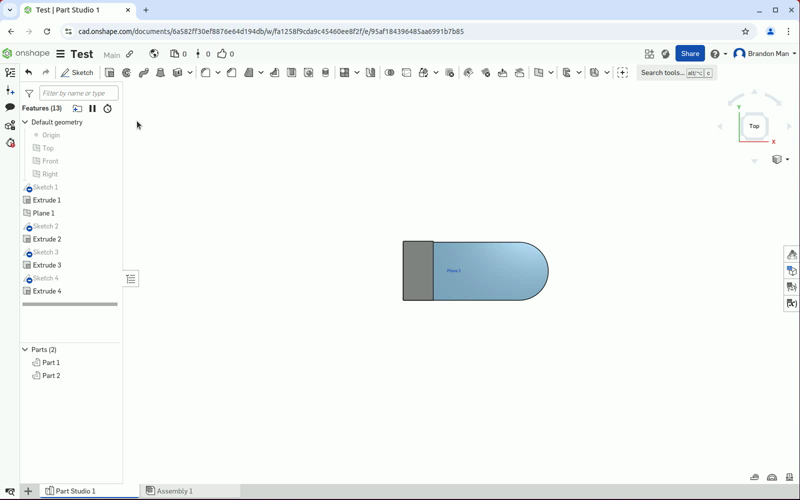
key(shift+h)
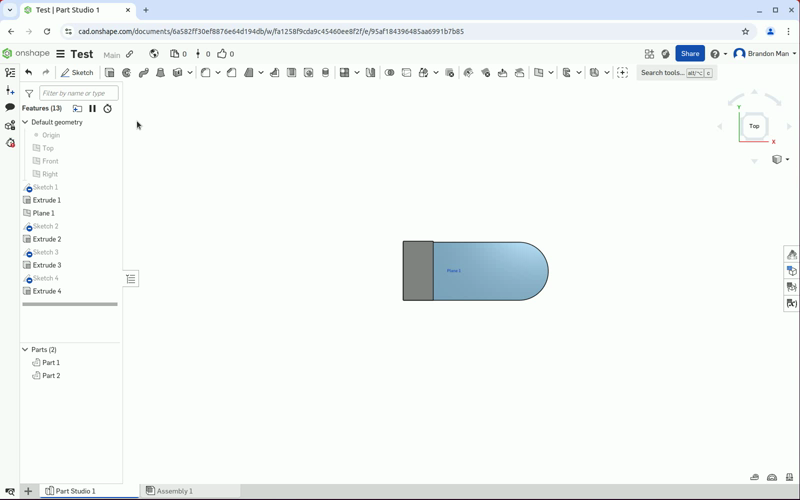
key(shift+h)
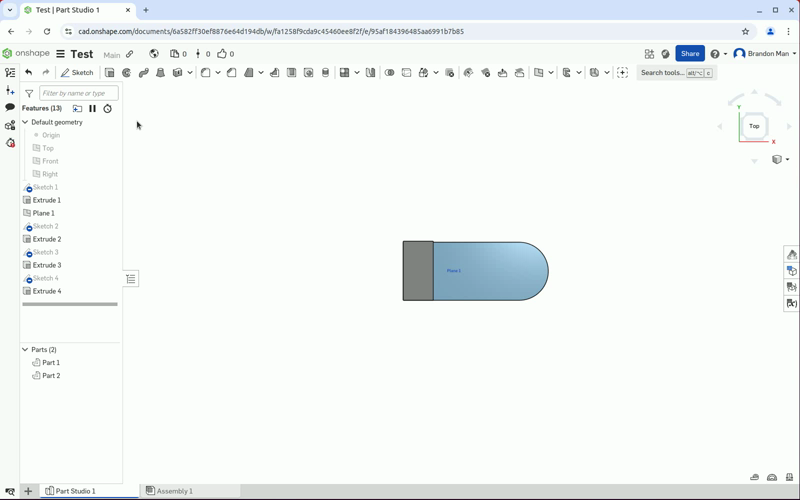
mouse_move(73, 189)
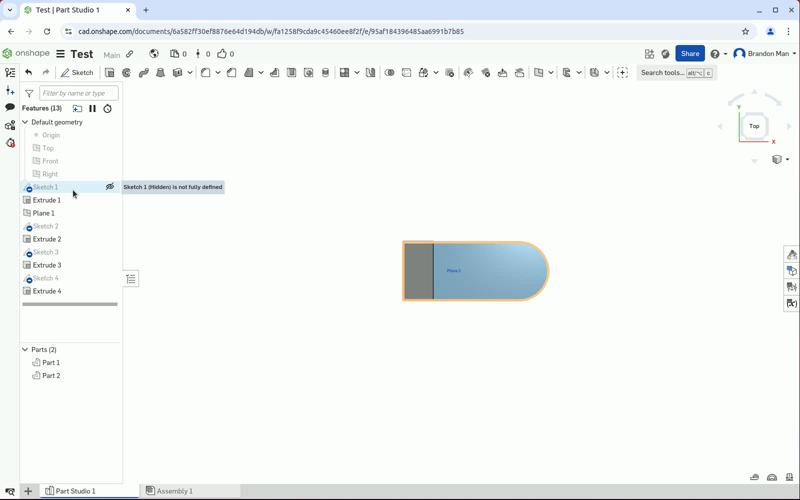
click(73, 189)
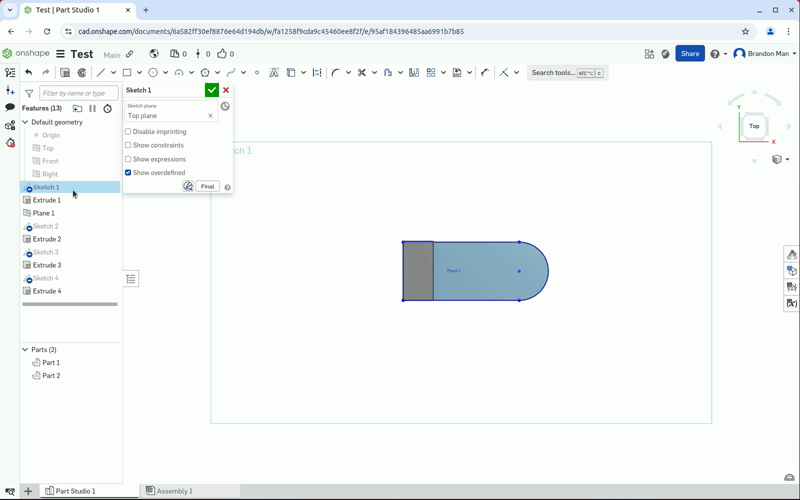
mouse_move(229, 92)
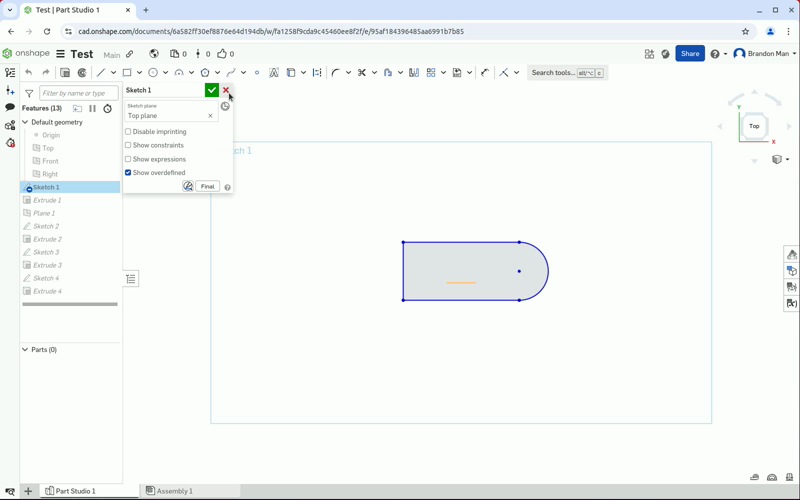
click(229, 92)
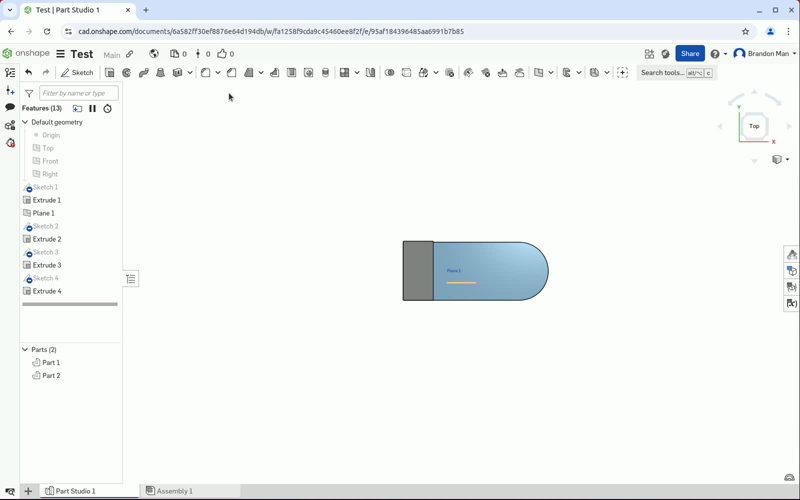
mouse_move(73, 352)
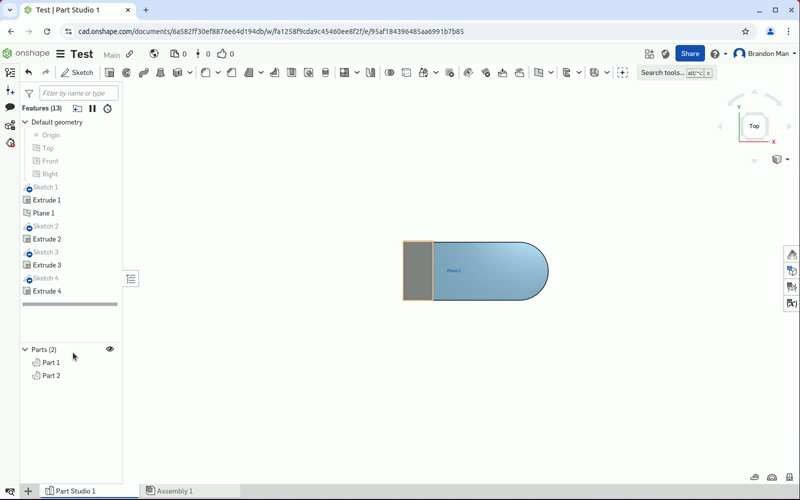
key(y)
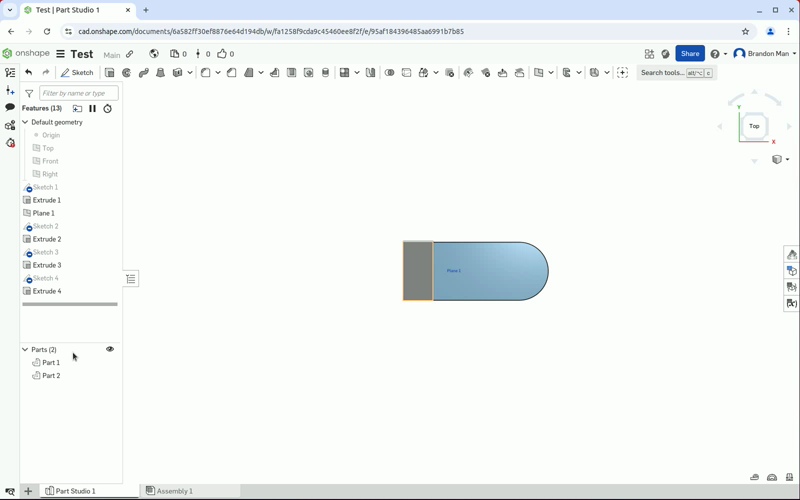
key(shift+p)
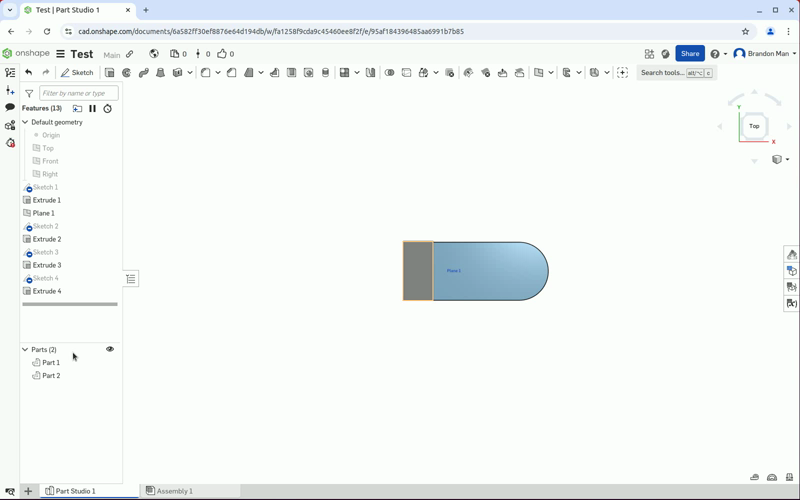
key(space)
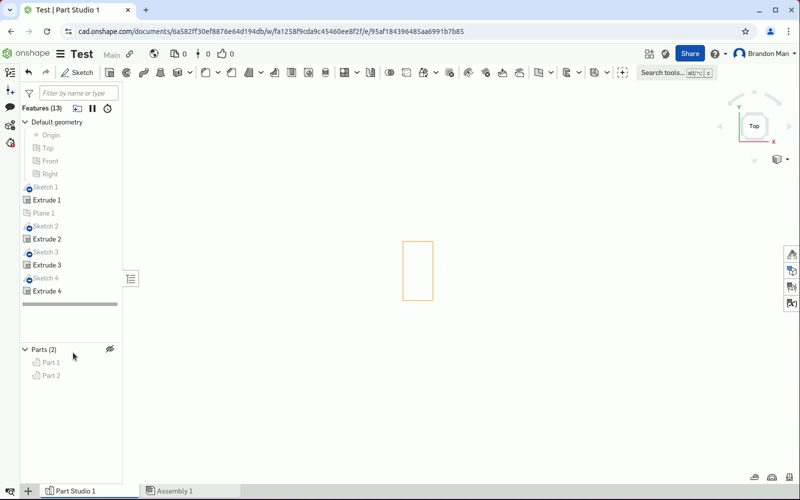
key_down(shift)
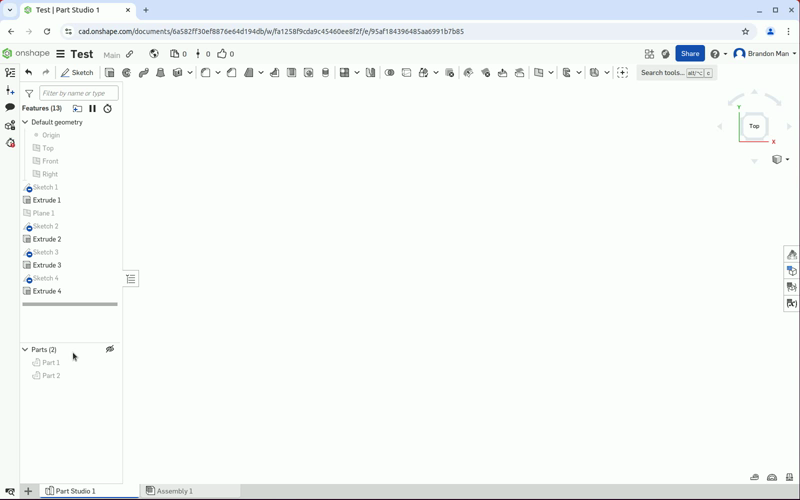
key(up)
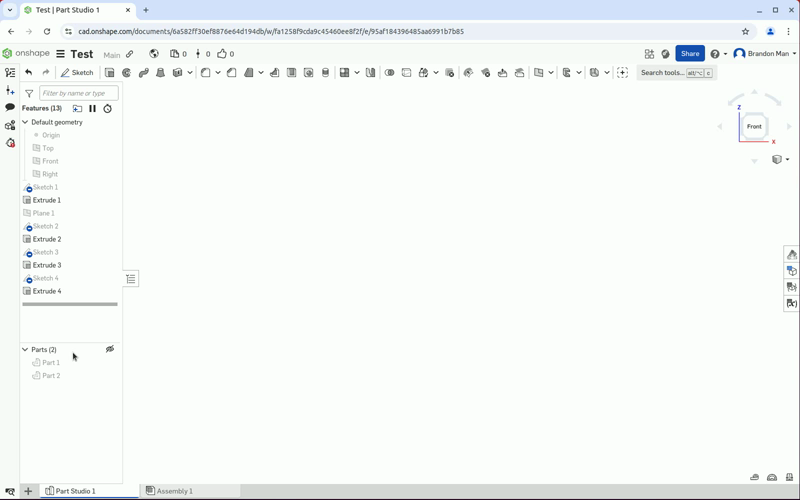
key_up(shift)
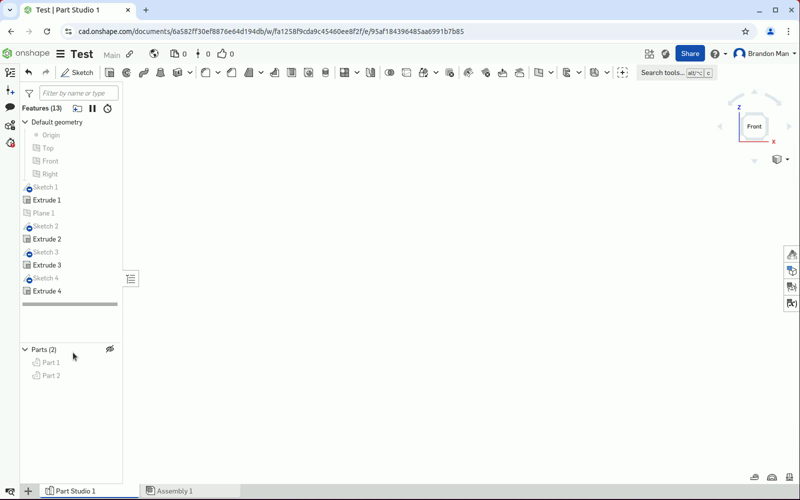
key(space)
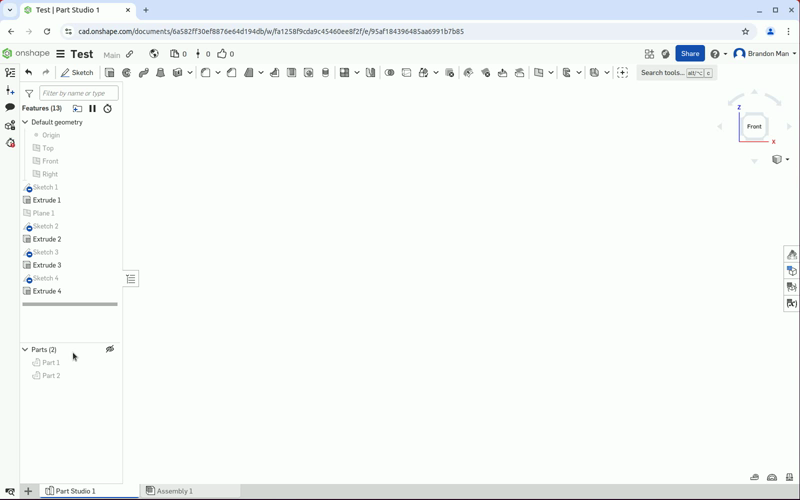
key_down(shift)
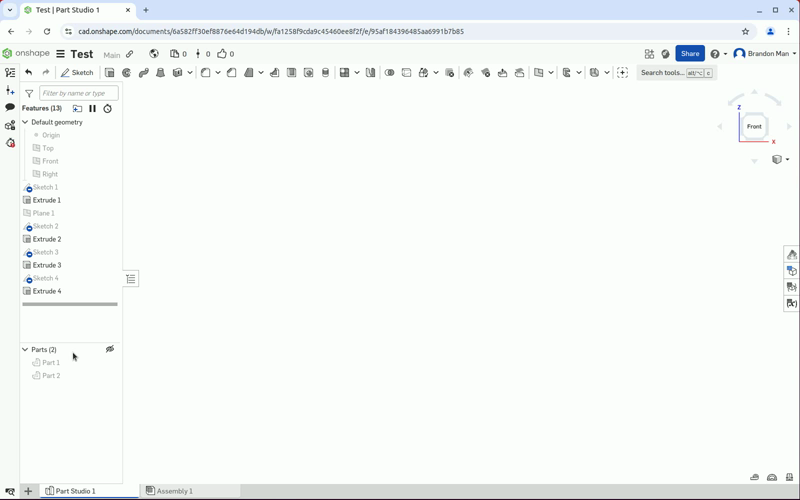
key(left)
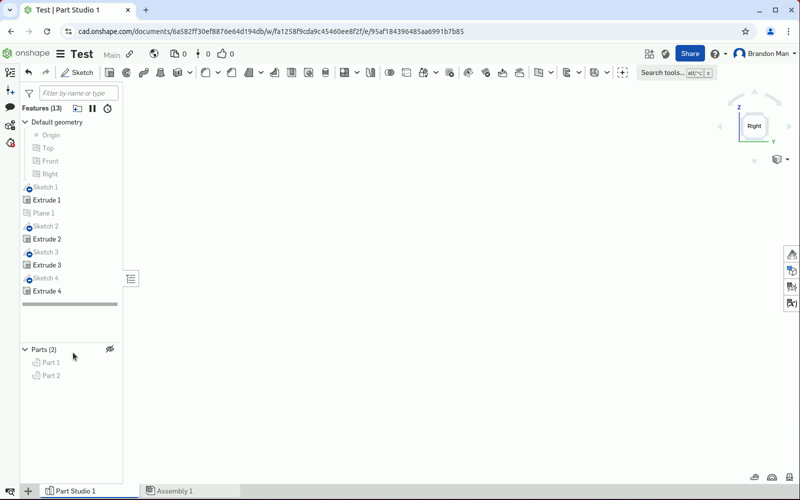
key_up(shift)
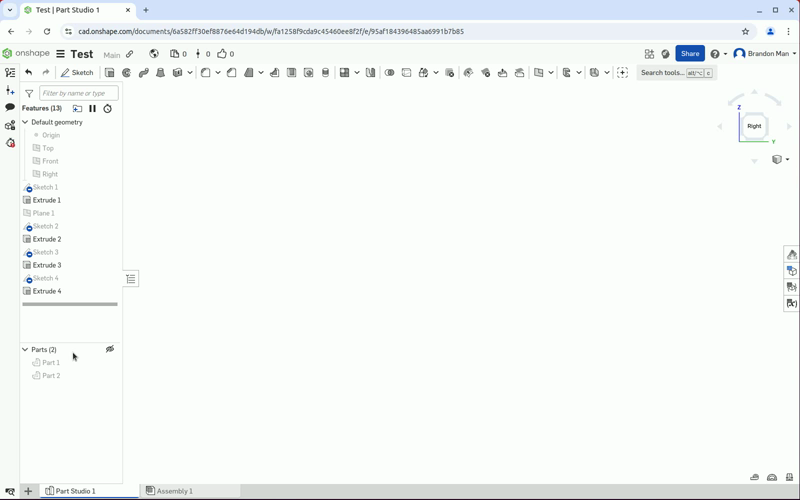
mouse_move(73, 352)
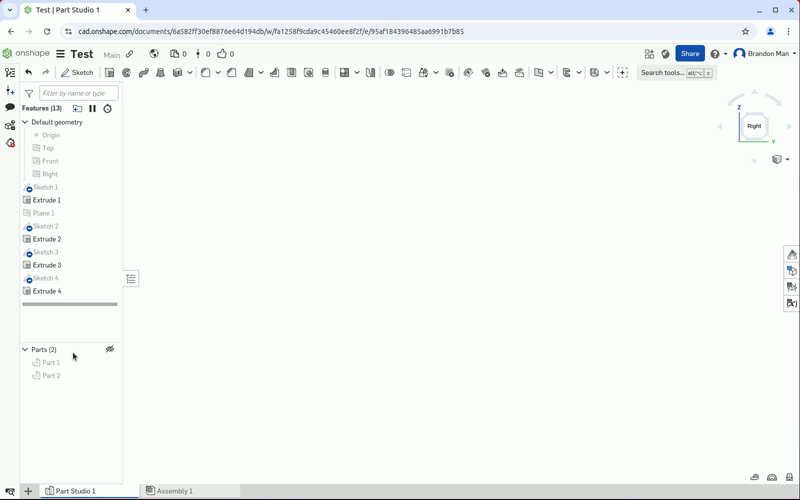
key(shift+y)
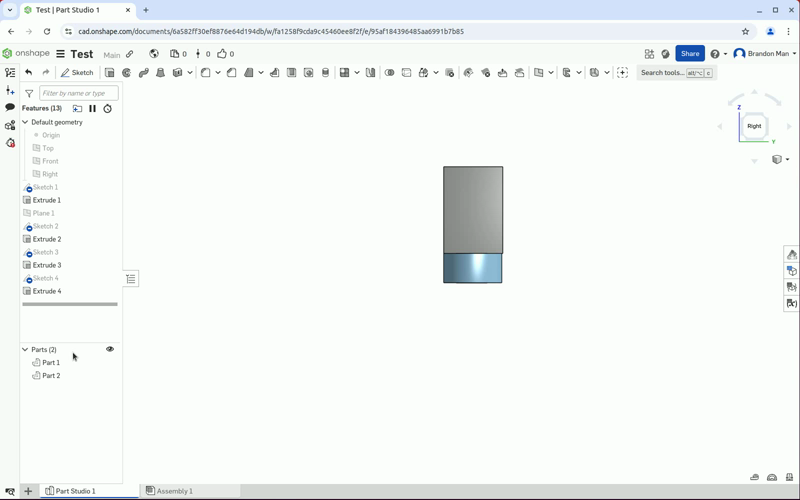
mouse_move(541, 75)
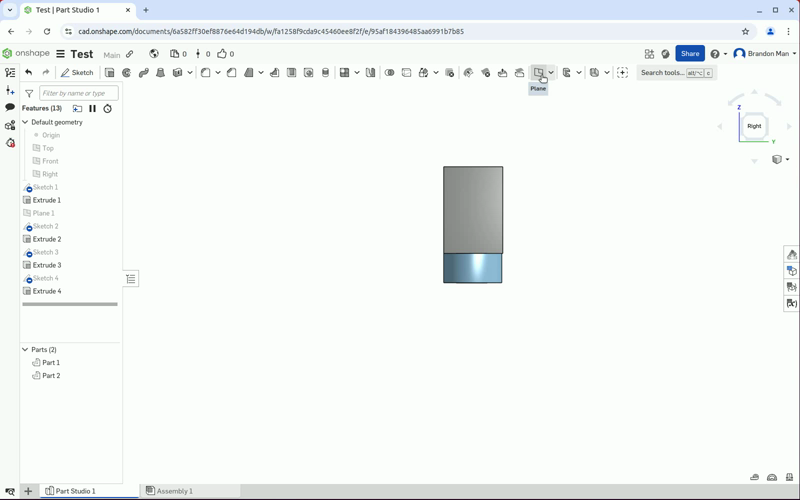
click(541, 75)
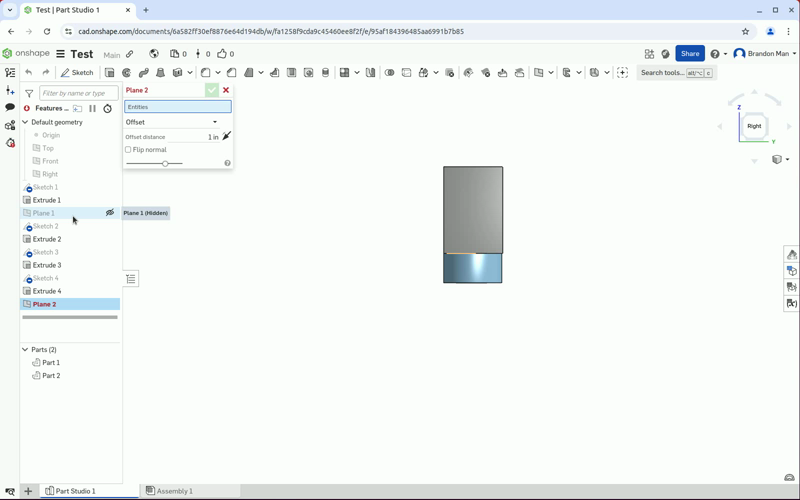
scroll(3)
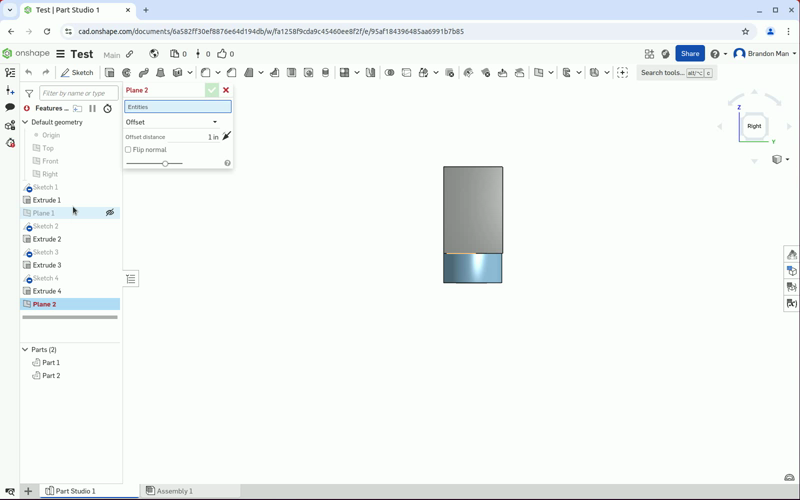
mouse_move(73, 176)
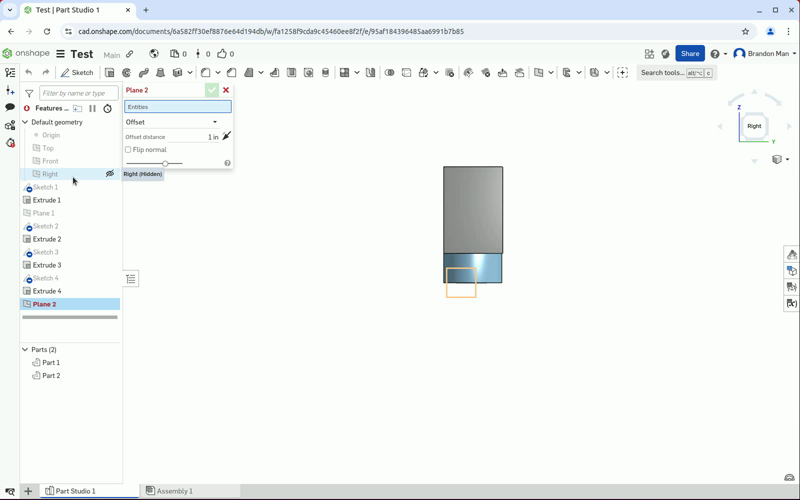
click(73, 176)
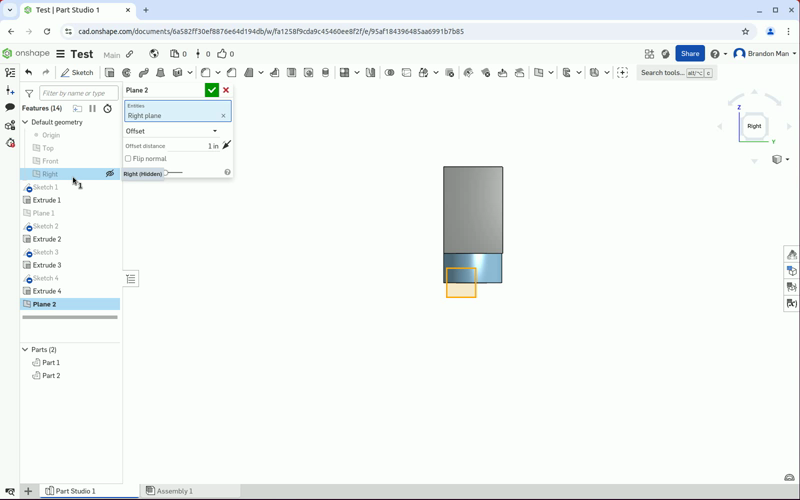
key(tab, 2)
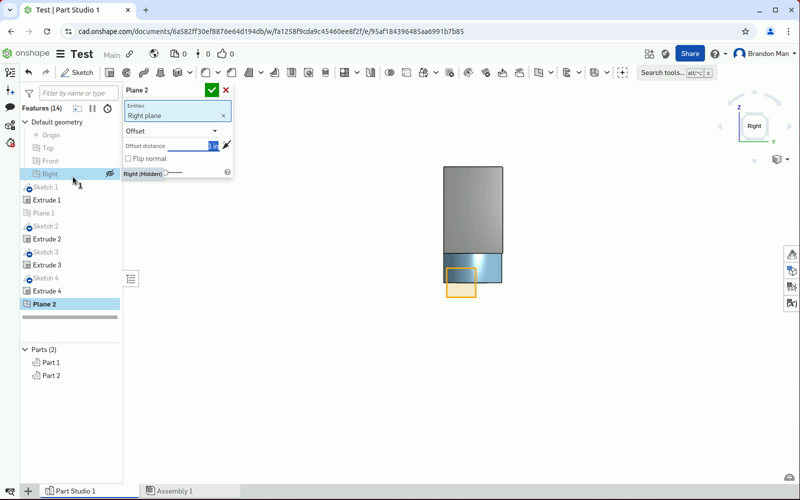
text(5.792)
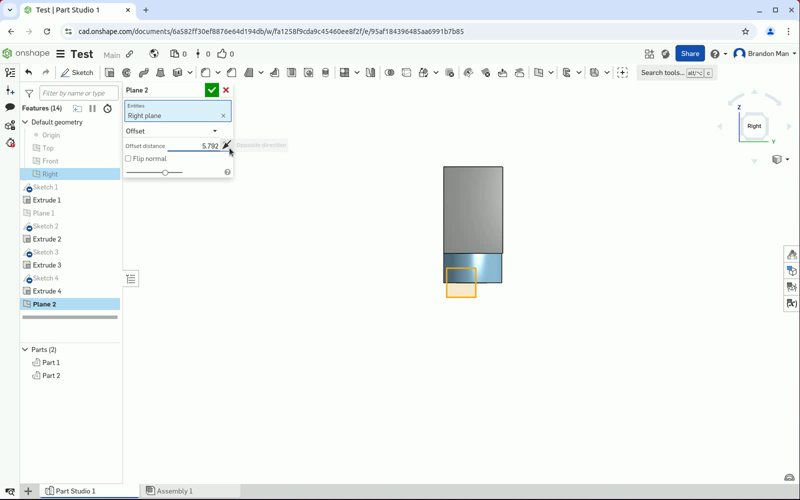
mouse_move(229, 147)
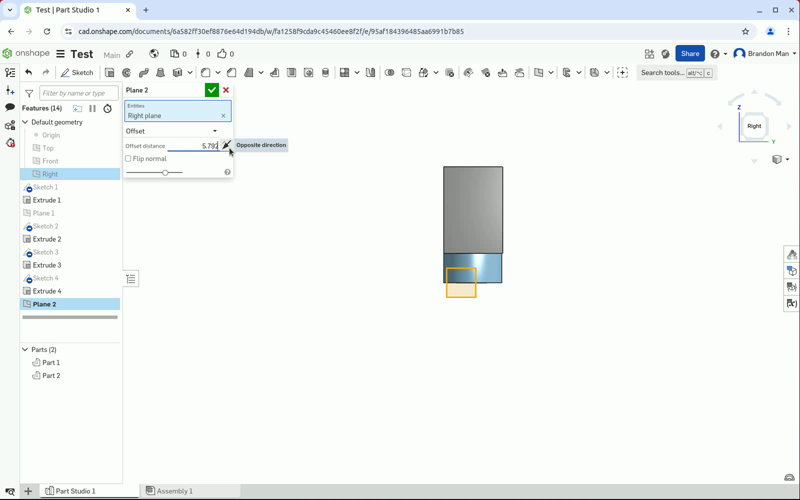
click(229, 147)
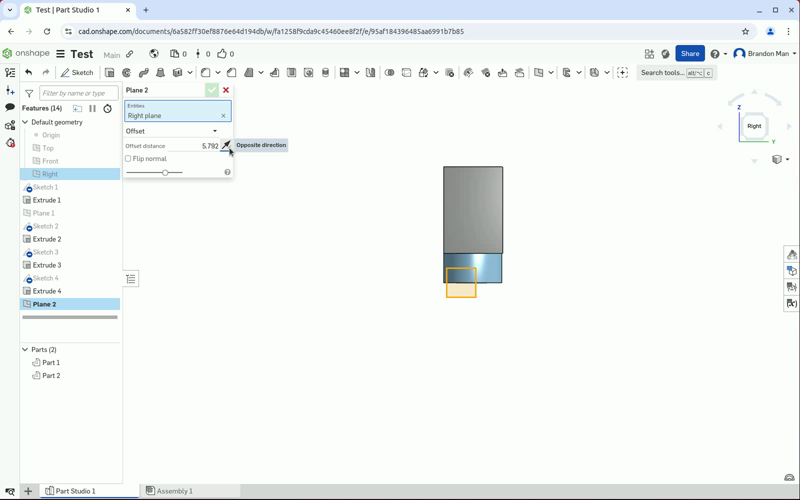
key(enter, 2)
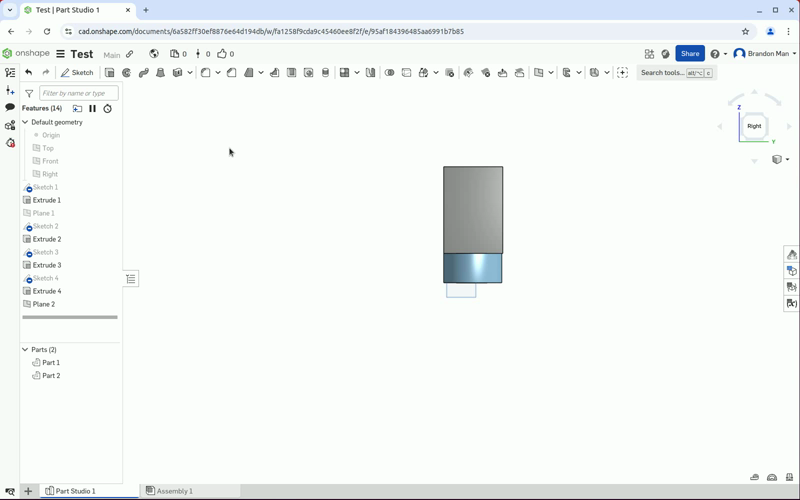
key(shift+s)
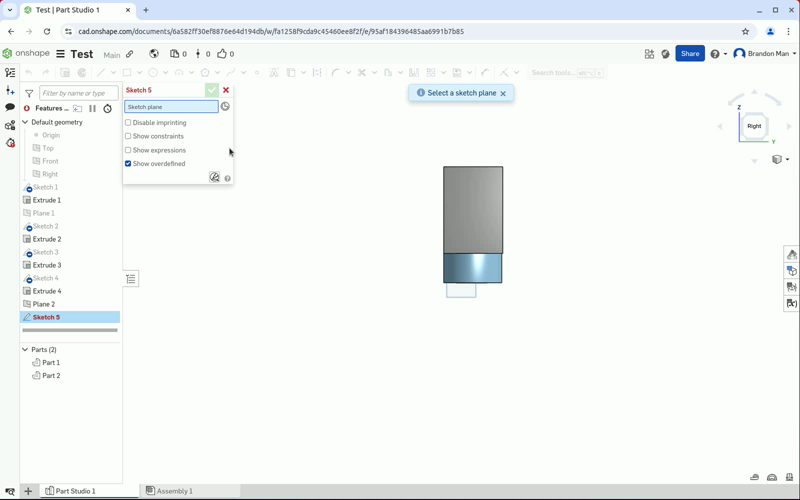
mouse_move(73, 306)
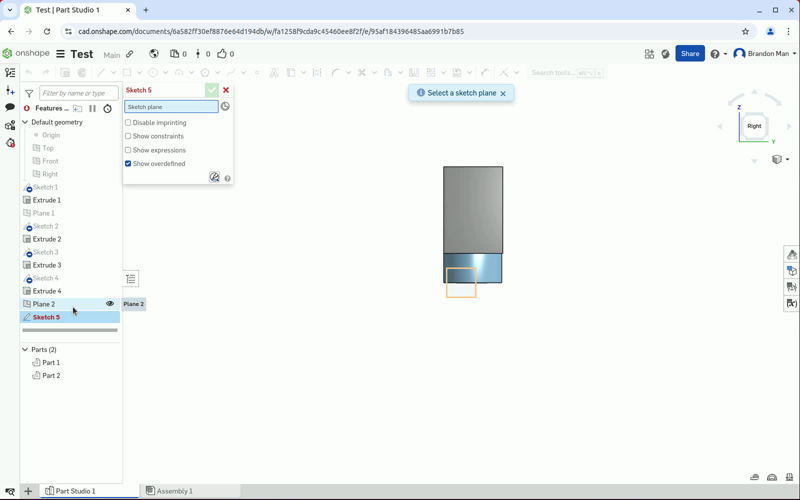
click(73, 306)
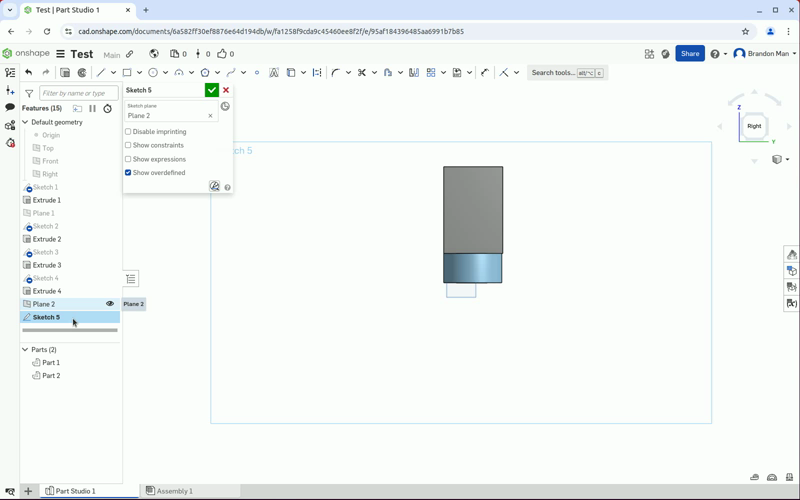
mouse_move(73, 352)
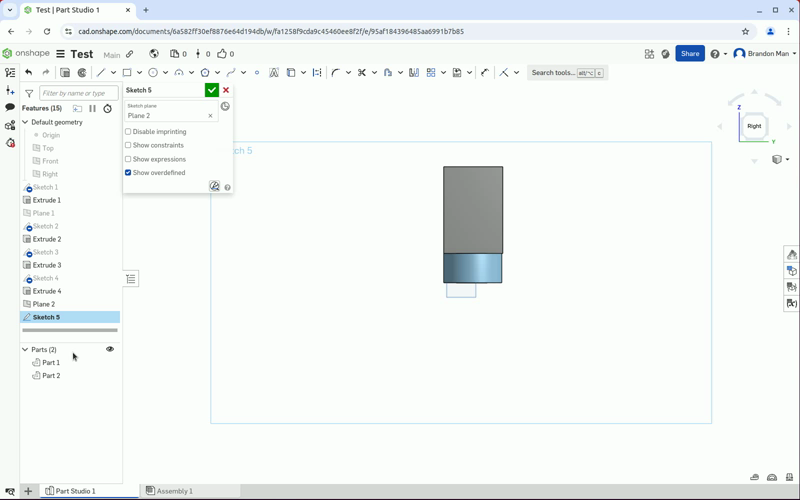
key(y)
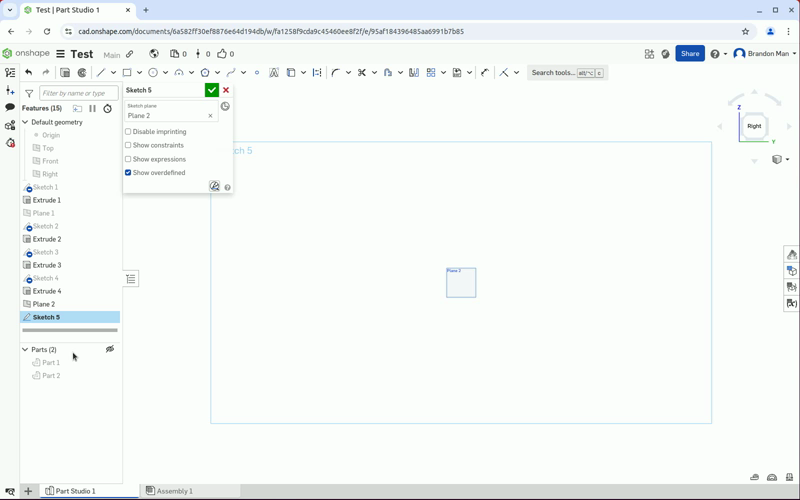
key(a)
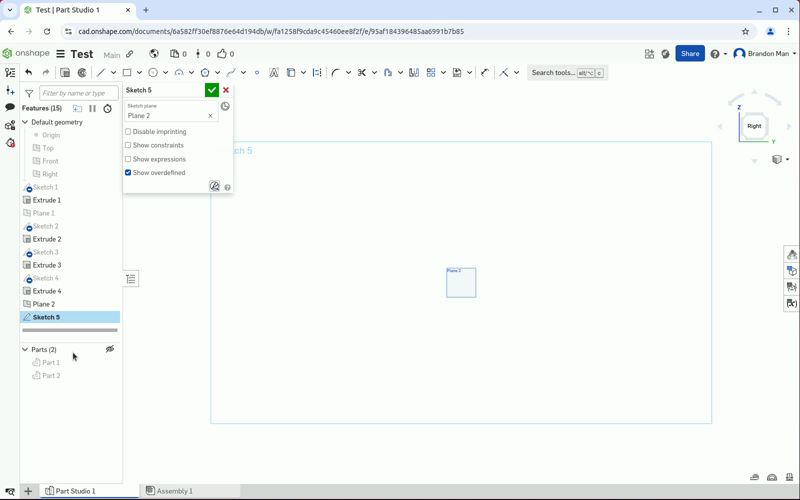
key_down(shift)
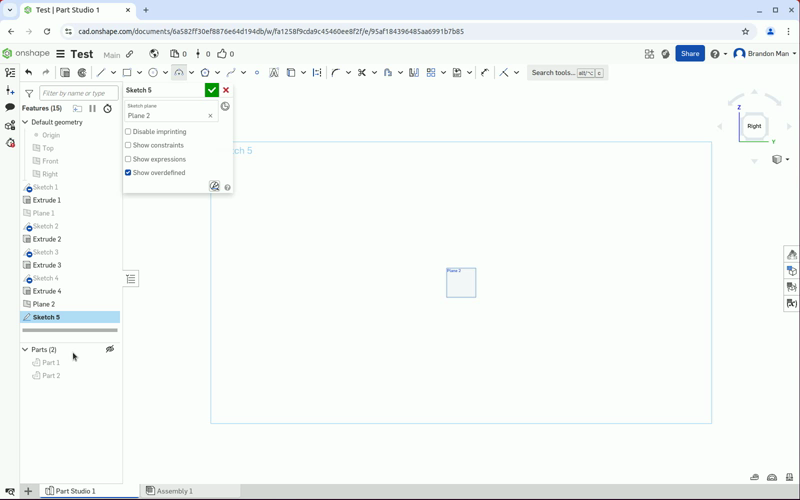
mouse_move(471, 166)
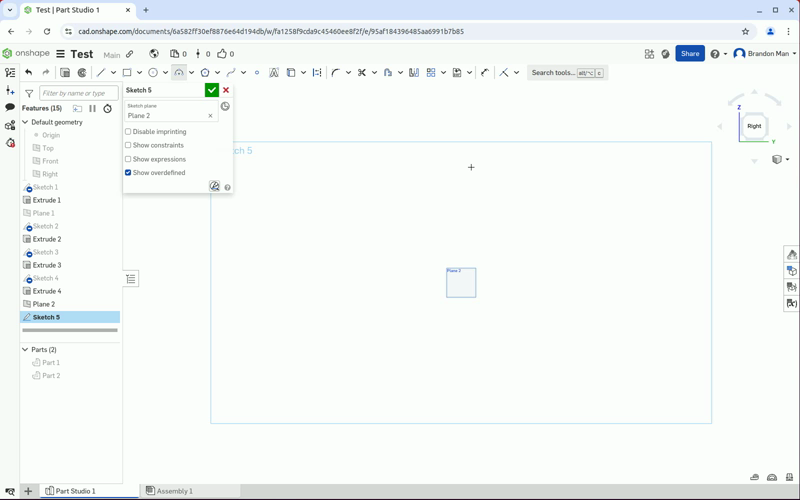
click(471, 166)
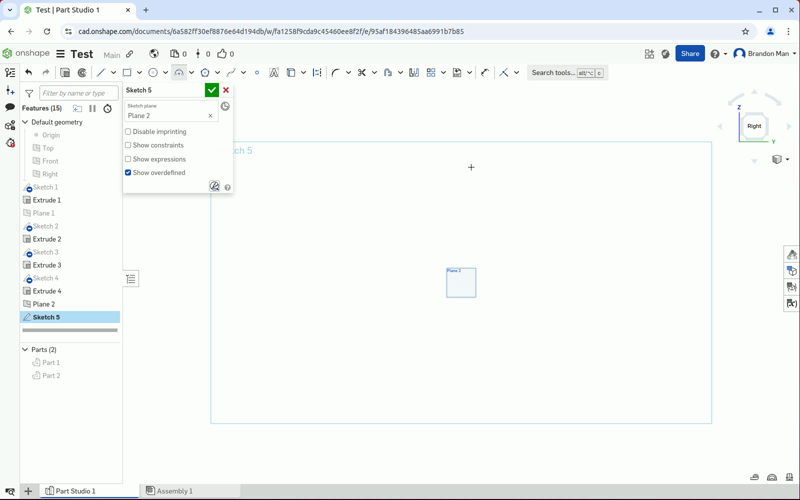
key_up(shift)
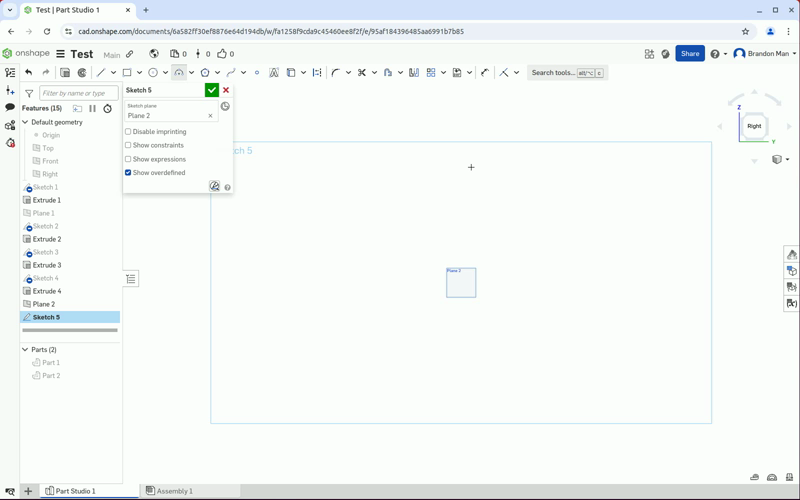
key_down(shift)
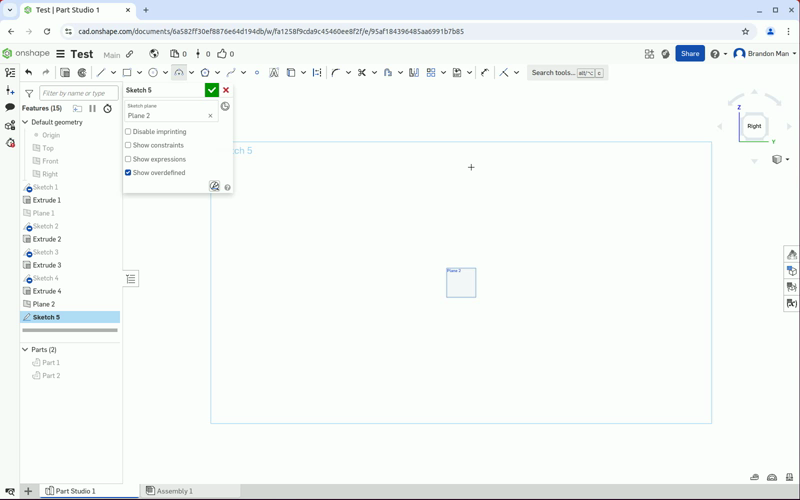
mouse_move(501, 197)
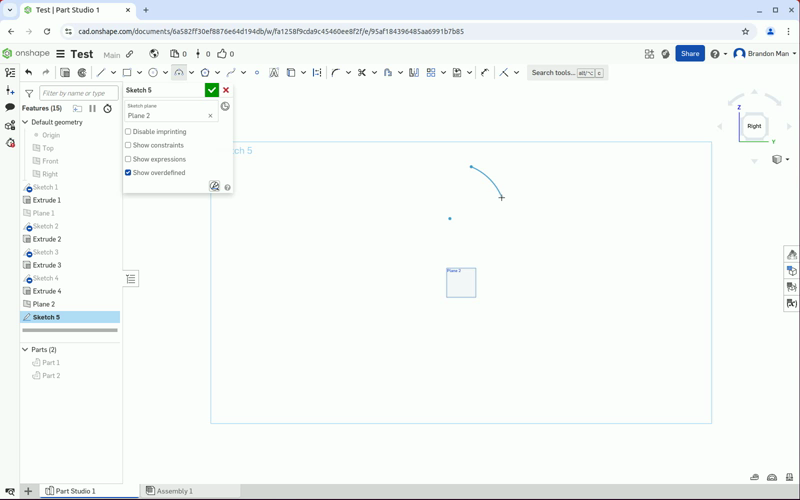
click(501, 197)
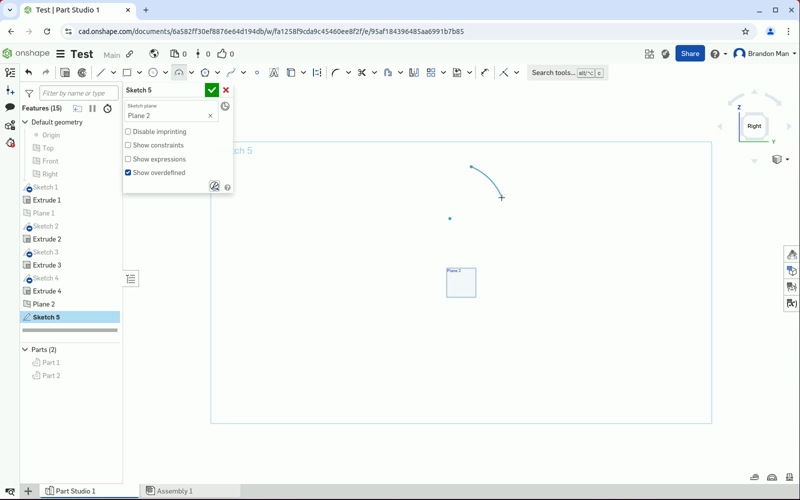
mouse_move(492, 175)
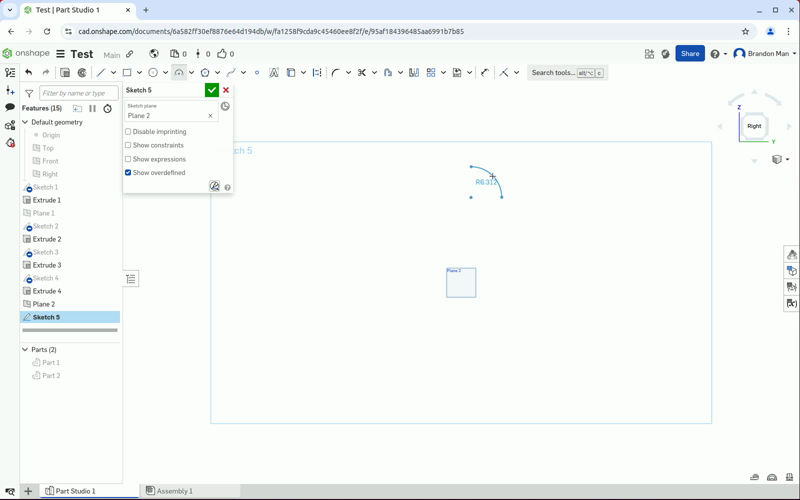
click(492, 175)
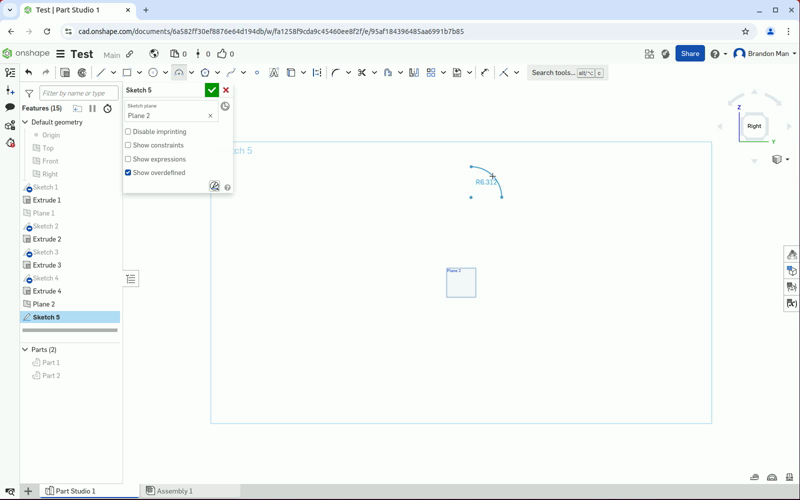
key_up(shift)
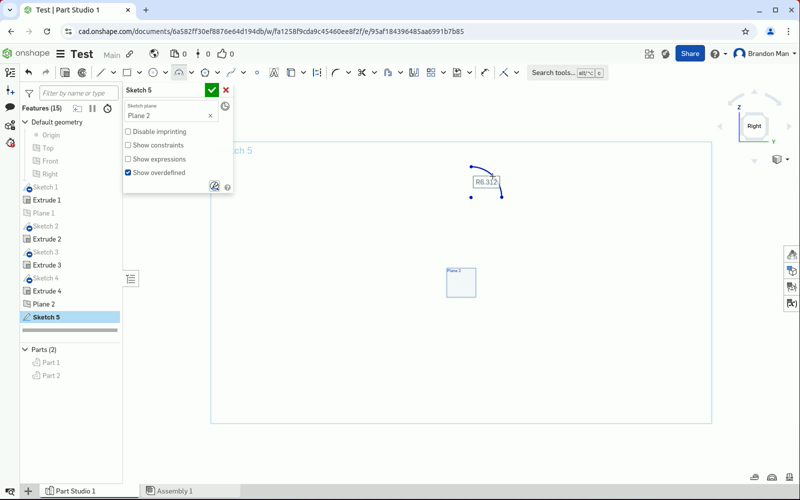
key(esc)
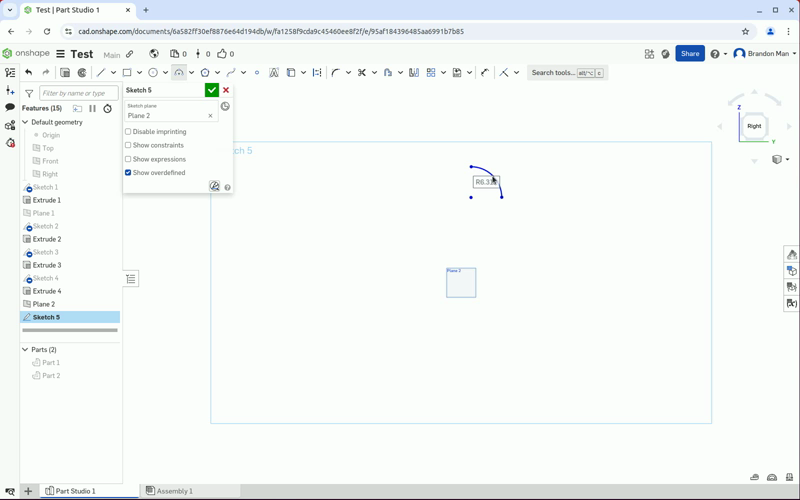
key(l)
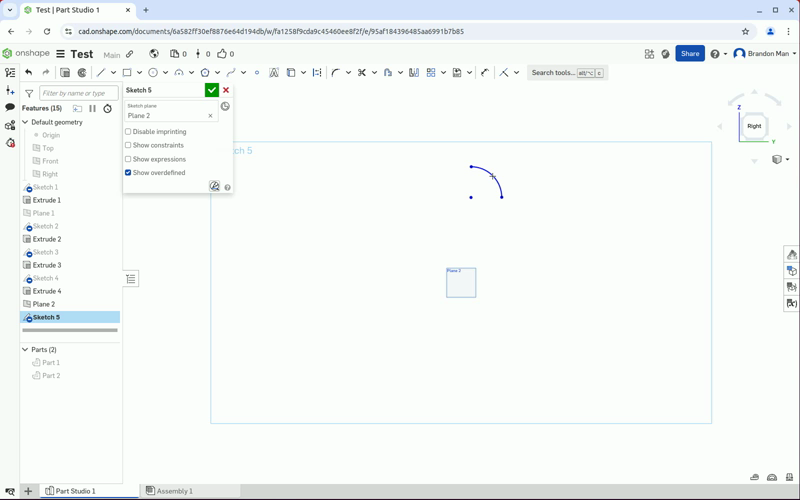
mouse_move(501, 197)
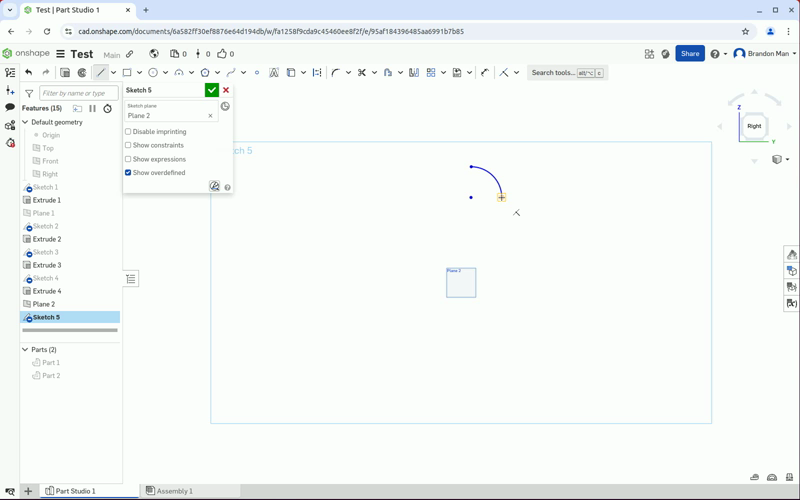
click(501, 197)
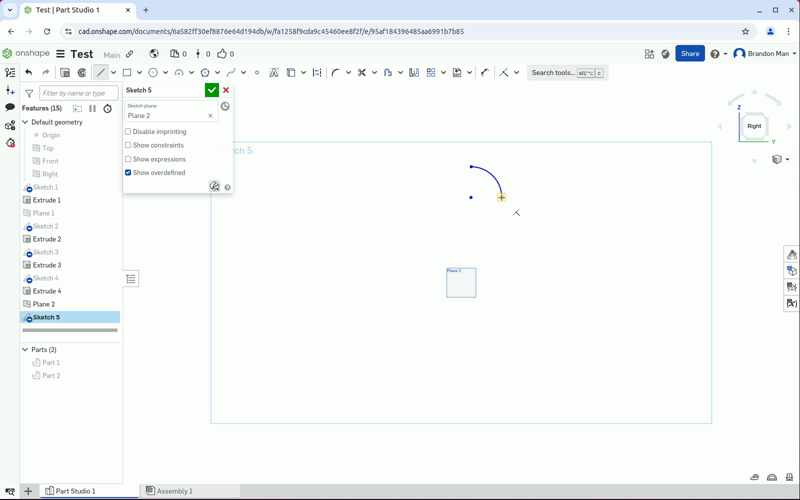
key_down(shift)
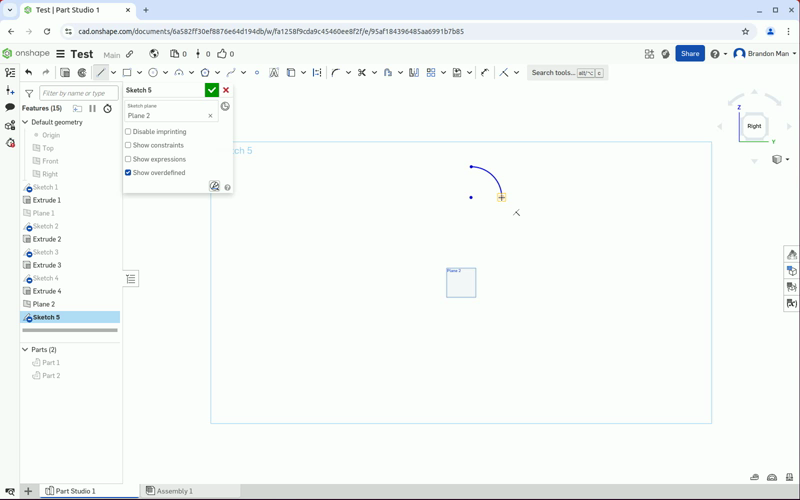
mouse_move(531, 197)
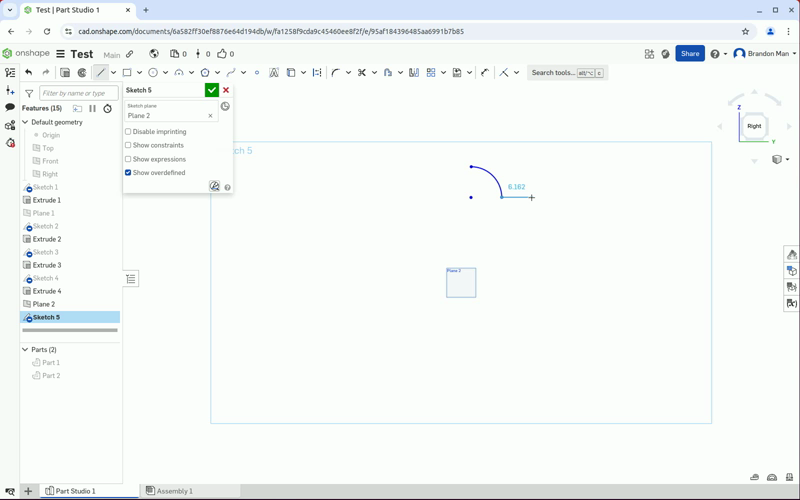
mouse_move(501, 166)
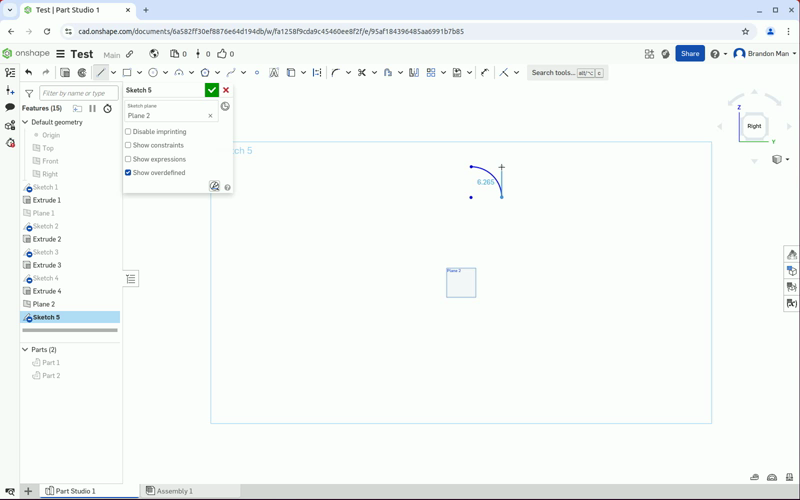
click(501, 166)
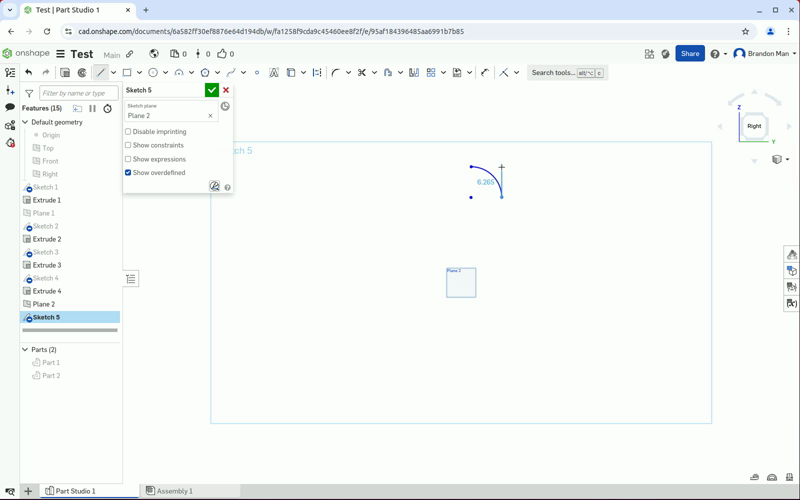
key_up(shift)
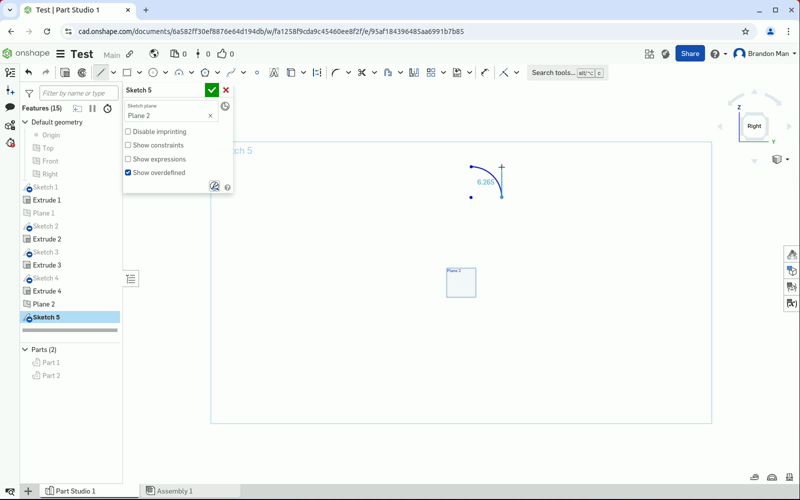
mouse_move(531, 166)
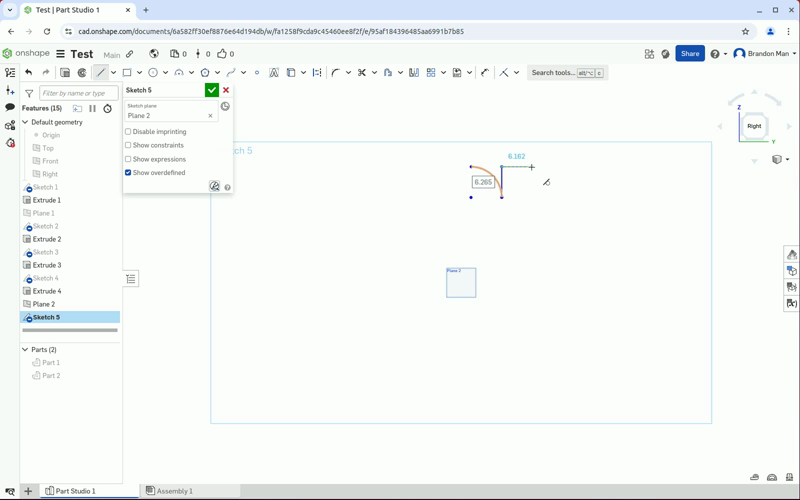
key_down(shift)
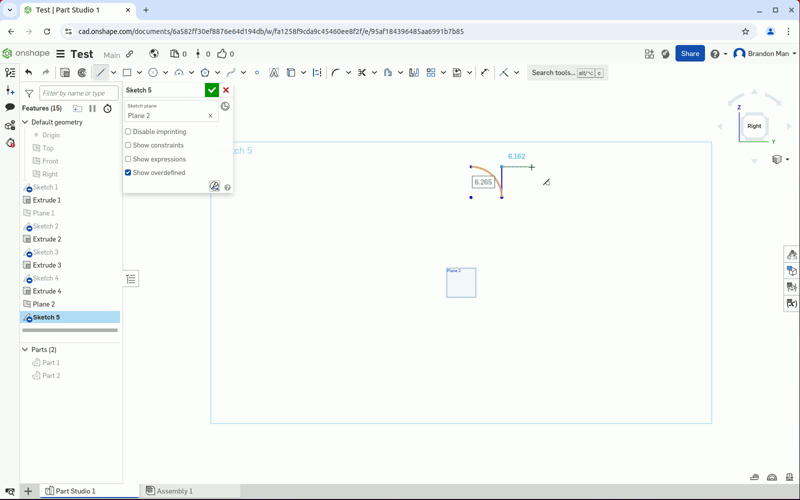
mouse_move(471, 166)
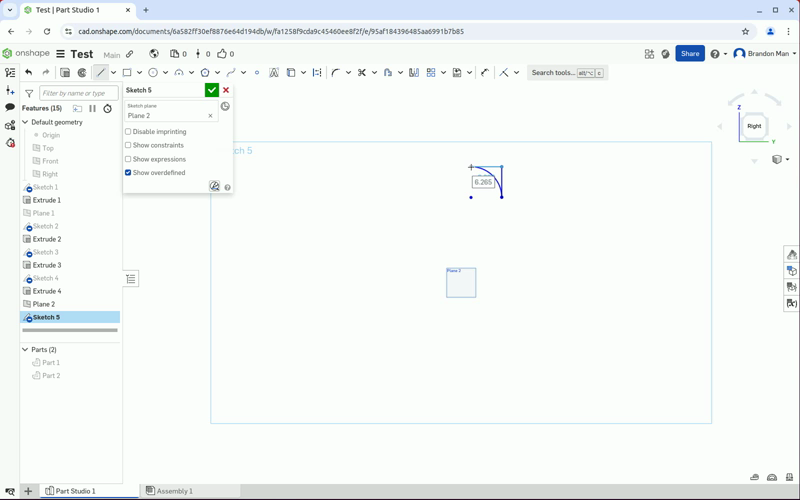
key_up(shift)
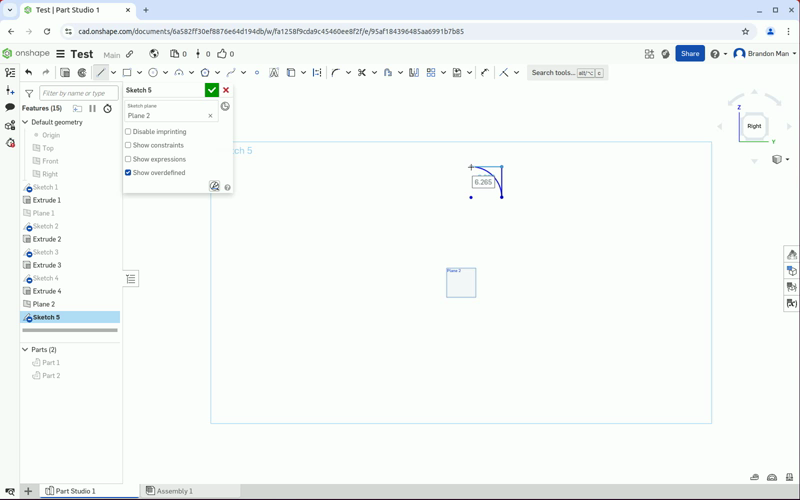
click(471, 166)
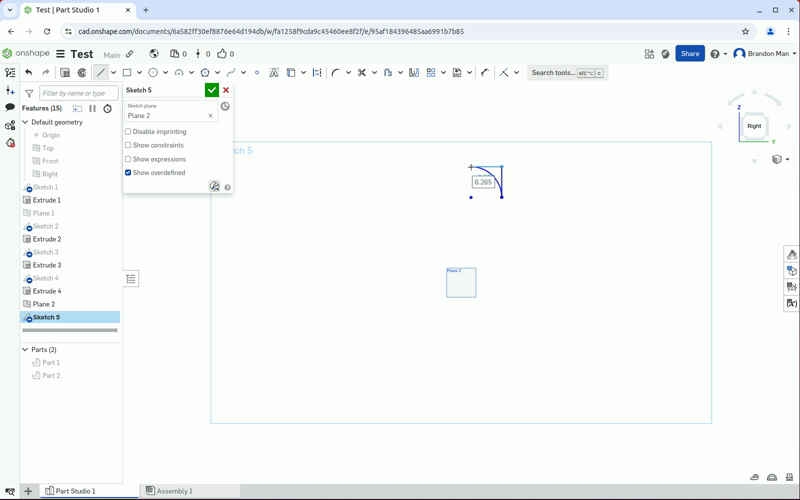
key(esc)
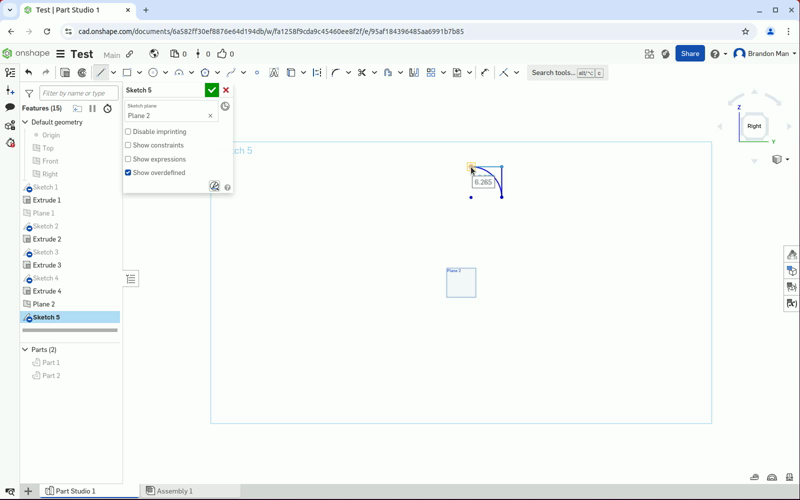
mouse_move(475, 166)
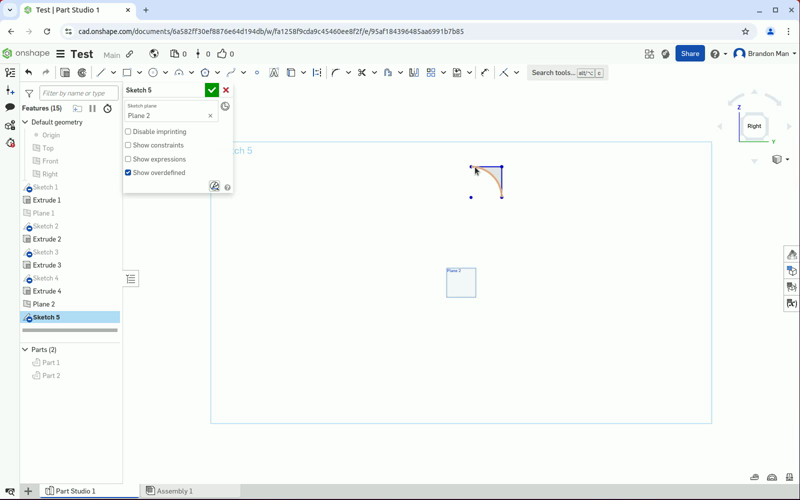
scroll(6)
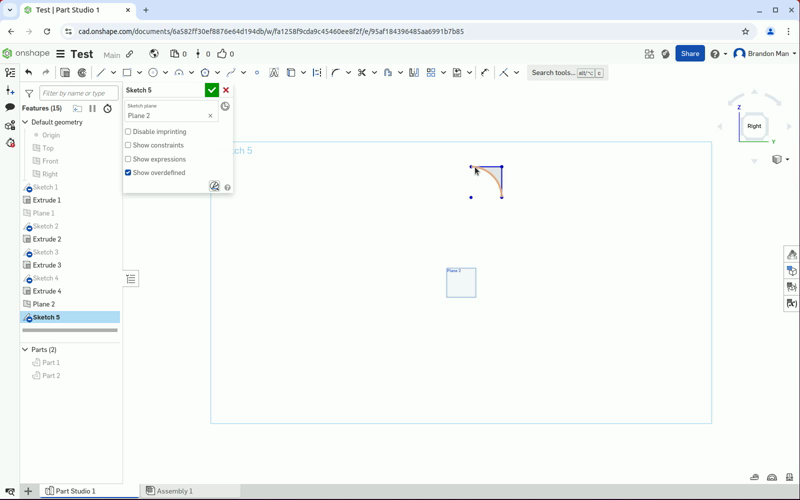
scroll(6)
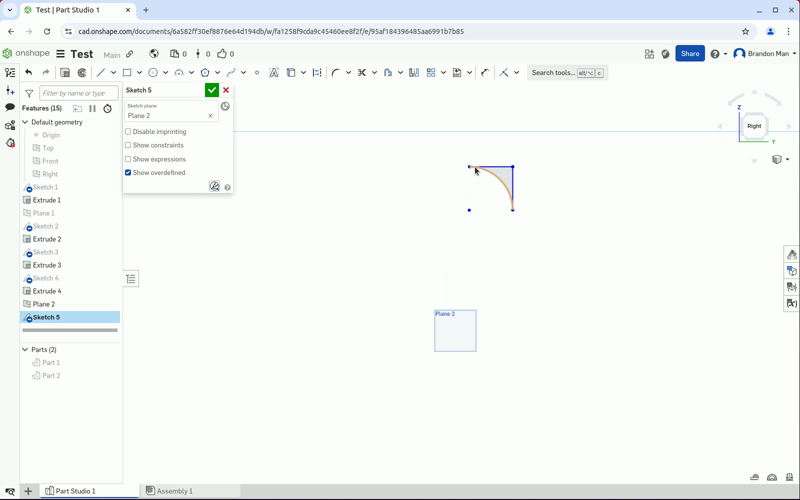
scroll(6)
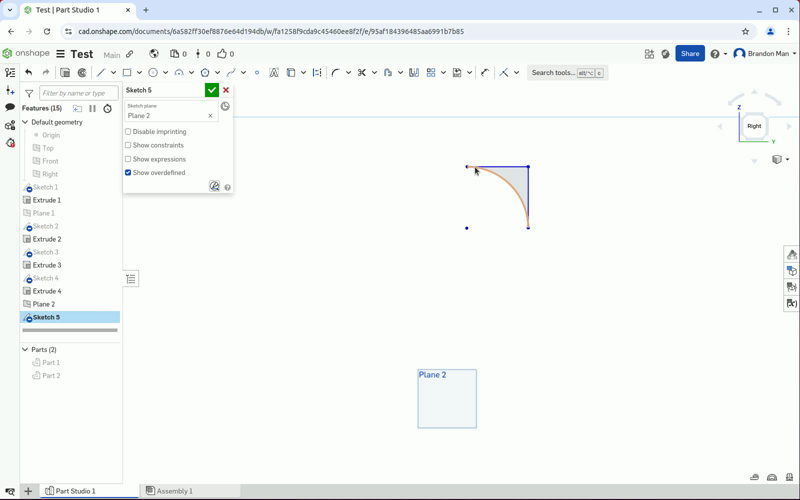
scroll(6)
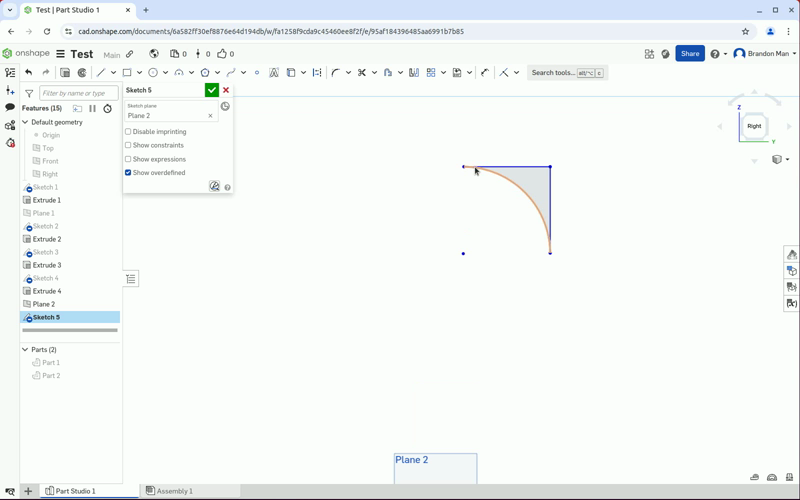
scroll(6)
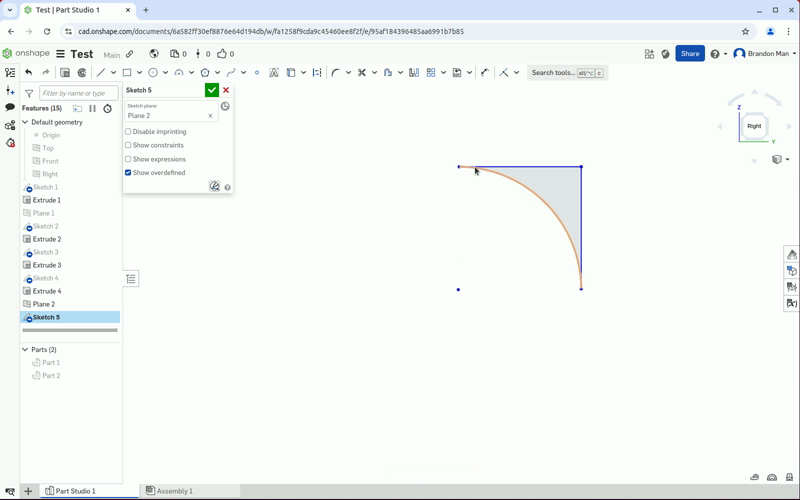
scroll(6)
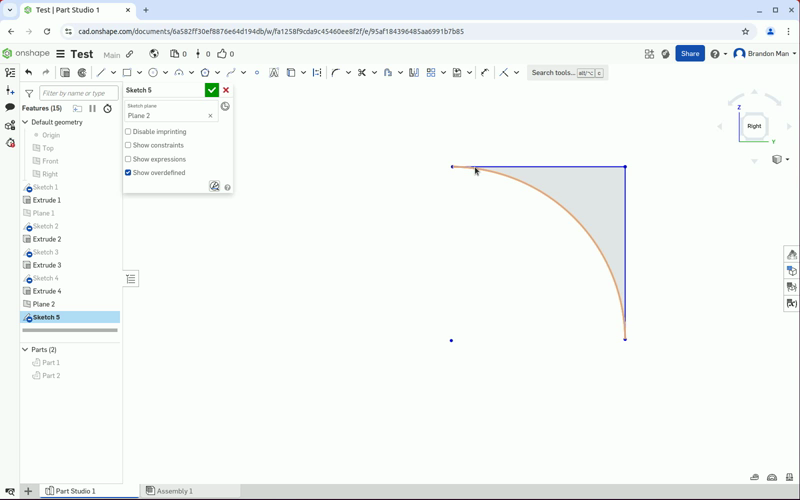
scroll(6)
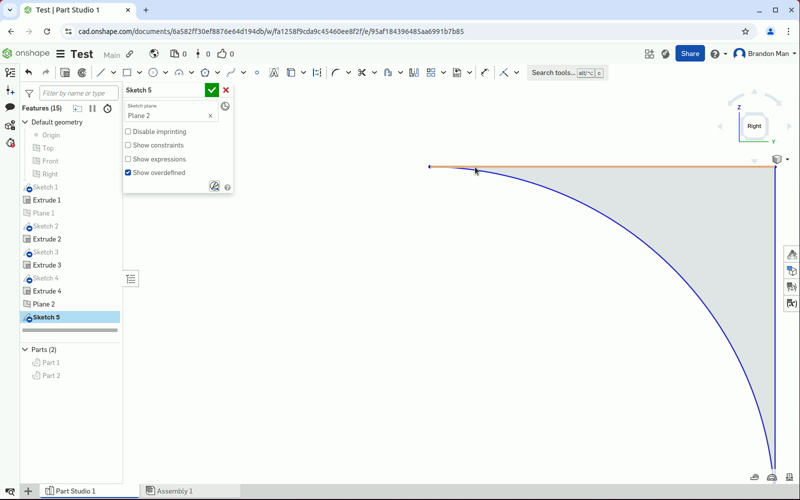
click(475, 166)
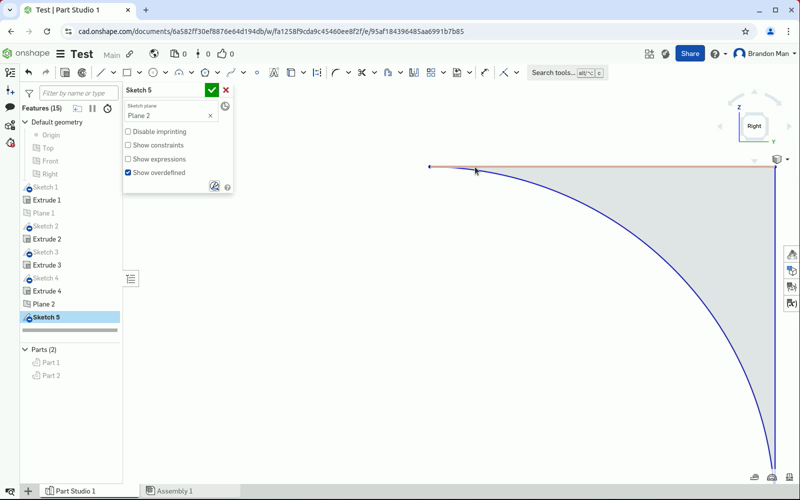
scroll(-6)
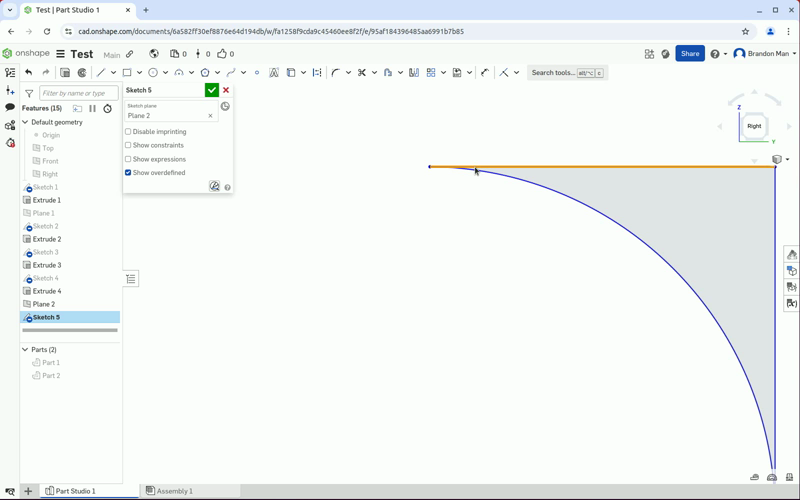
scroll(-6)
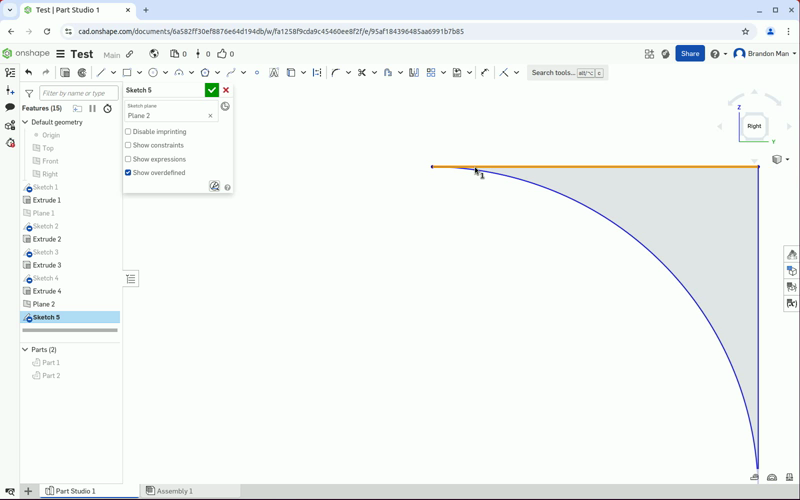
scroll(-6)
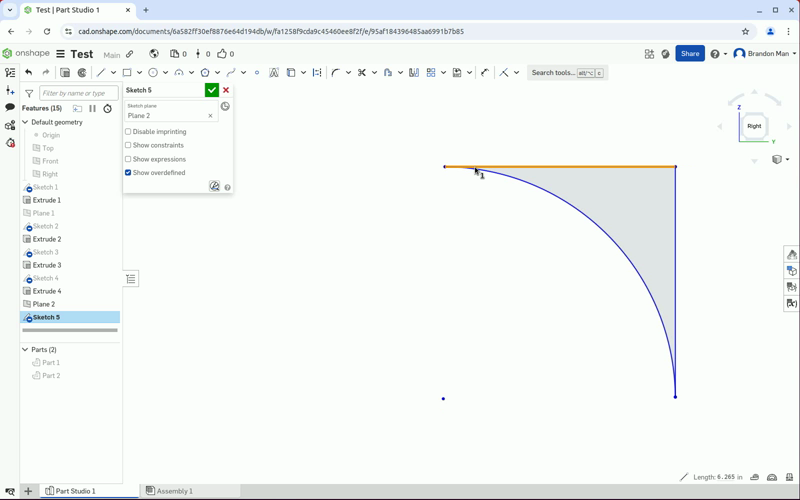
scroll(-6)
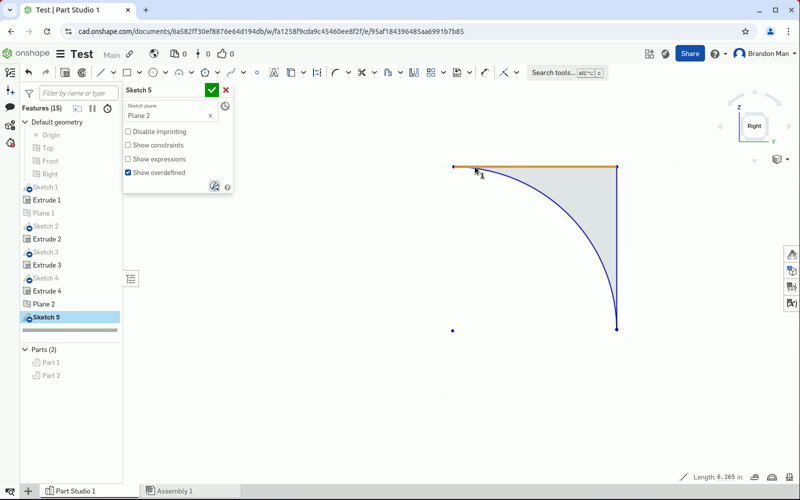
scroll(-6)
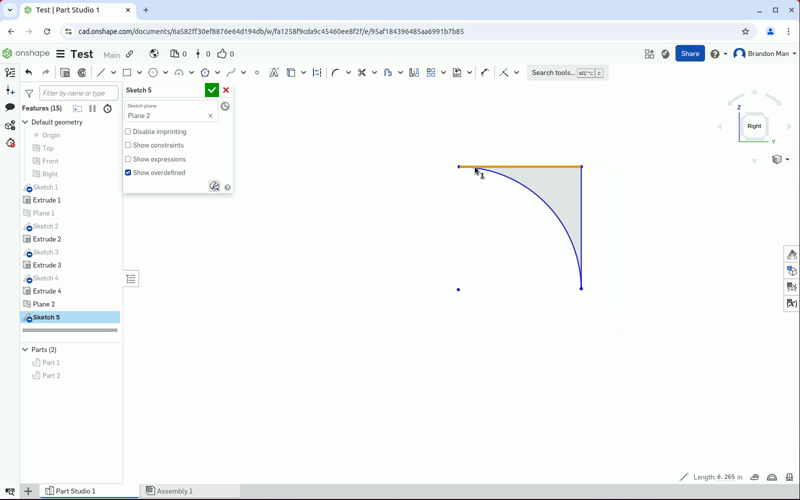
scroll(-6)
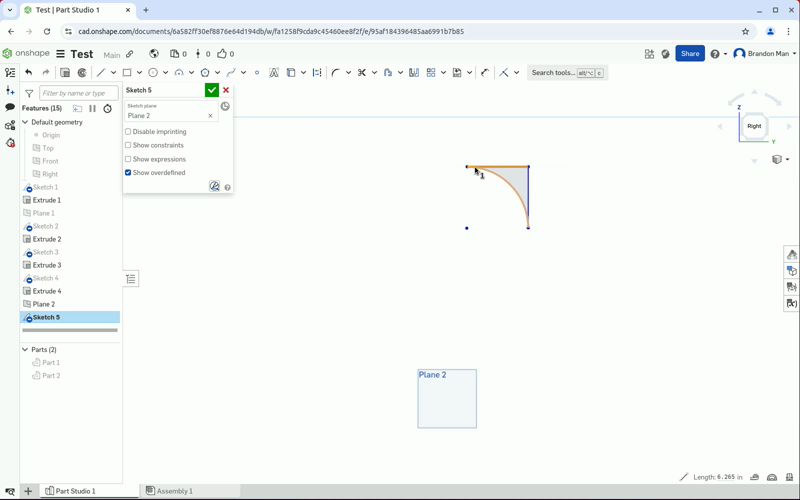
scroll(-6)
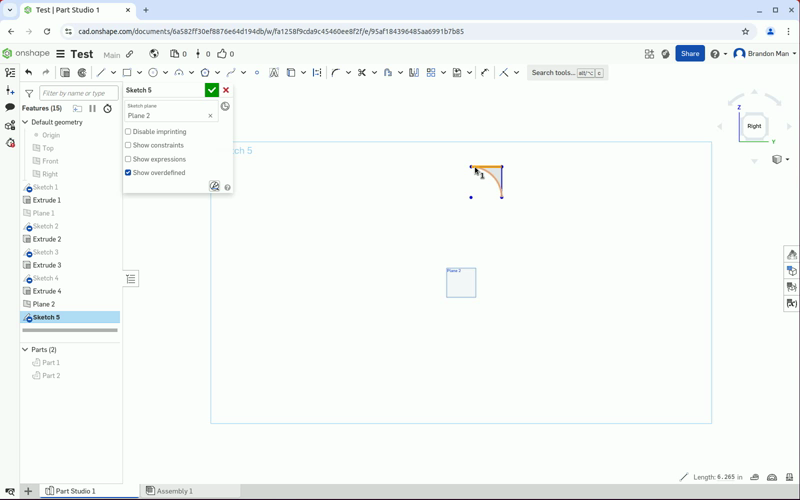
mouse_move(73, 352)
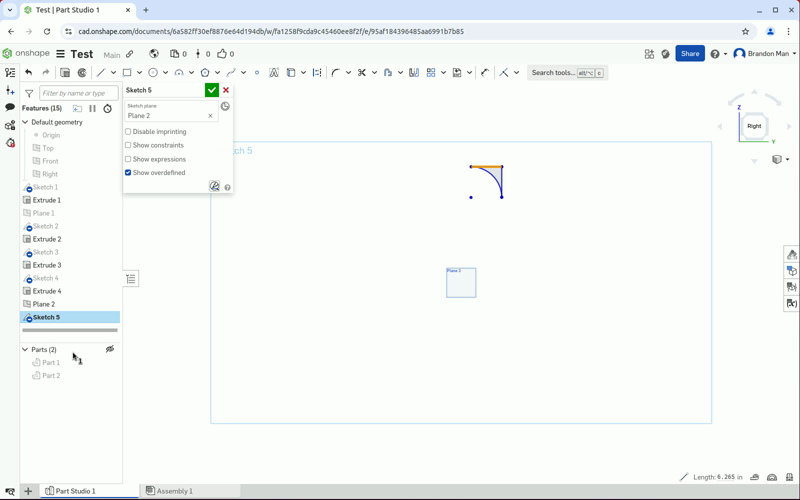
key(shift+y)
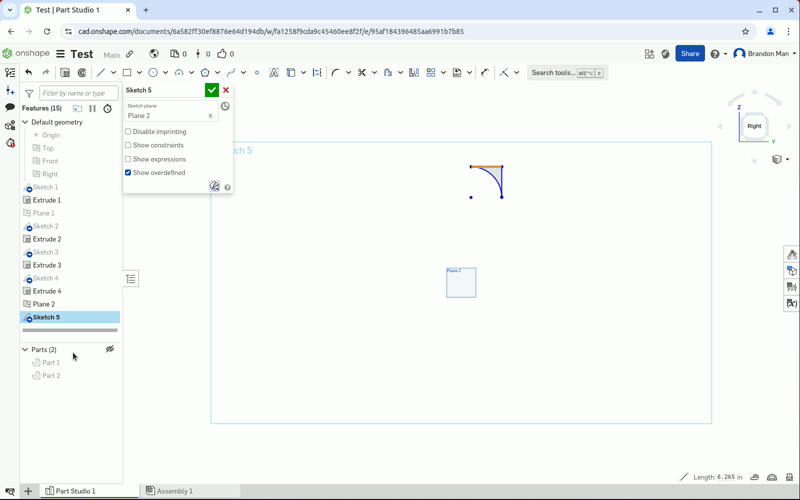
key(shift+e)
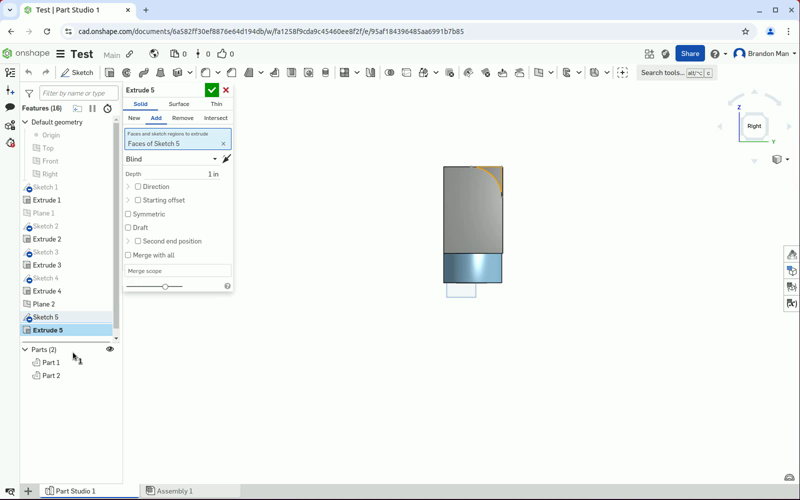
mouse_move(143, 106)
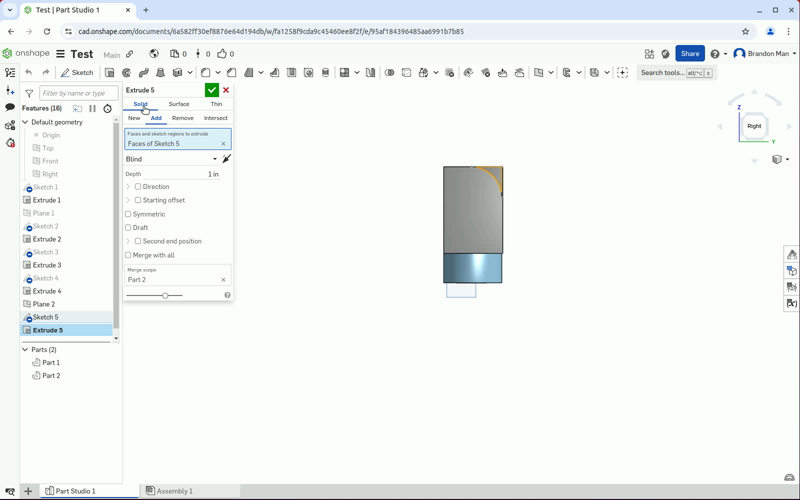
click(143, 106)
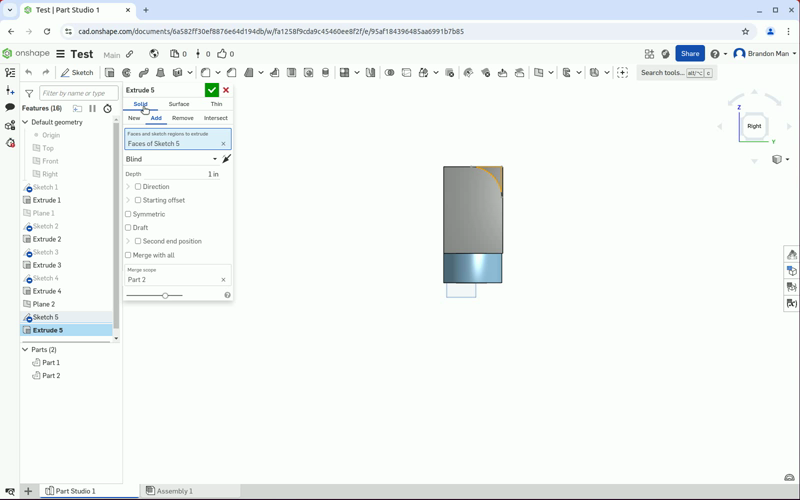
mouse_move(186, 120)
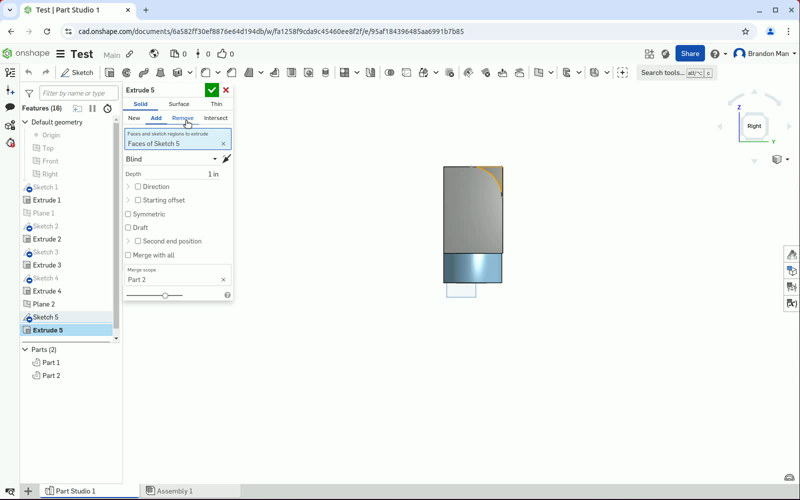
click(186, 120)
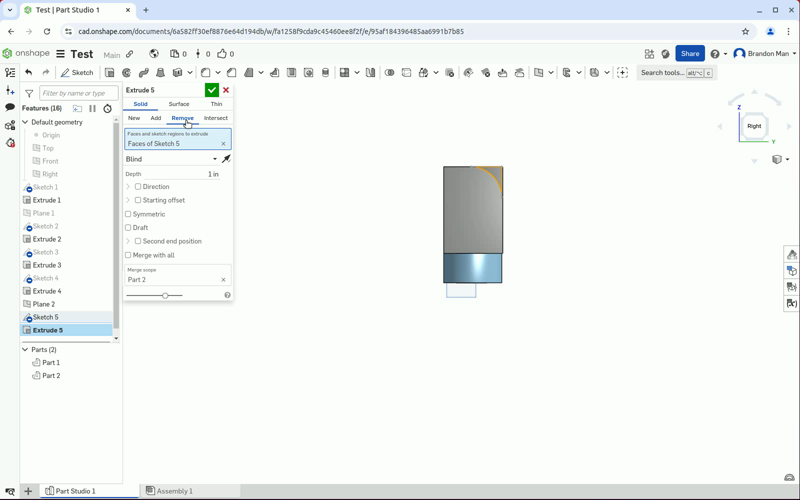
key(tab, 4)
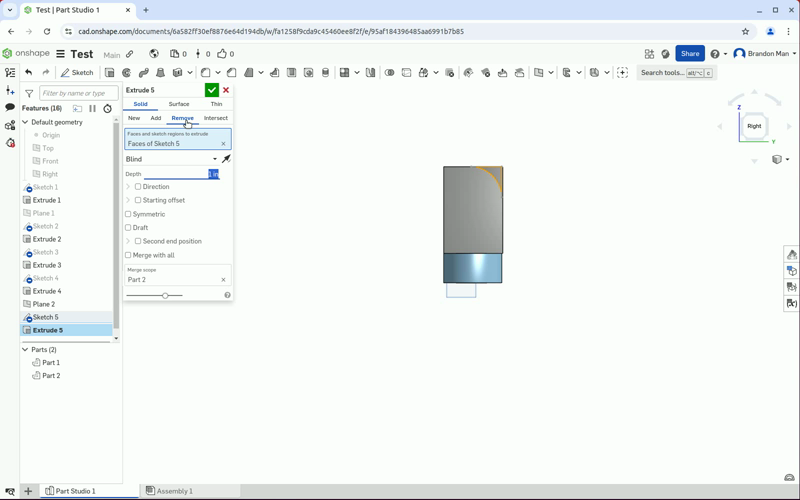
text(6.018)
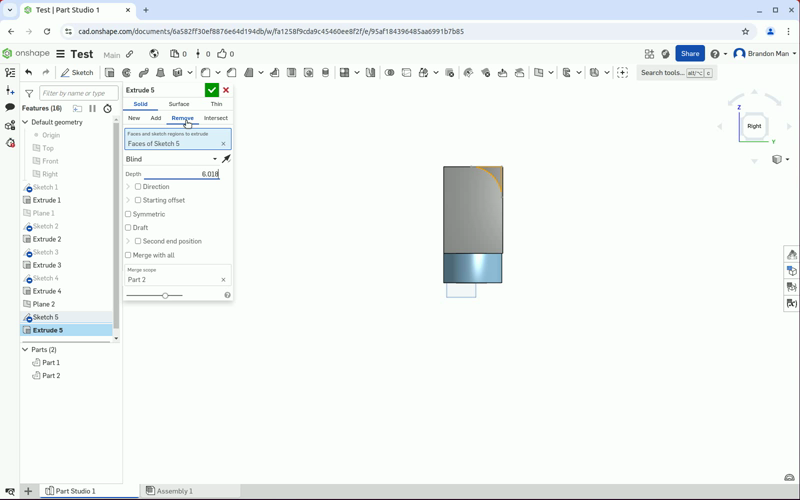
key(tab, 6)
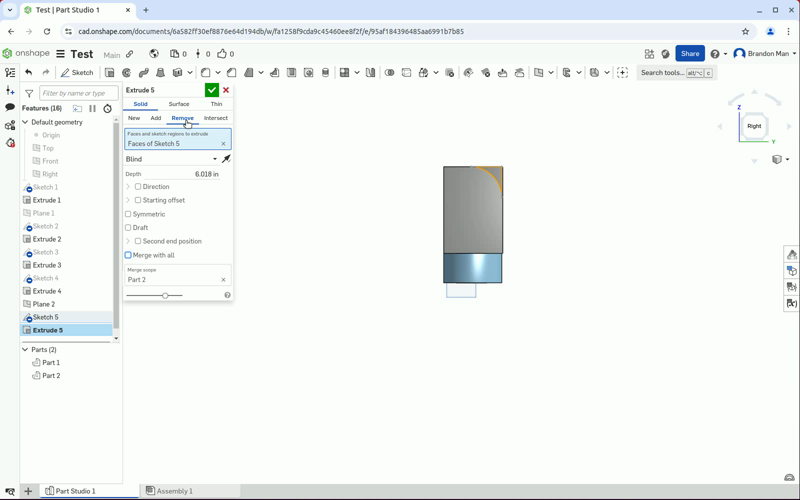
key(space)
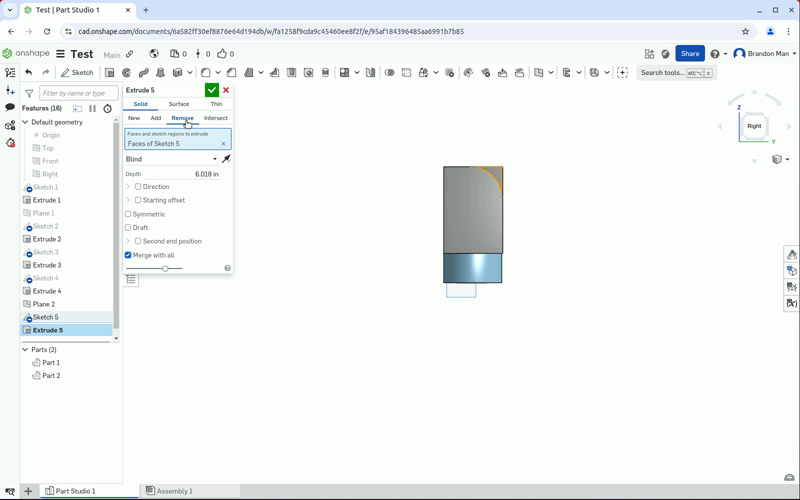
key(enter)
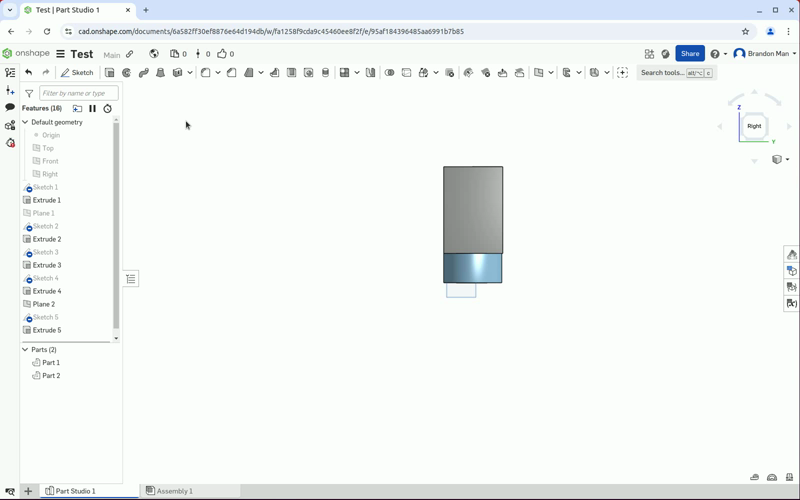
key(shift+h)
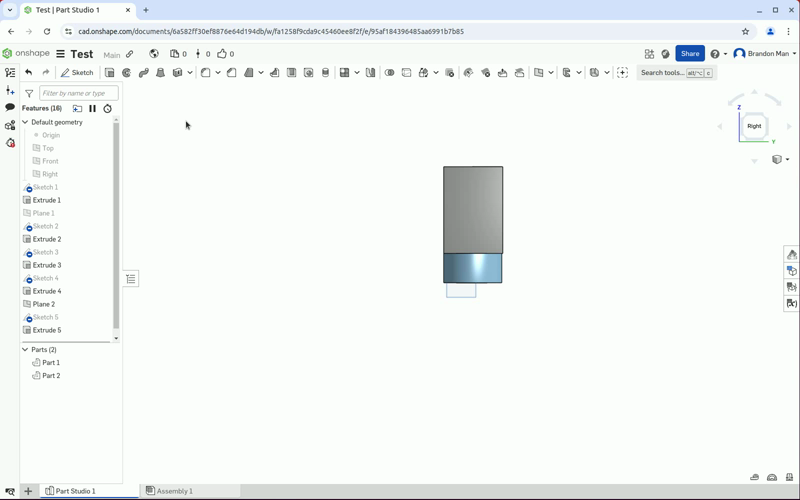
key(shift+h)
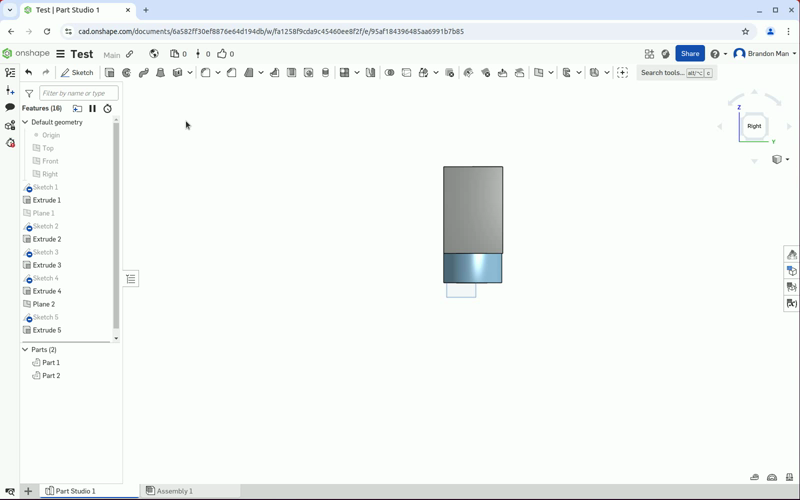
mouse_move(69, 189)
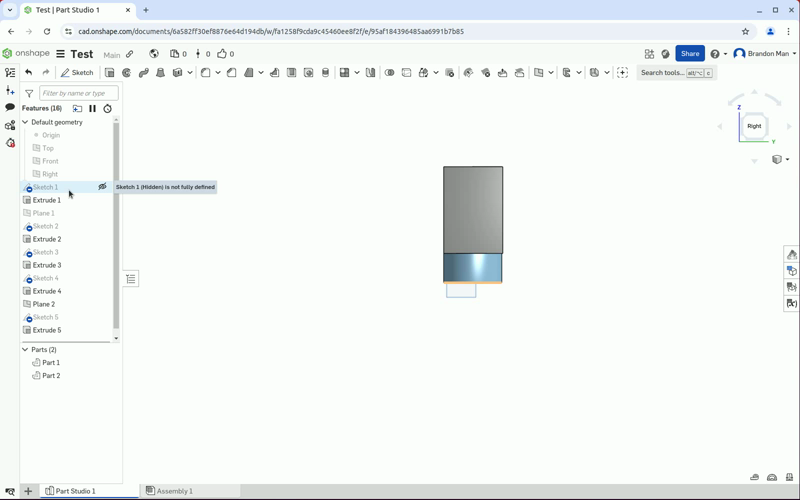
click(69, 189)
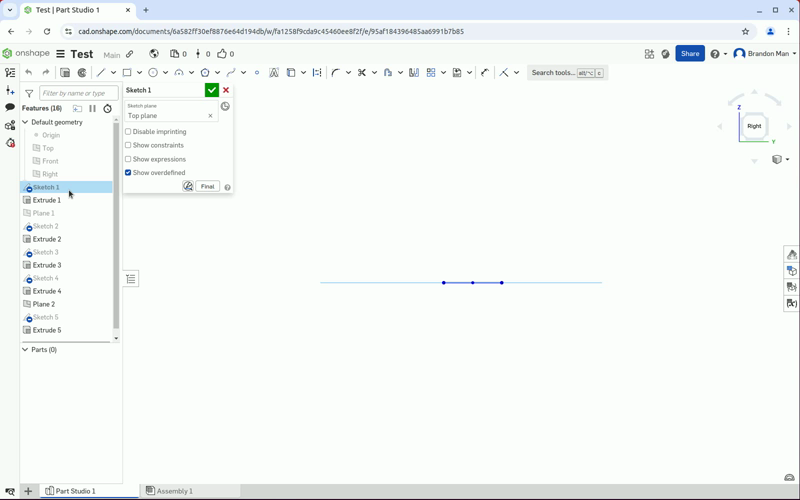
mouse_move(229, 92)
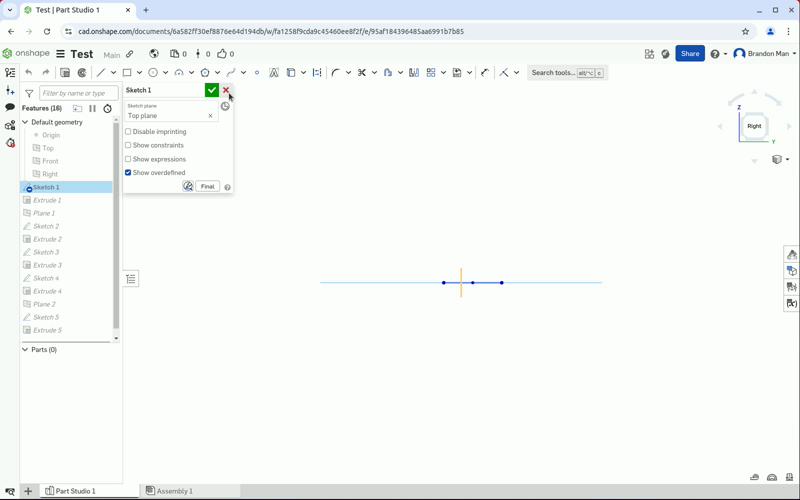
click(229, 92)
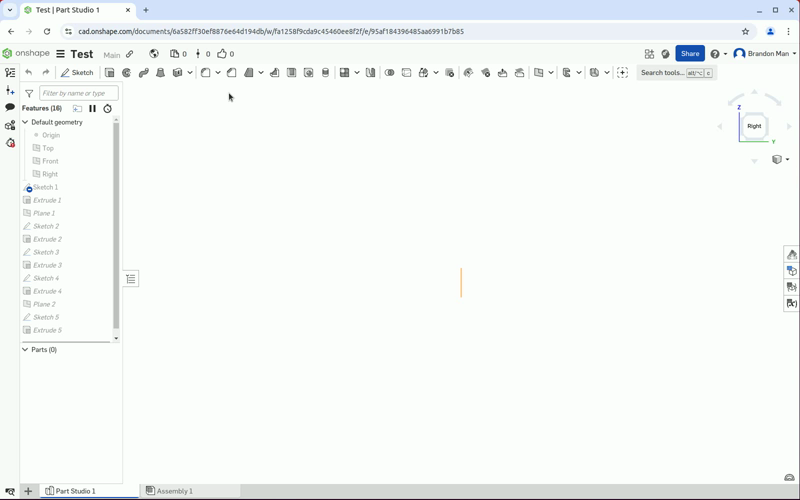
key(shift+s)
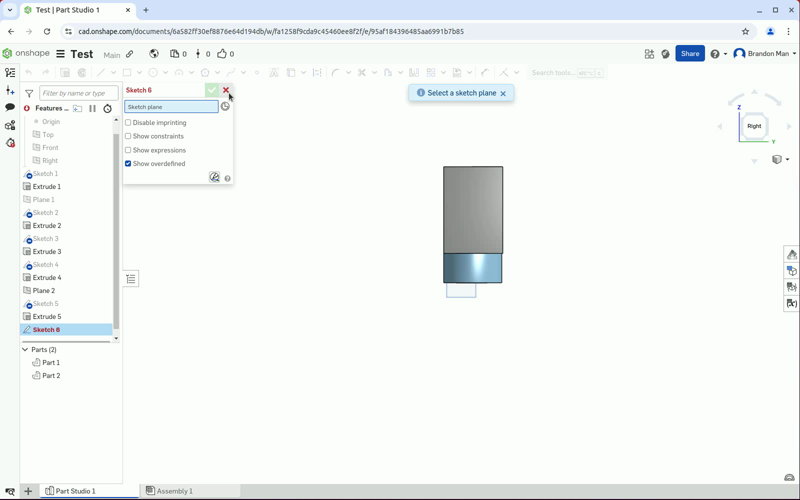
mouse_move(69, 293)
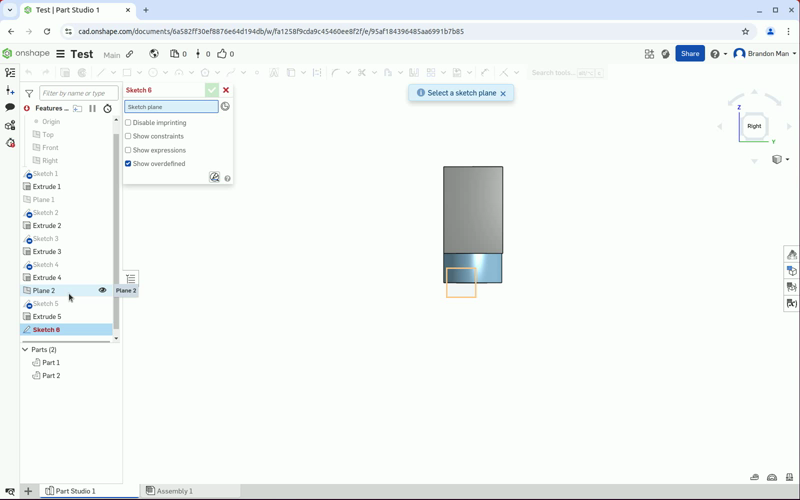
click(69, 293)
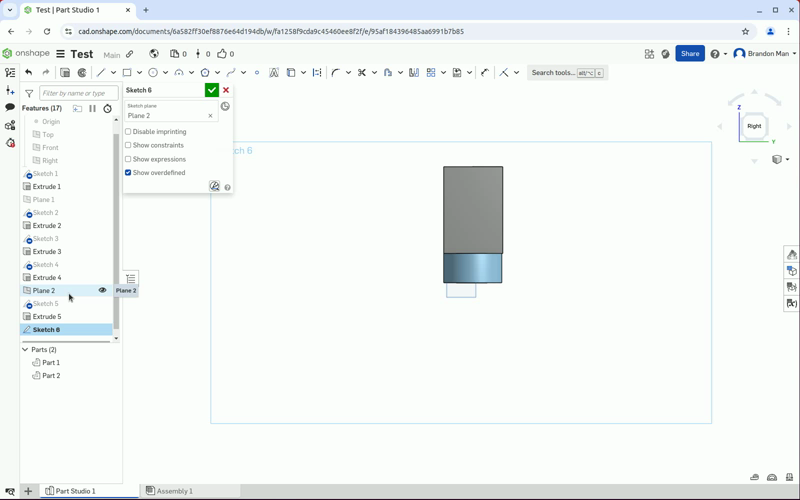
mouse_move(73, 352)
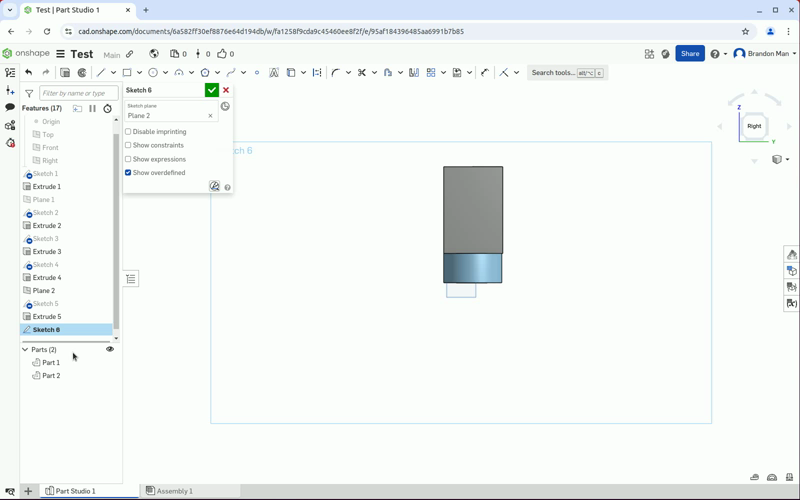
key(y)
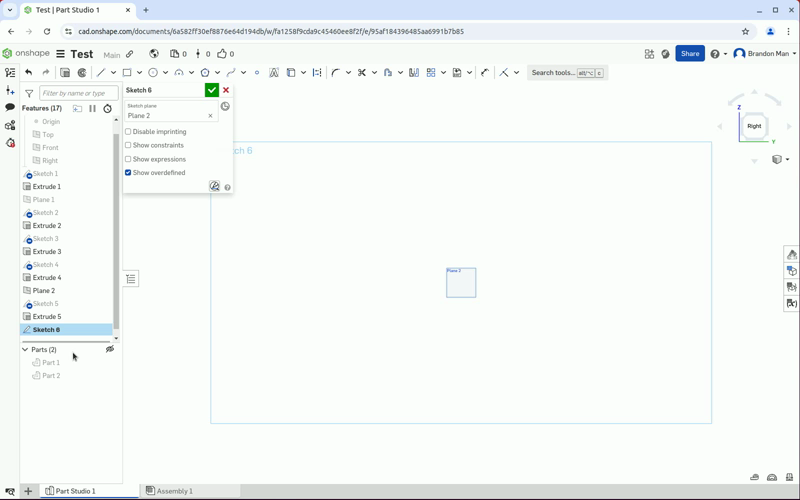
key(a)
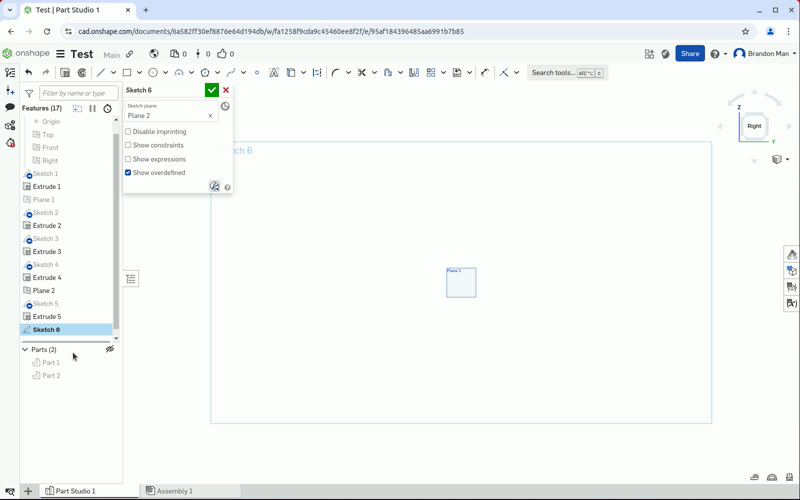
key_down(shift)
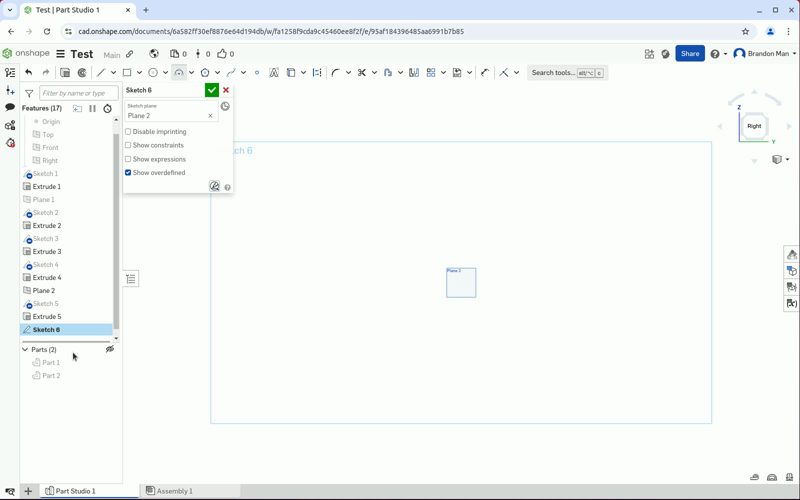
mouse_move(443, 196)
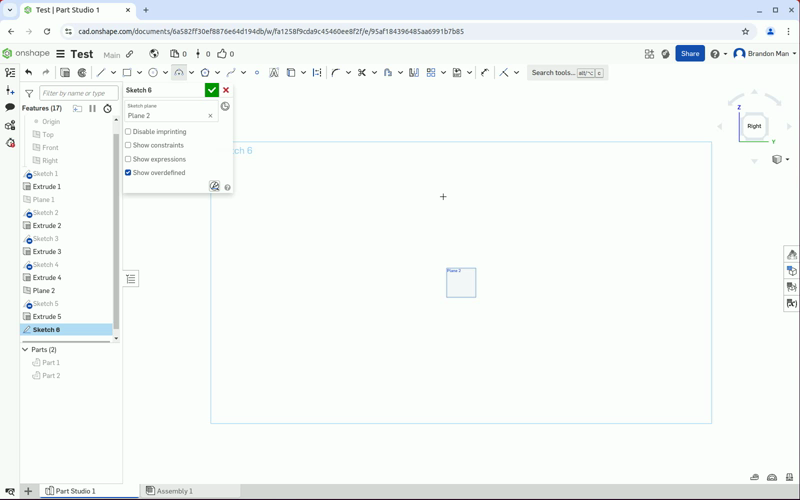
click(443, 196)
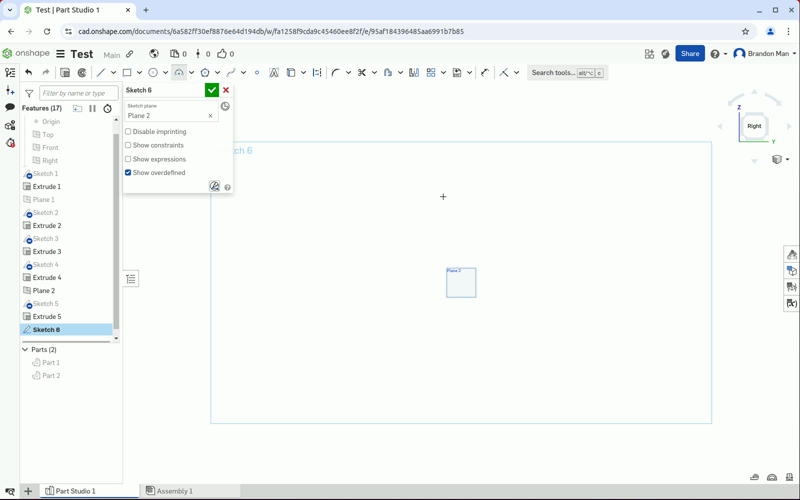
key_up(shift)
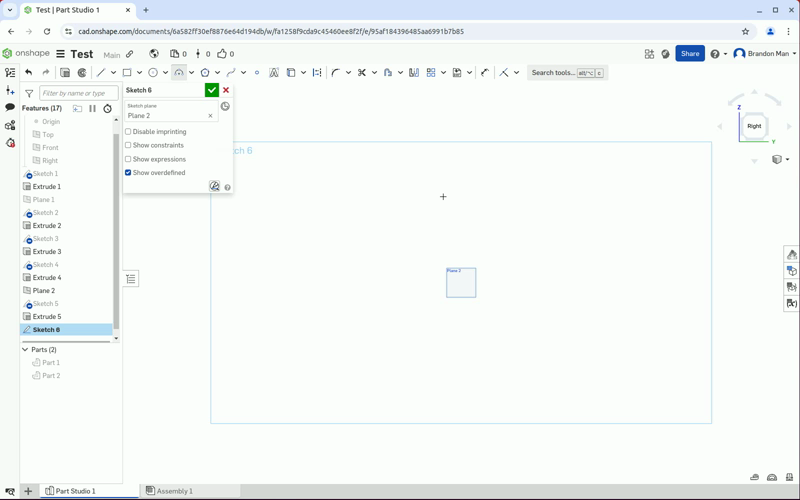
key_down(shift)
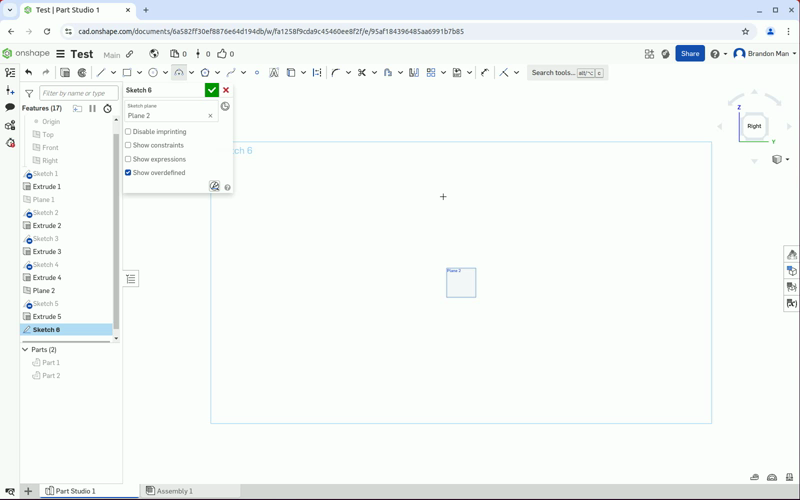
mouse_move(473, 165)
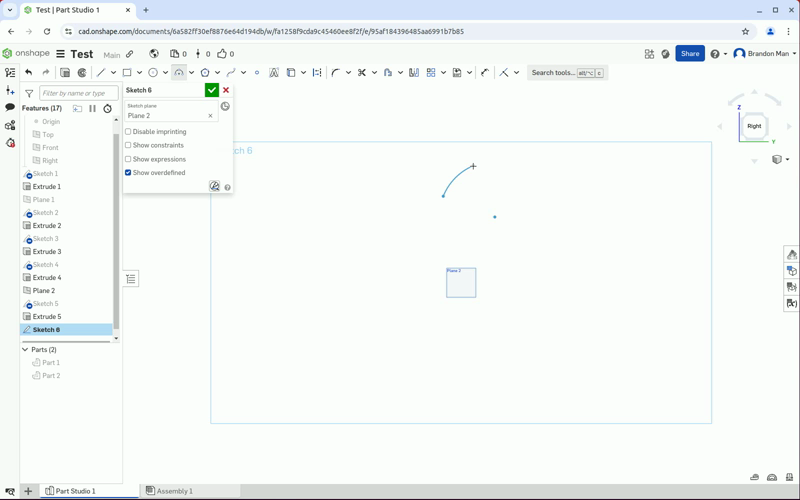
click(473, 165)
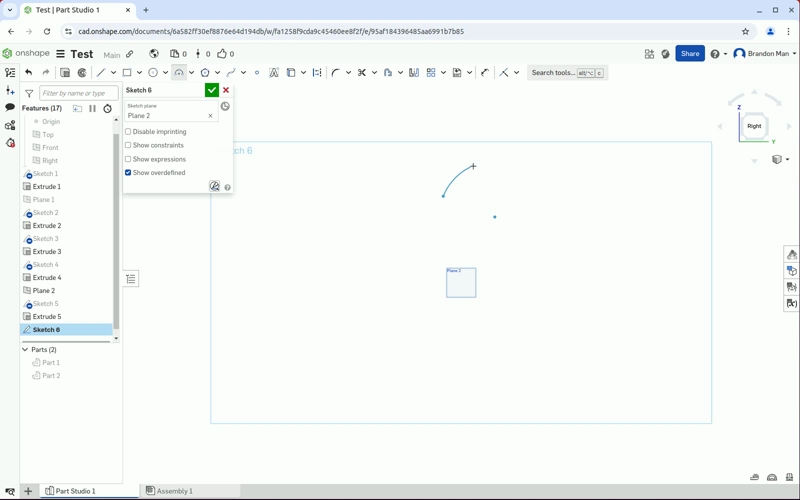
mouse_move(452, 174)
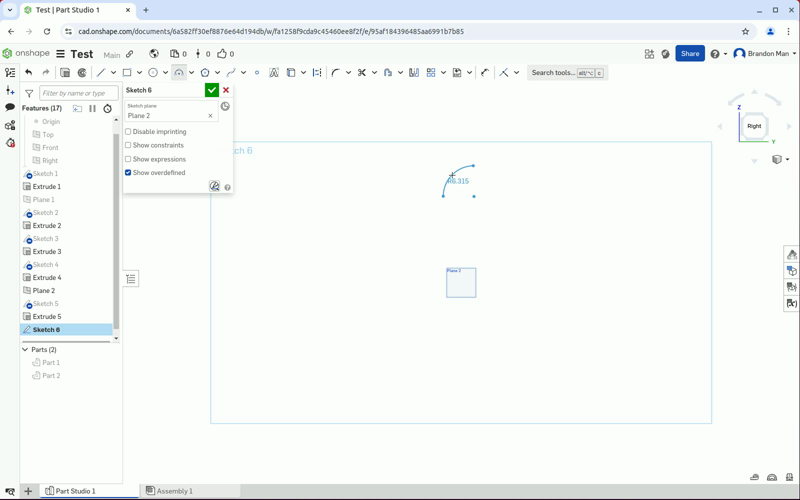
click(452, 174)
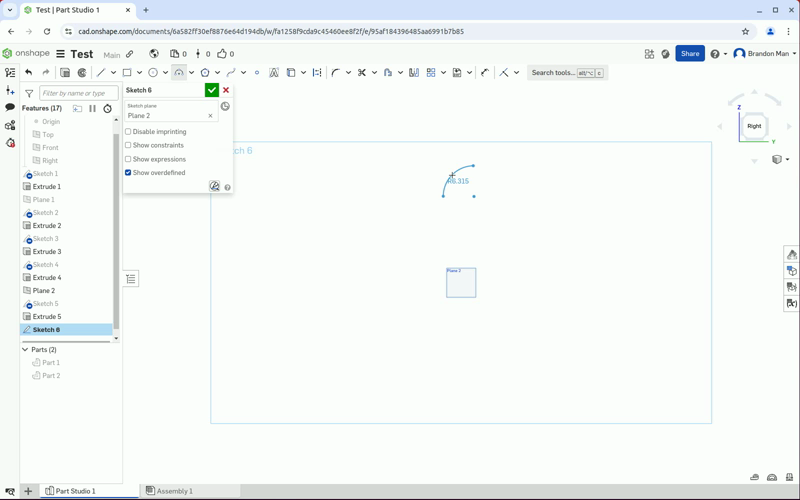
key_up(shift)
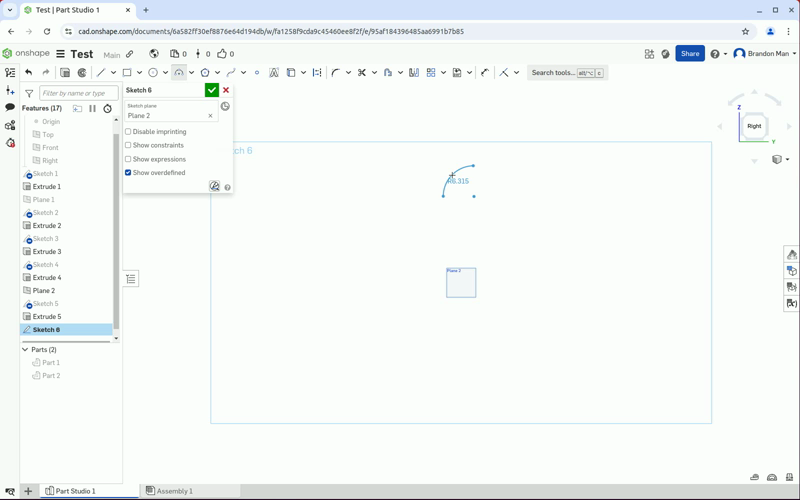
key(esc)
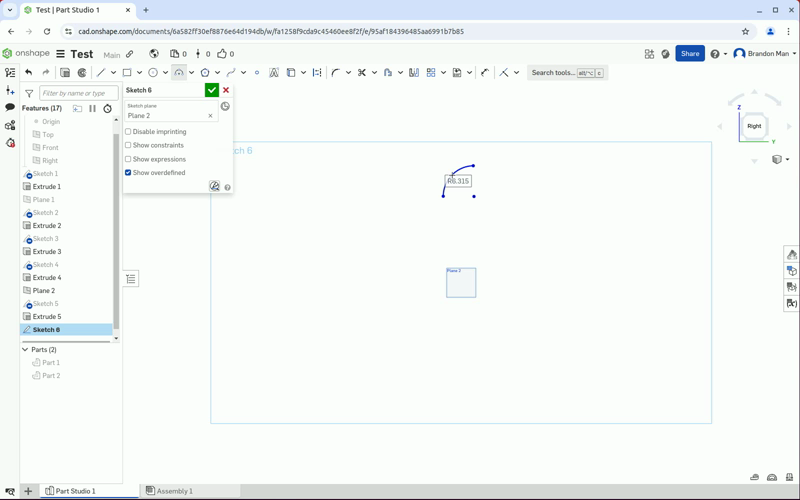
key(l)
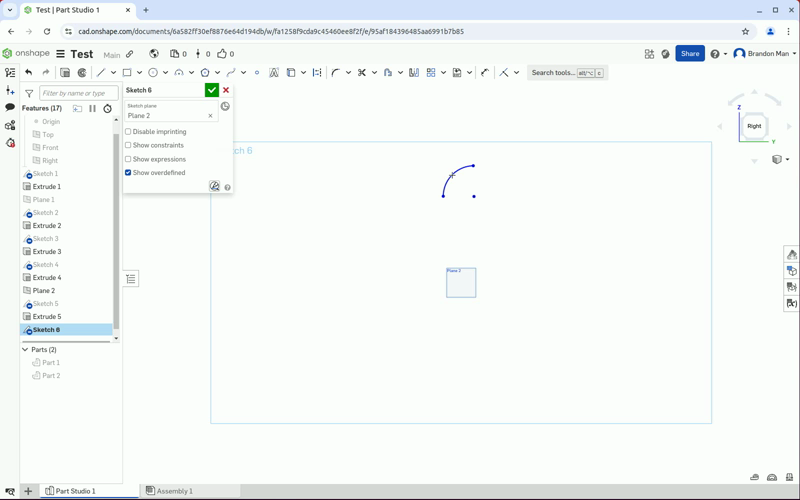
mouse_move(473, 165)
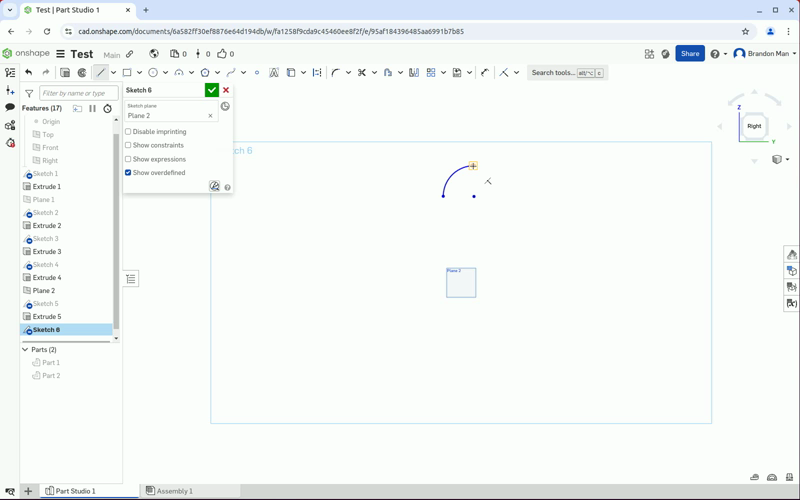
click(473, 165)
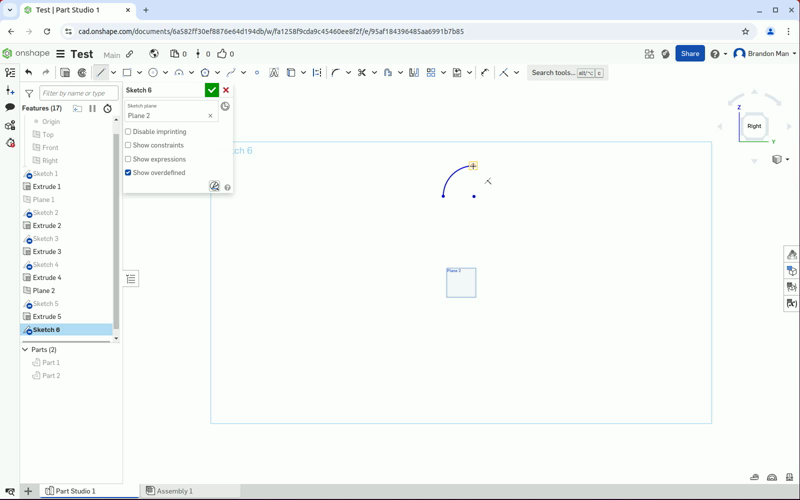
key_down(shift)
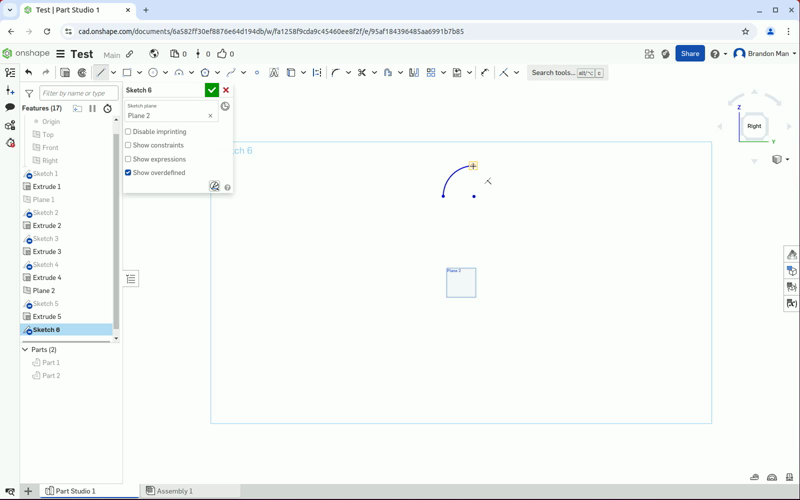
mouse_move(503, 165)
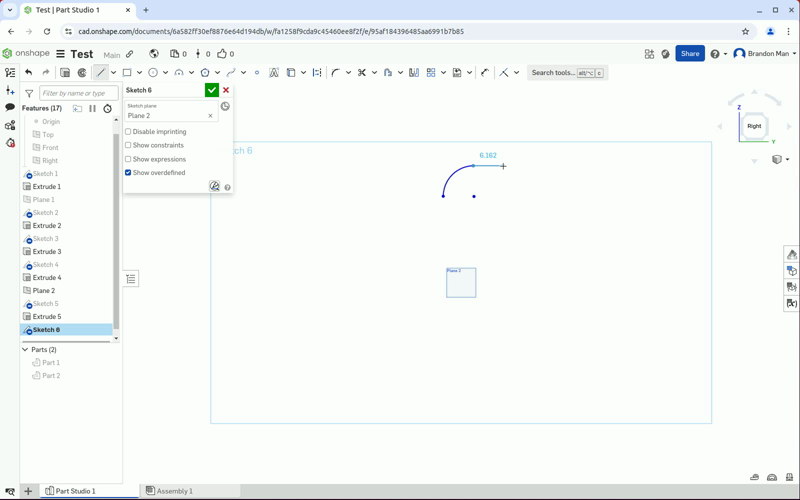
mouse_move(443, 165)
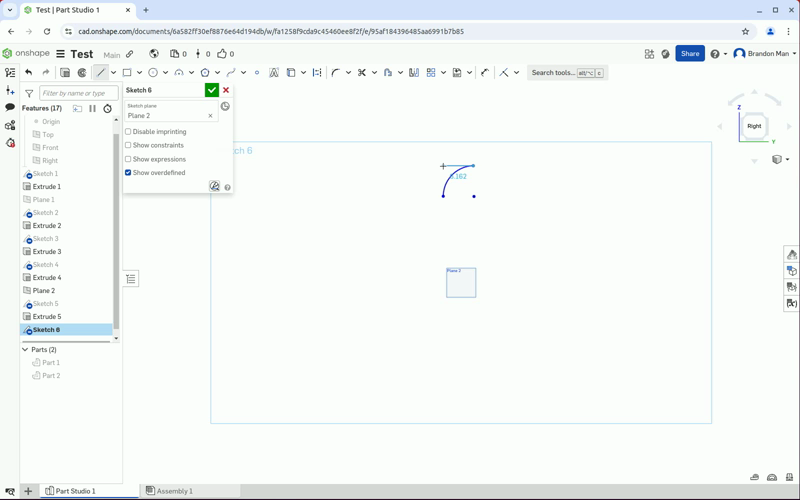
click(443, 165)
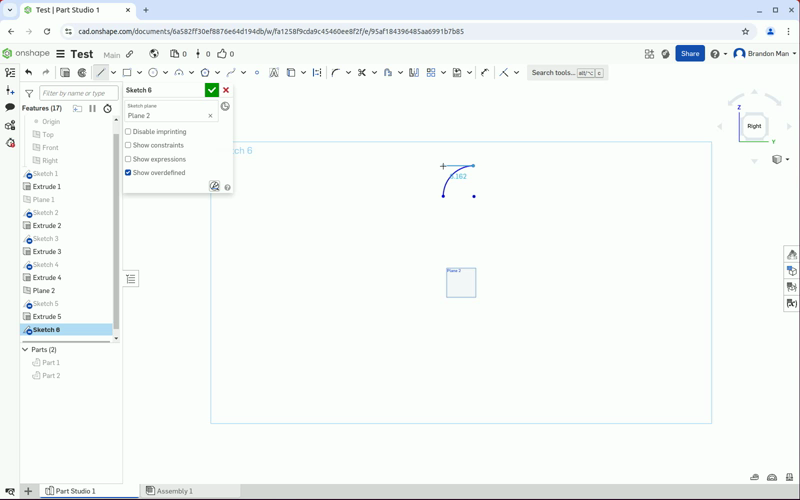
key_up(shift)
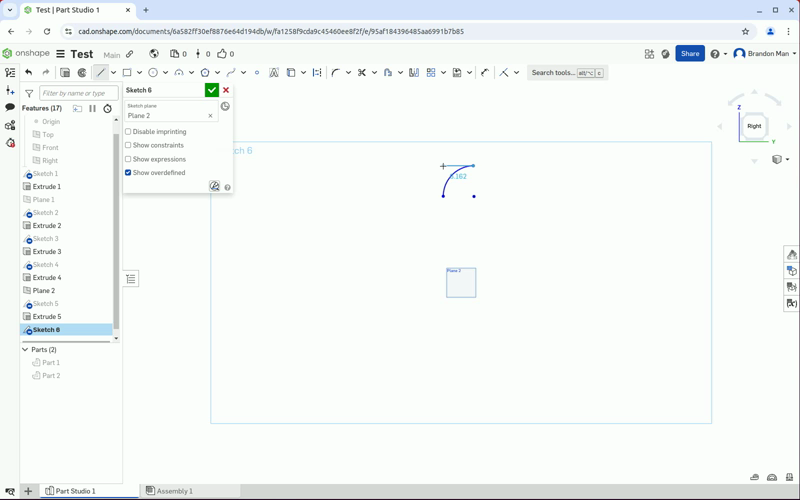
mouse_move(473, 165)
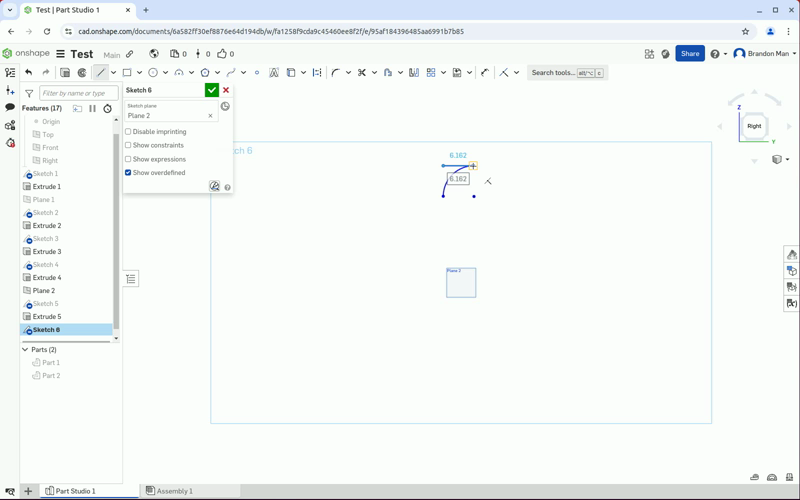
key_down(shift)
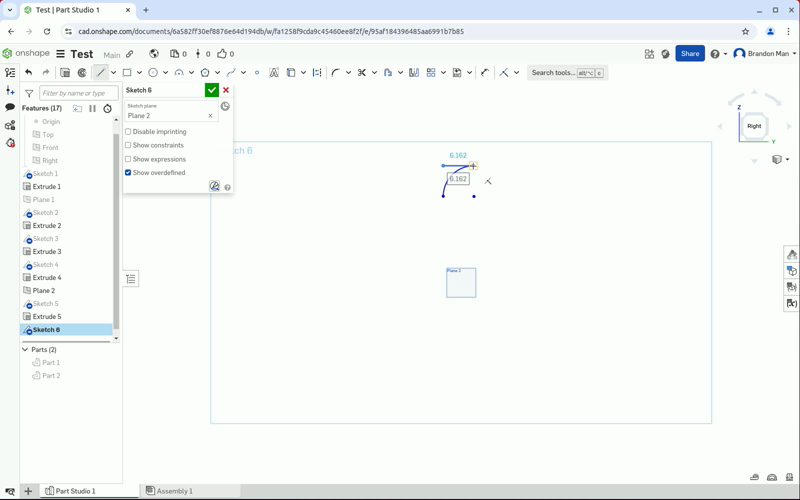
mouse_move(443, 196)
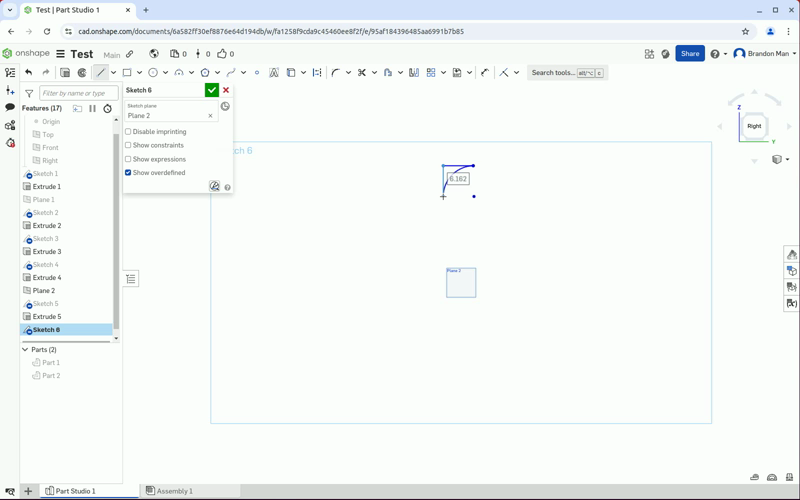
key_up(shift)
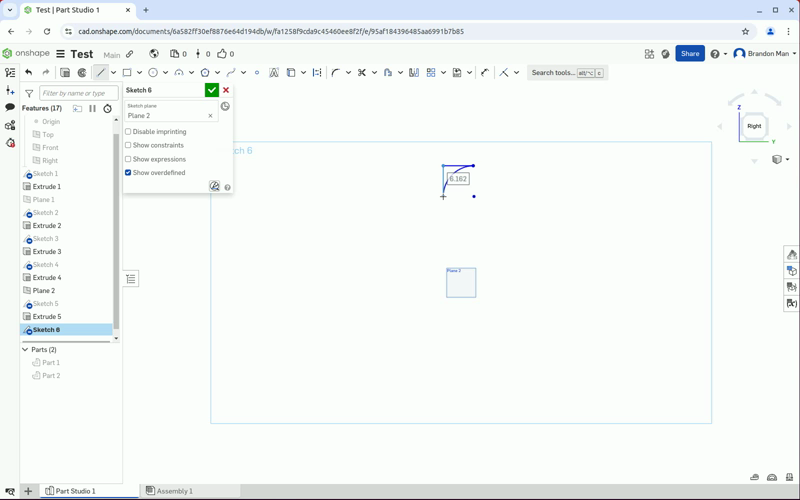
click(443, 196)
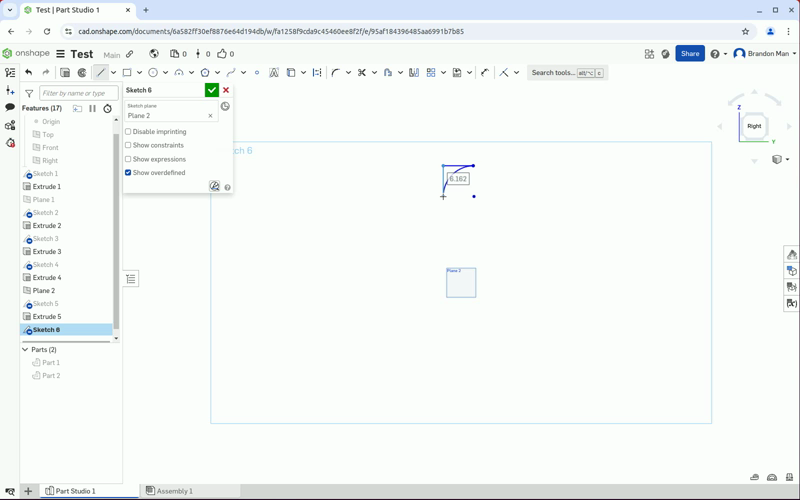
key(esc)
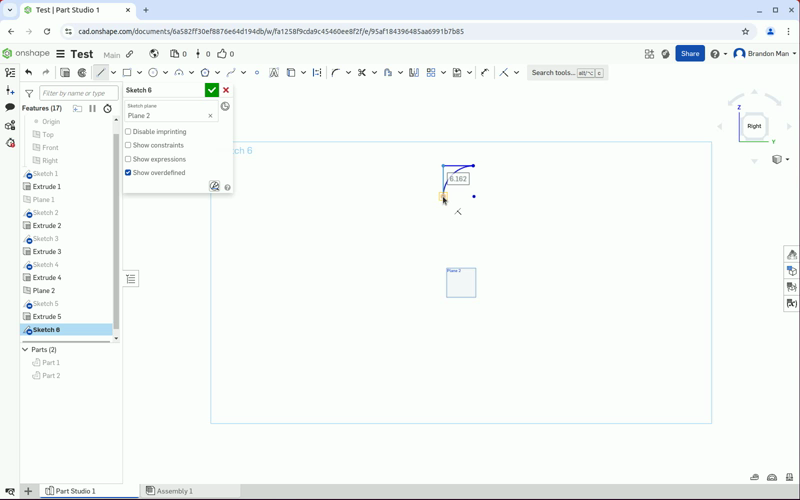
mouse_move(444, 174)
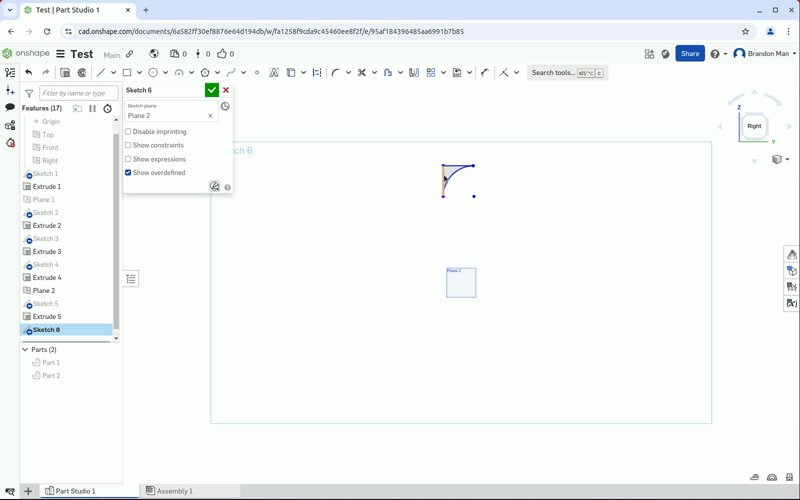
scroll(6)
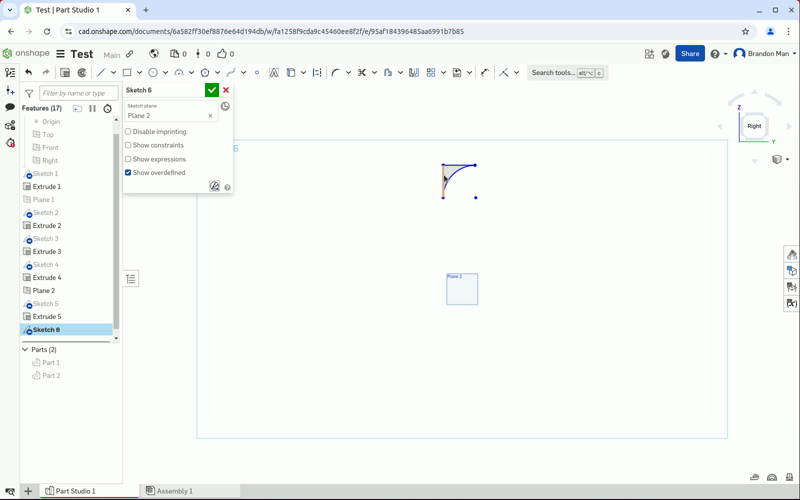
scroll(6)
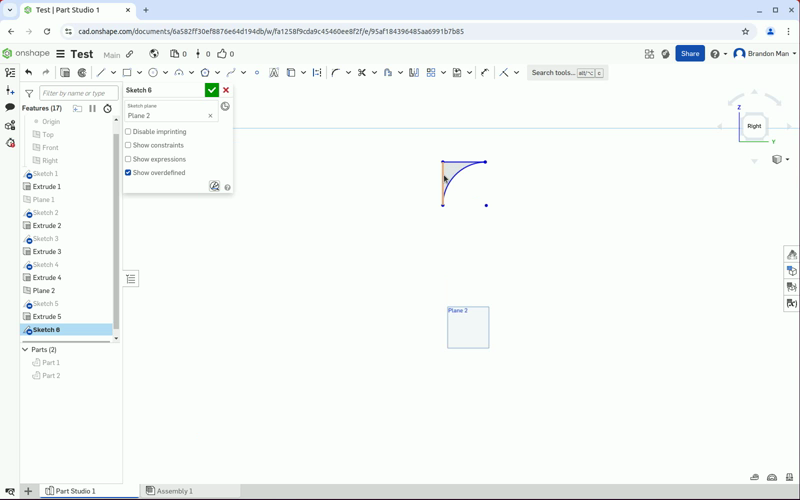
scroll(6)
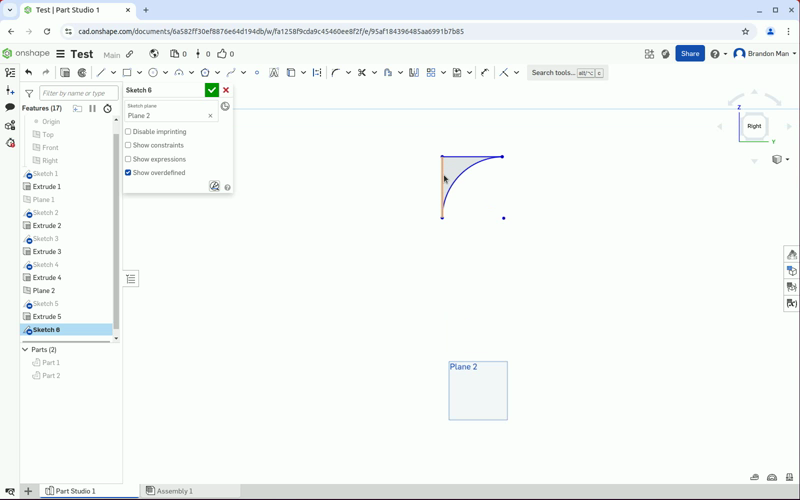
scroll(6)
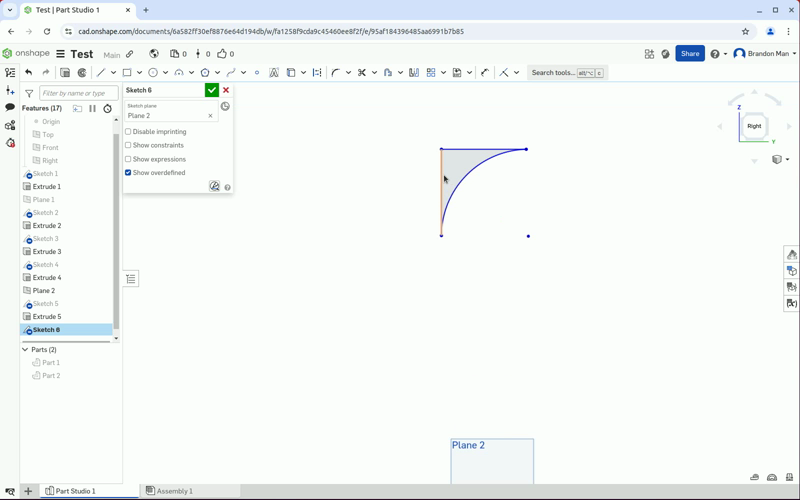
scroll(6)
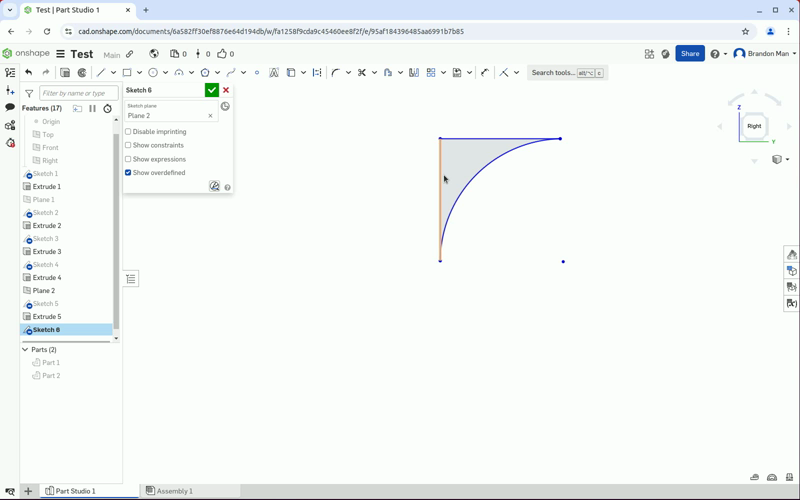
scroll(6)
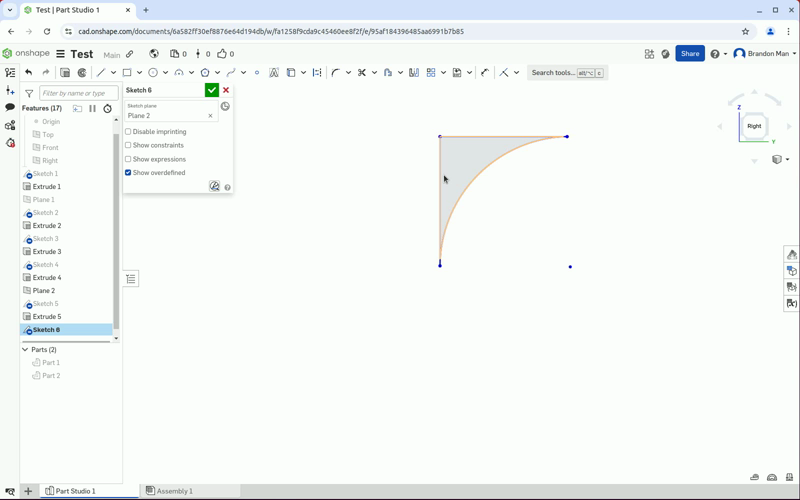
scroll(6)
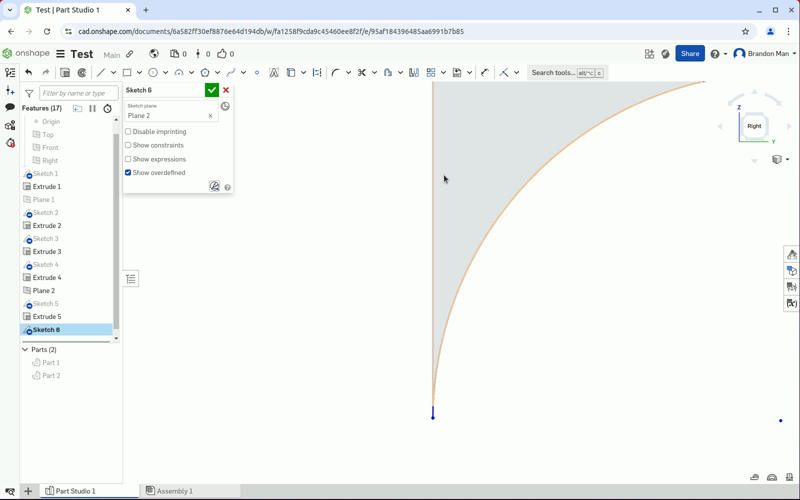
click(444, 174)
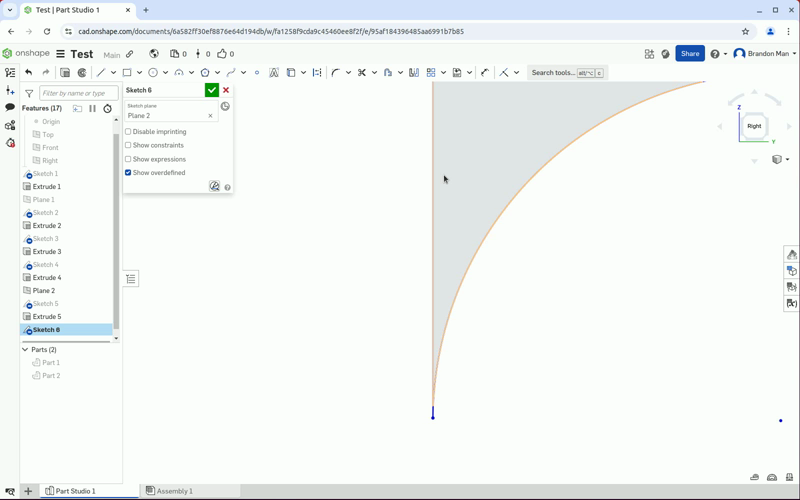
scroll(-6)
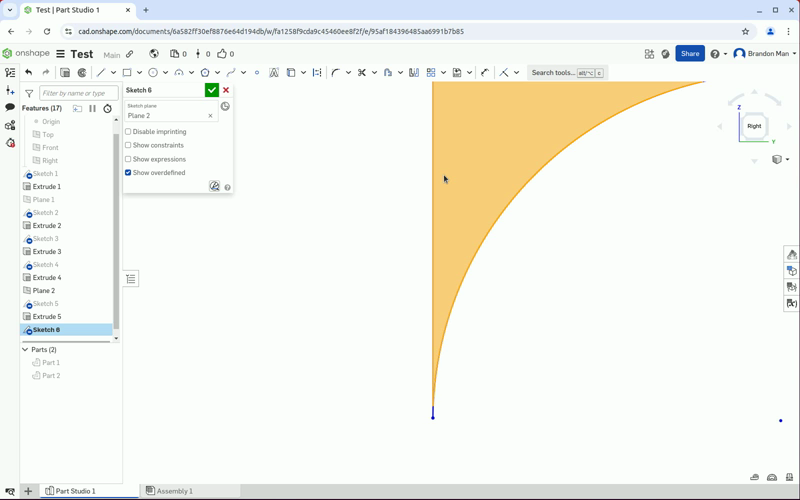
scroll(-6)
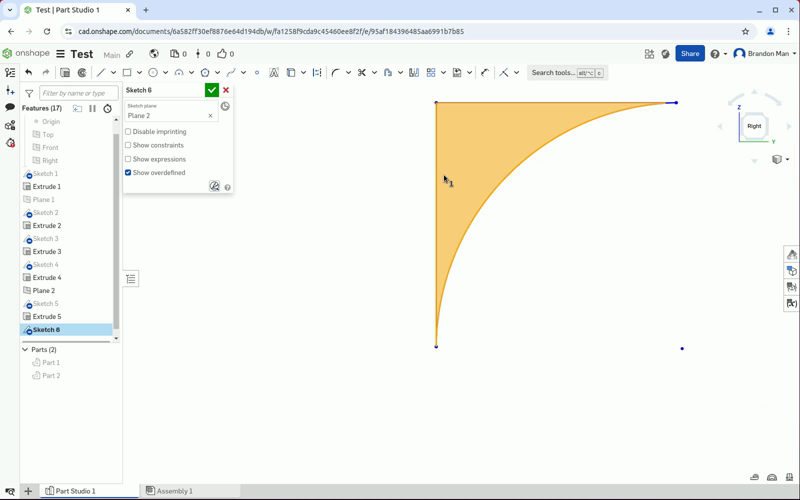
scroll(-6)
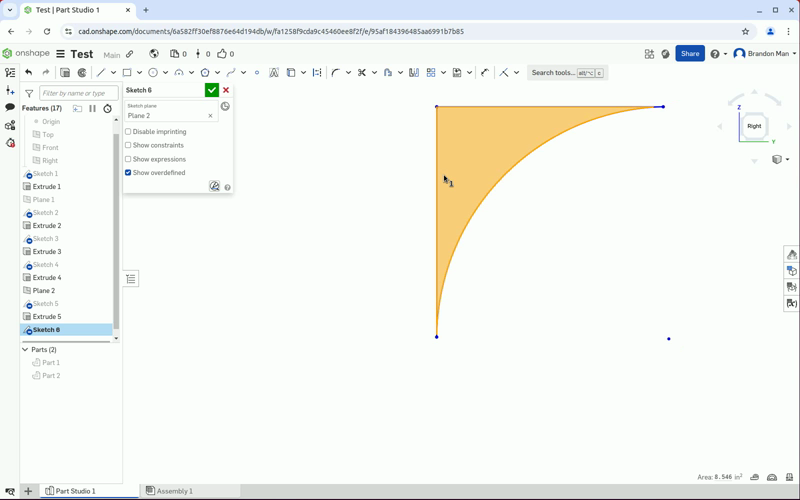
scroll(-6)
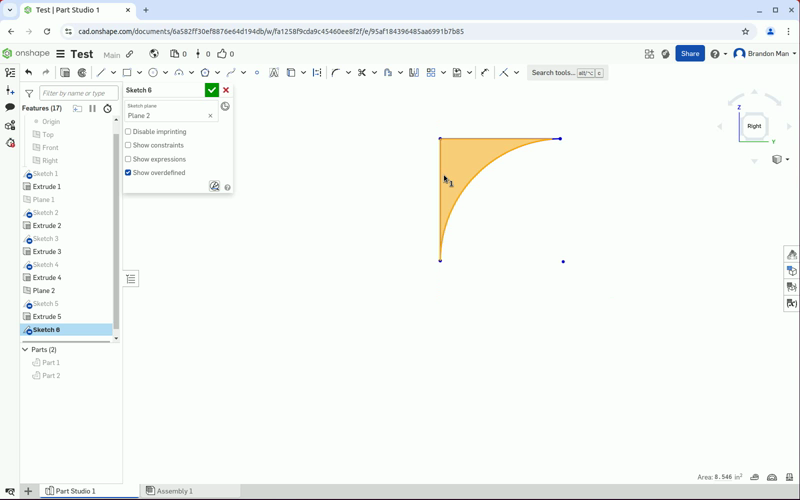
scroll(-6)
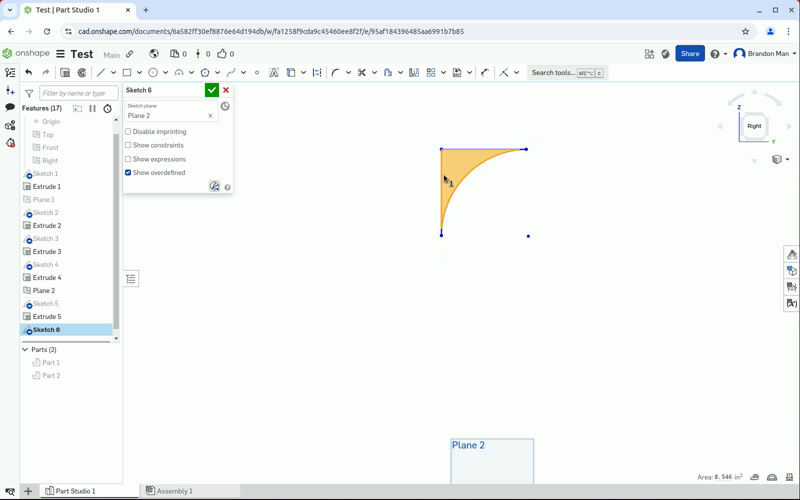
scroll(-6)
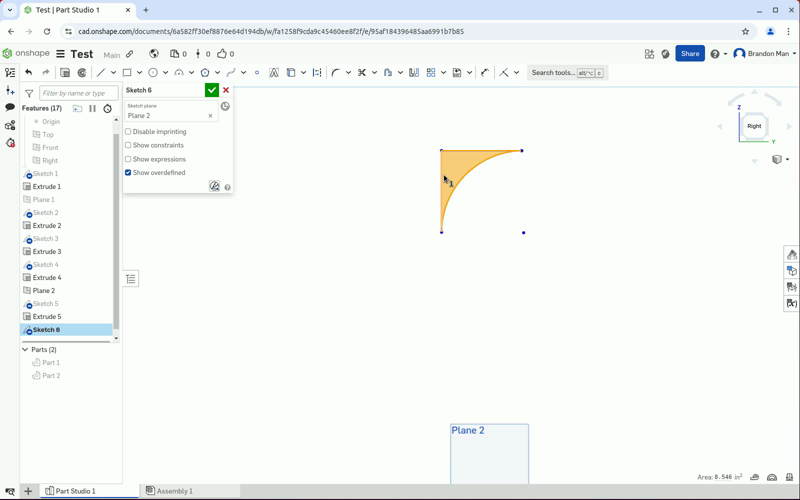
scroll(-6)
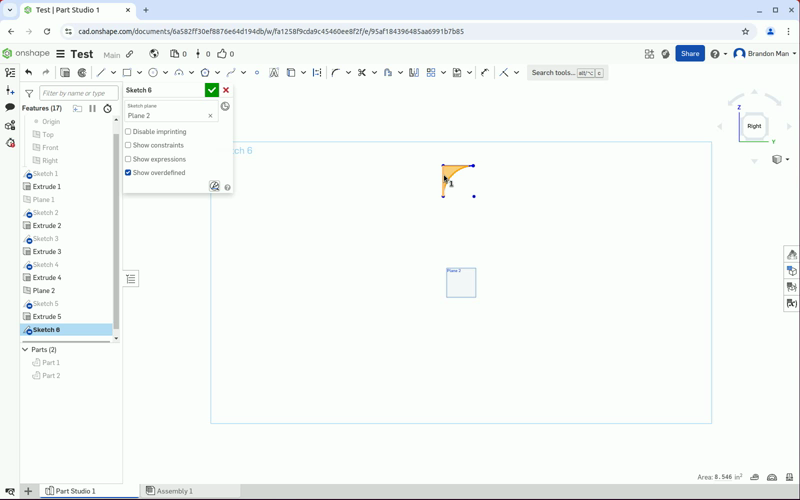
mouse_move(73, 352)
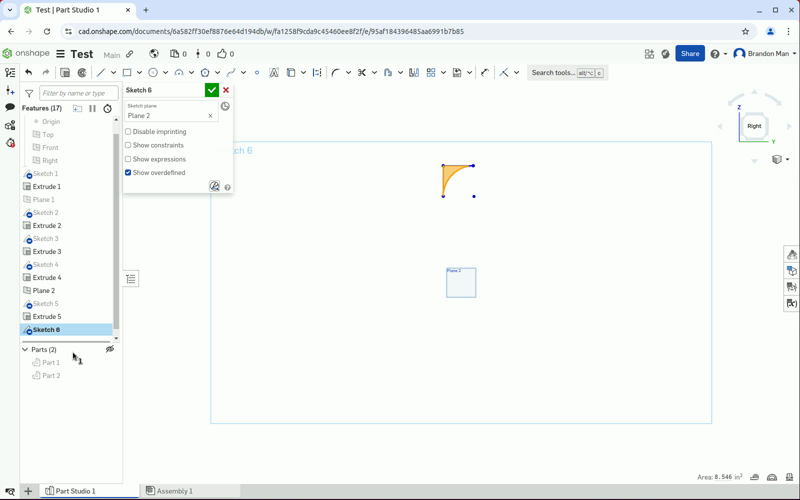
key(shift+y)
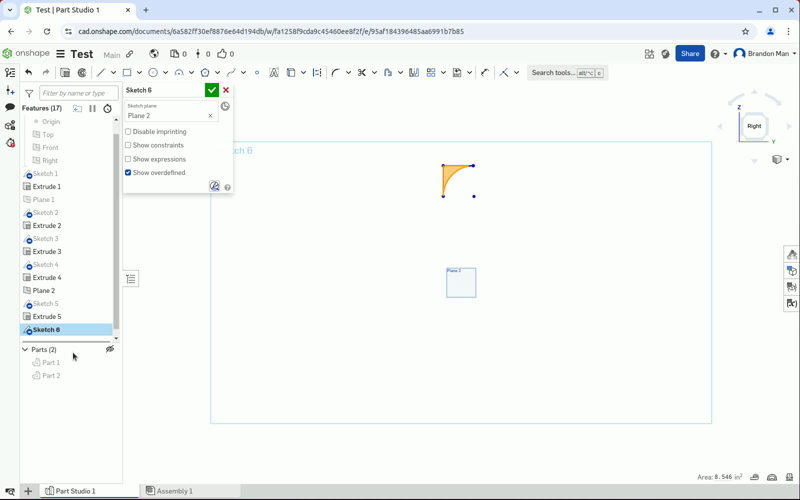
key(shift+e)
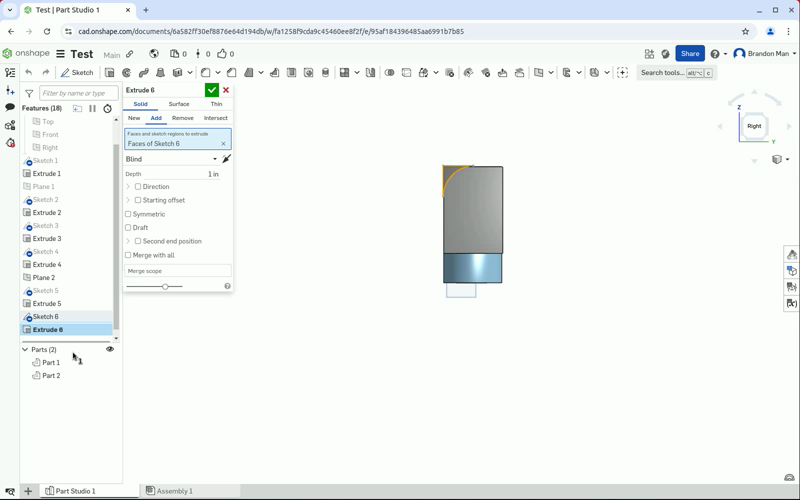
mouse_move(143, 106)
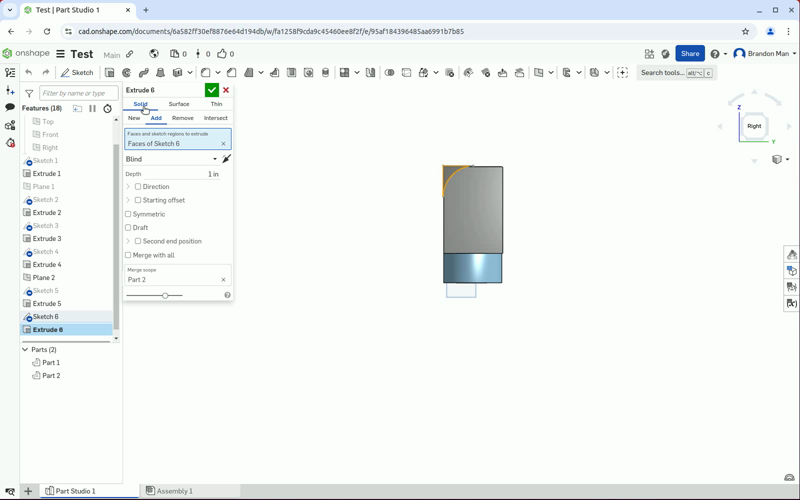
click(143, 106)
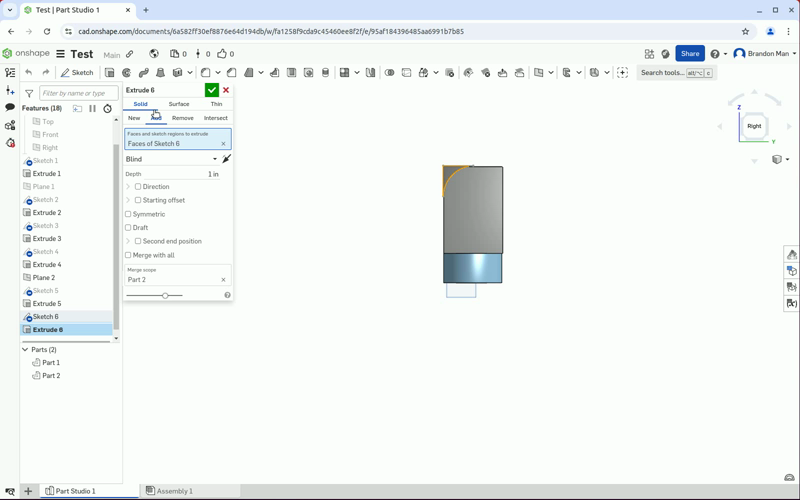
mouse_move(186, 120)
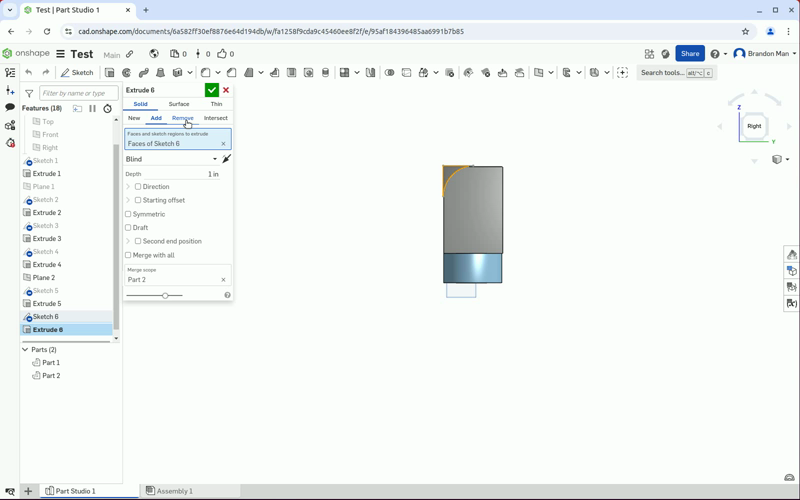
click(186, 120)
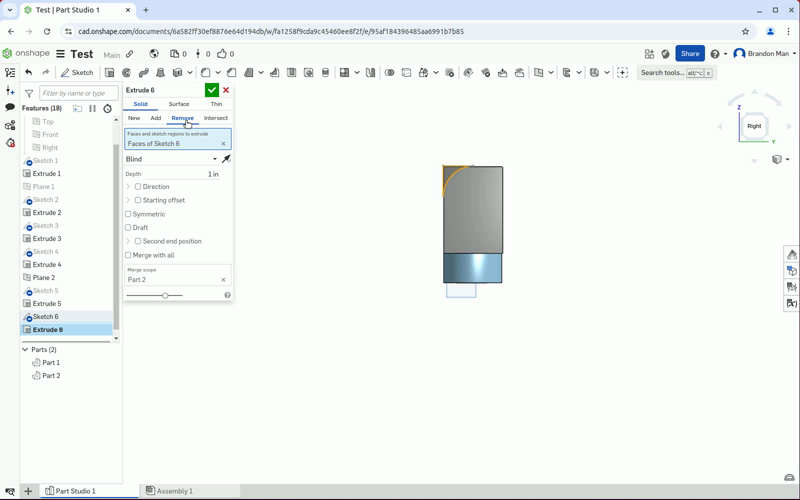
key(tab, 4)
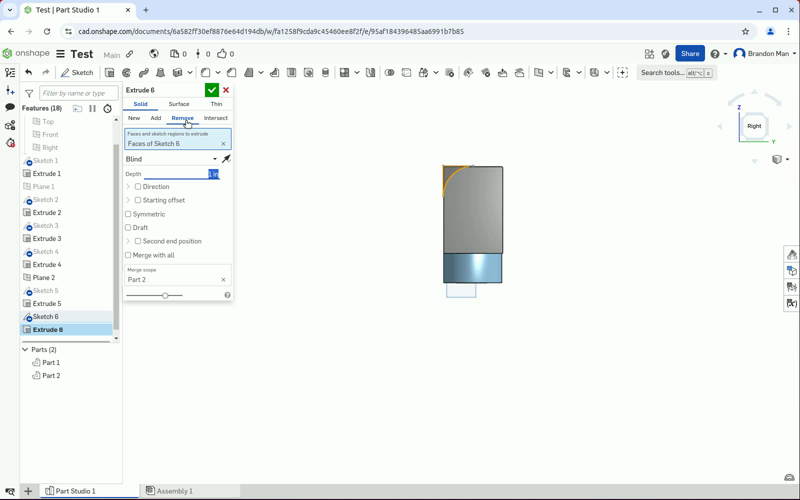
text(6.018)
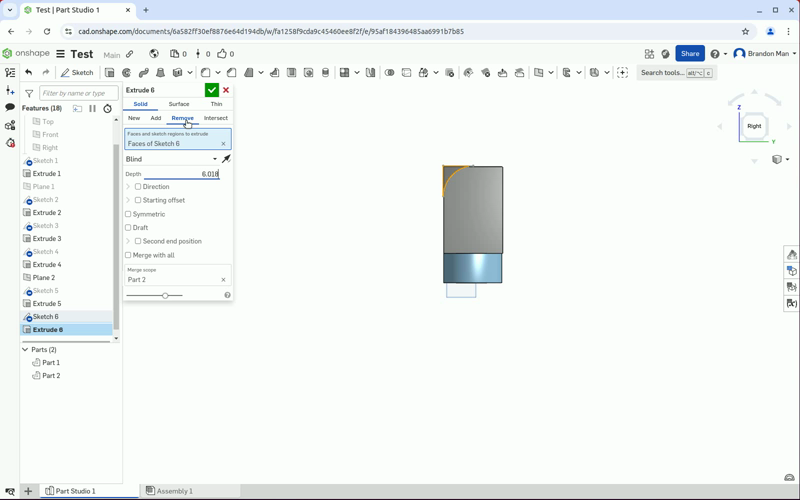
key(tab, 6)
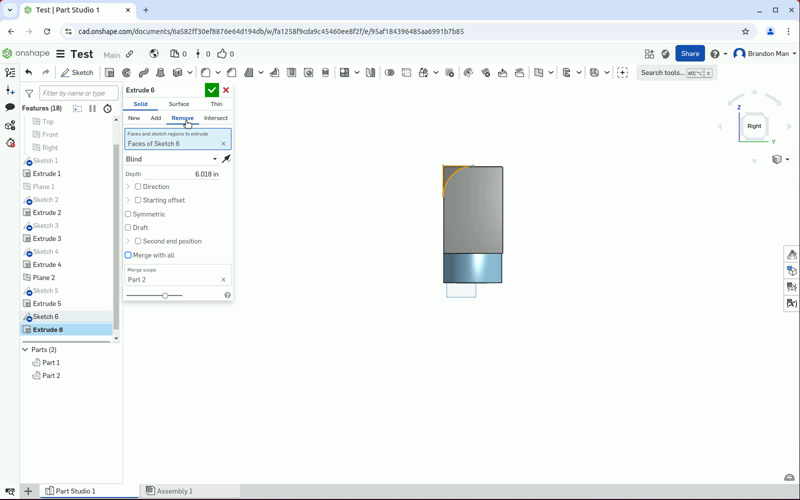
key(space)
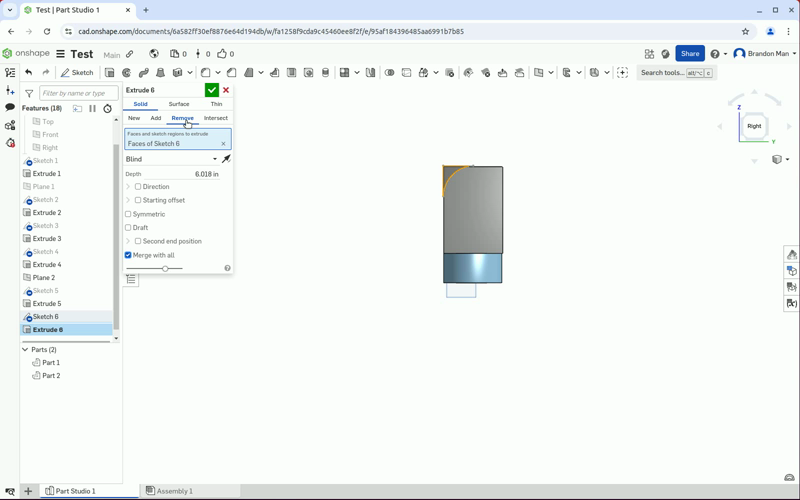
key(enter)
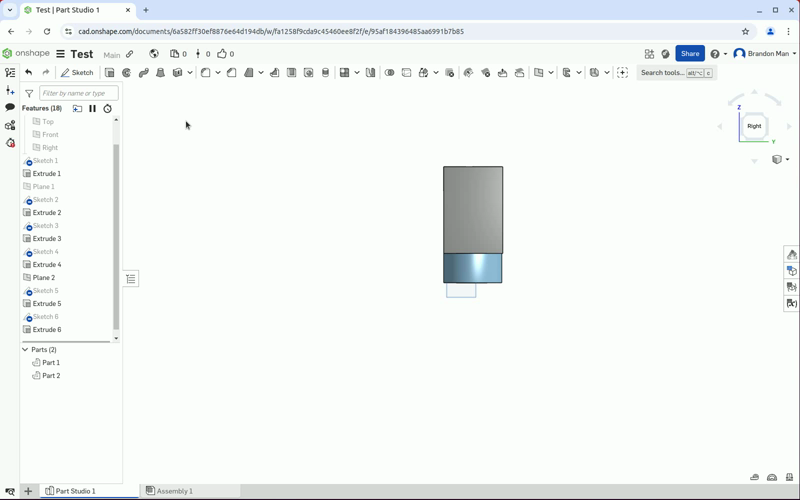
key(shift+h)
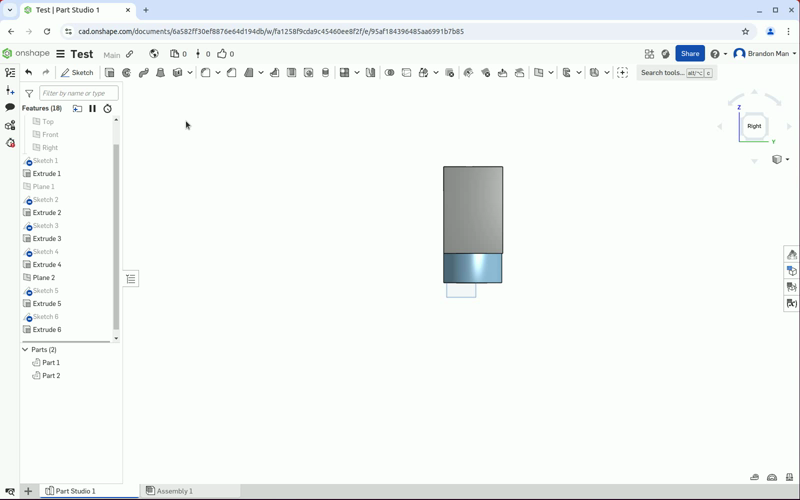
key(shift+h)
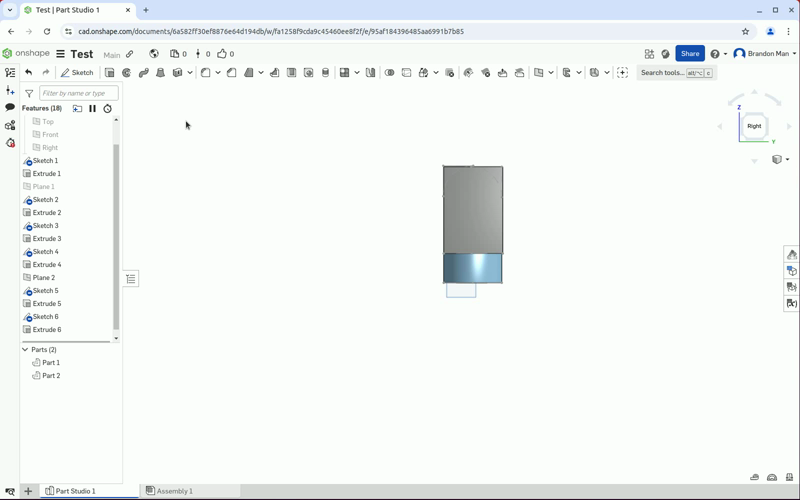
key(shift+7)
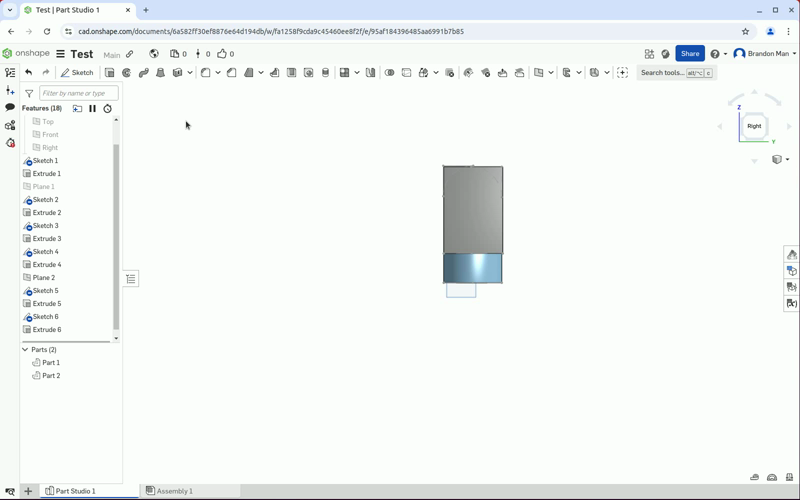
key(right, 2)
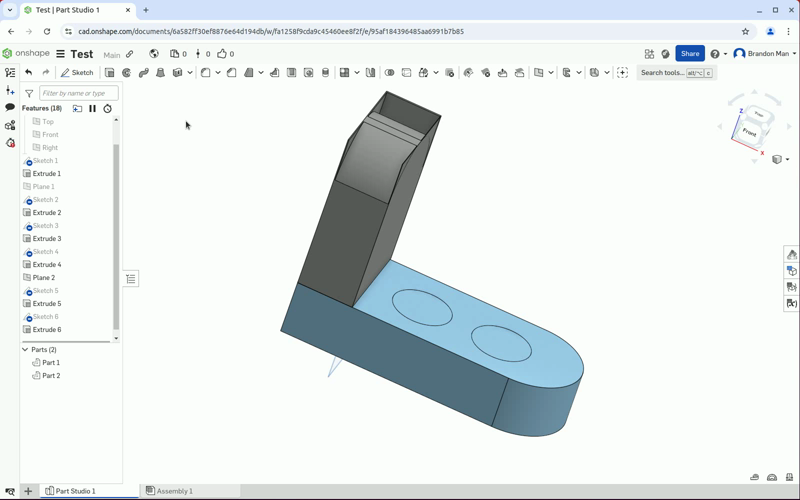
key(down, 2)
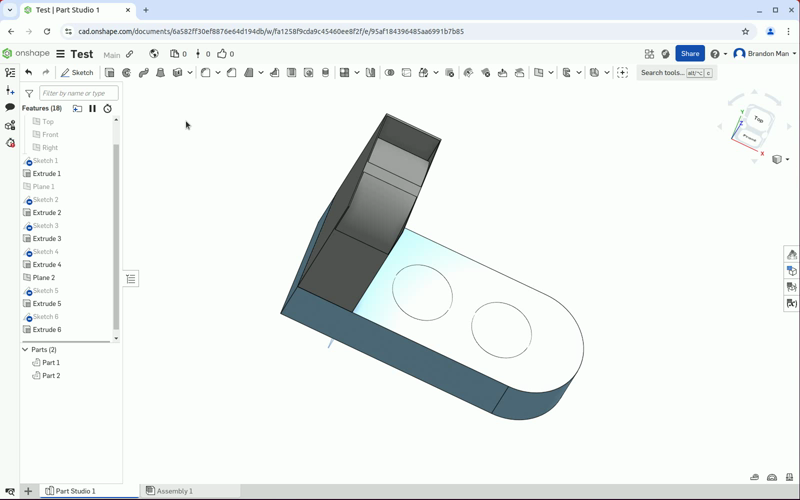
key(up, 2)
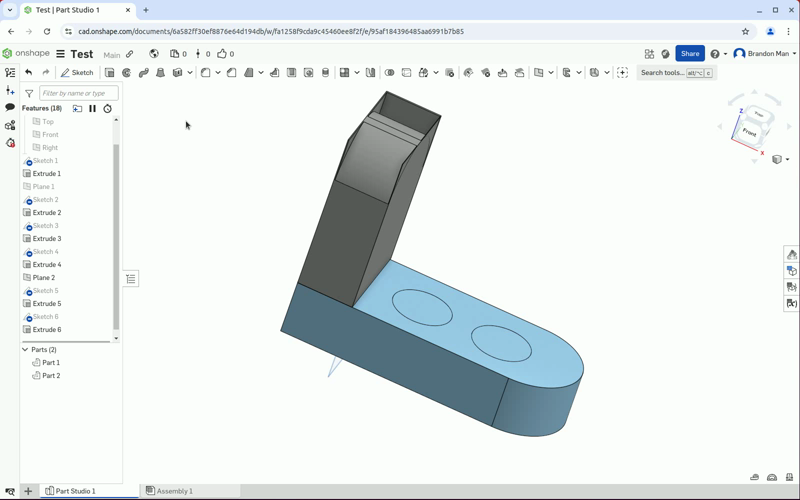
key(left, 2)
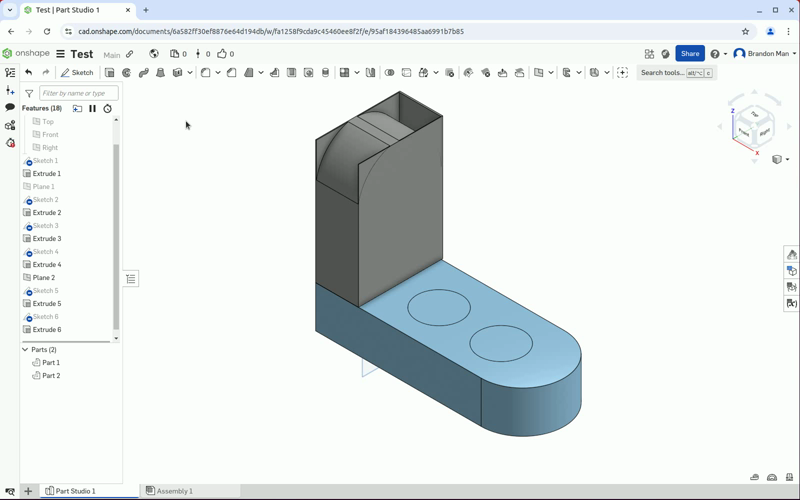
mouse_move(69, 163)
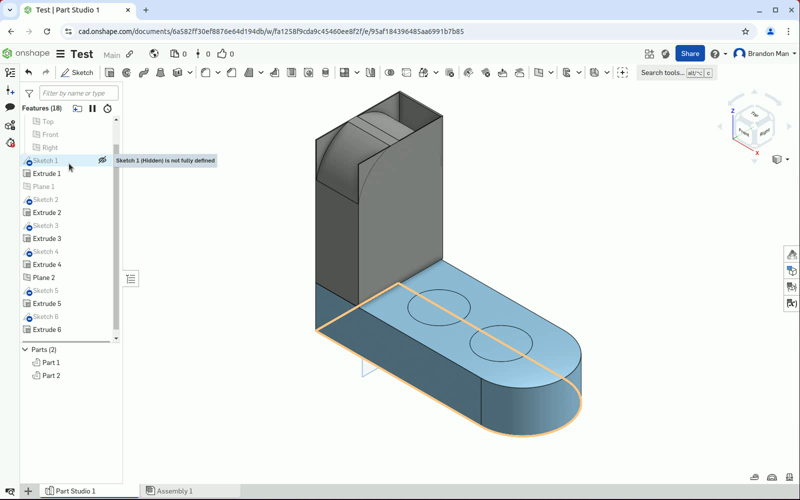
click(69, 163)